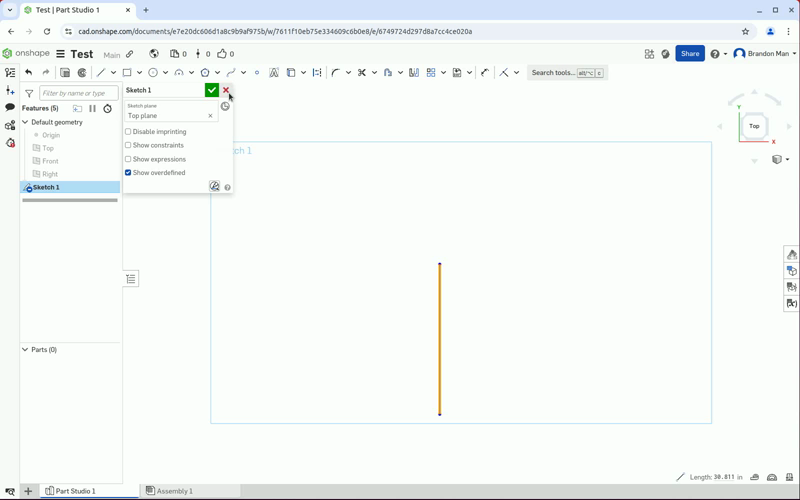
key(shift+h)
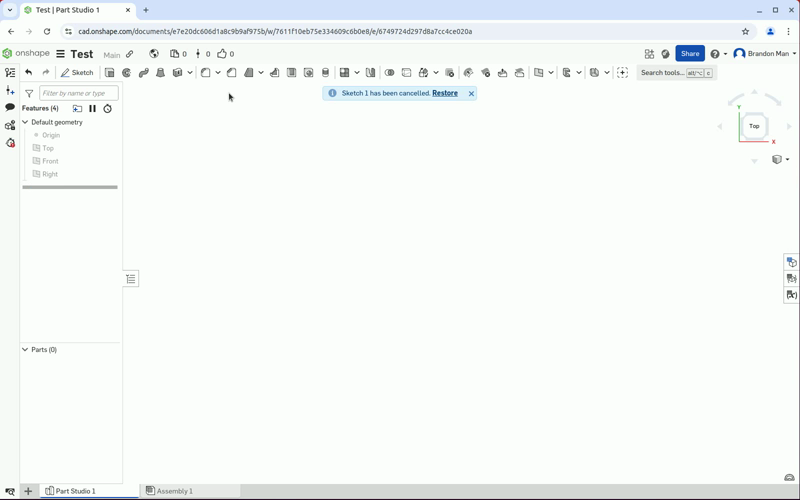
mouse_move(73, 352)
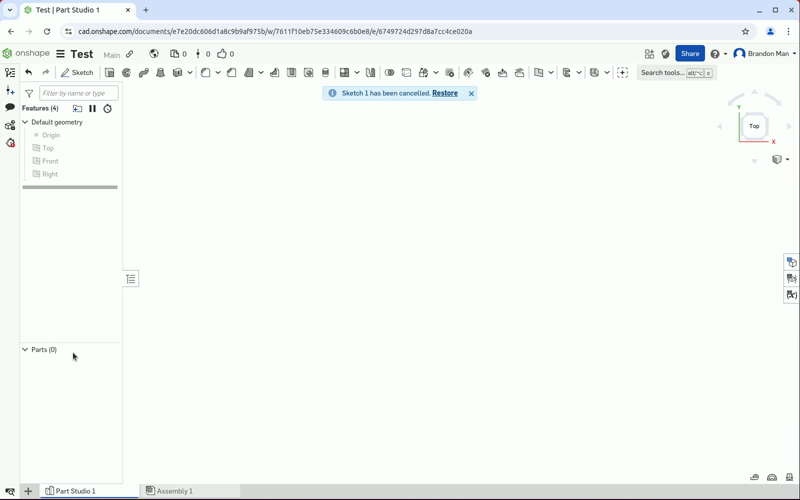
key(y)
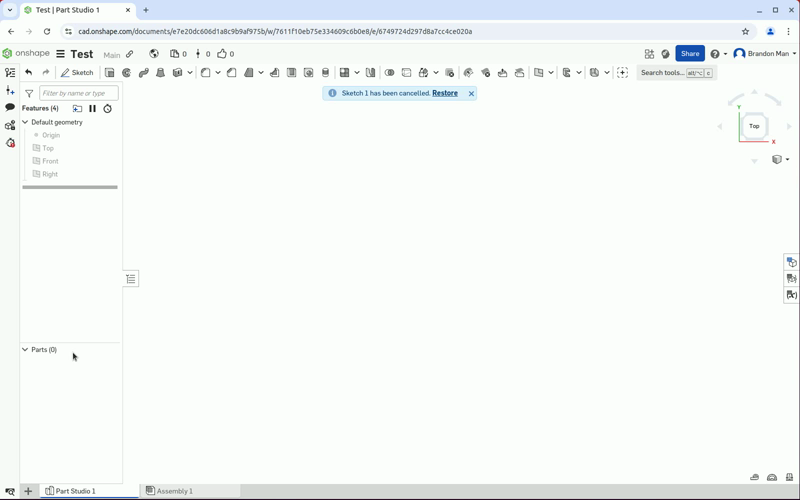
key(shift+p)
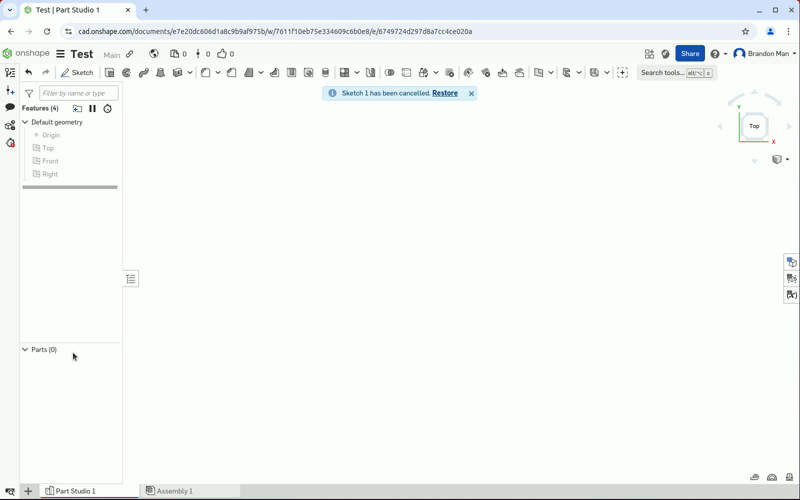
key(space)
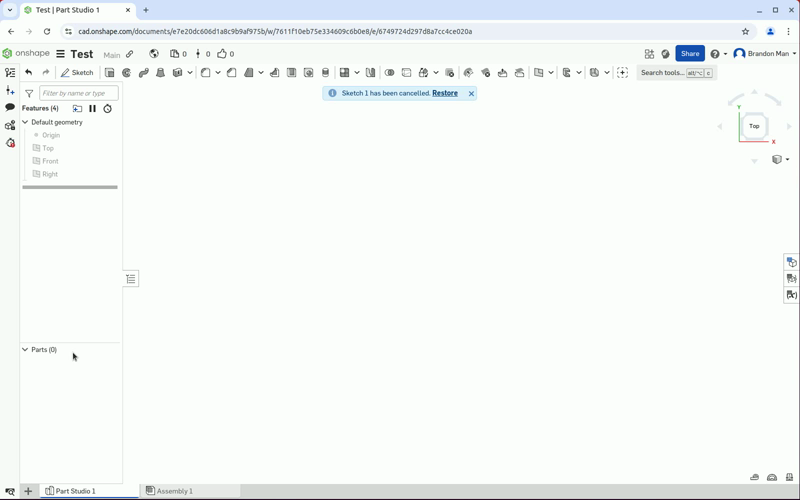
key_down(shift)
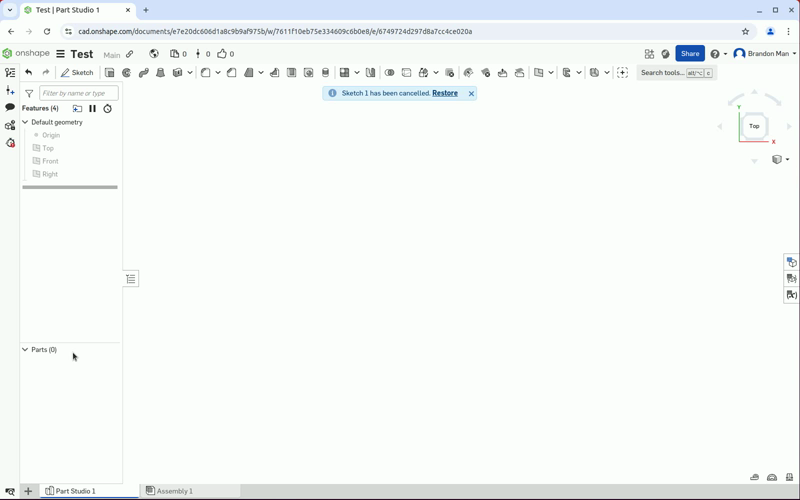
key(up)
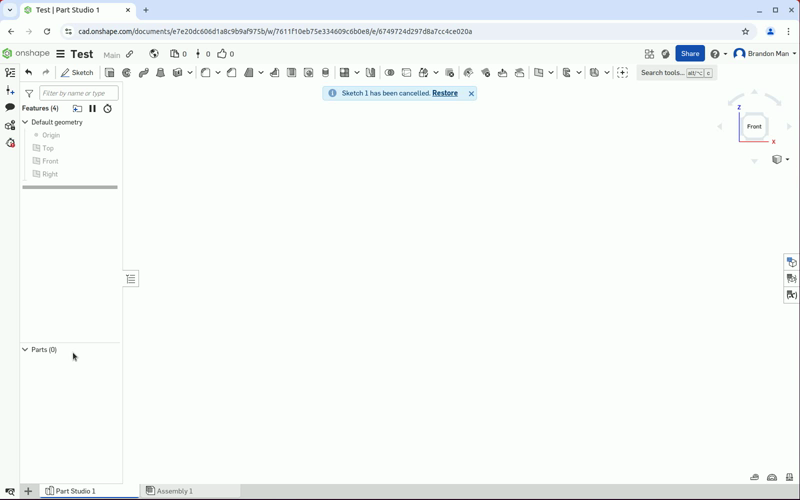
key_up(shift)
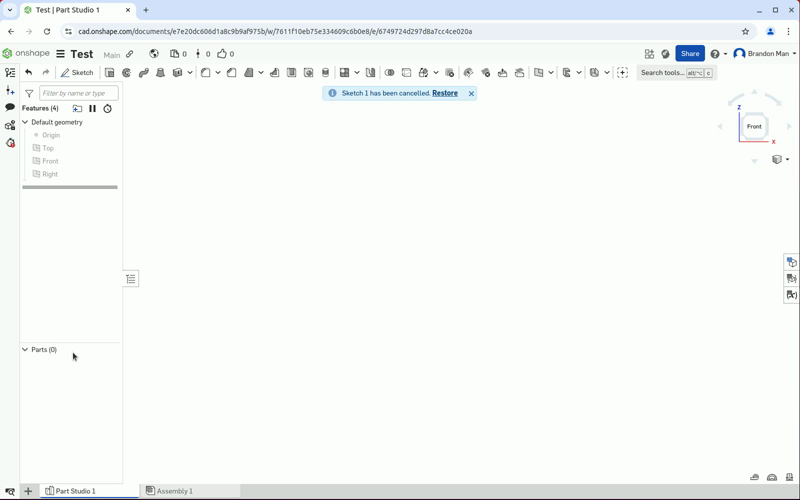
mouse_move(73, 352)
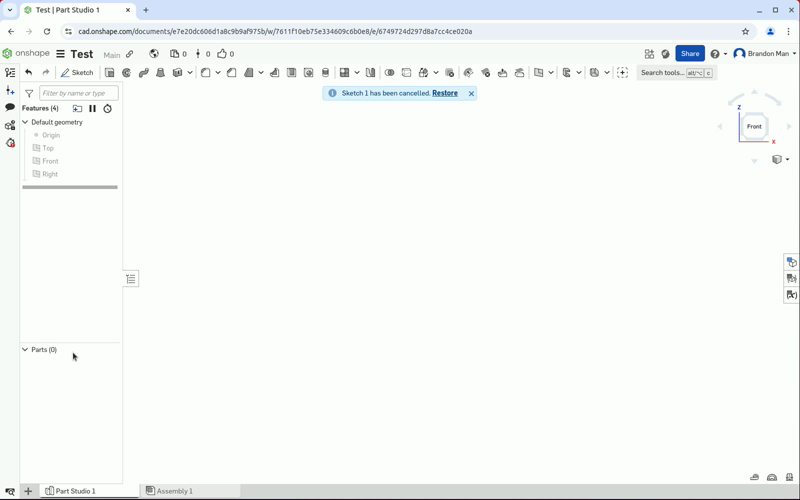
key(shift+y)
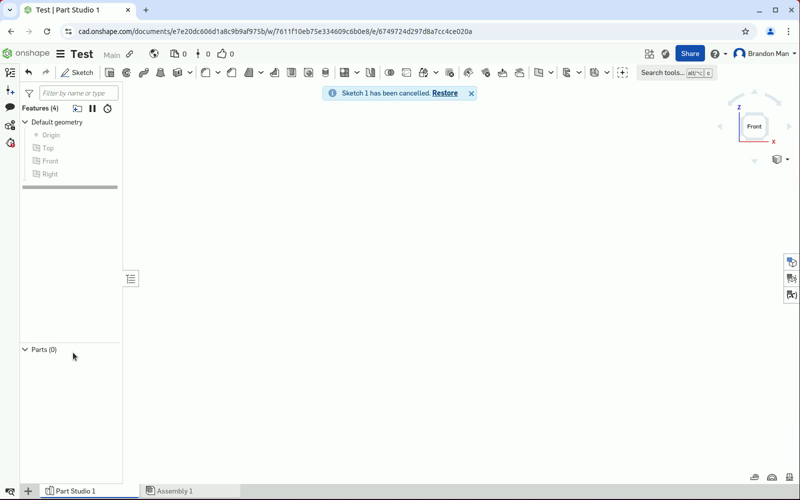
key(shift+s)
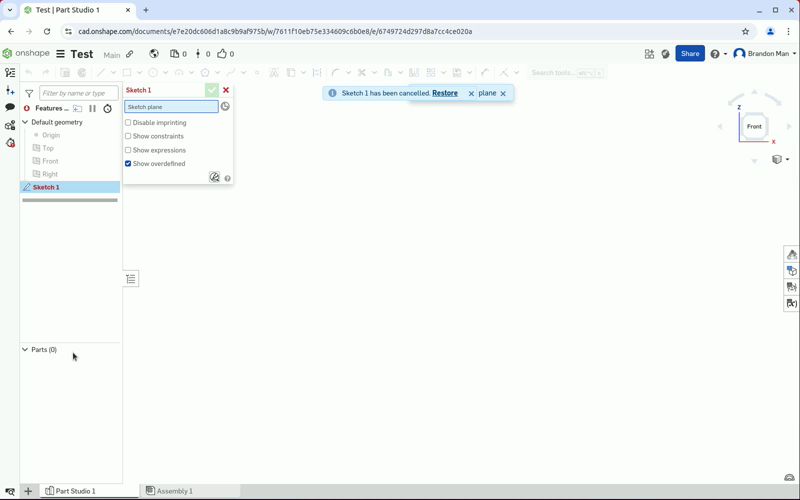
mouse_move(73, 163)
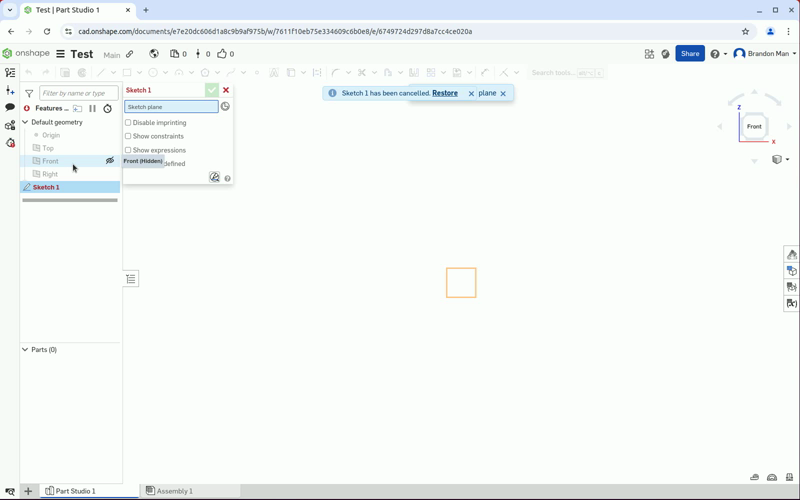
click(73, 163)
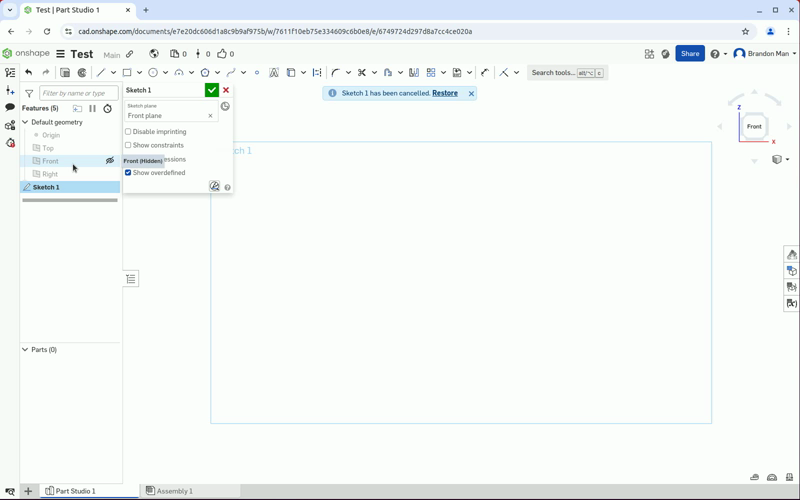
mouse_move(73, 352)
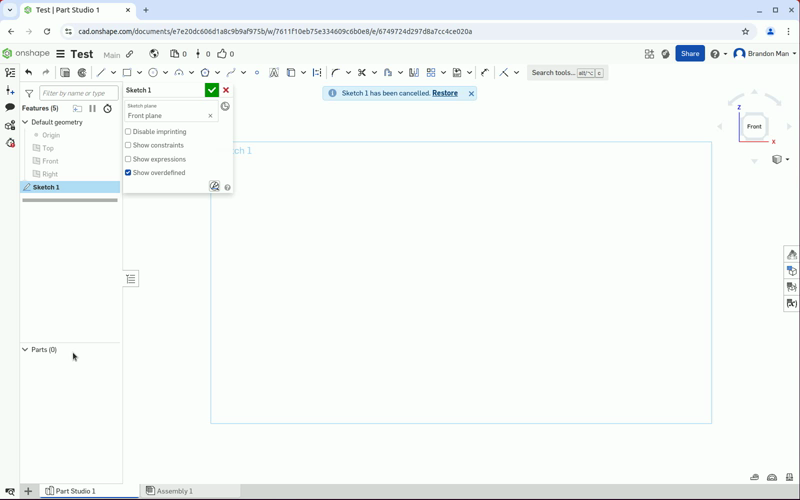
key(y)
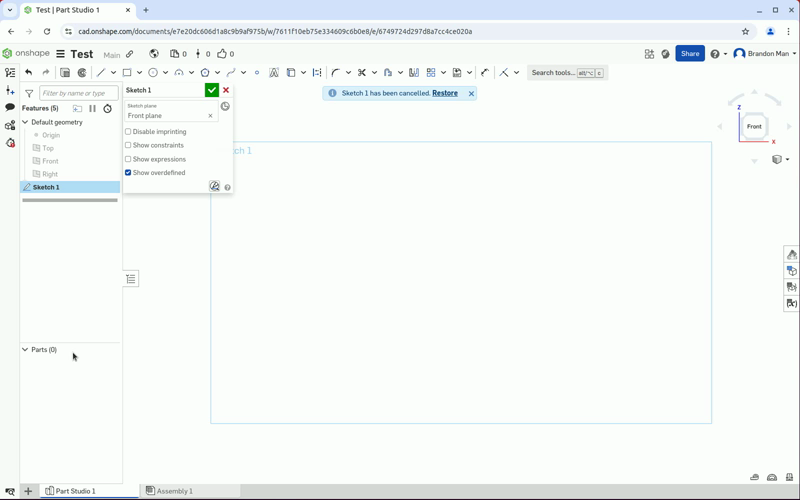
key(l)
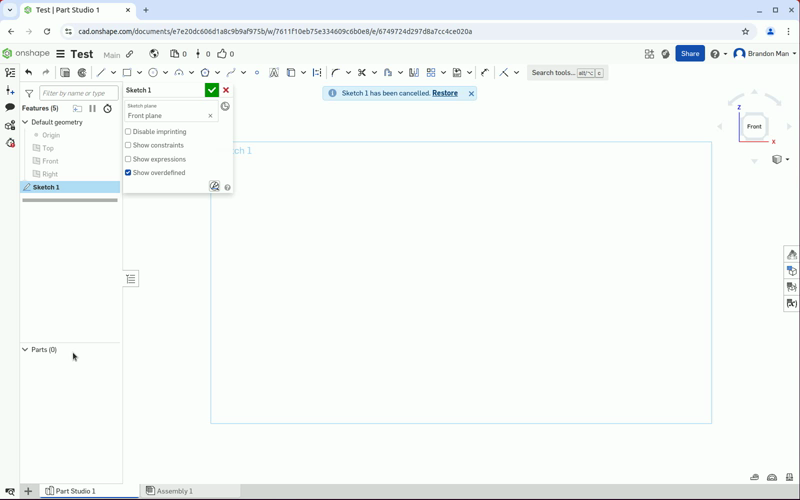
key_down(shift)
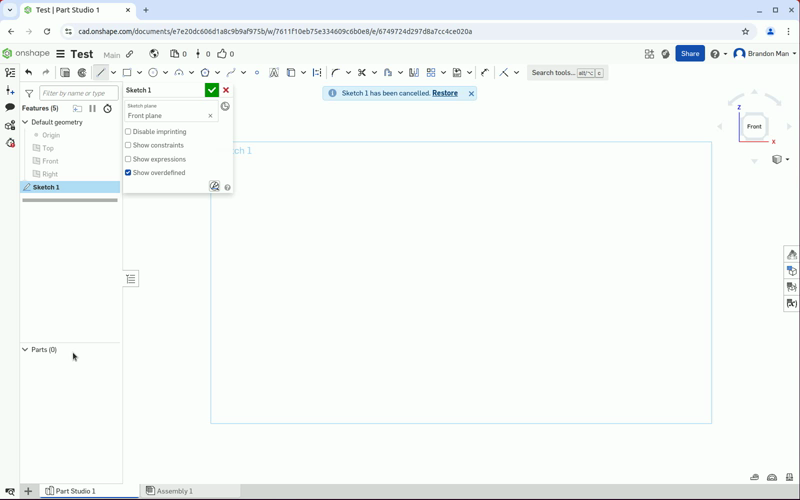
mouse_move(460, 268)
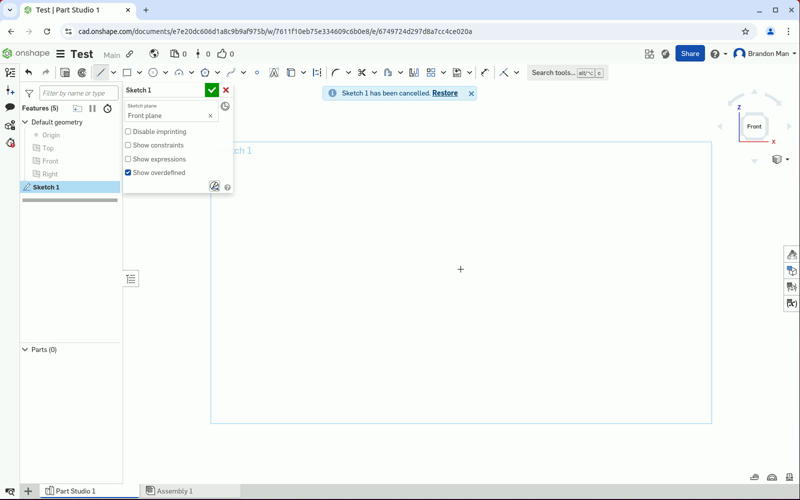
click(460, 268)
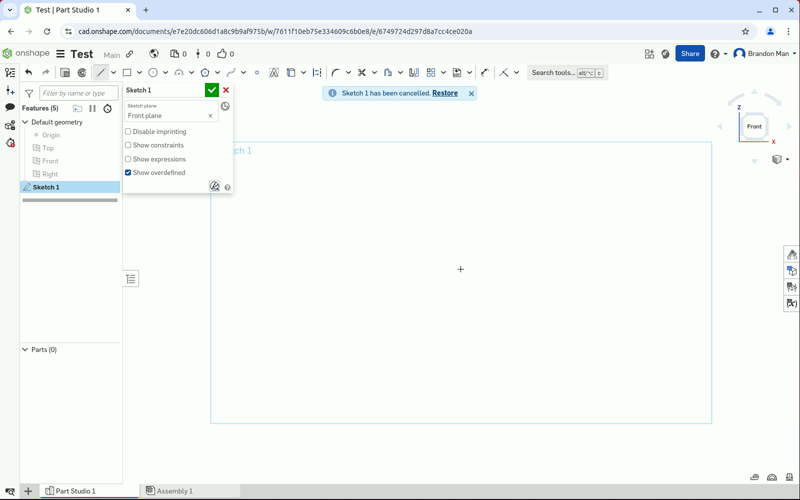
key_up(shift)
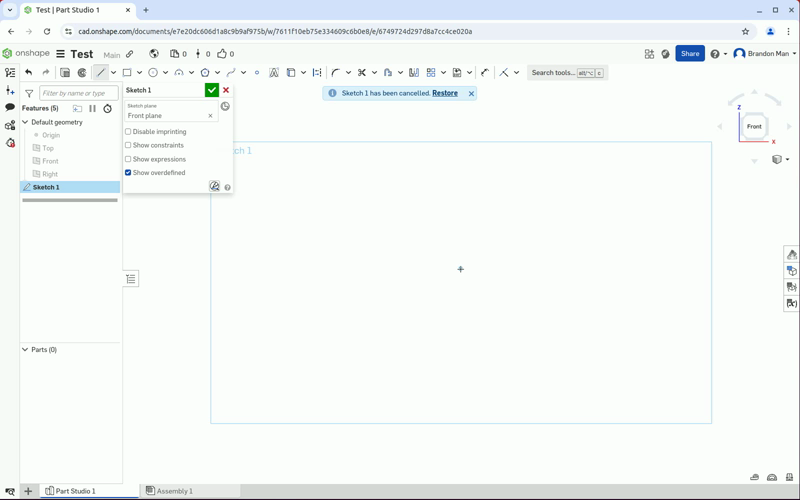
key_down(shift)
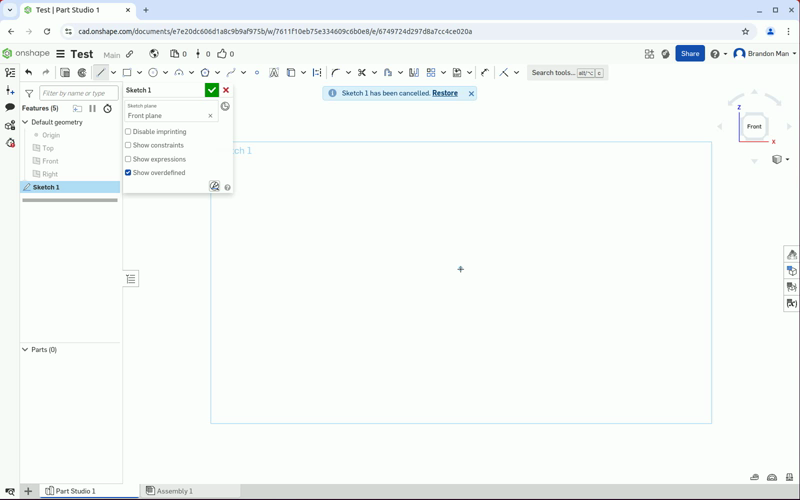
mouse_move(490, 268)
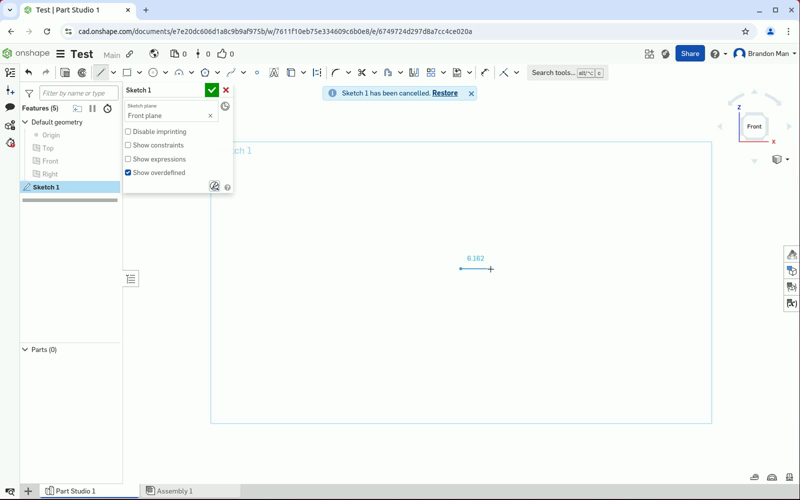
mouse_move(517, 268)
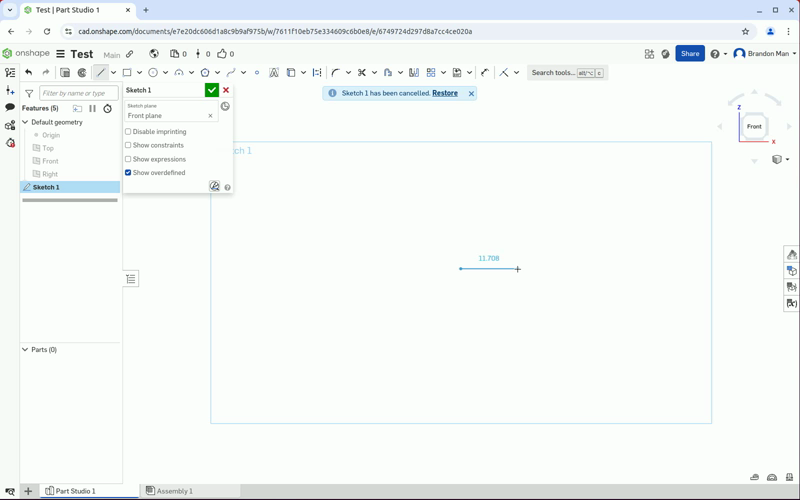
click(517, 268)
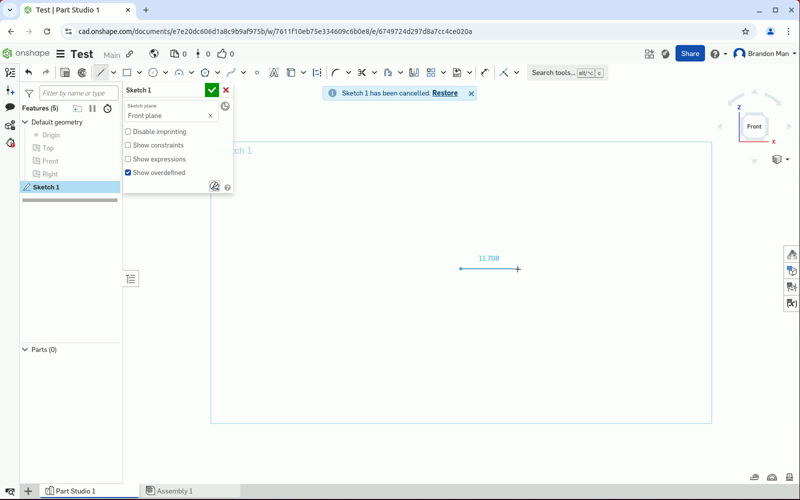
key_up(shift)
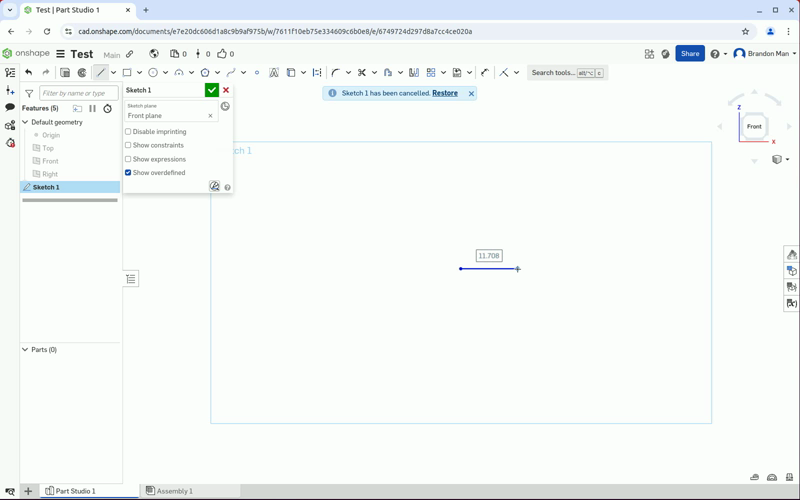
key_down(shift)
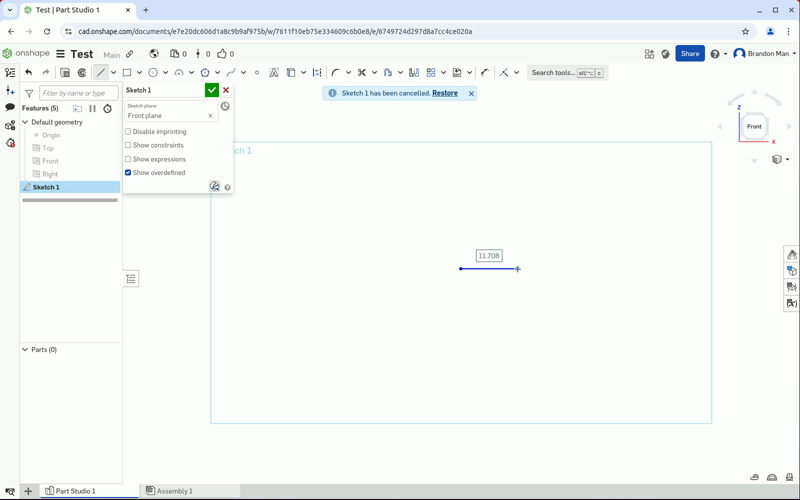
mouse_move(547, 268)
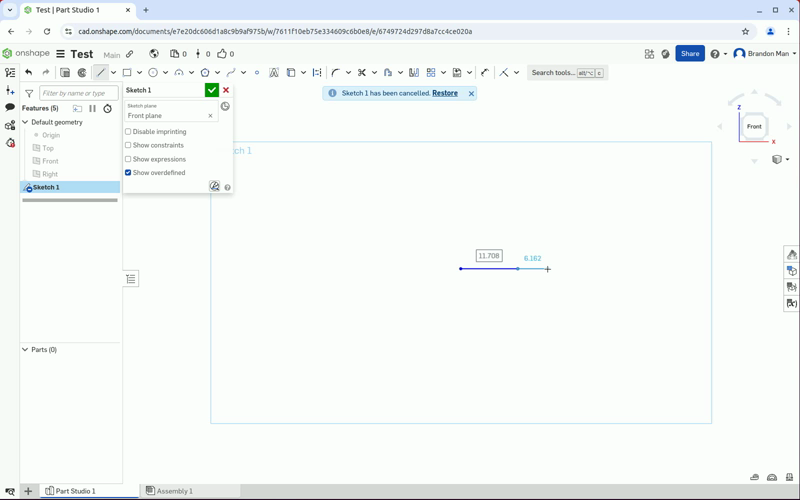
mouse_move(517, 282)
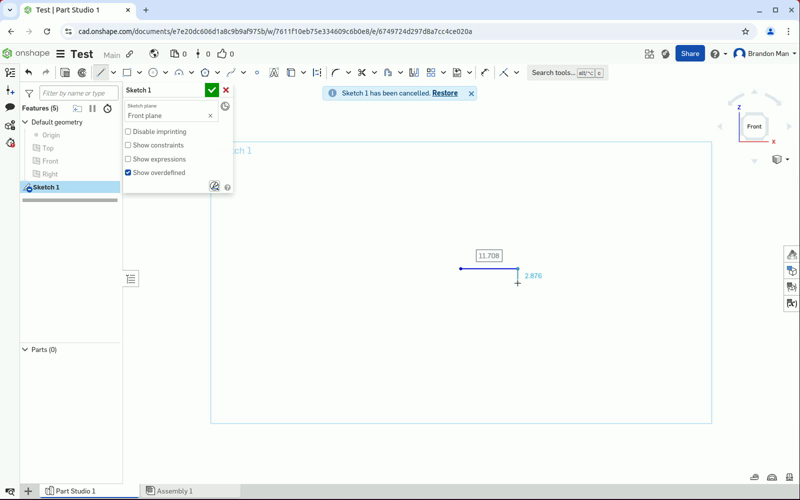
click(517, 282)
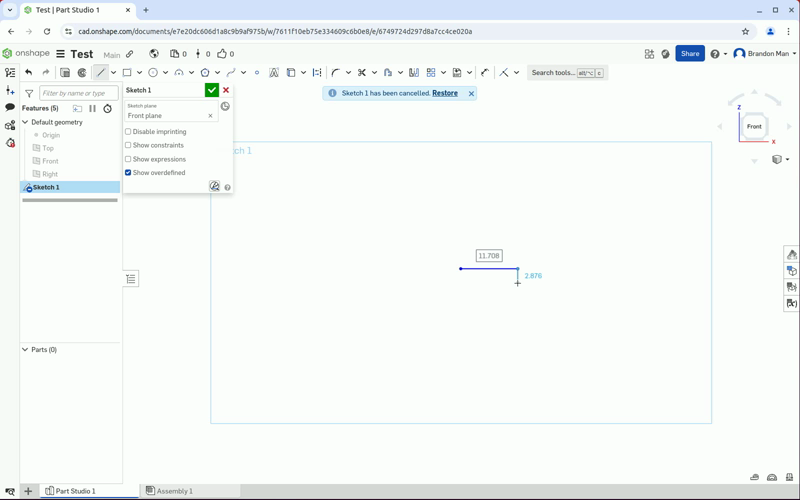
key_up(shift)
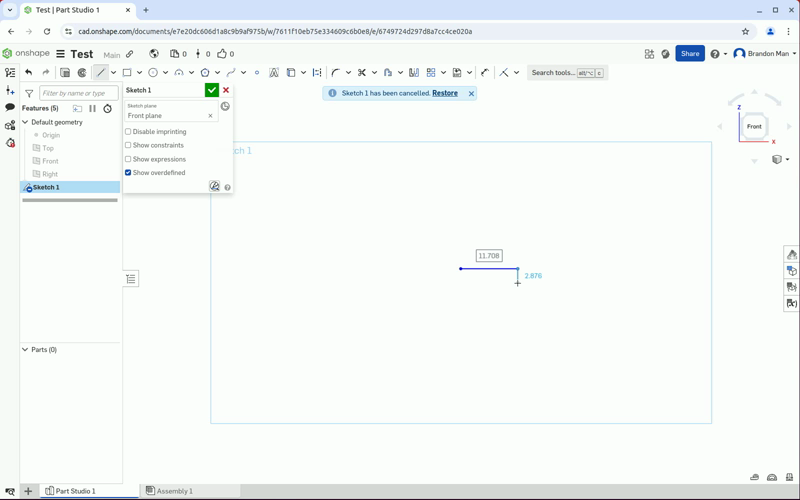
key_down(shift)
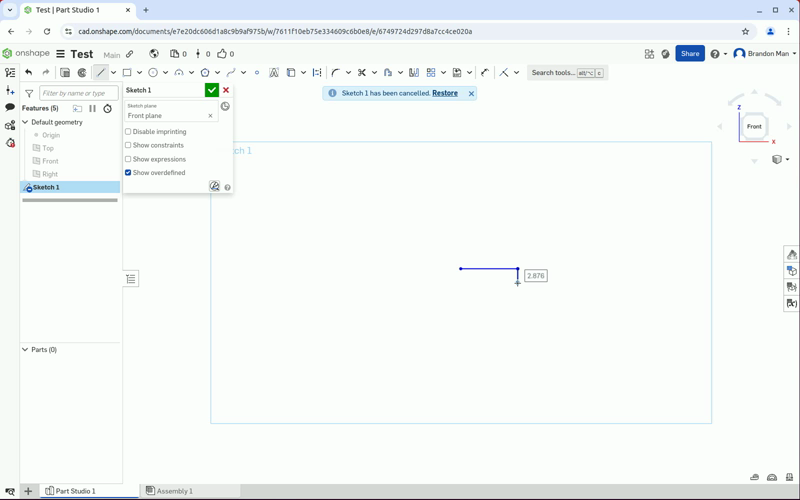
mouse_move(547, 282)
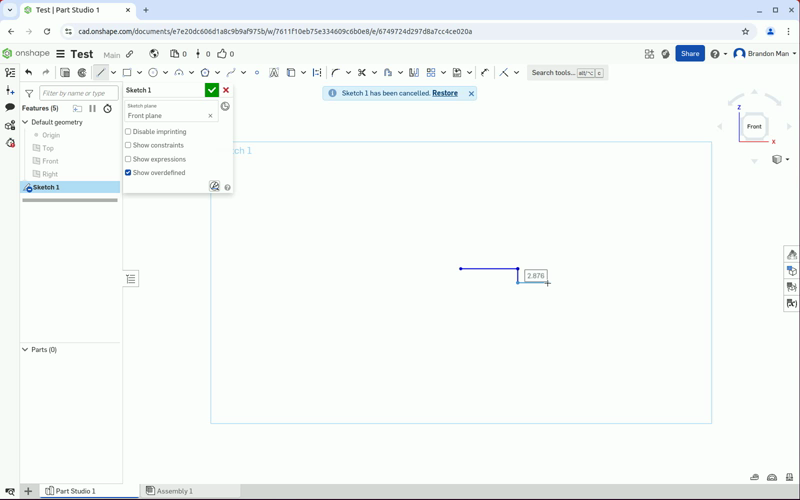
mouse_move(573, 282)
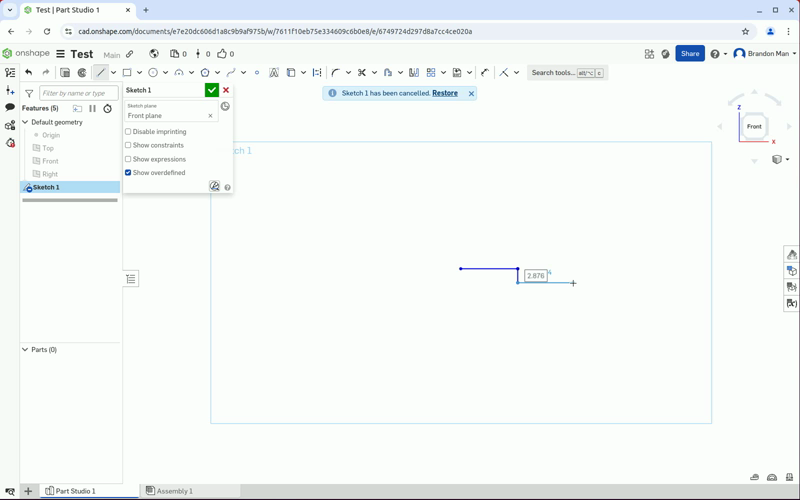
click(573, 282)
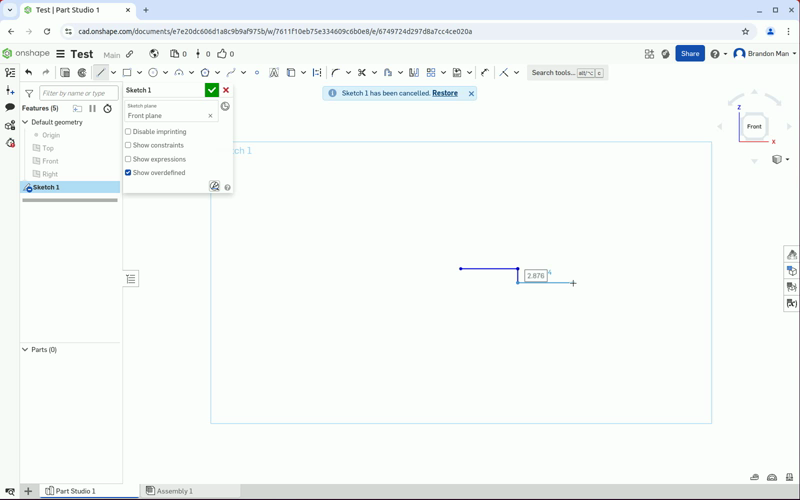
key_up(shift)
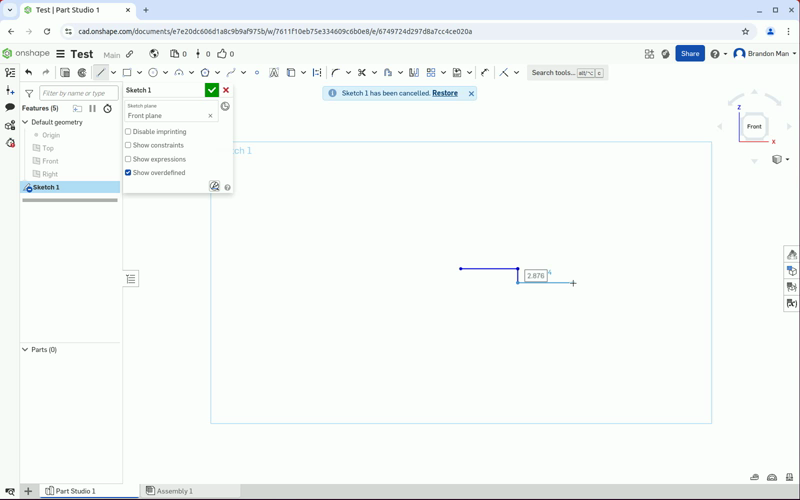
key_down(shift)
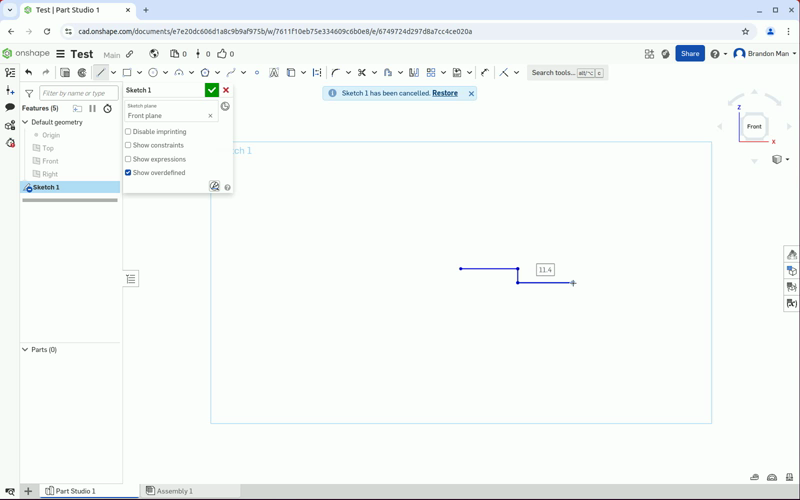
mouse_move(518, 228)
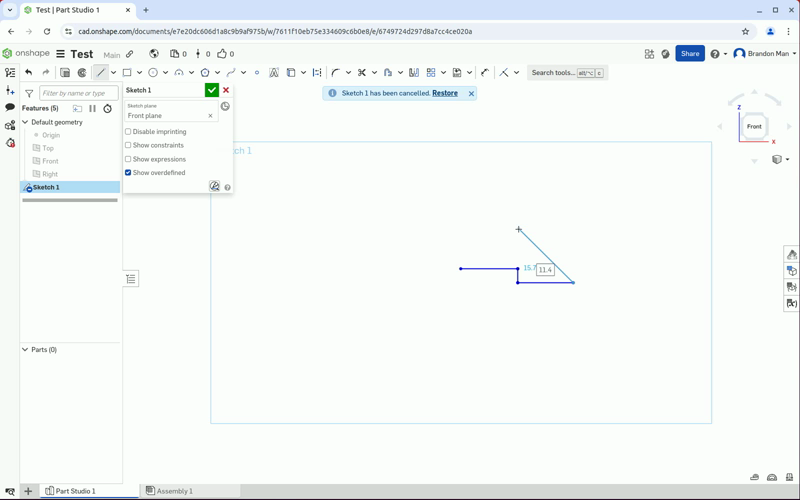
click(518, 228)
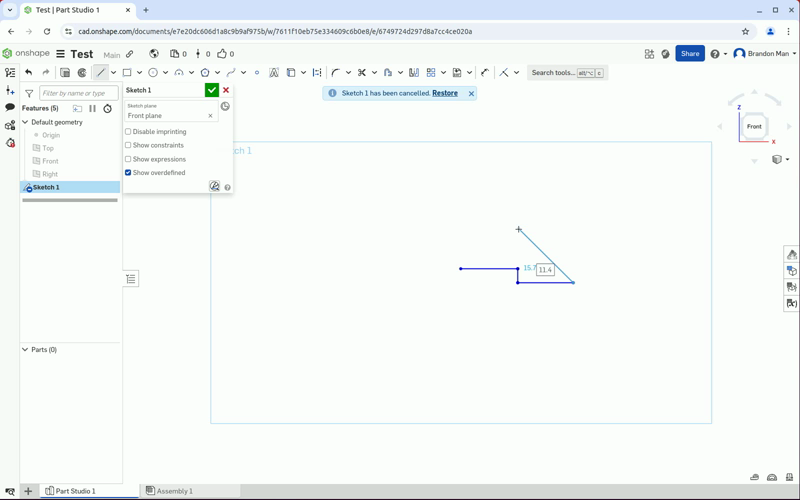
key_up(shift)
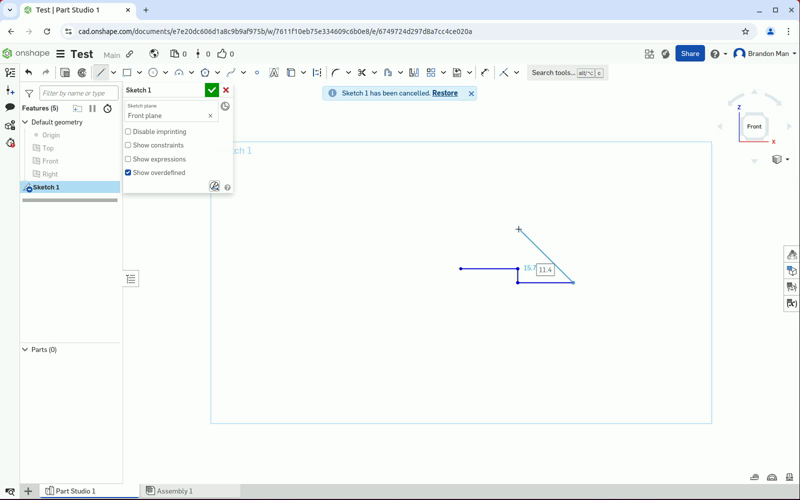
key_down(shift)
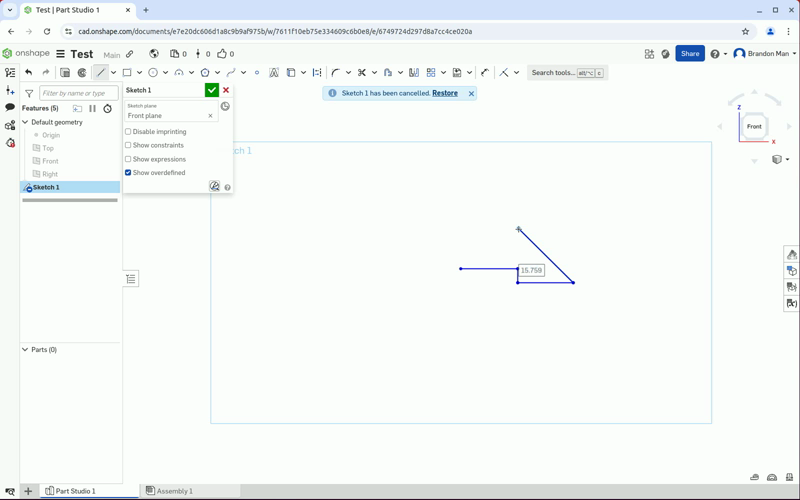
mouse_move(548, 228)
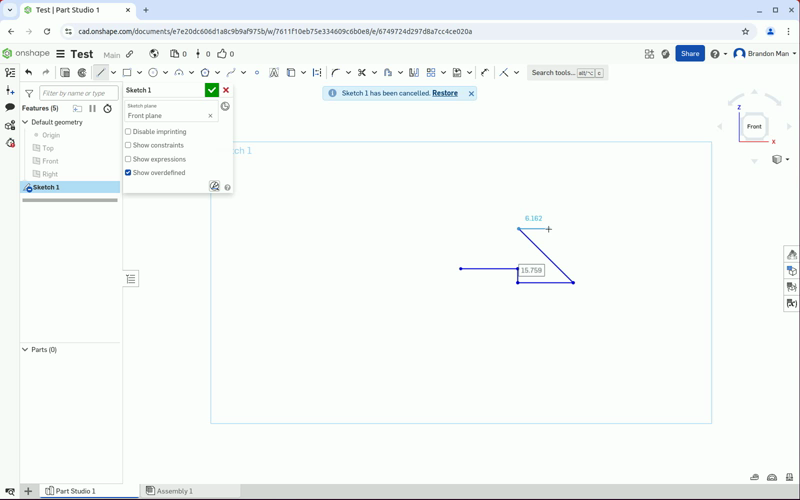
mouse_move(460, 228)
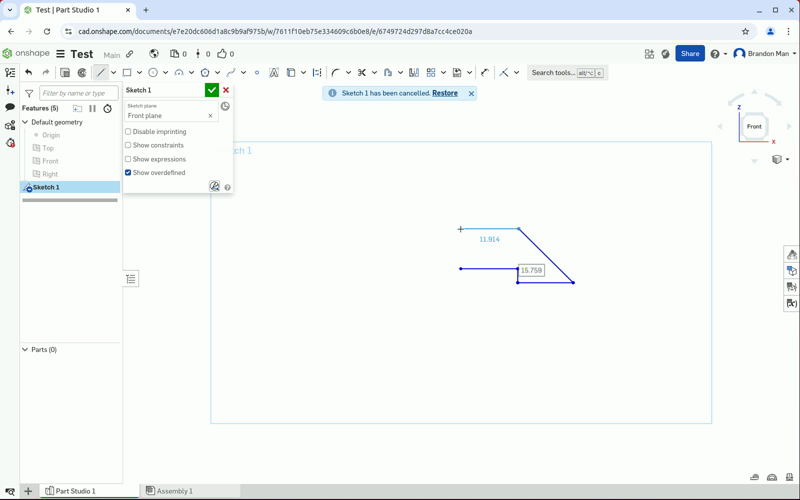
click(460, 228)
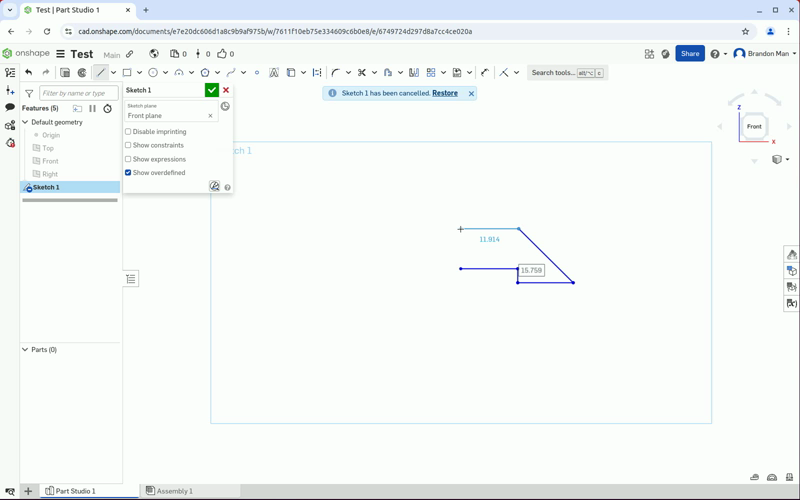
key_up(shift)
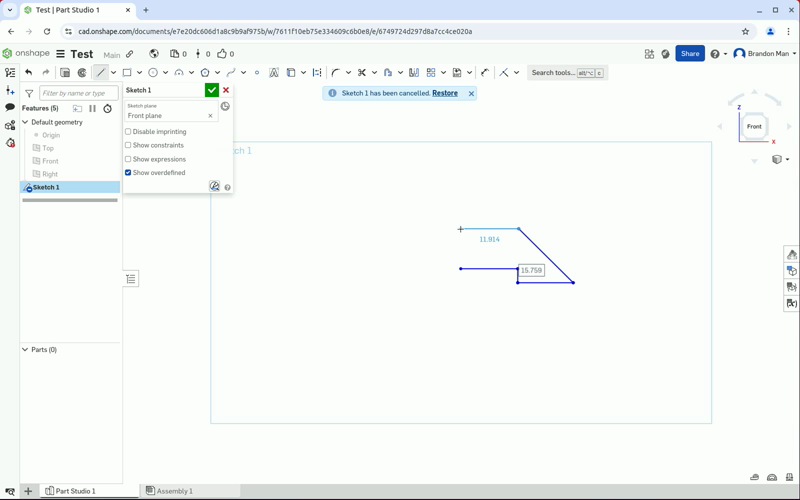
mouse_move(490, 228)
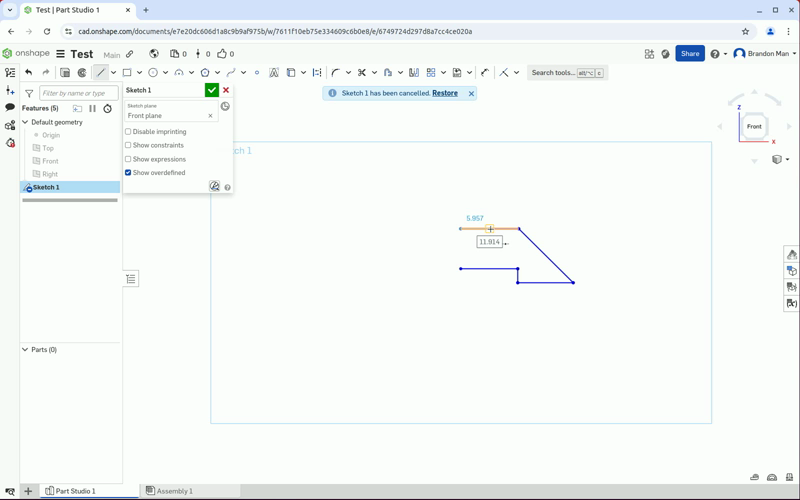
key_down(shift)
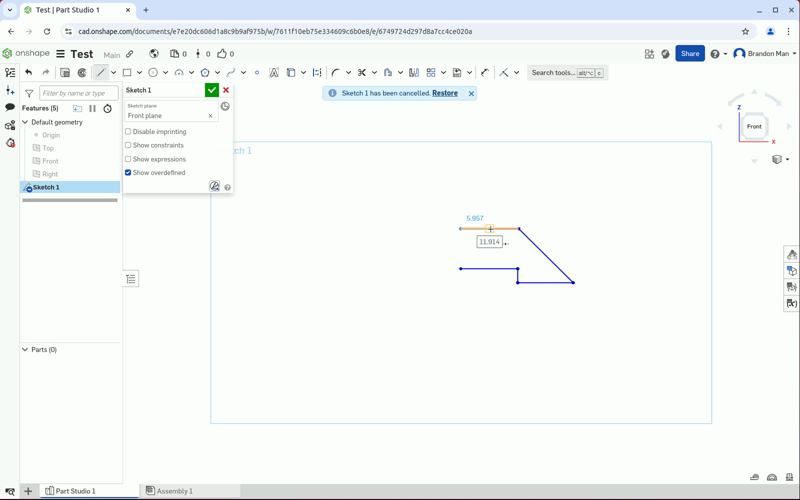
mouse_move(460, 268)
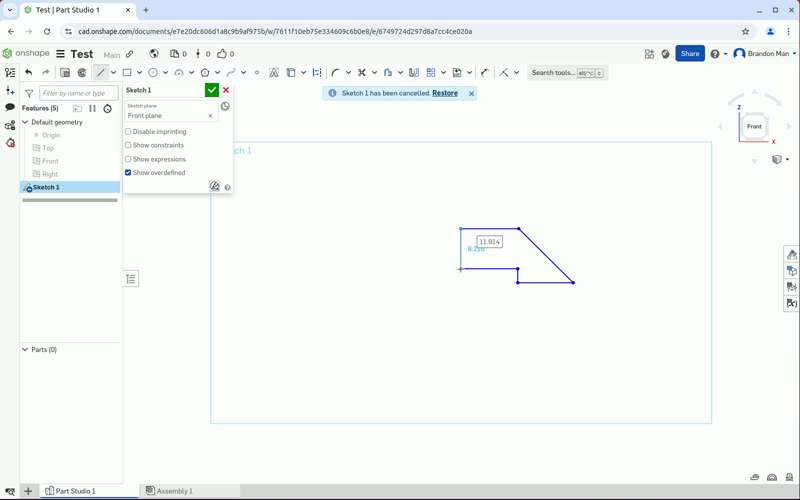
key_up(shift)
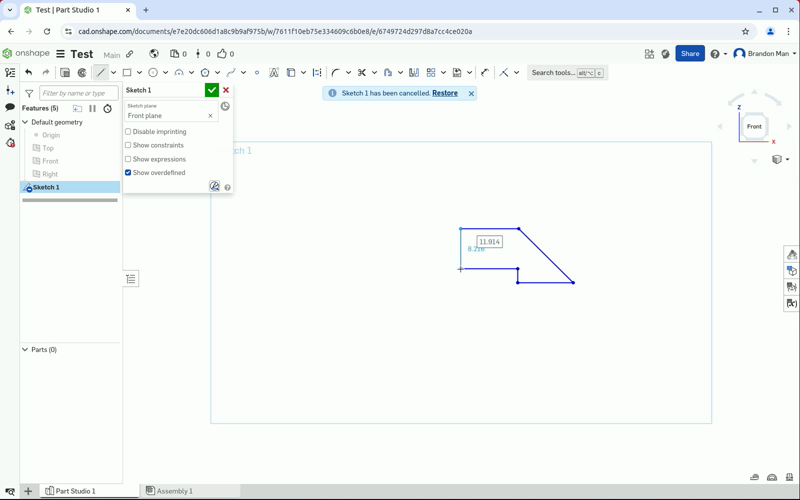
click(460, 268)
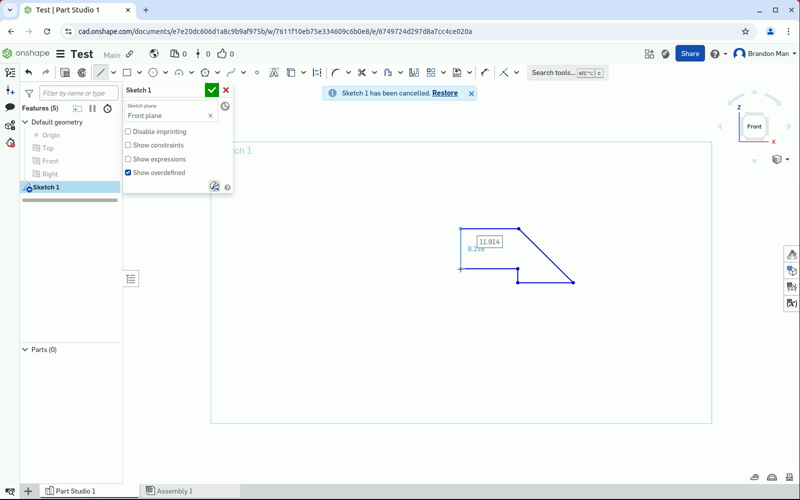
key(esc)
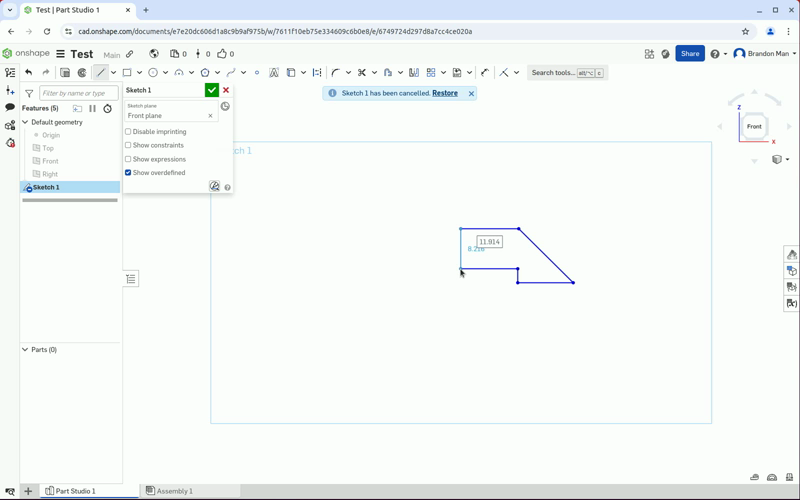
mouse_move(466, 259)
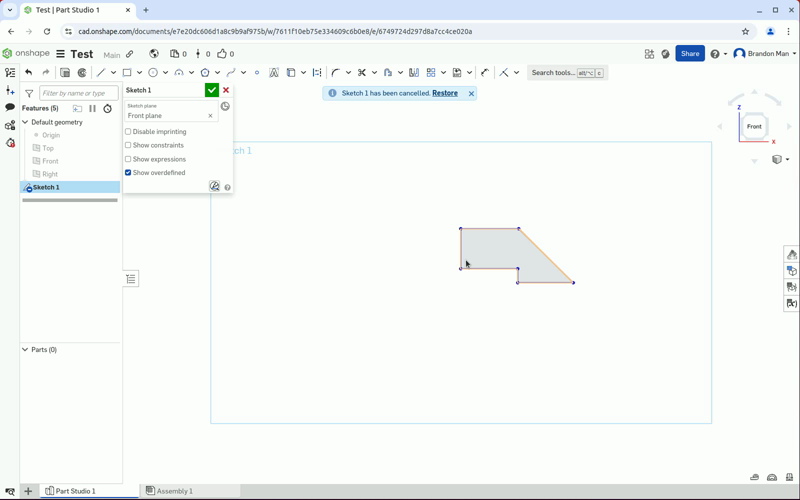
click(466, 259)
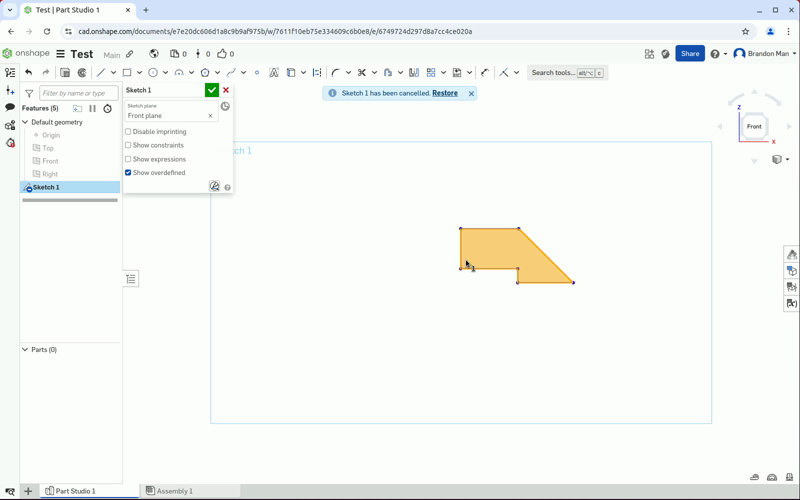
mouse_move(73, 352)
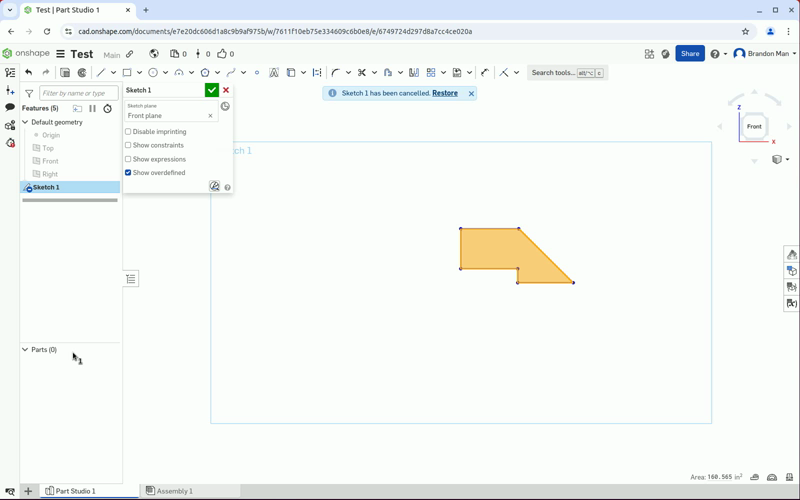
key(shift+y)
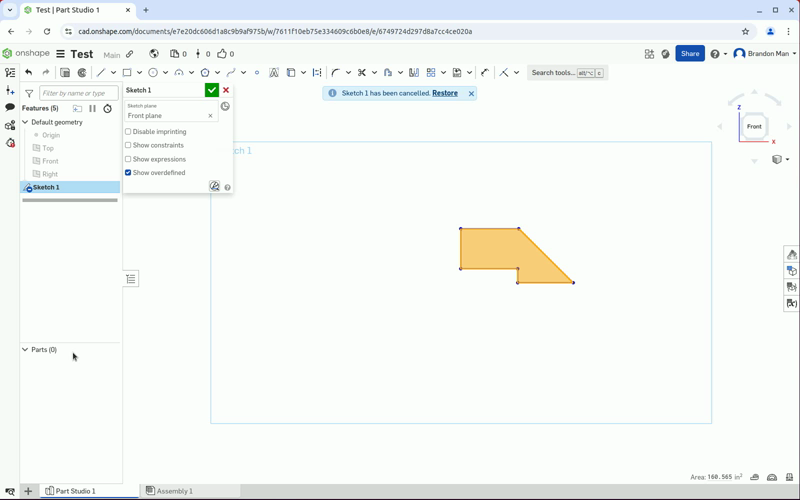
key(shift+e)
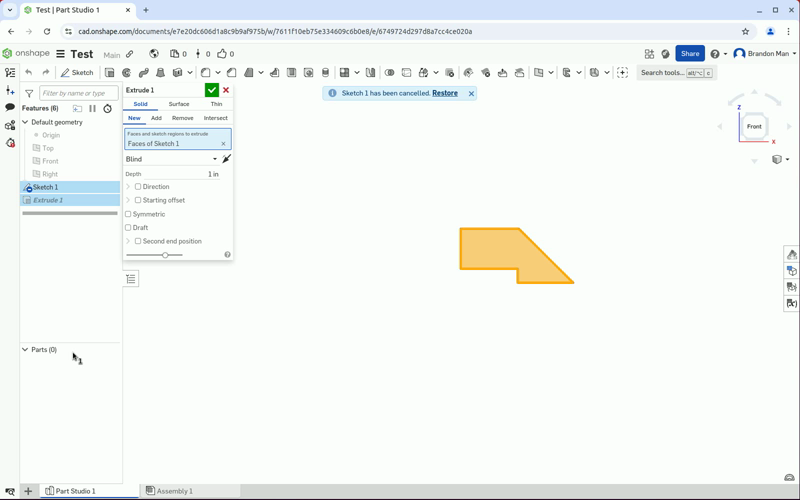
mouse_move(143, 106)
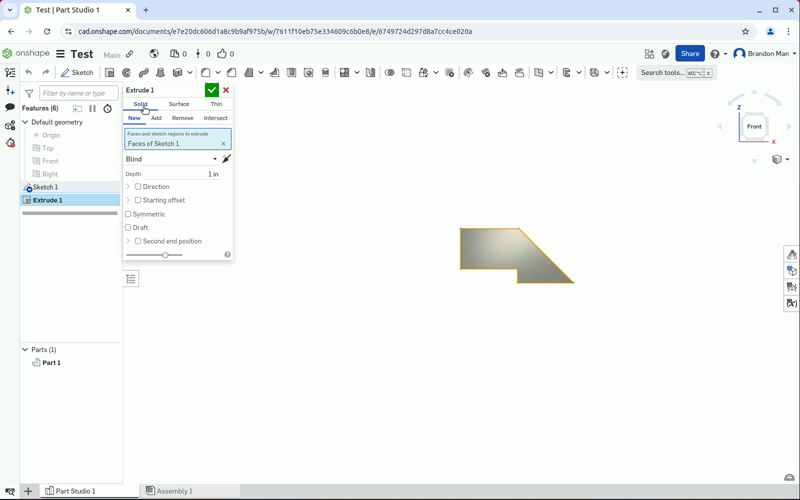
click(143, 106)
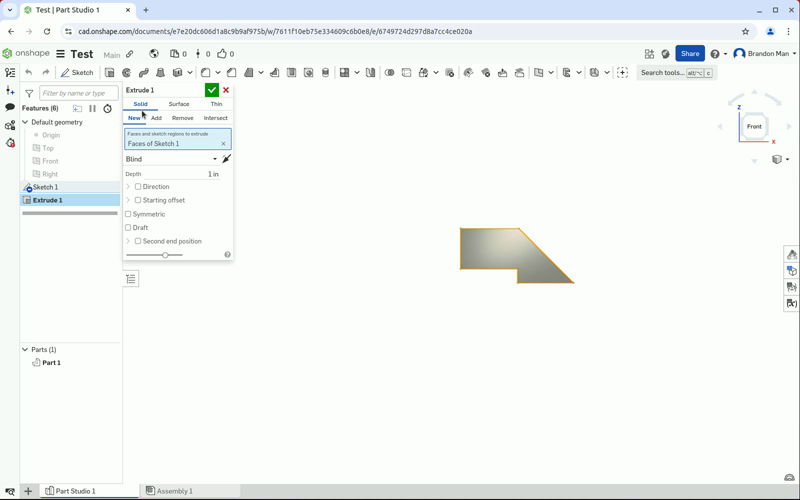
mouse_move(137, 120)
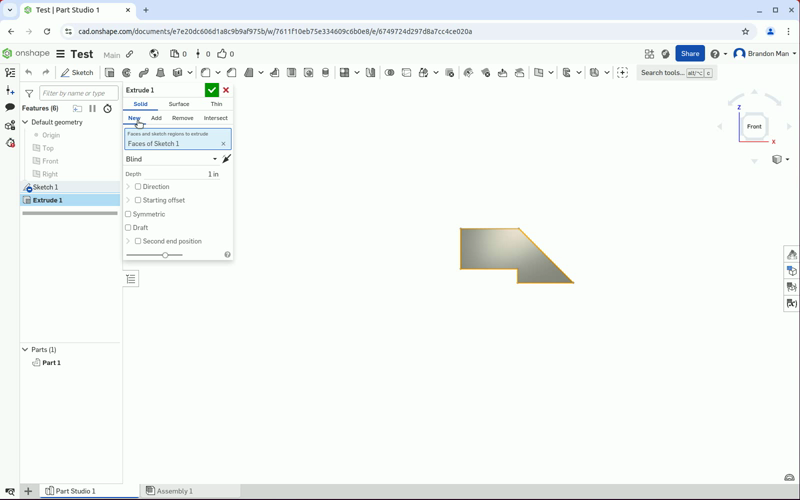
click(137, 120)
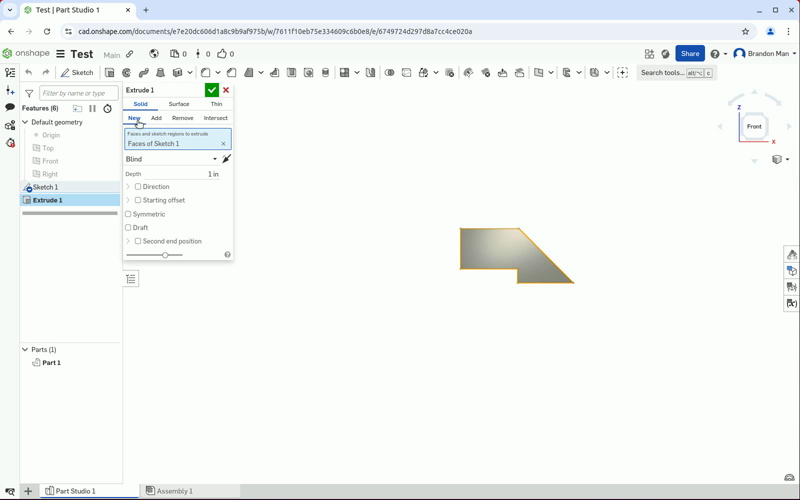
key(tab, 4)
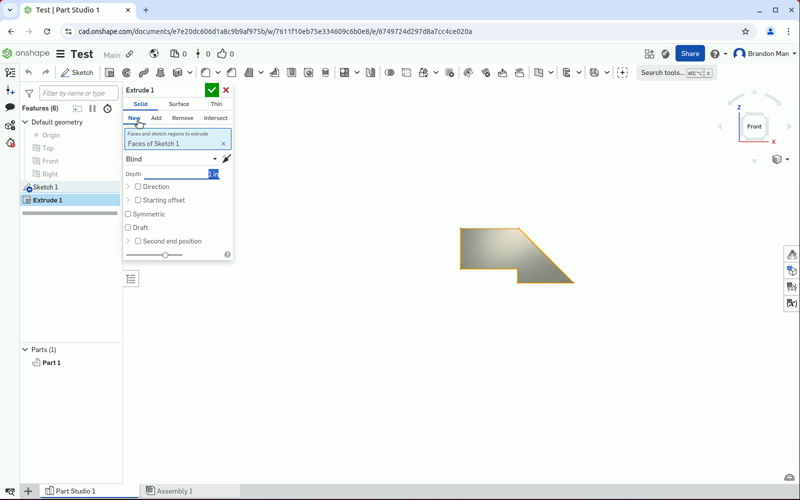
text(16.128)
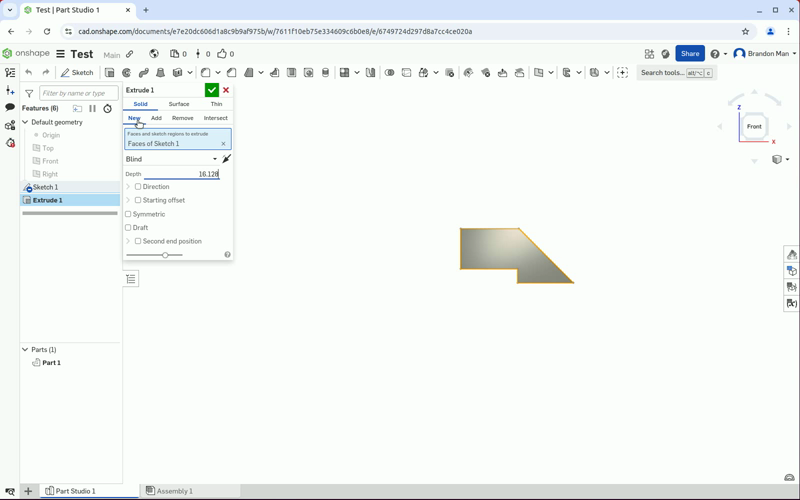
key(enter)
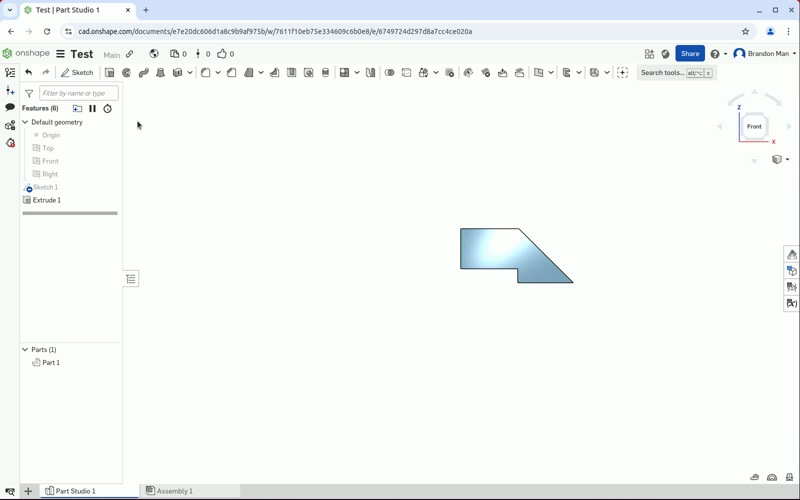
key(shift+h)
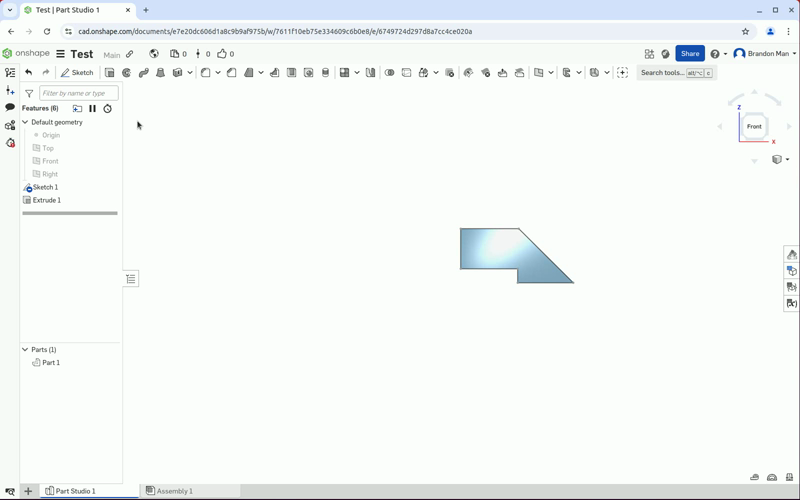
key(shift+h)
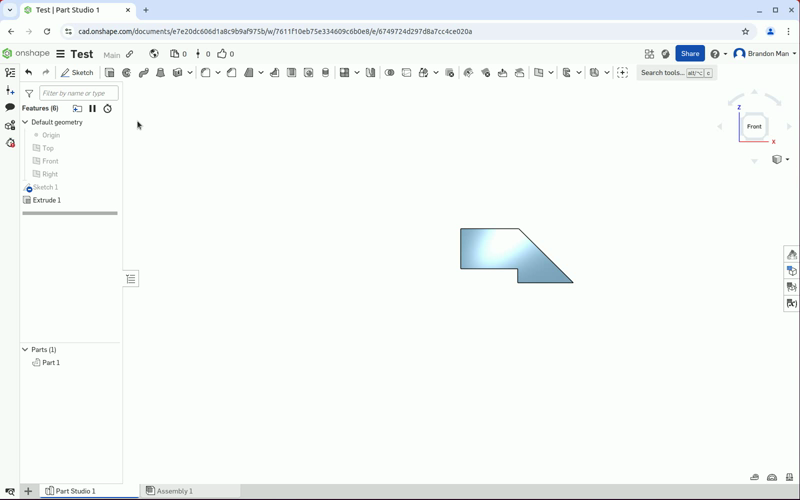
mouse_move(73, 189)
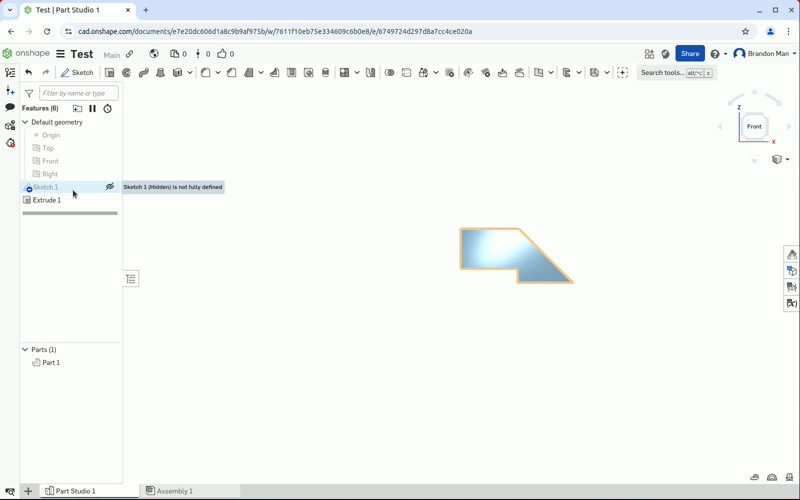
click(73, 189)
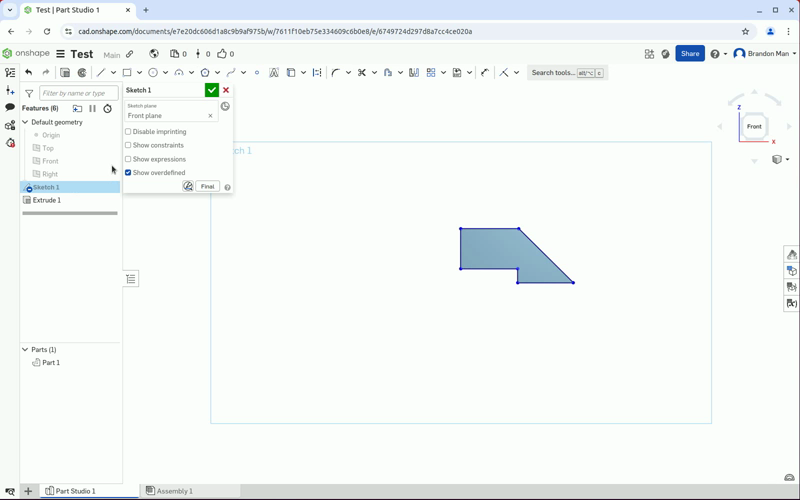
mouse_move(229, 92)
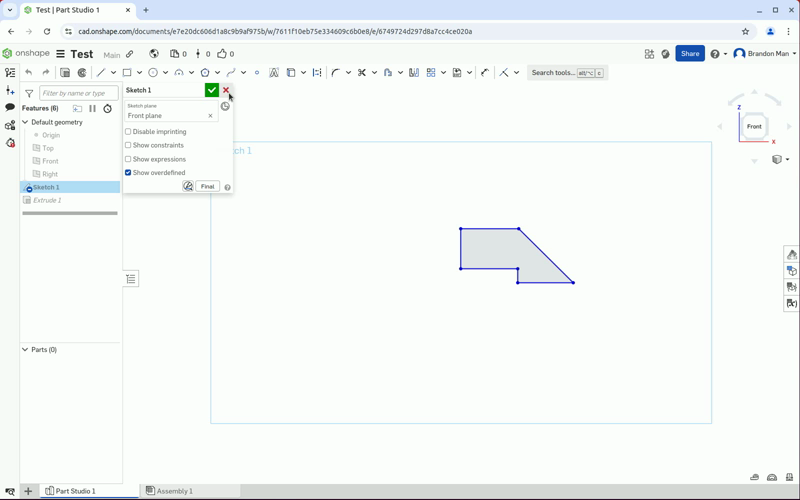
click(229, 92)
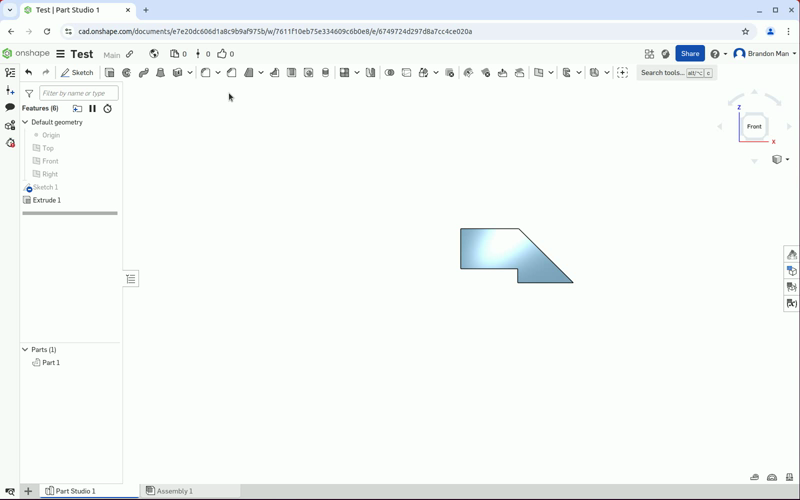
mouse_move(541, 75)
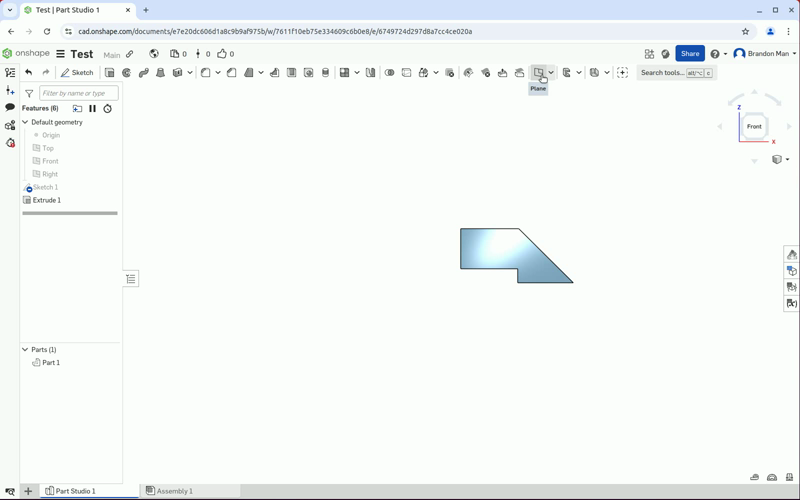
click(541, 75)
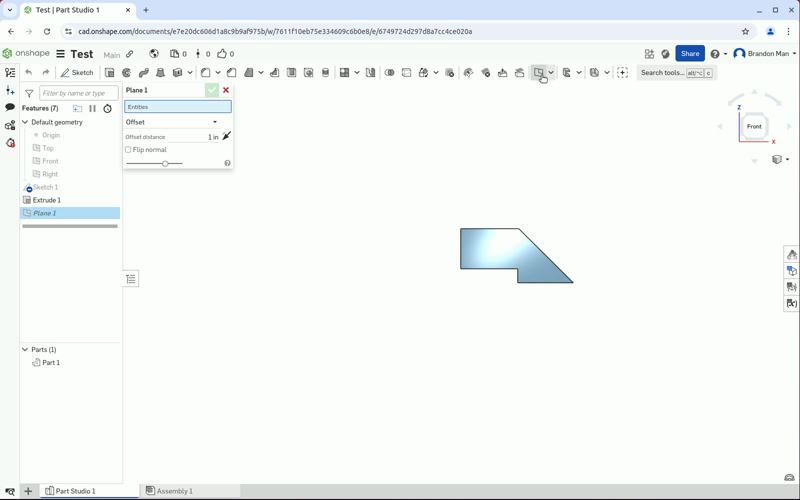
mouse_move(73, 163)
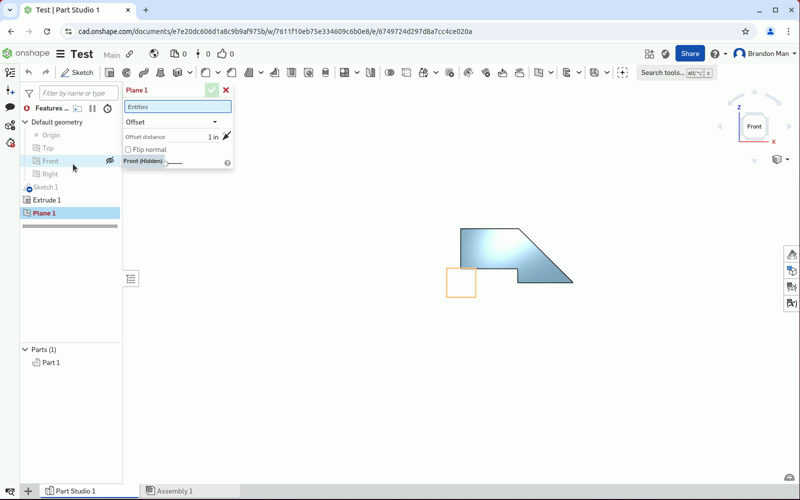
click(73, 163)
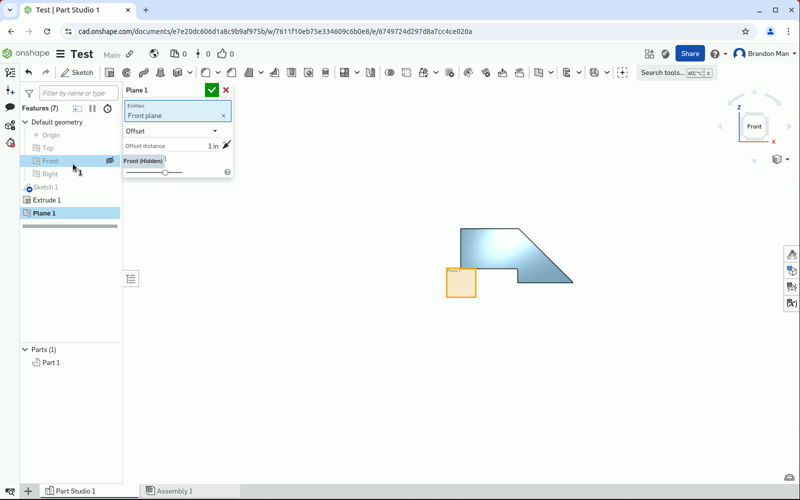
key(tab, 2)
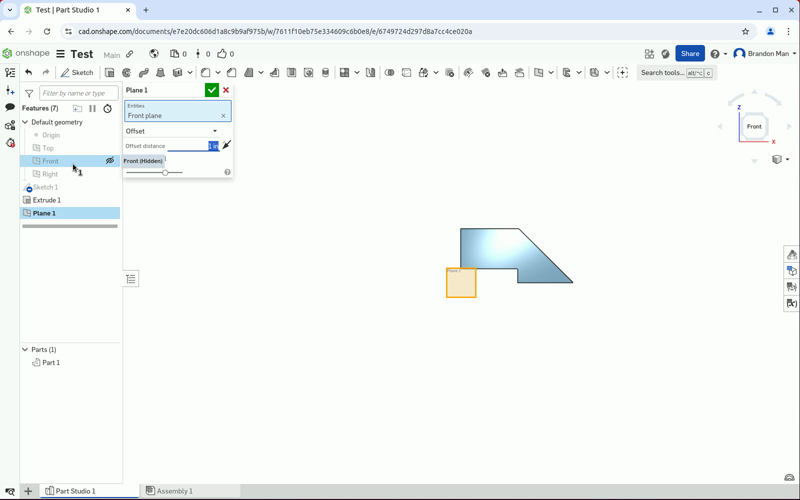
text(16.114)
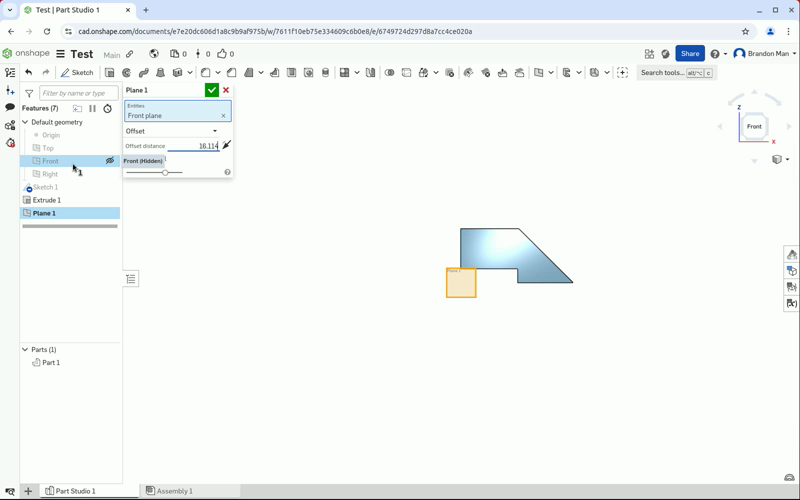
key(enter, 2)
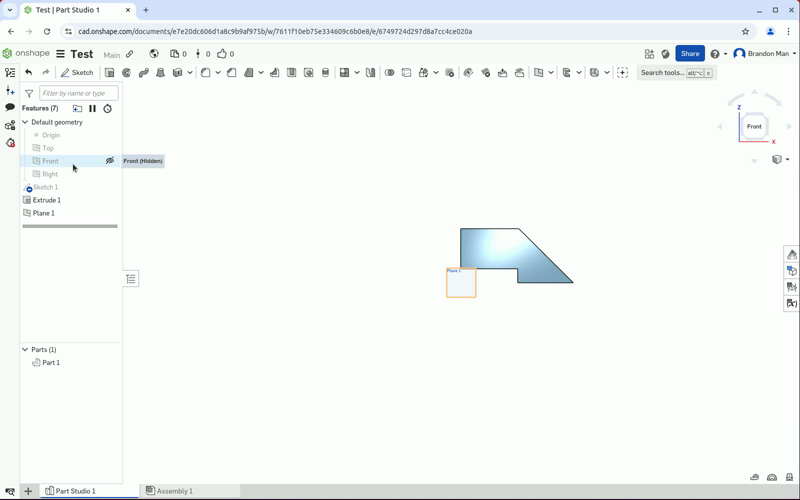
key(shift+s)
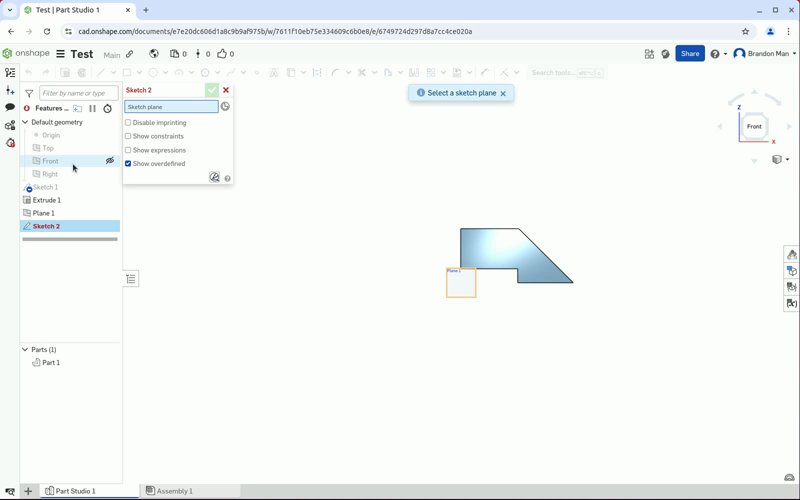
mouse_move(73, 215)
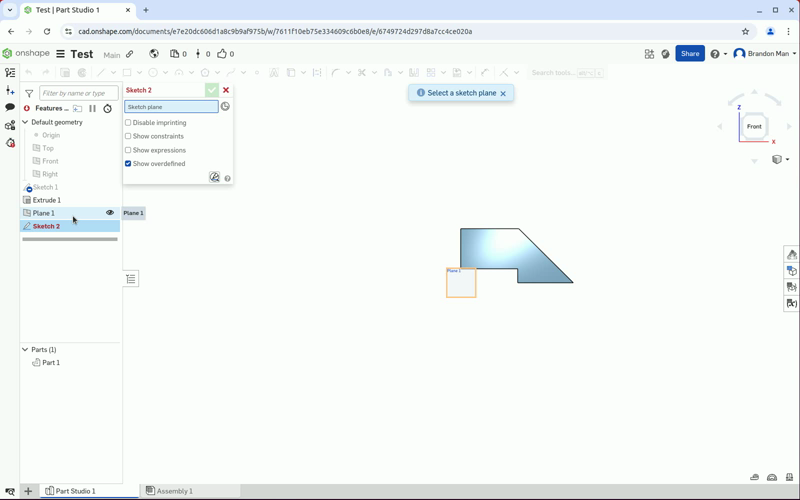
click(73, 215)
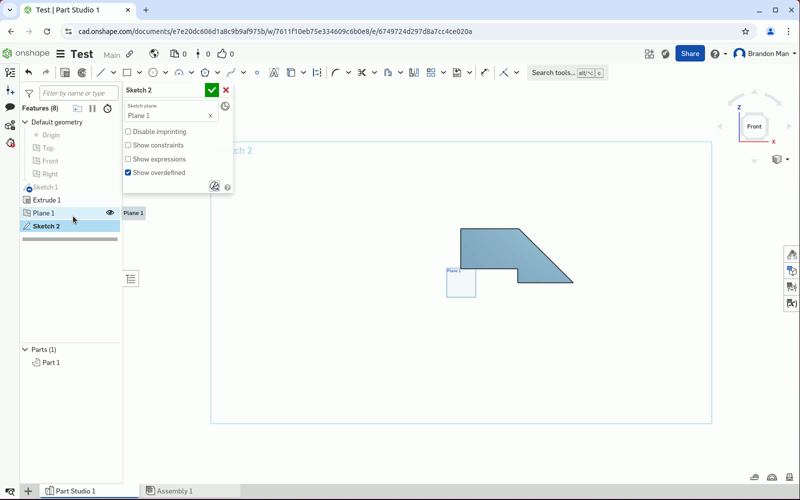
mouse_move(73, 352)
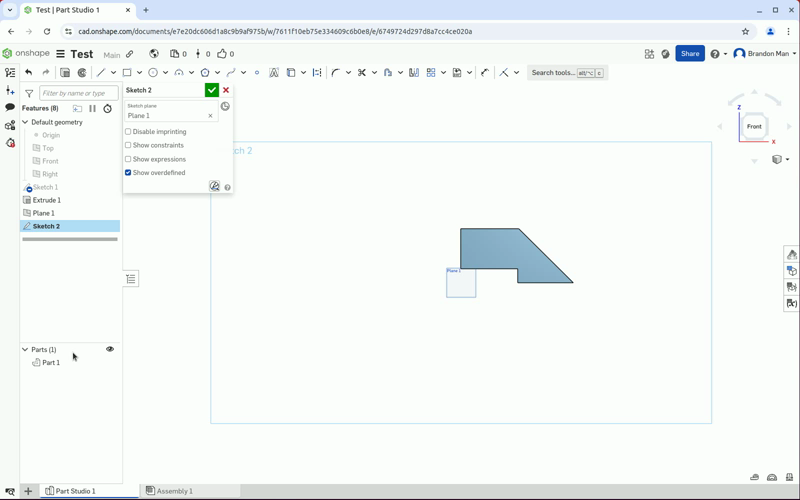
key(y)
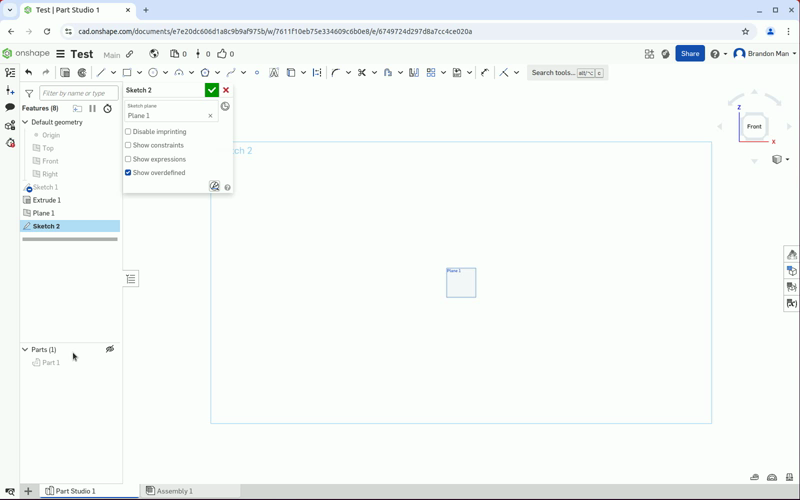
key(l)
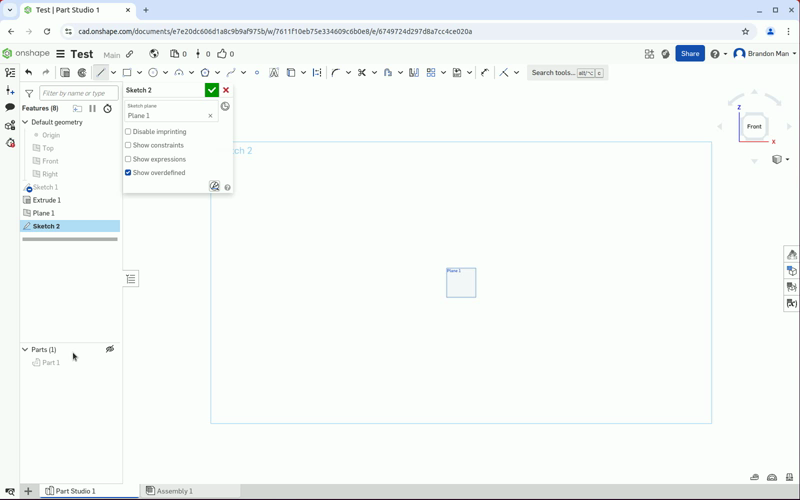
key_down(shift)
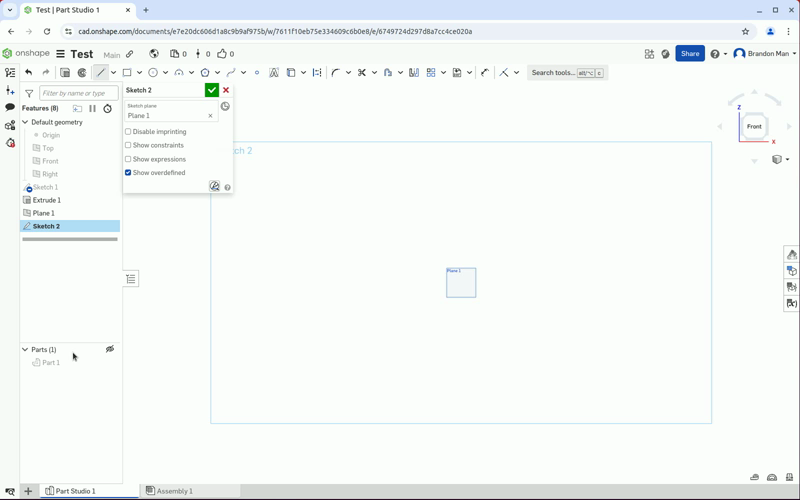
mouse_move(539, 300)
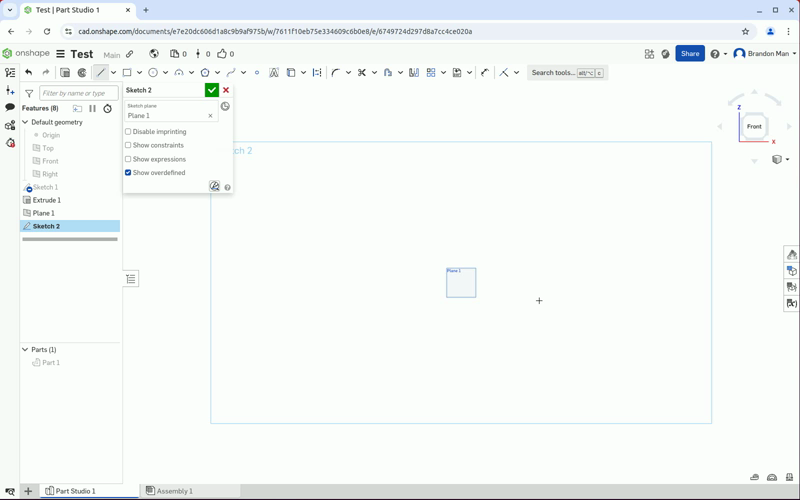
click(539, 300)
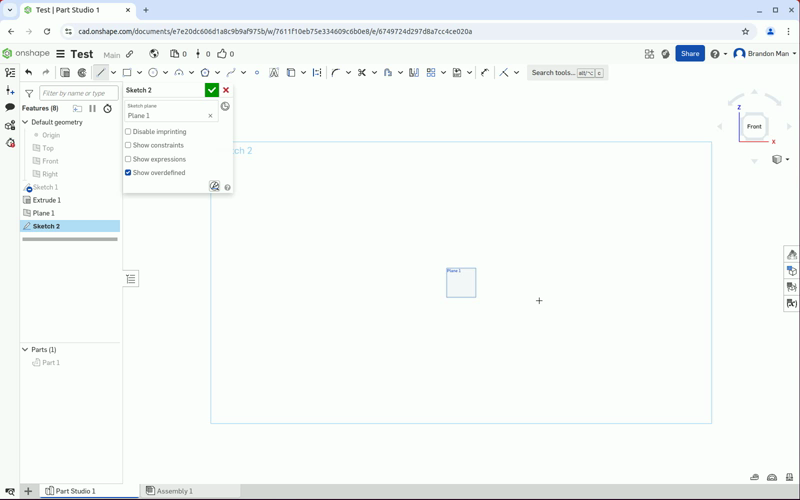
key_up(shift)
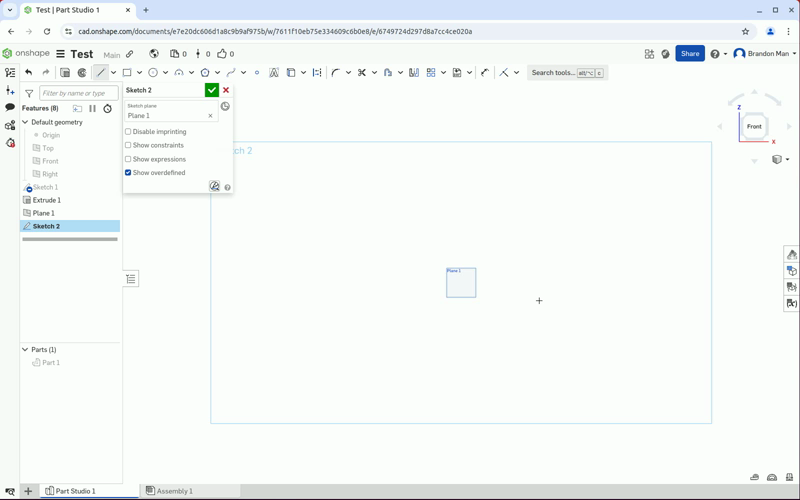
key_down(shift)
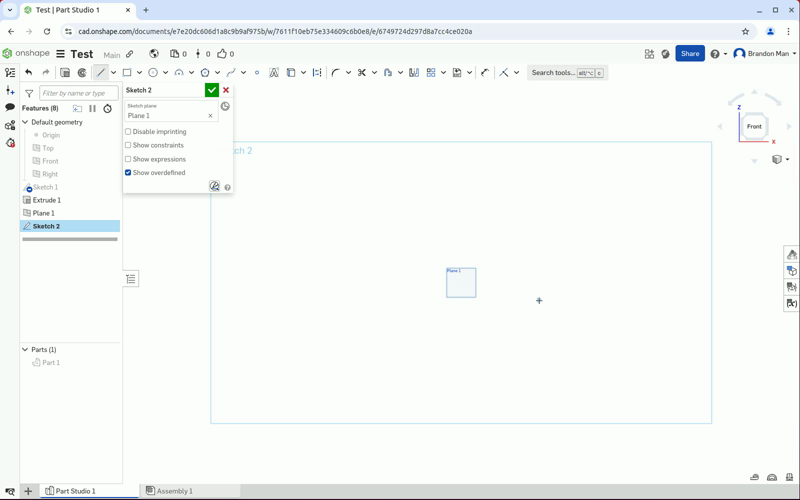
mouse_move(569, 300)
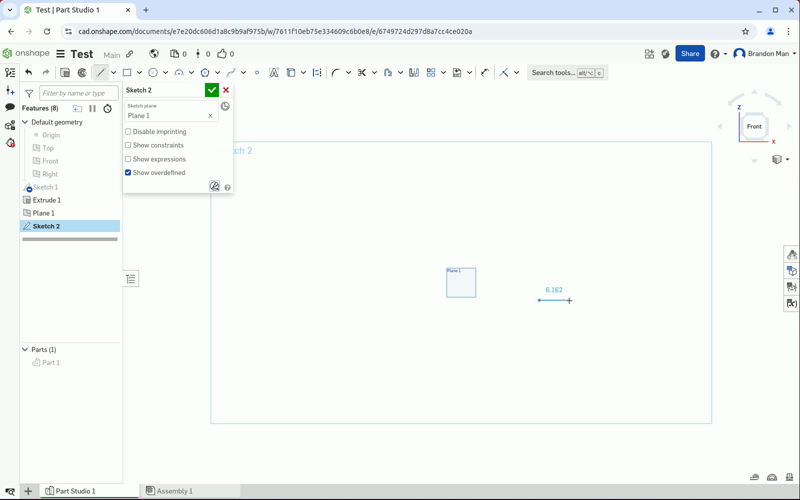
mouse_move(581, 300)
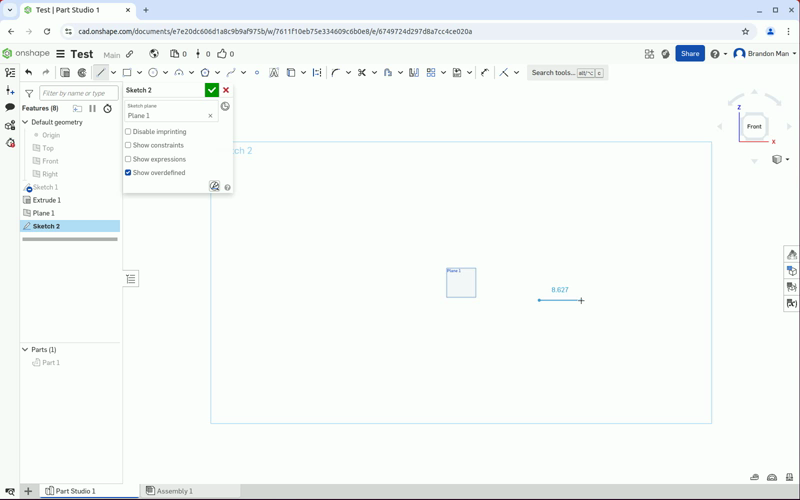
click(581, 300)
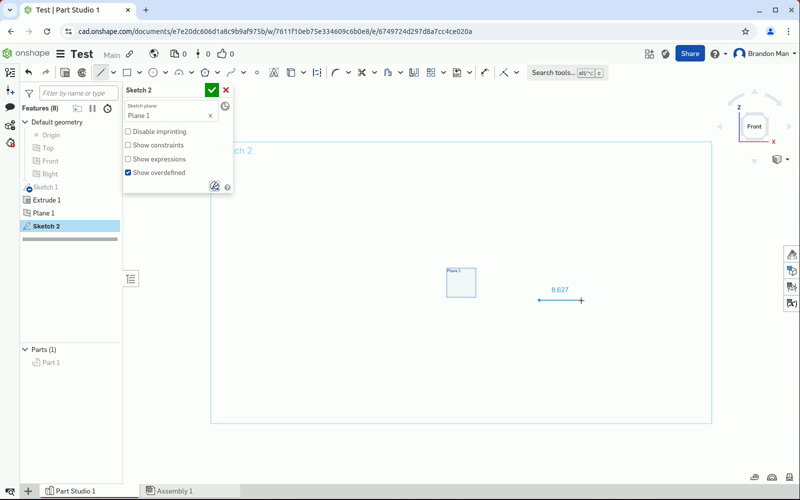
key_up(shift)
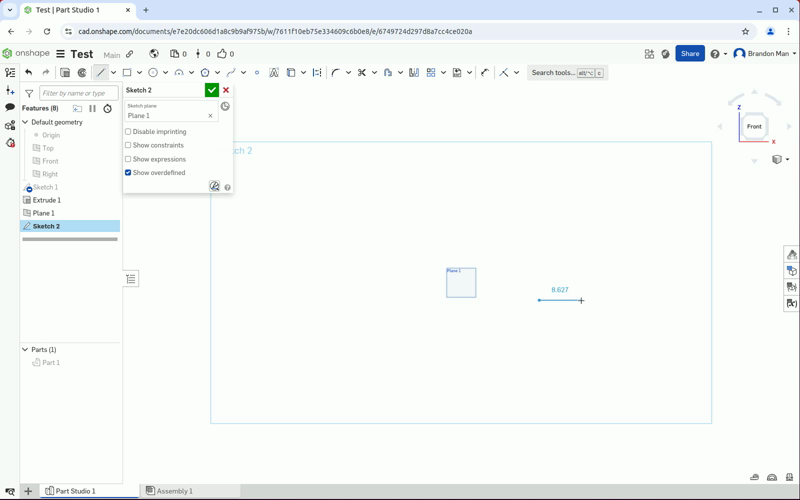
key_down(shift)
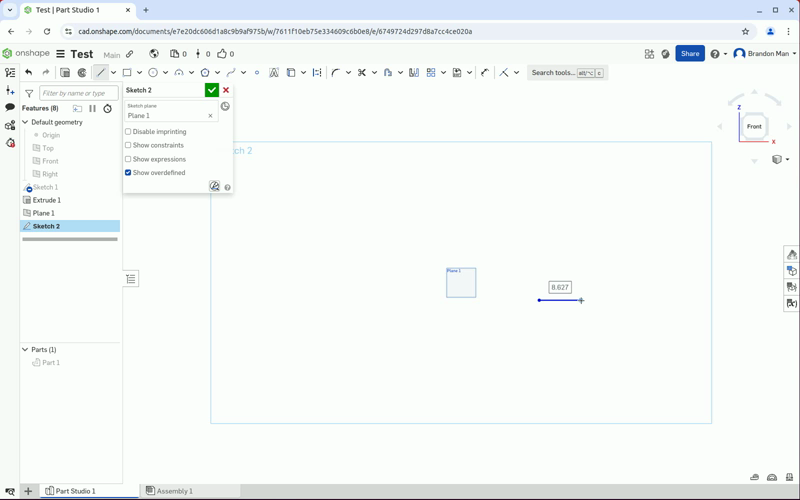
mouse_move(581, 239)
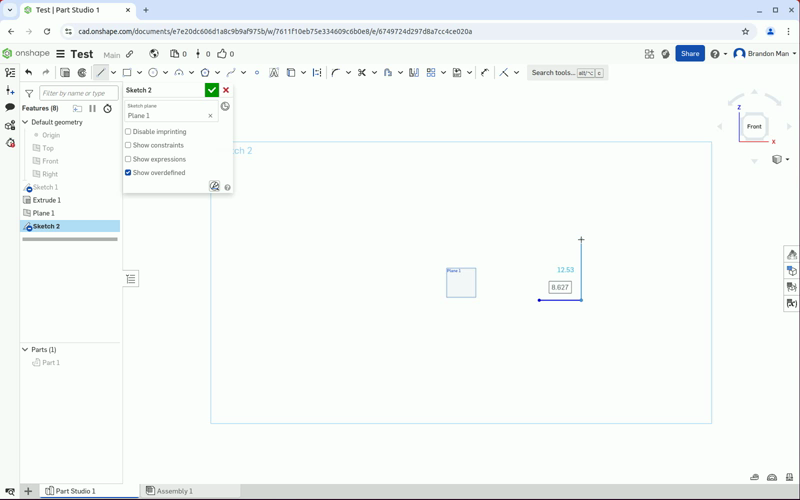
click(581, 239)
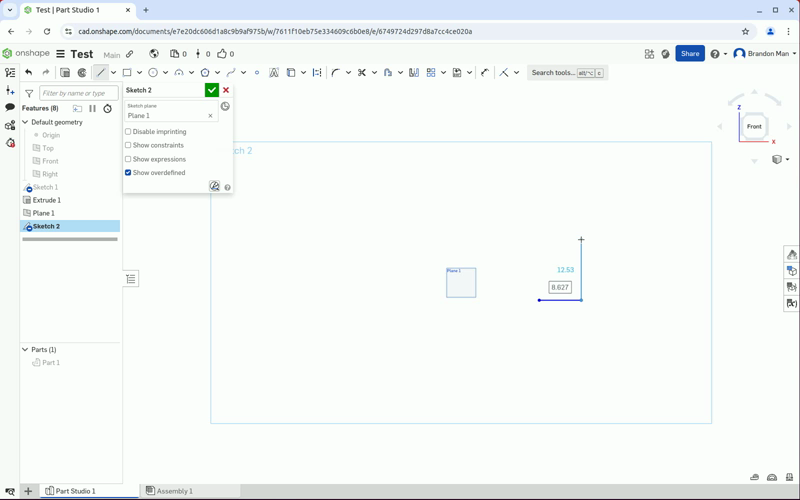
key_up(shift)
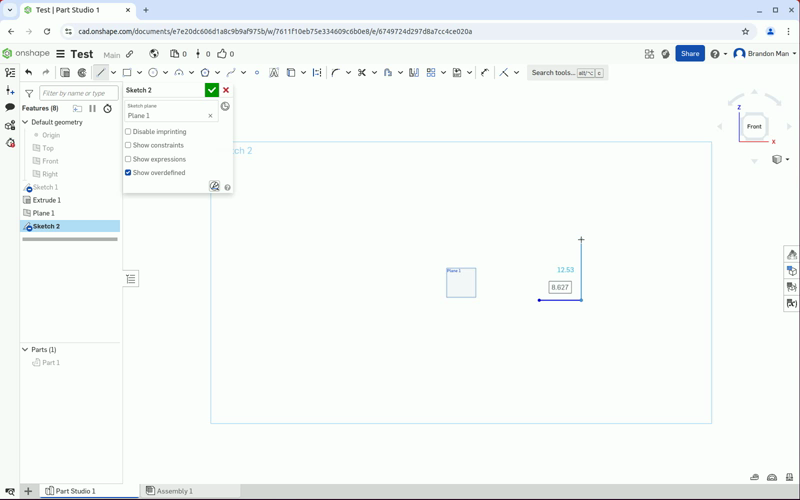
key_down(shift)
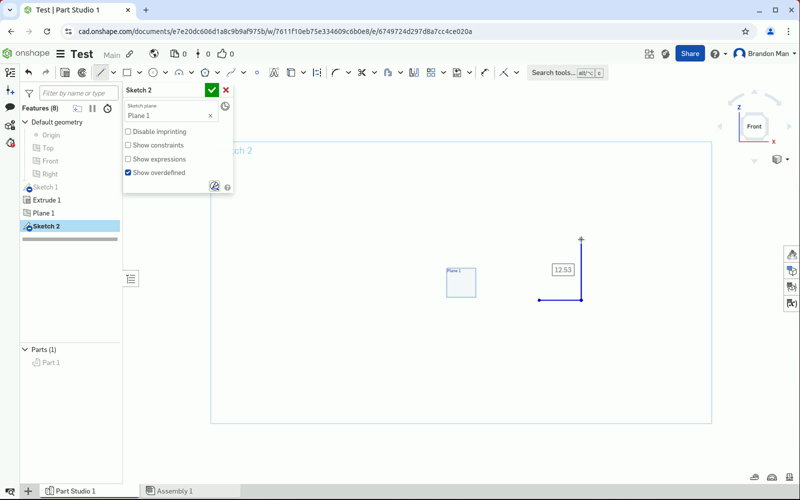
mouse_move(589, 239)
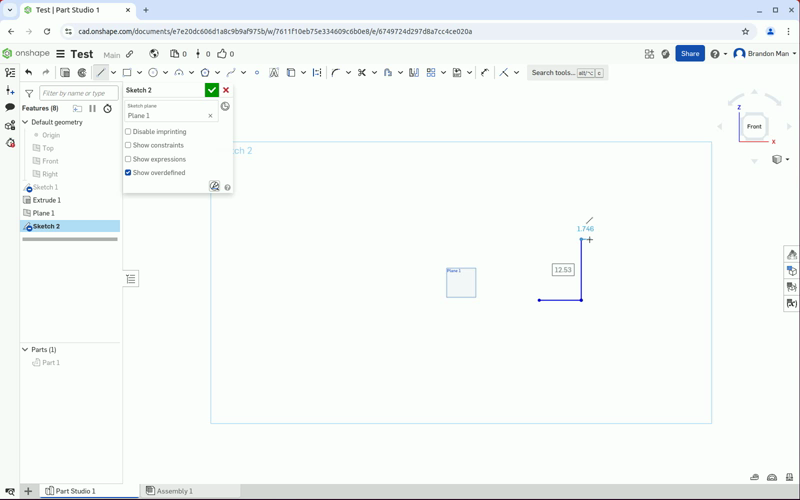
mouse_move(539, 239)
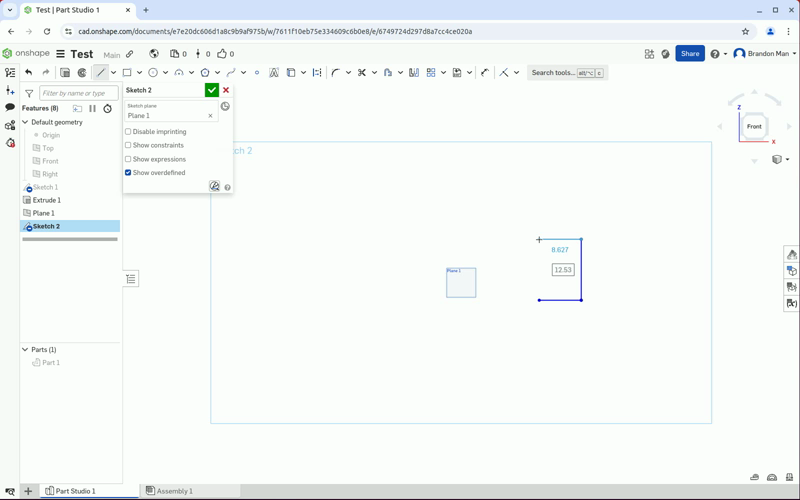
click(539, 239)
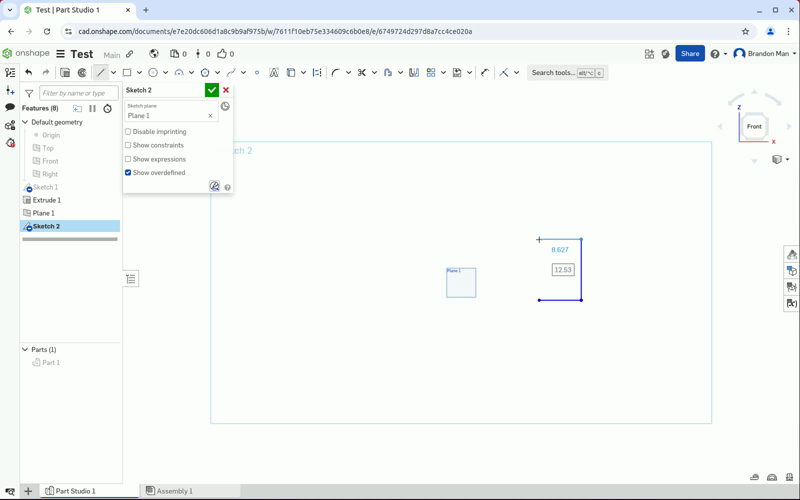
key_up(shift)
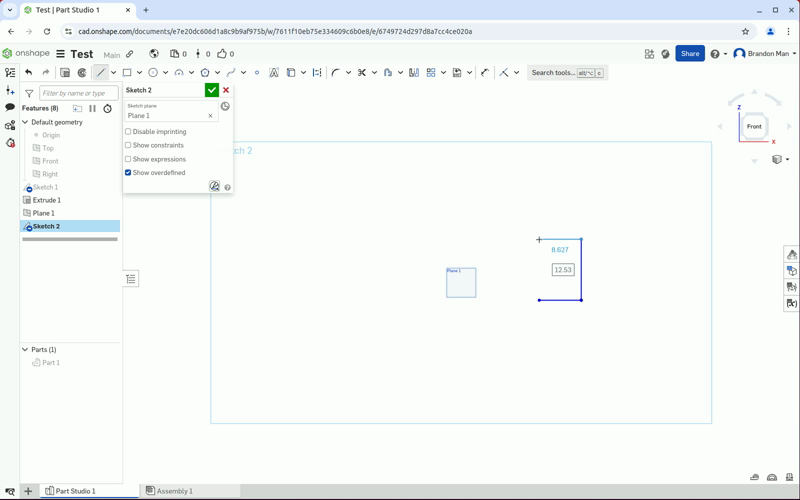
key_down(shift)
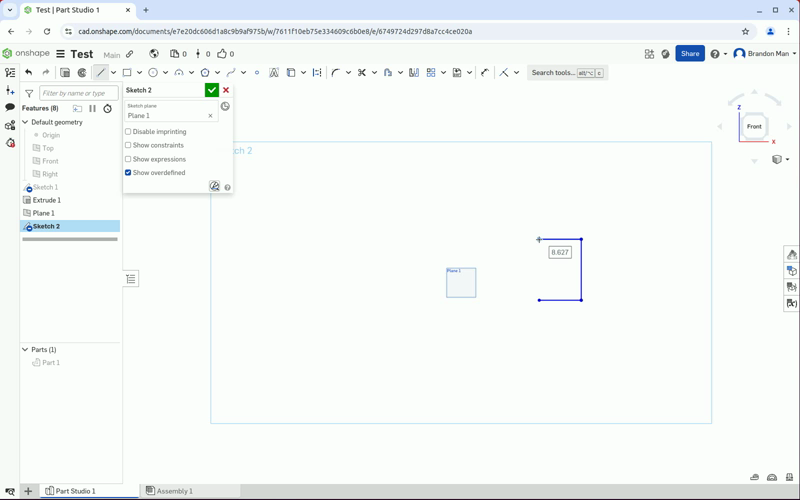
mouse_move(569, 239)
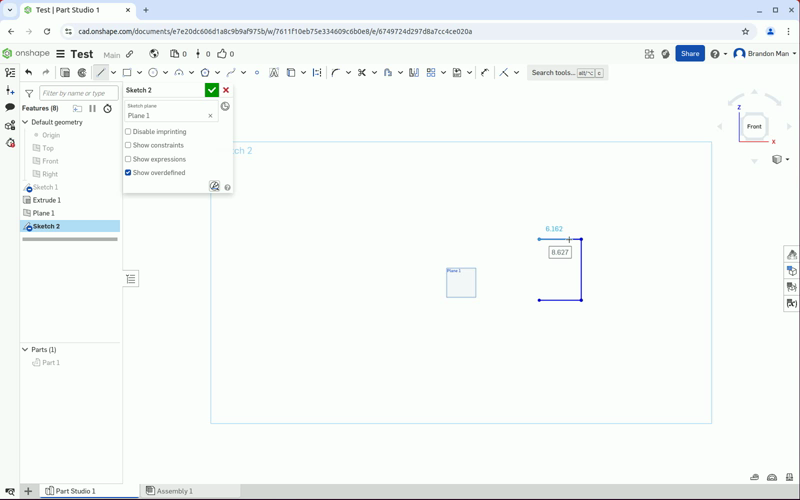
mouse_move(539, 248)
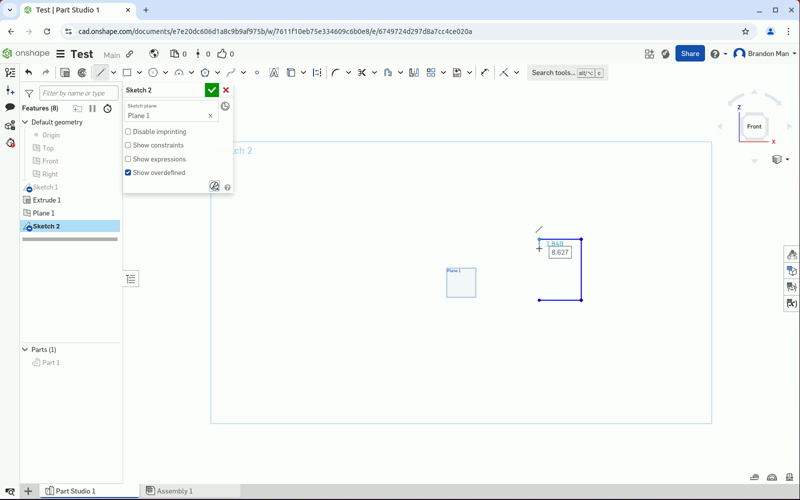
click(539, 248)
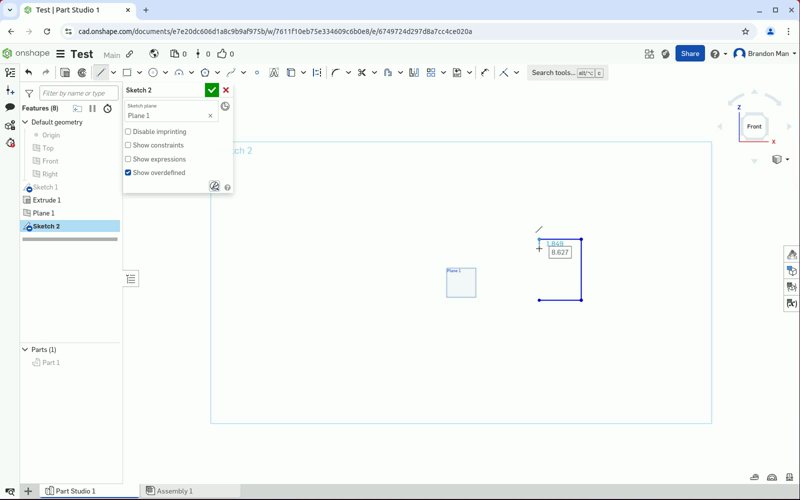
key_up(shift)
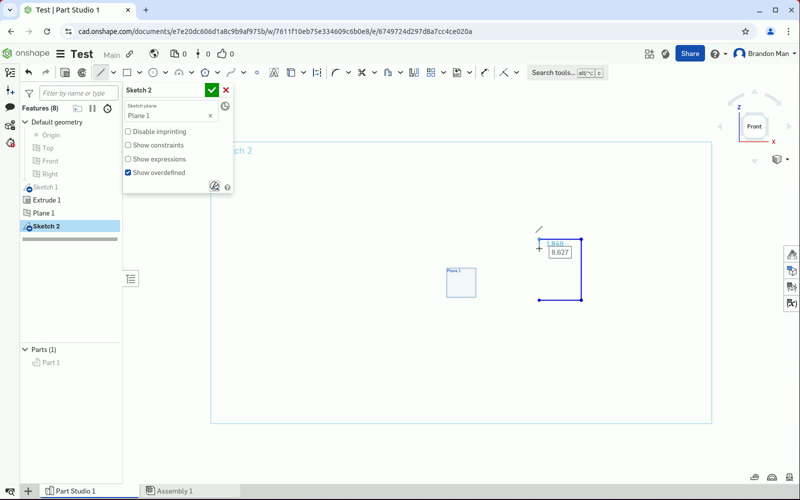
key_down(shift)
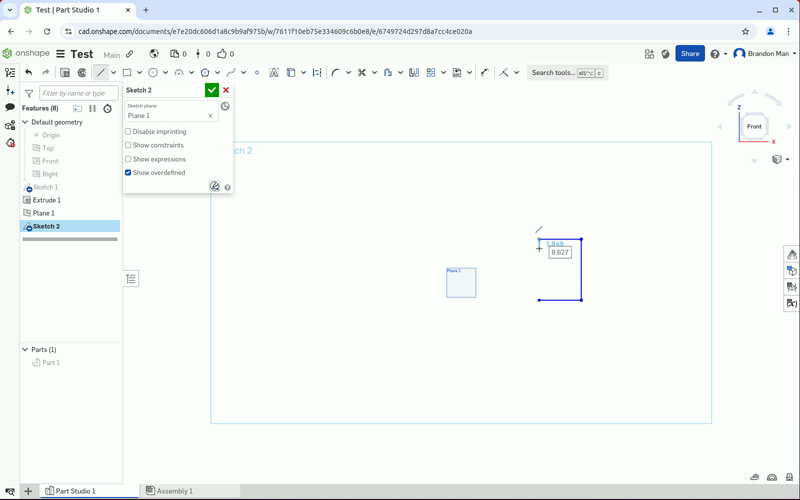
mouse_move(569, 248)
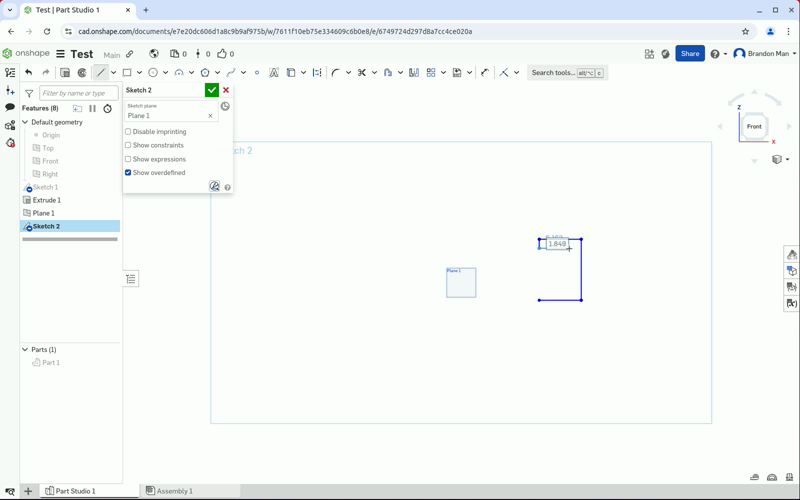
mouse_move(573, 282)
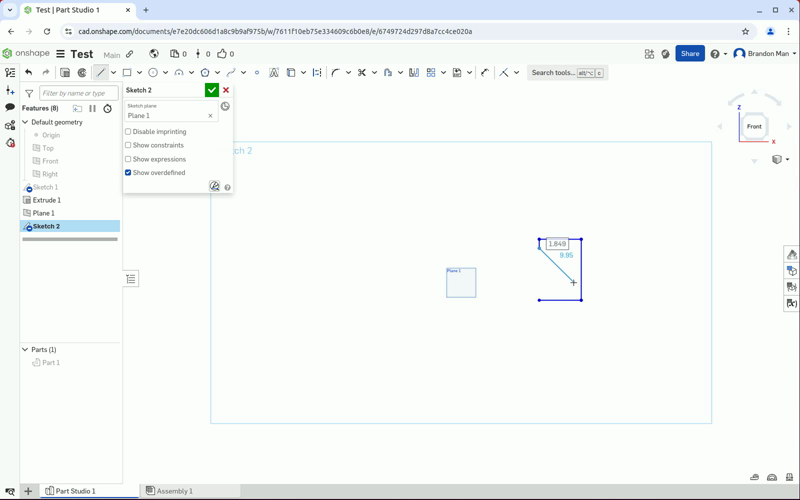
click(573, 282)
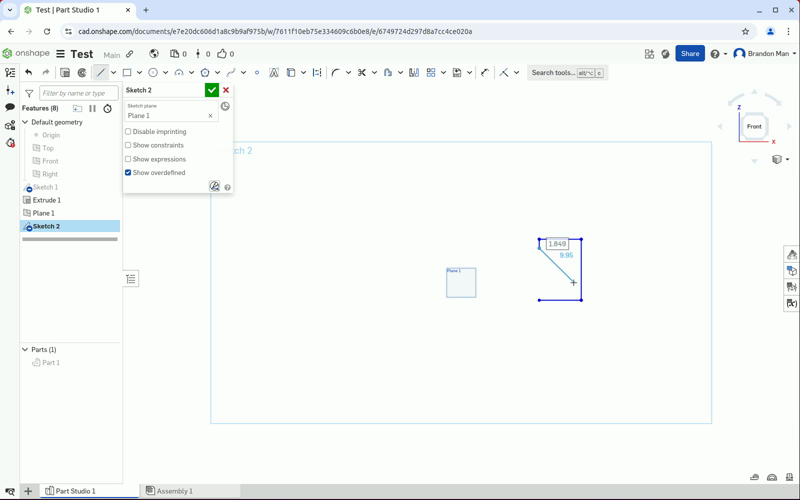
key_up(shift)
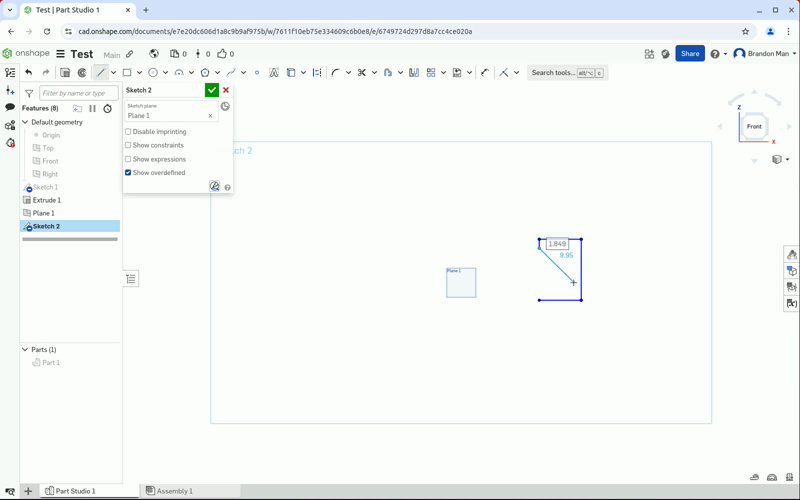
key_down(shift)
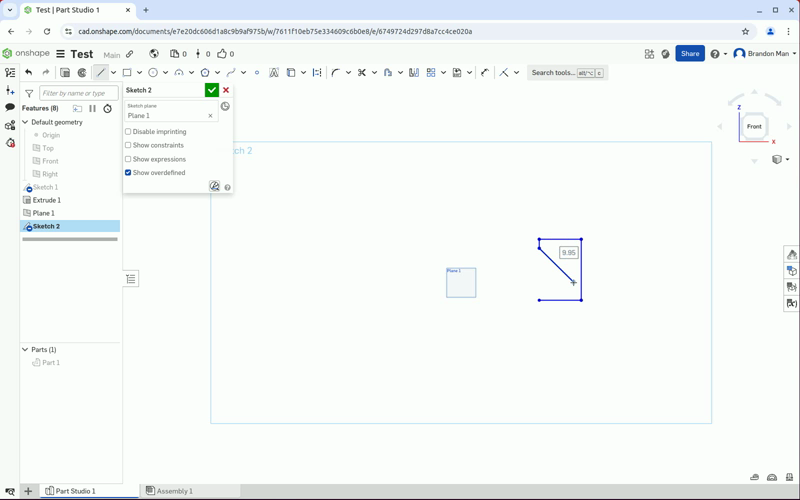
mouse_move(589, 282)
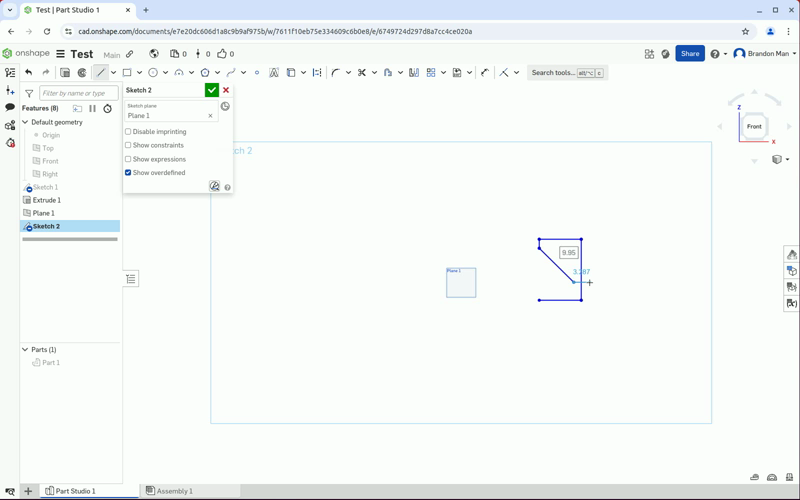
mouse_move(539, 282)
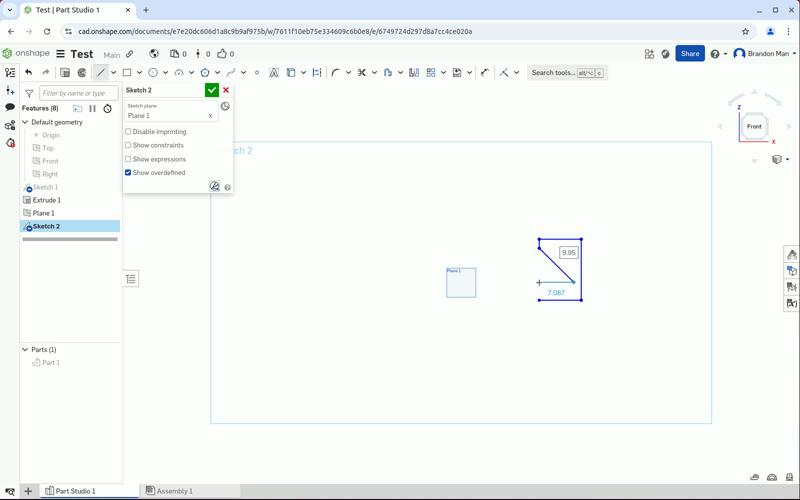
click(539, 282)
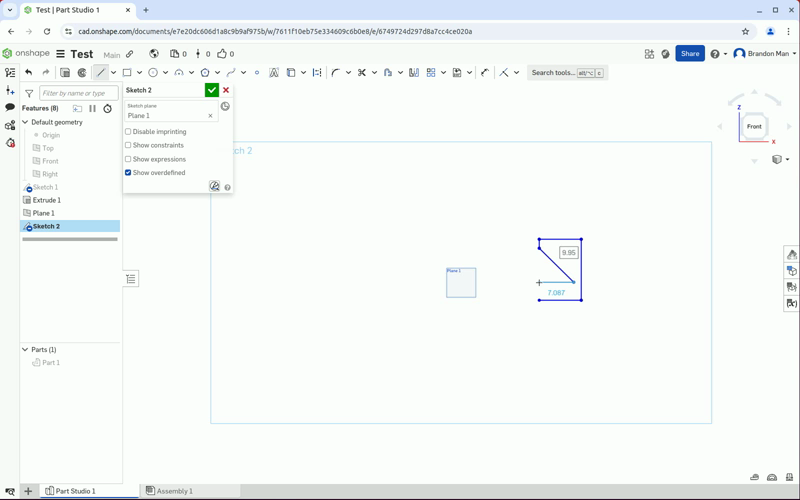
key_up(shift)
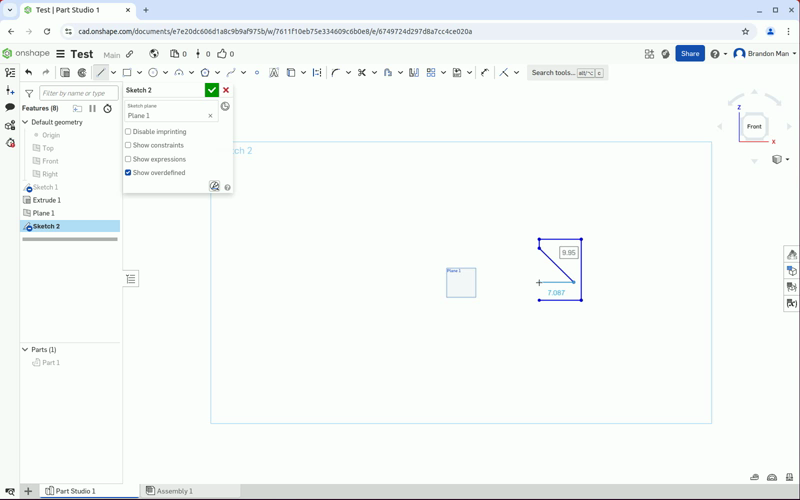
mouse_move(569, 282)
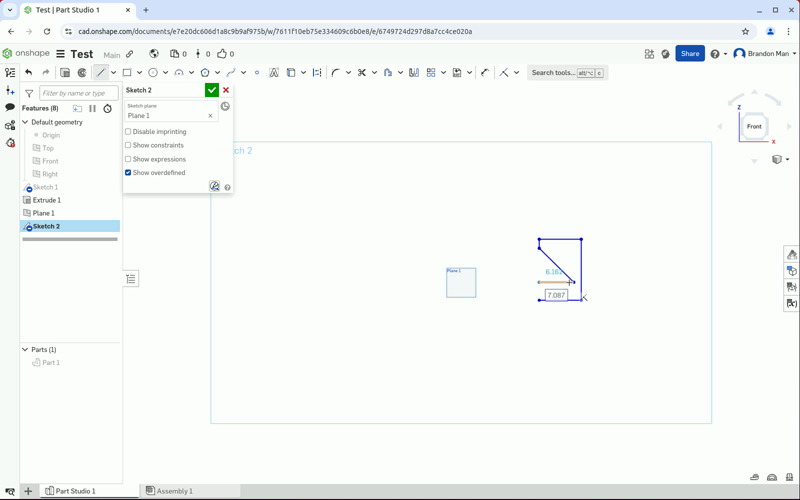
key_down(shift)
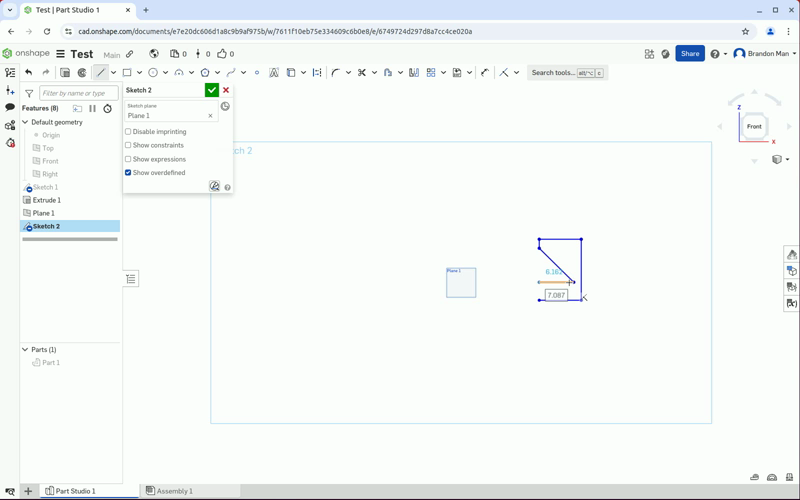
mouse_move(539, 300)
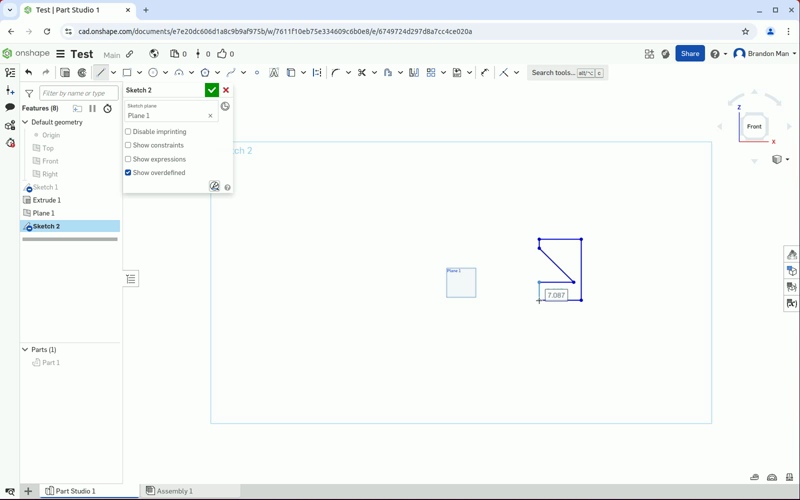
key_up(shift)
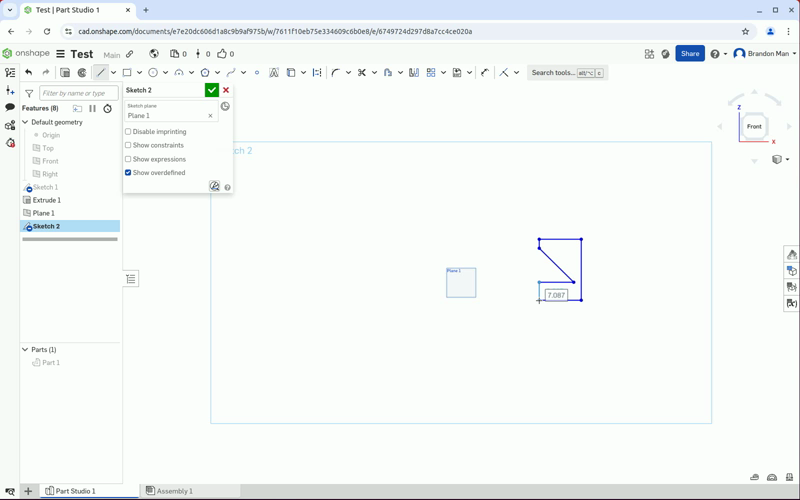
click(539, 300)
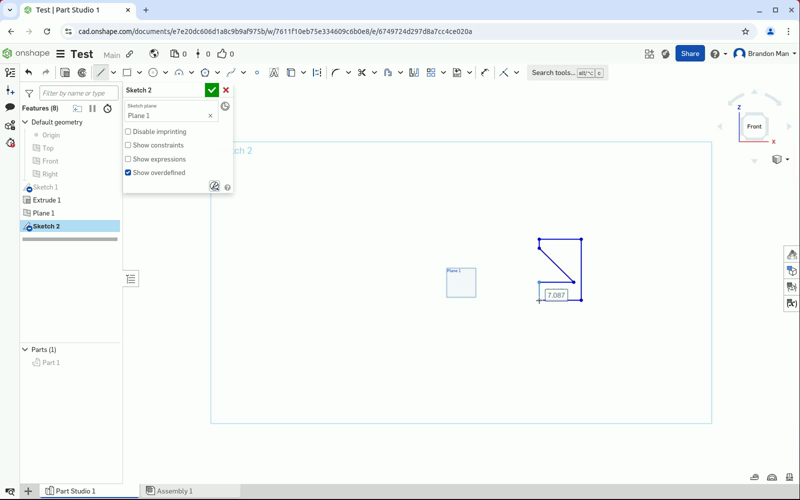
key(esc)
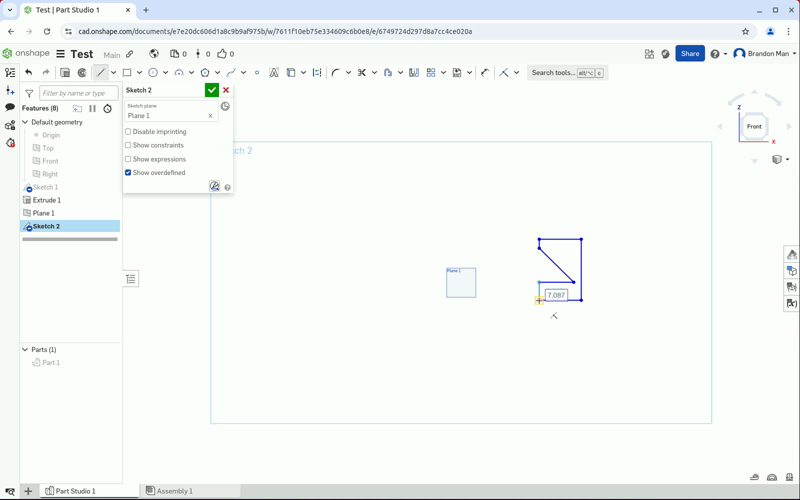
mouse_move(578, 280)
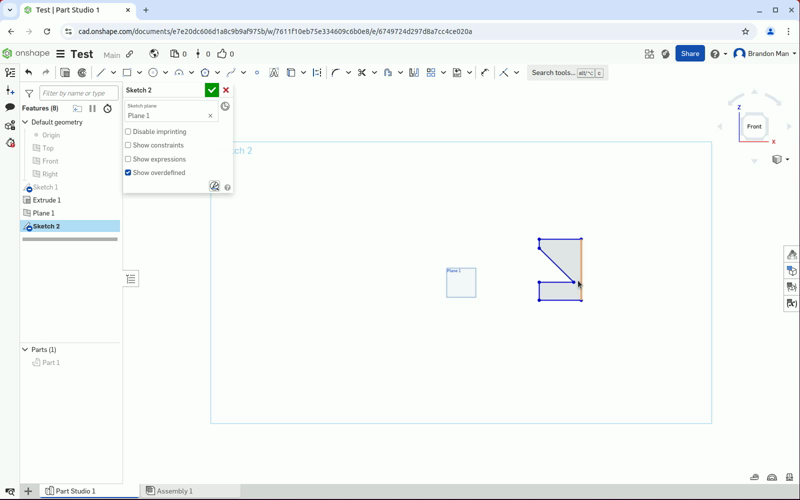
click(578, 280)
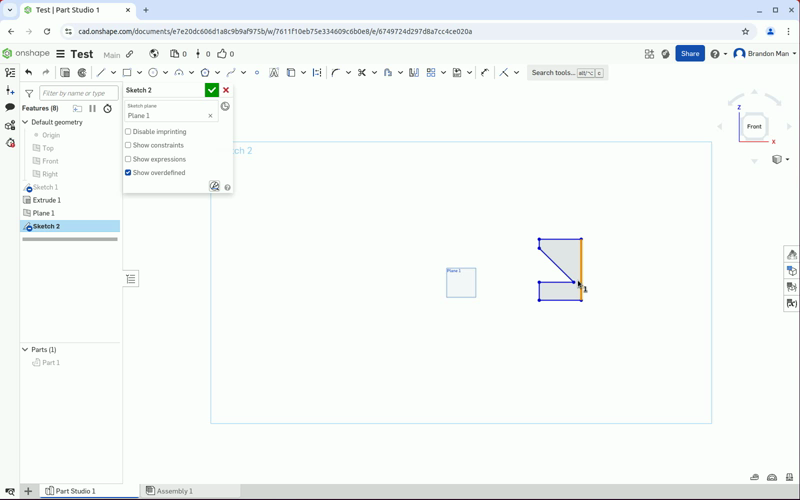
mouse_move(73, 352)
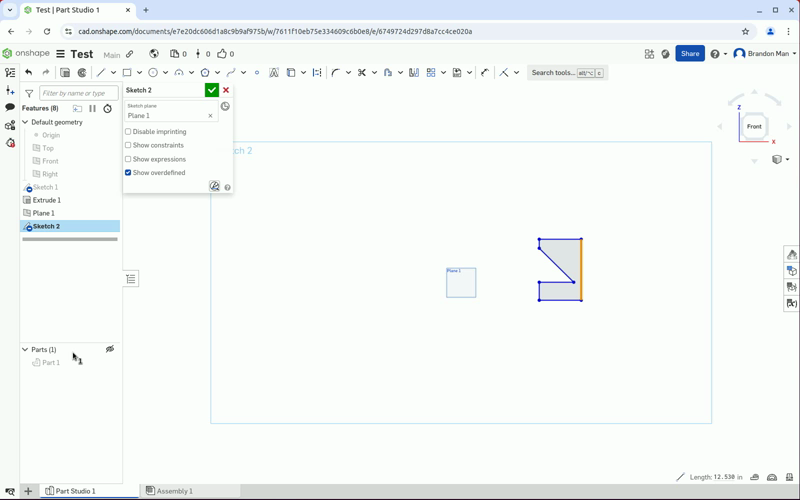
key(shift+y)
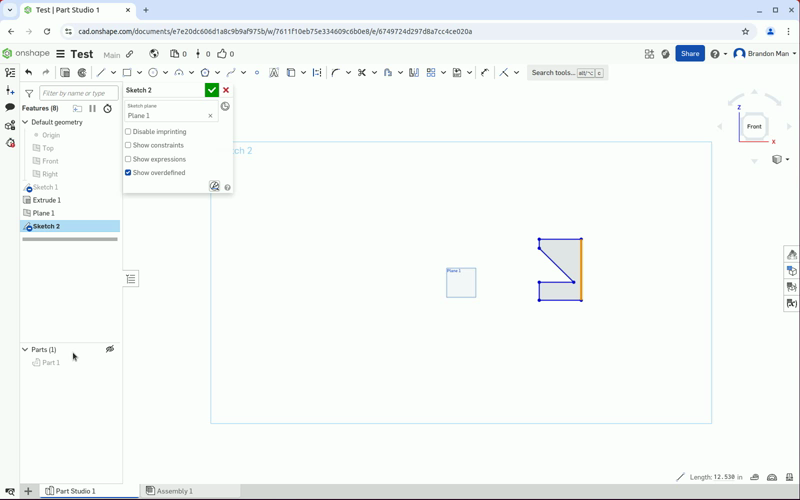
key(shift+e)
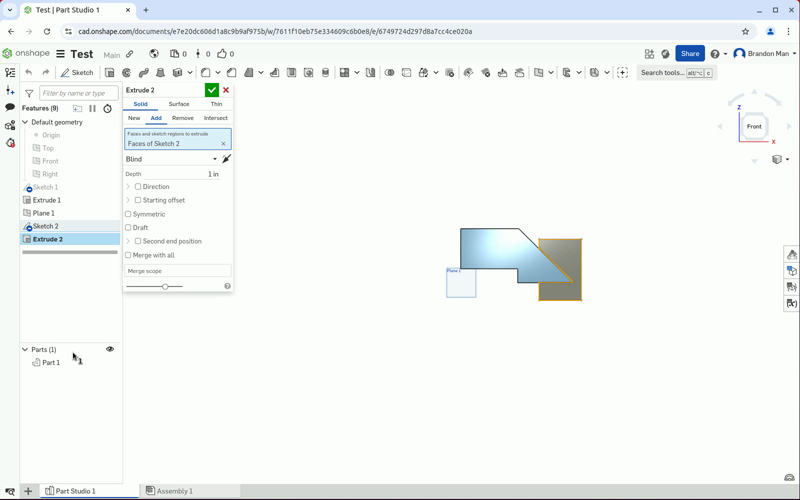
mouse_move(143, 106)
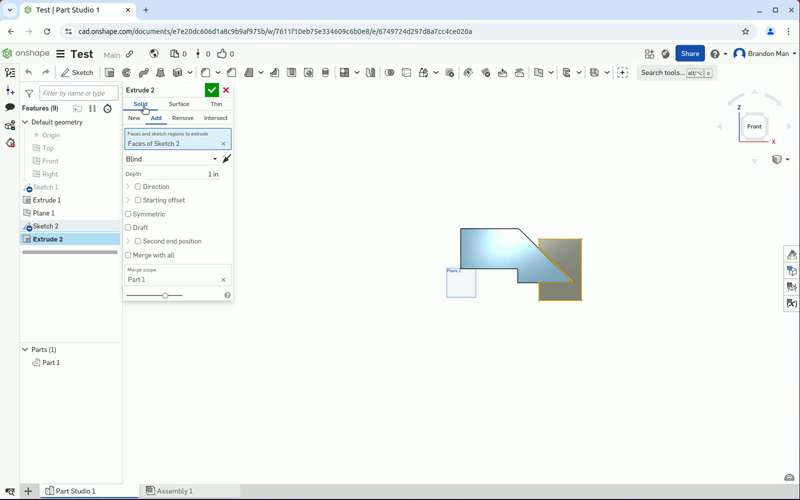
click(143, 106)
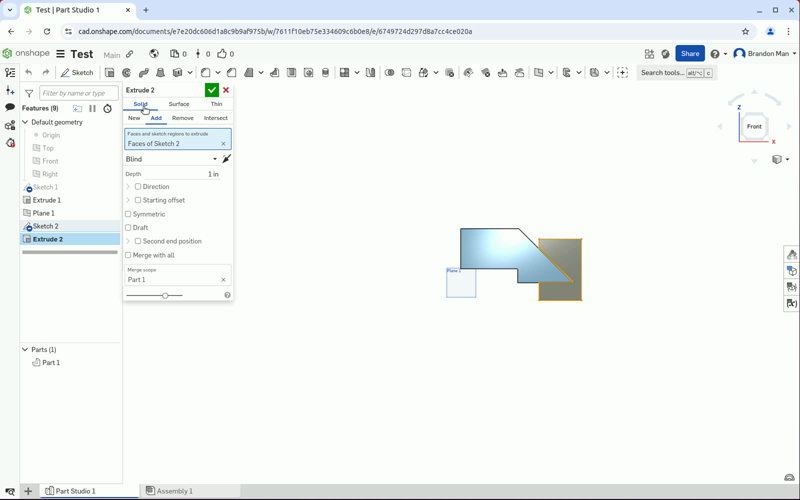
mouse_move(186, 120)
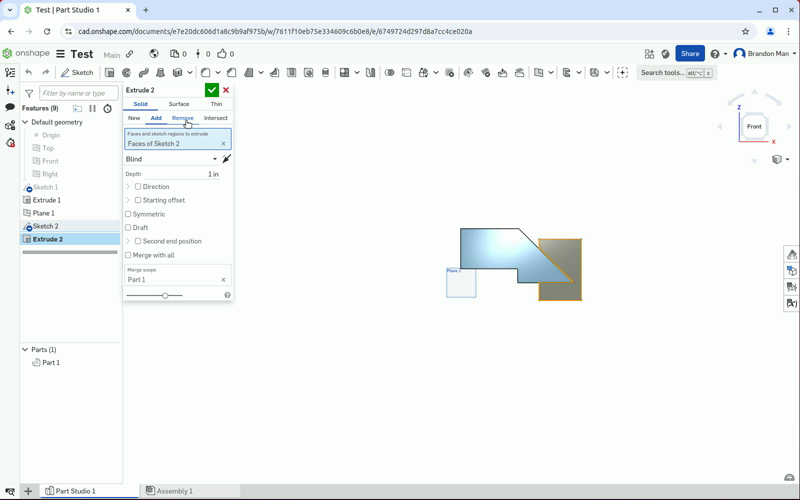
click(186, 120)
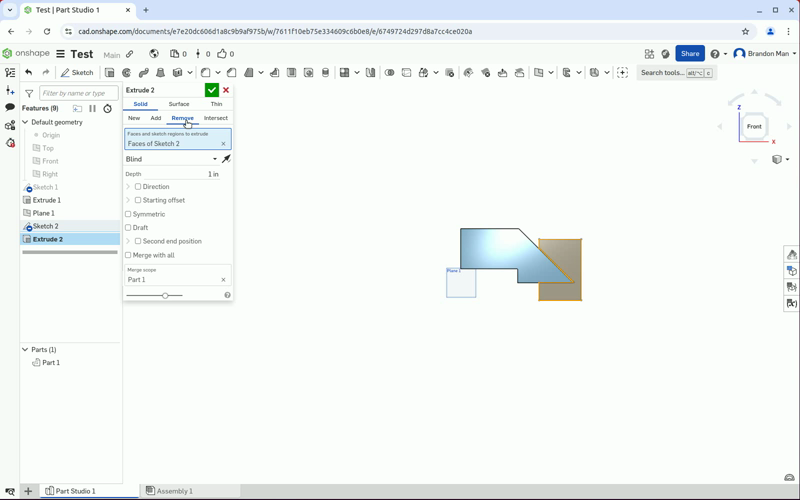
key(tab, 4)
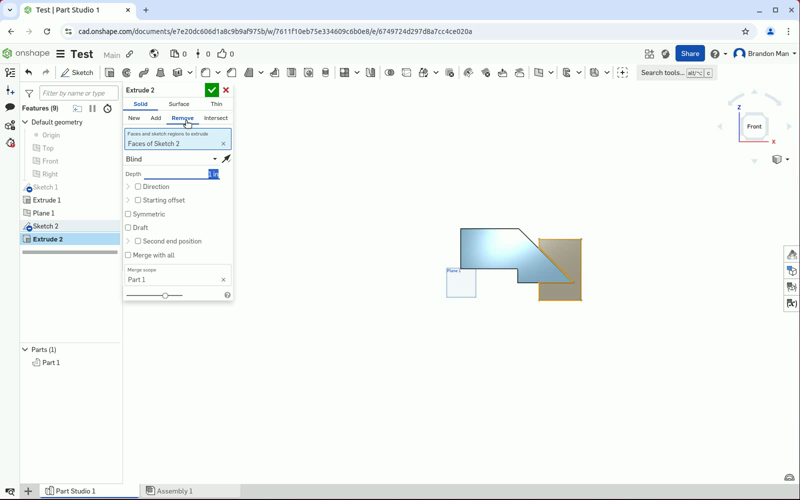
text(3.851)
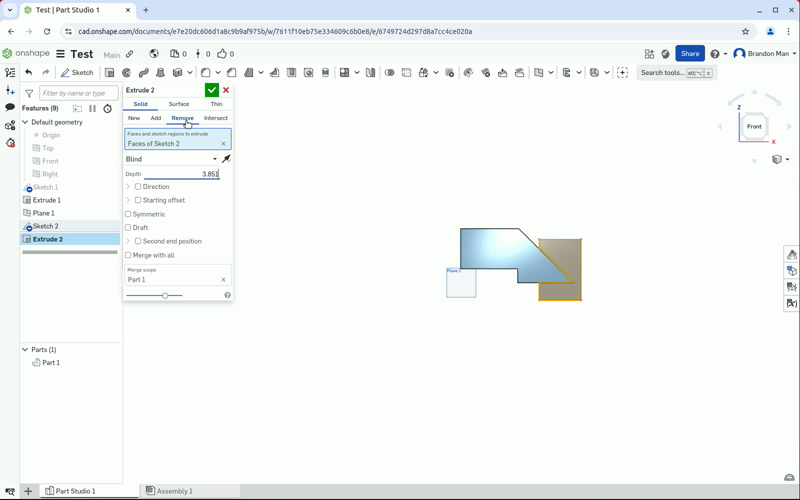
key(tab, 6)
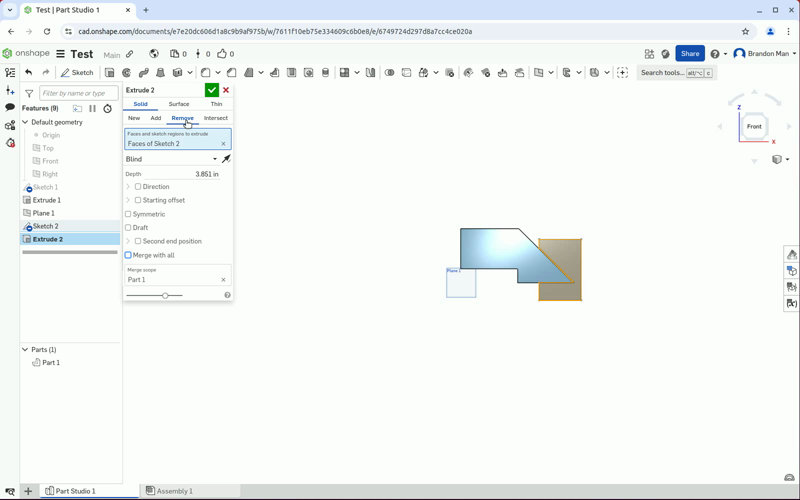
key(space)
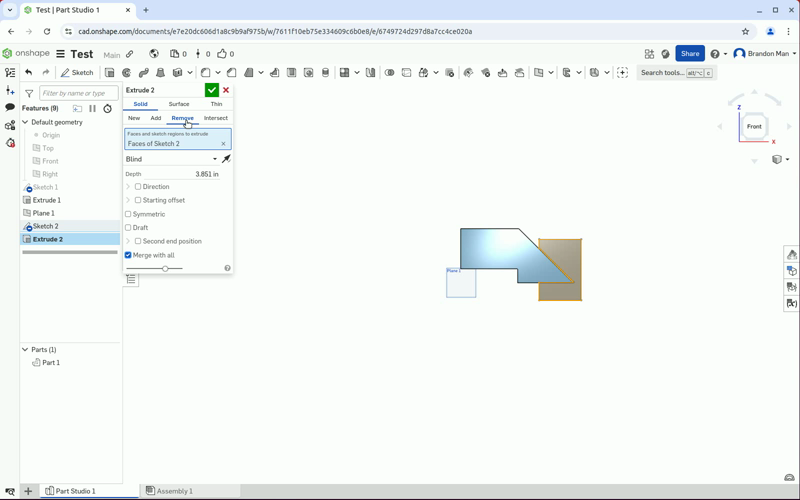
key(enter)
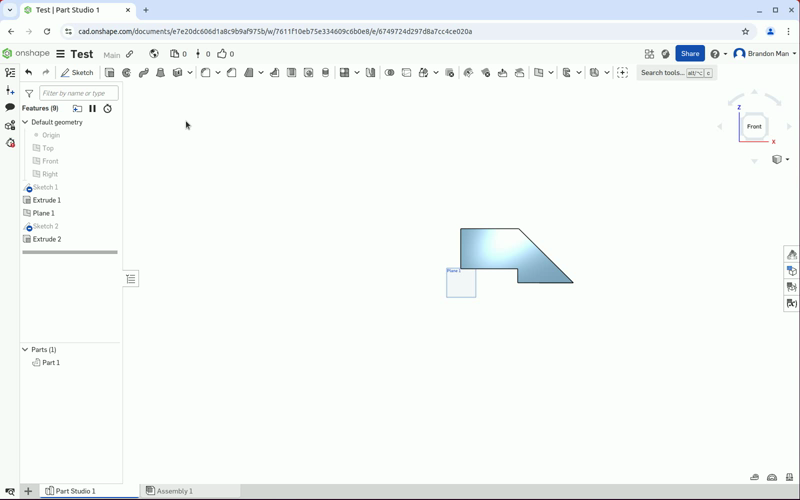
key(shift+h)
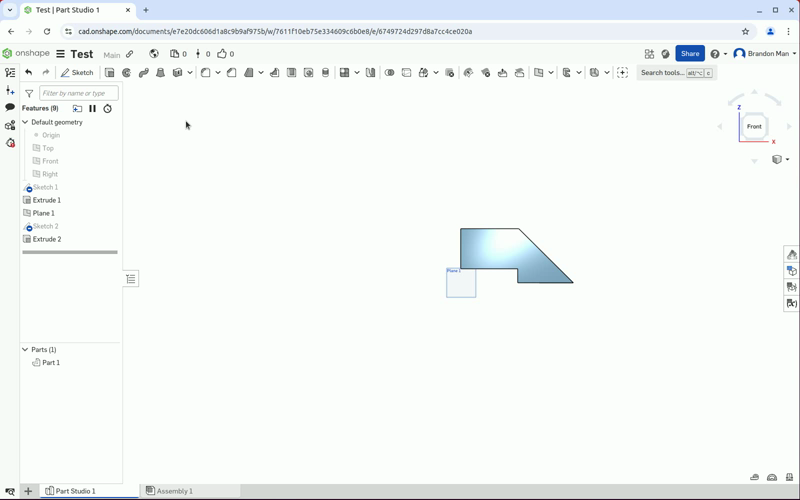
key(shift+h)
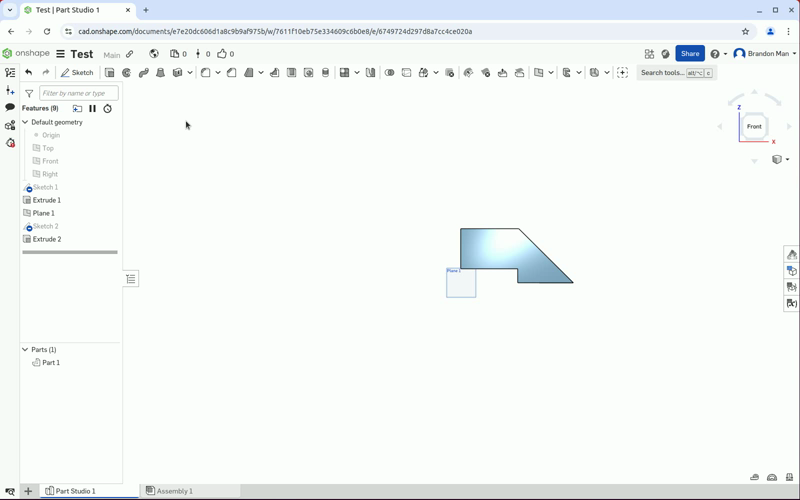
mouse_move(73, 189)
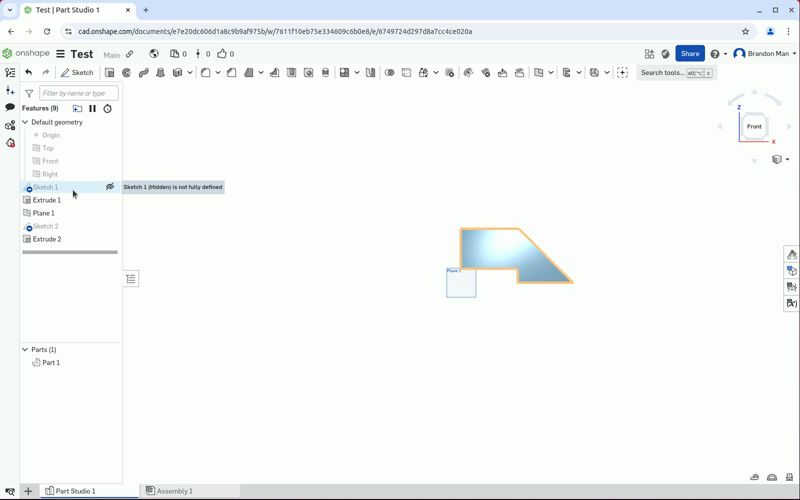
click(73, 189)
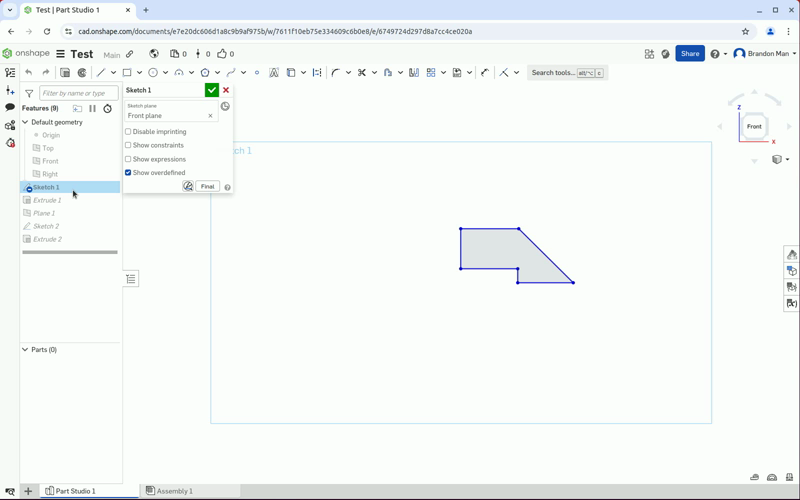
mouse_move(229, 92)
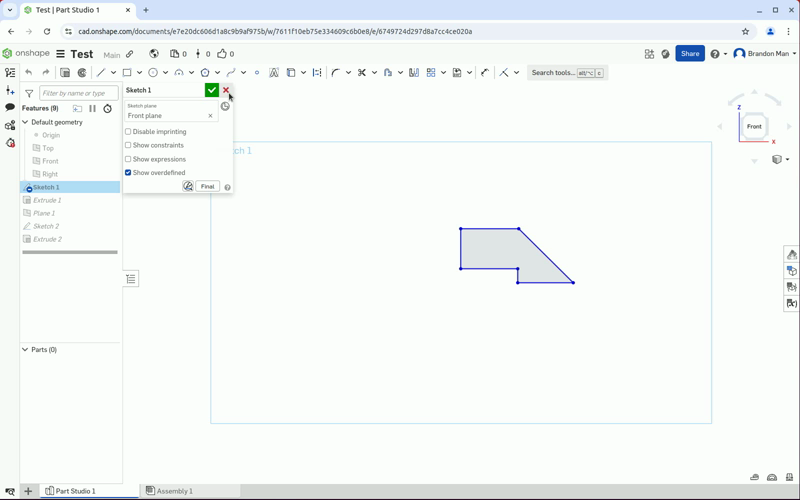
click(229, 92)
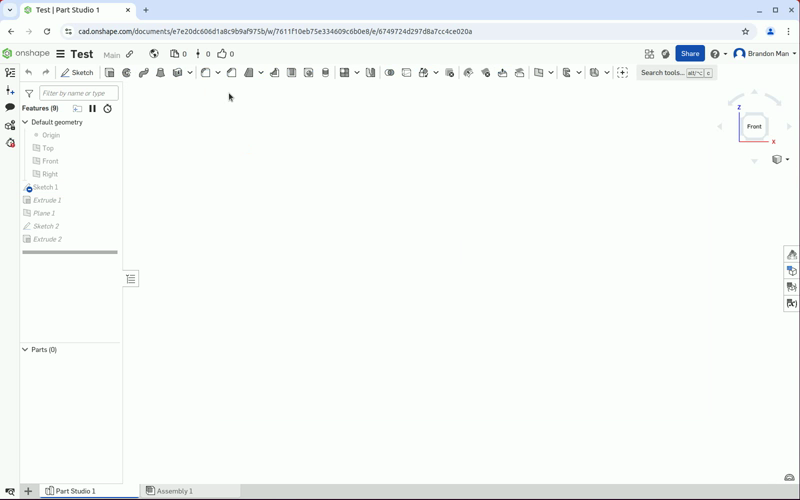
key(shift+s)
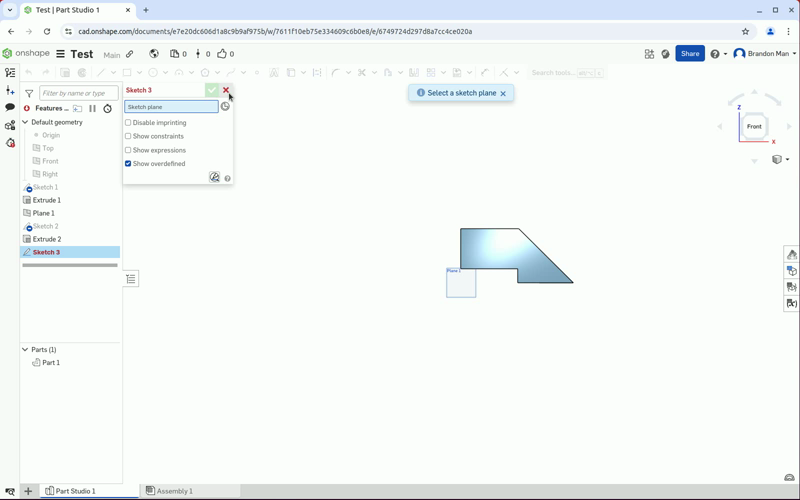
mouse_move(73, 215)
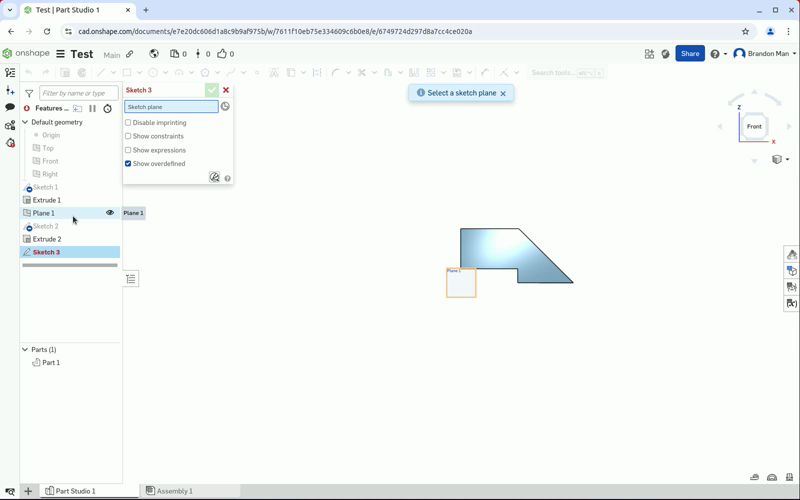
click(73, 215)
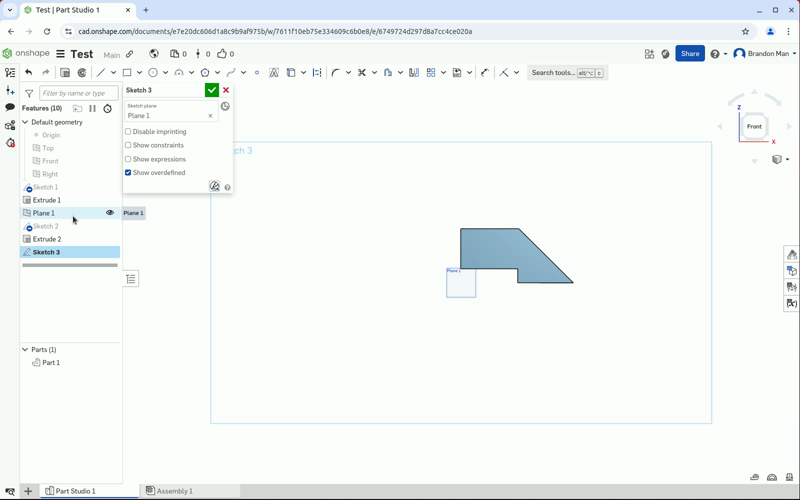
mouse_move(73, 352)
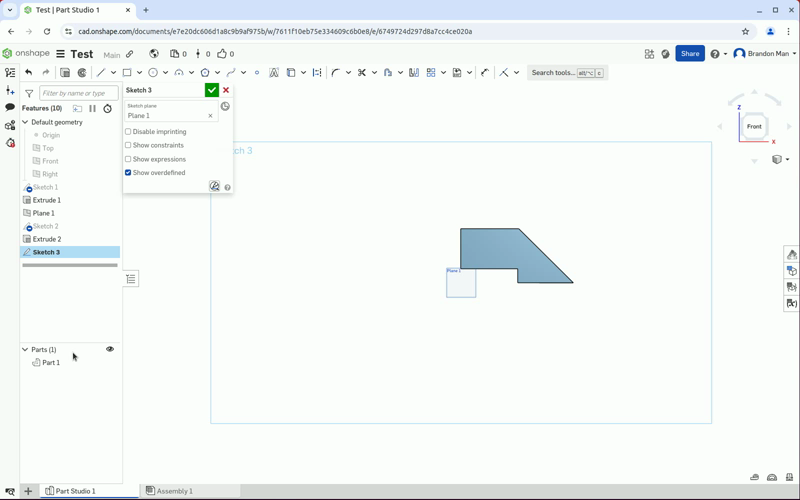
key(y)
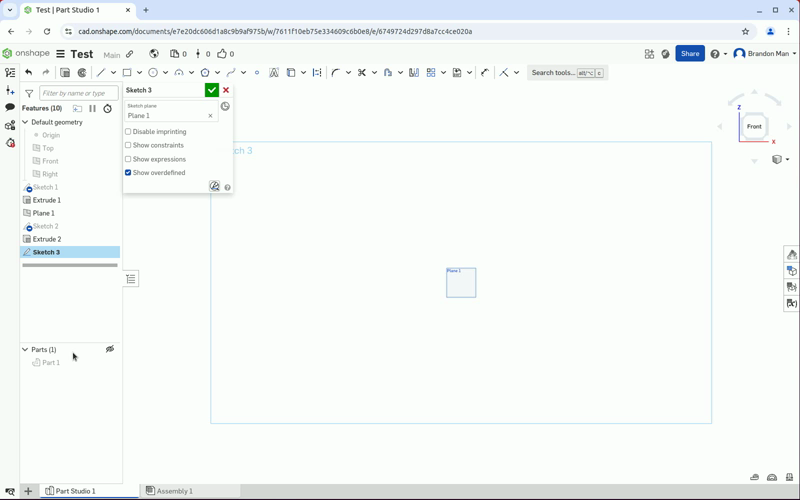
key(l)
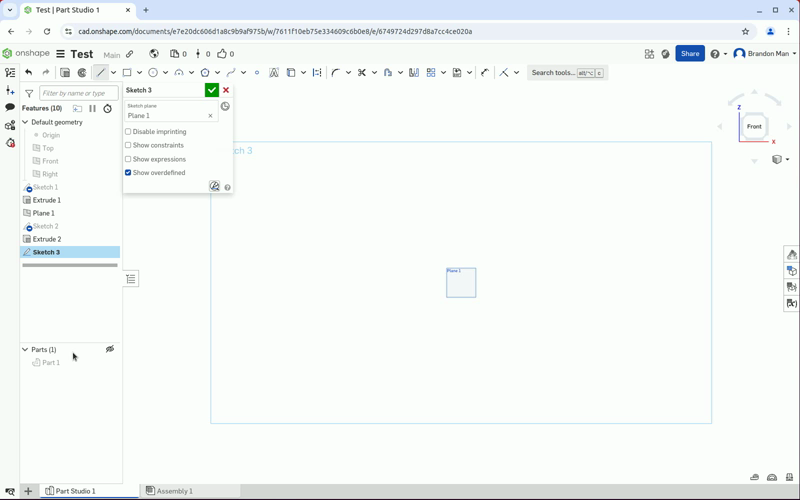
key_down(shift)
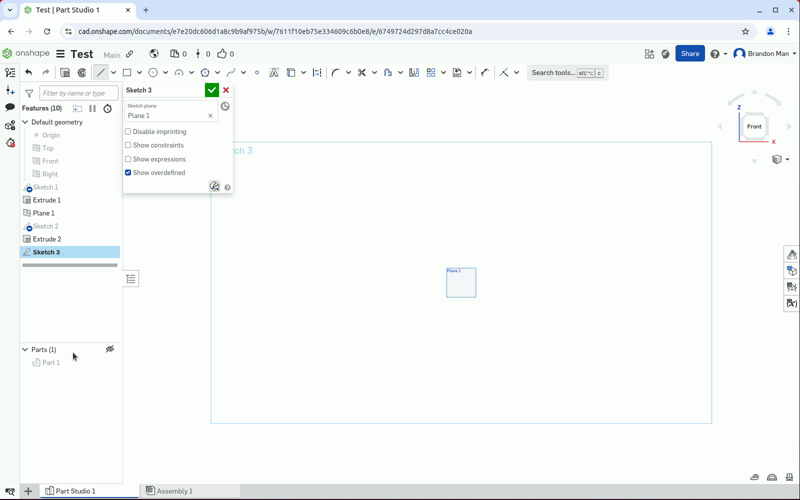
mouse_move(539, 282)
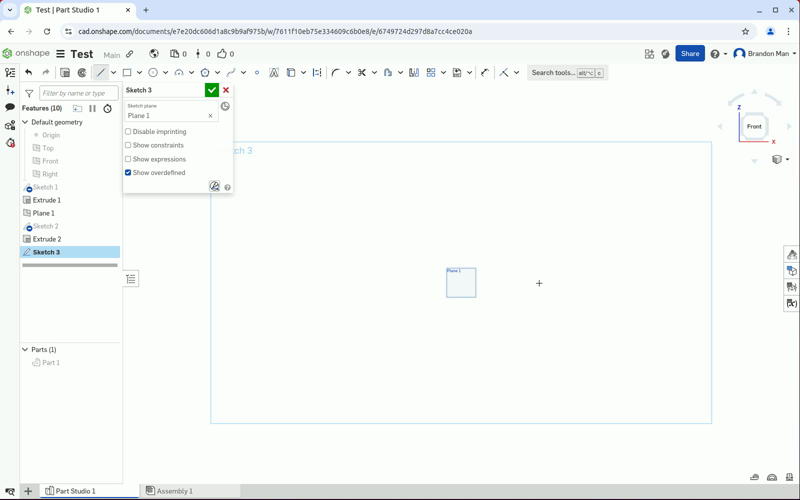
click(539, 282)
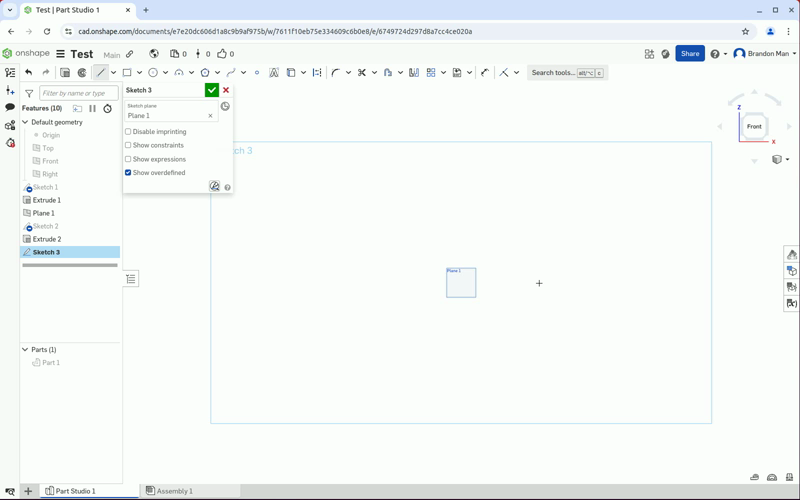
key_up(shift)
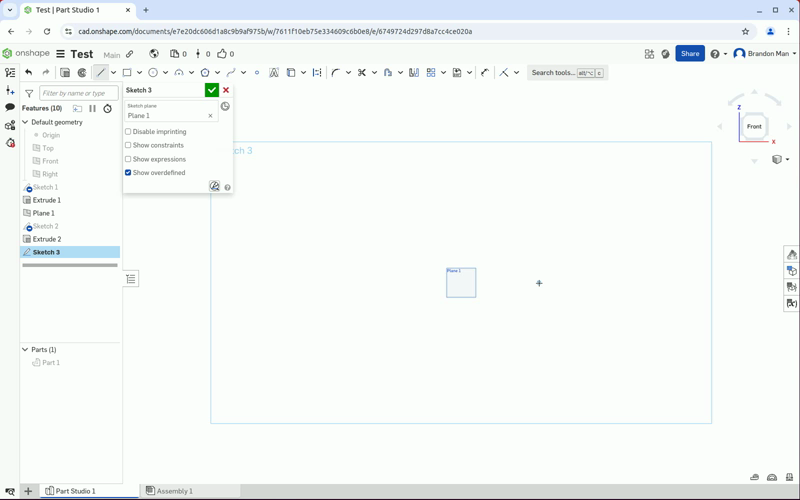
key_down(shift)
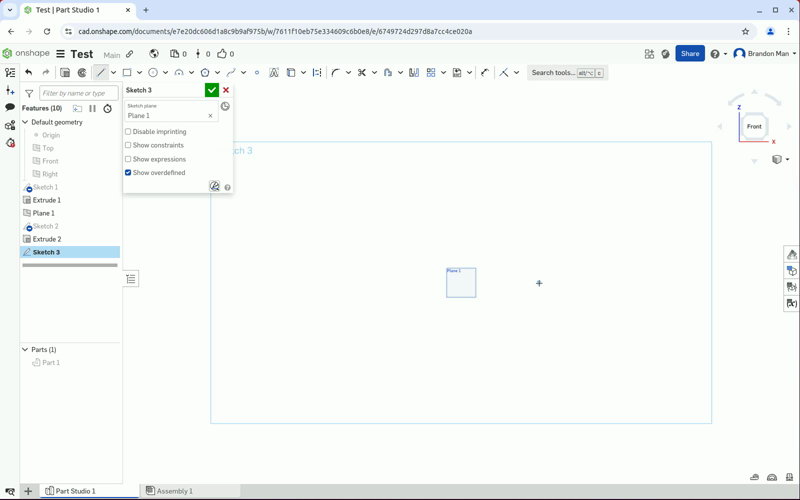
mouse_move(569, 282)
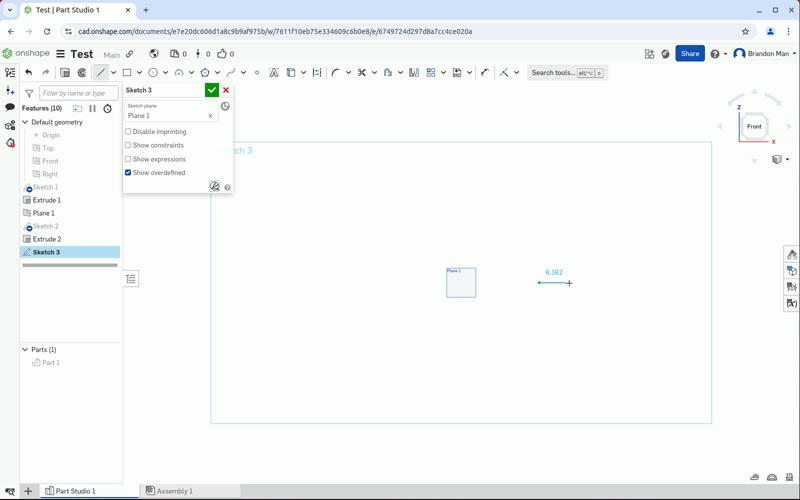
mouse_move(573, 282)
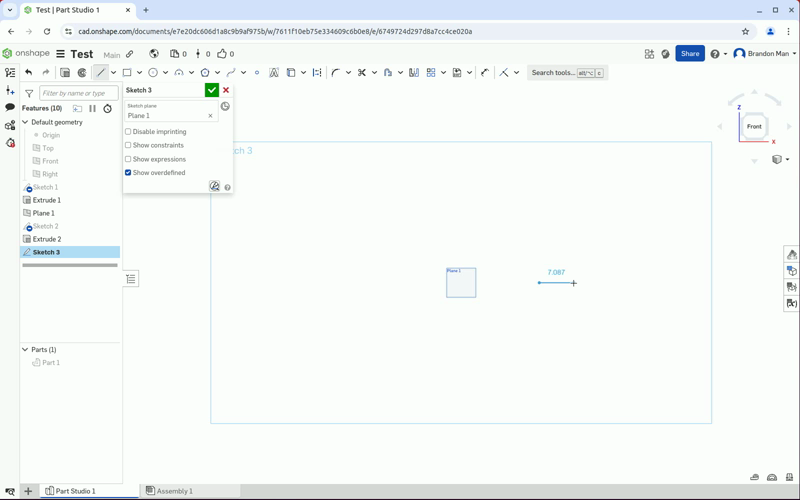
click(573, 282)
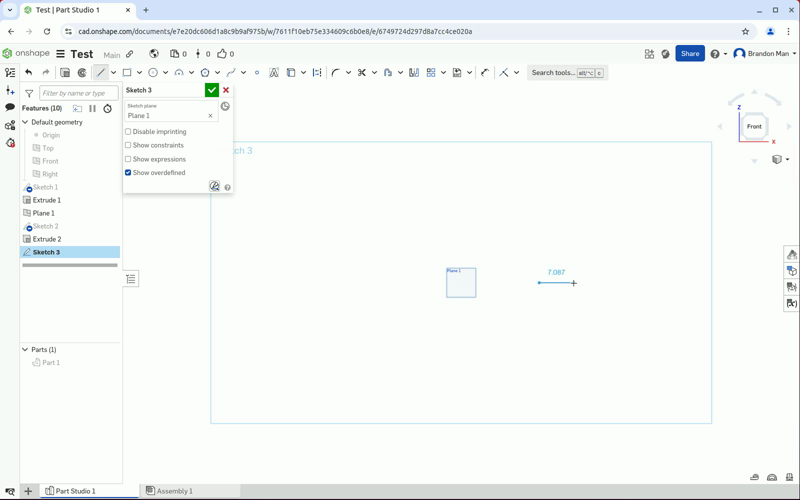
key_up(shift)
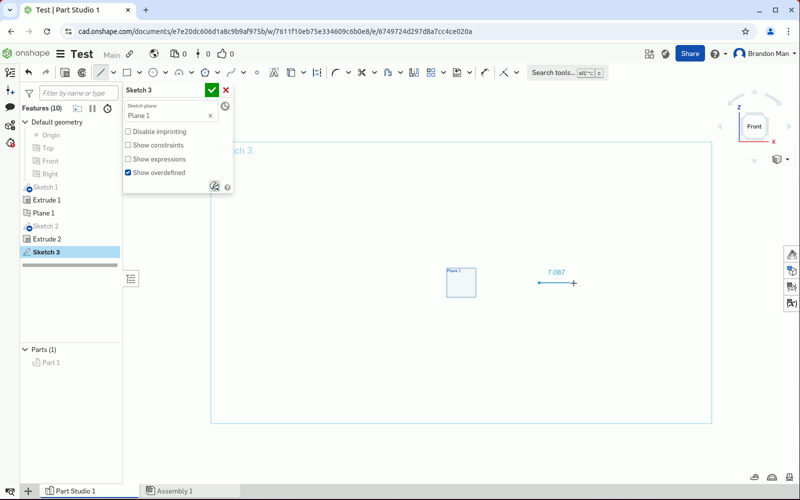
key_down(shift)
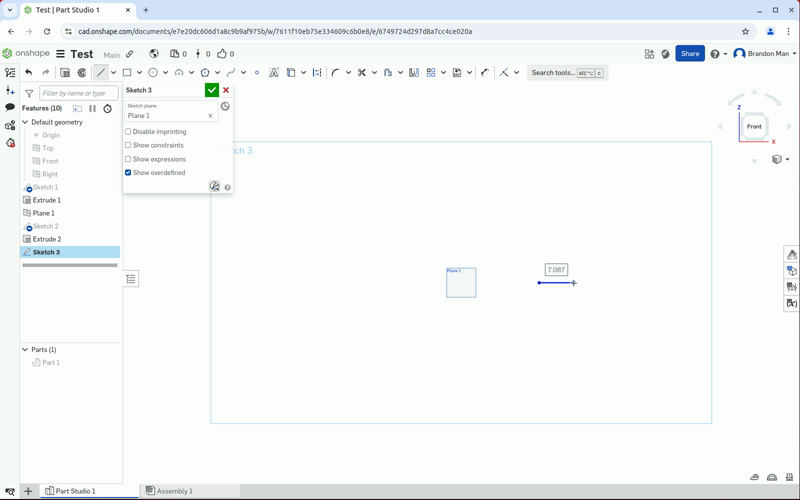
mouse_move(589, 282)
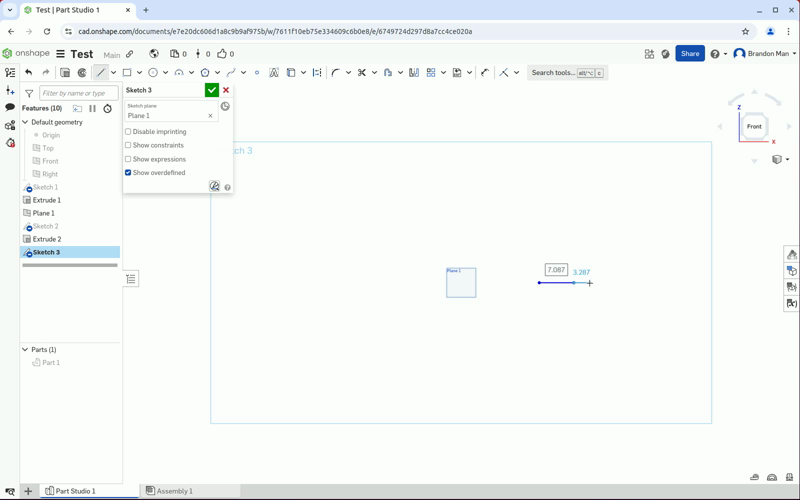
mouse_move(539, 248)
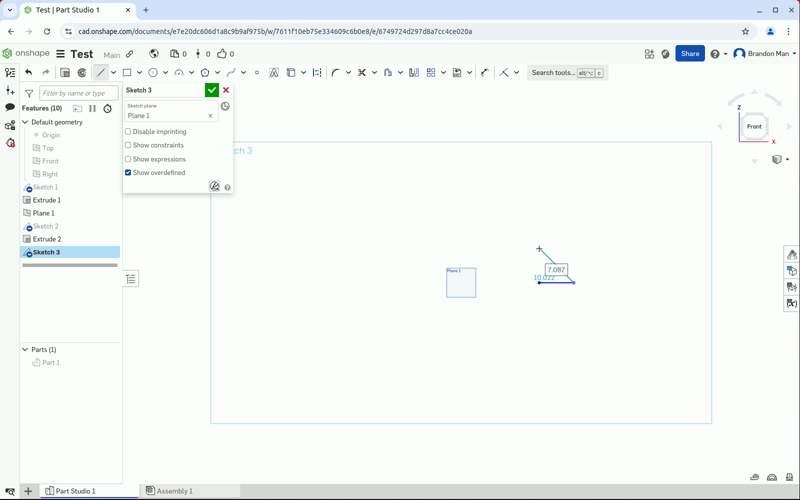
click(539, 248)
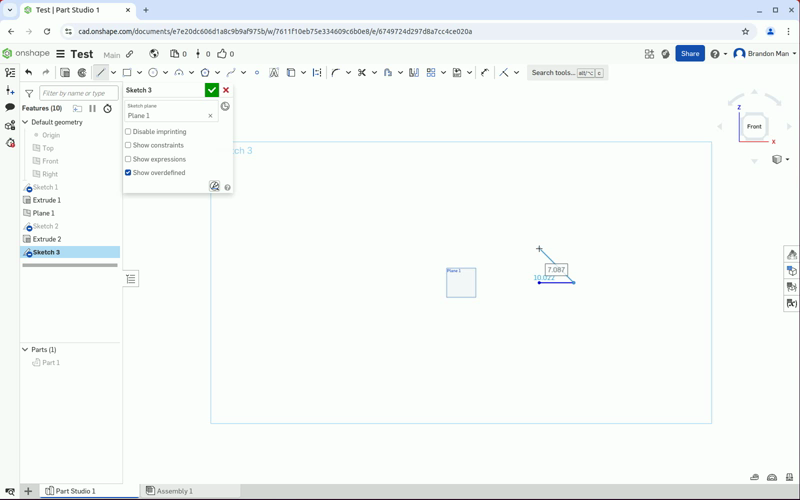
key_up(shift)
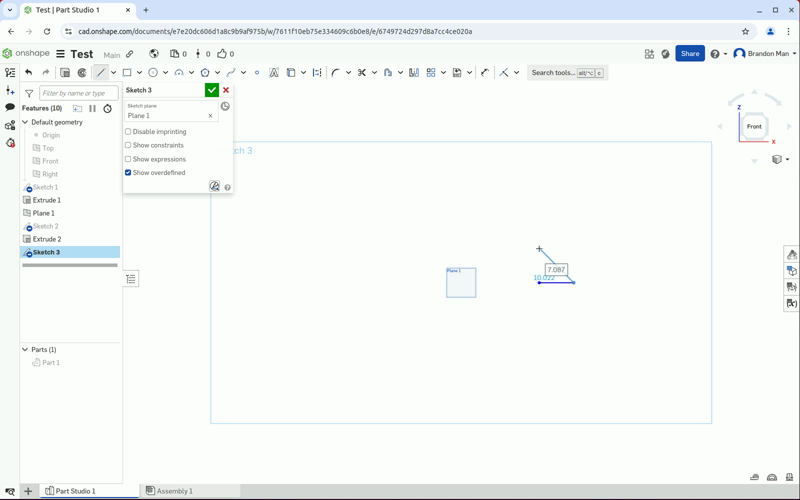
mouse_move(569, 248)
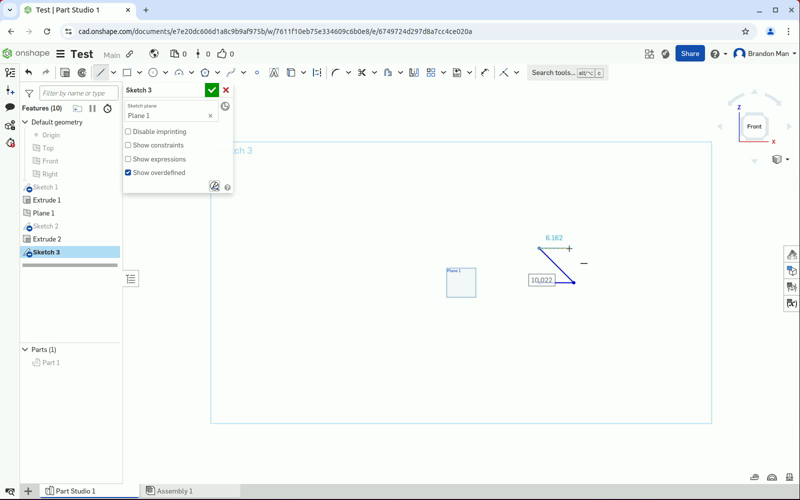
key_down(shift)
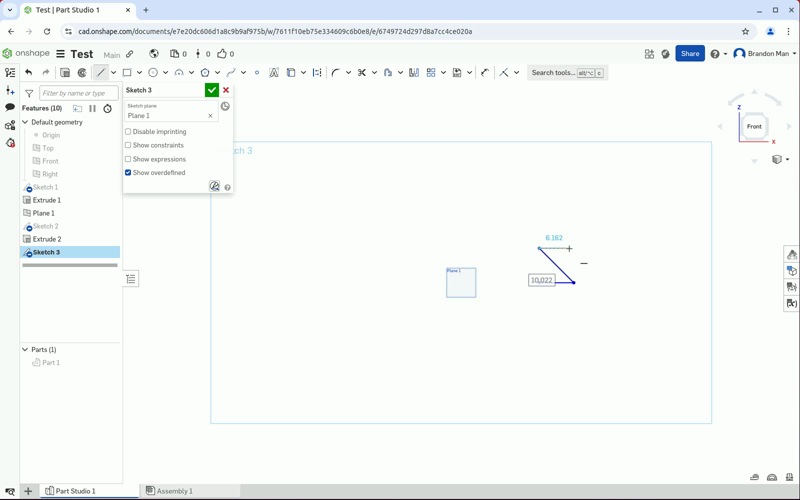
mouse_move(539, 282)
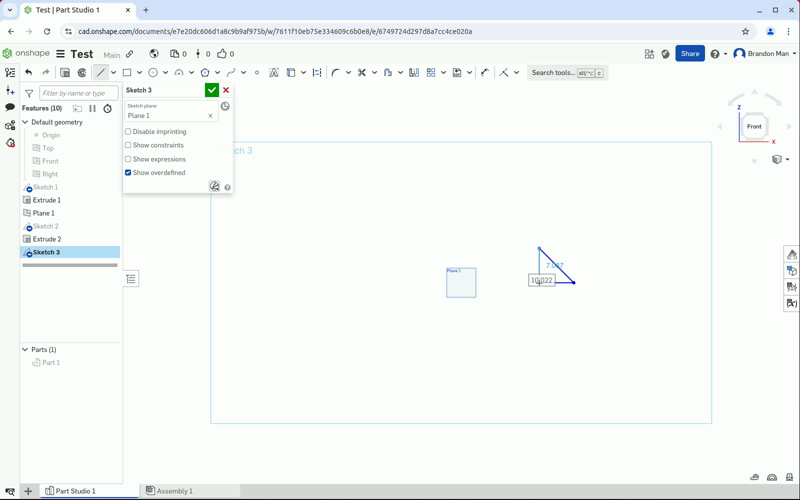
key_up(shift)
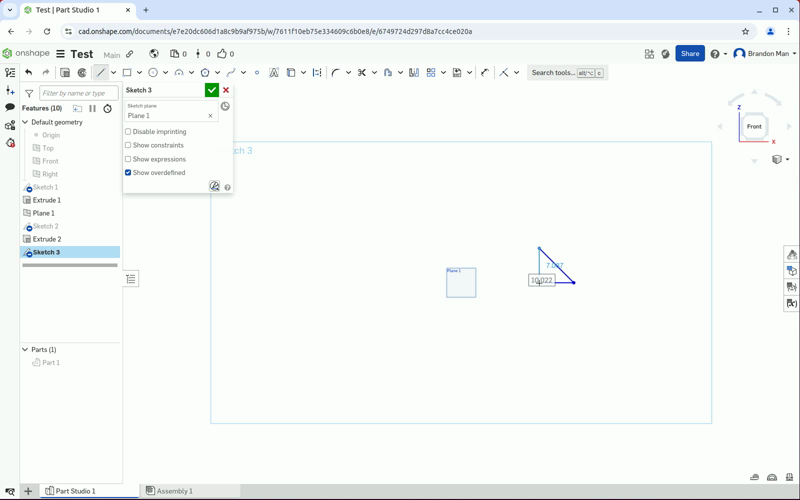
click(539, 282)
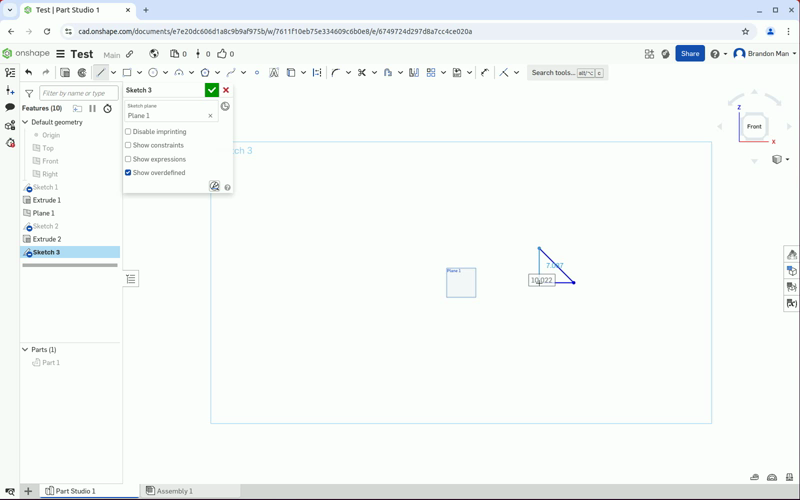
key(esc)
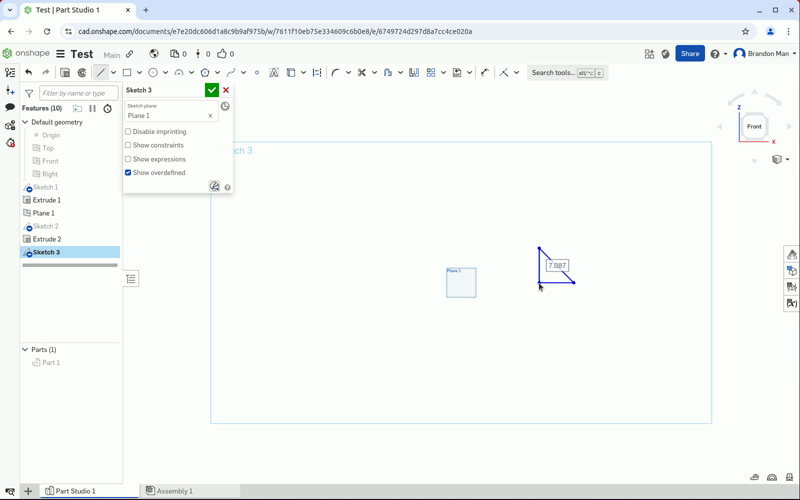
mouse_move(546, 261)
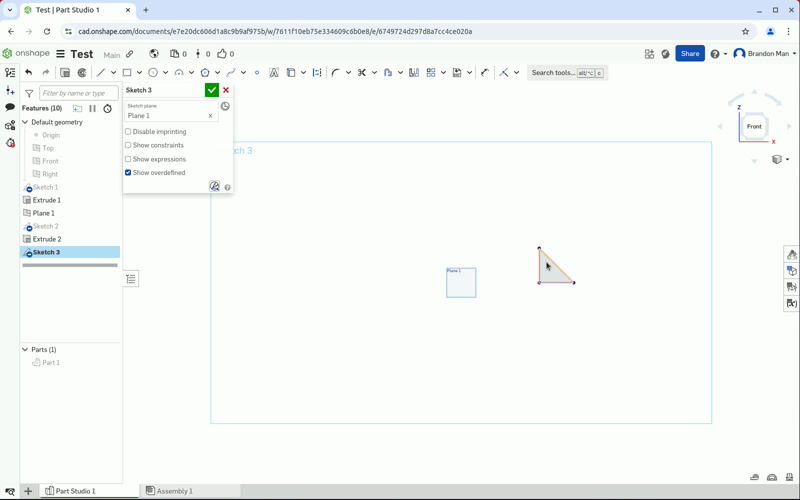
scroll(6)
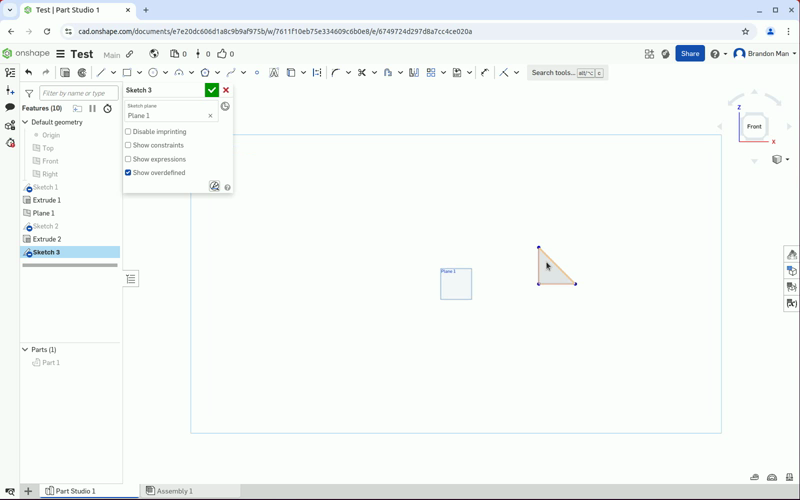
scroll(6)
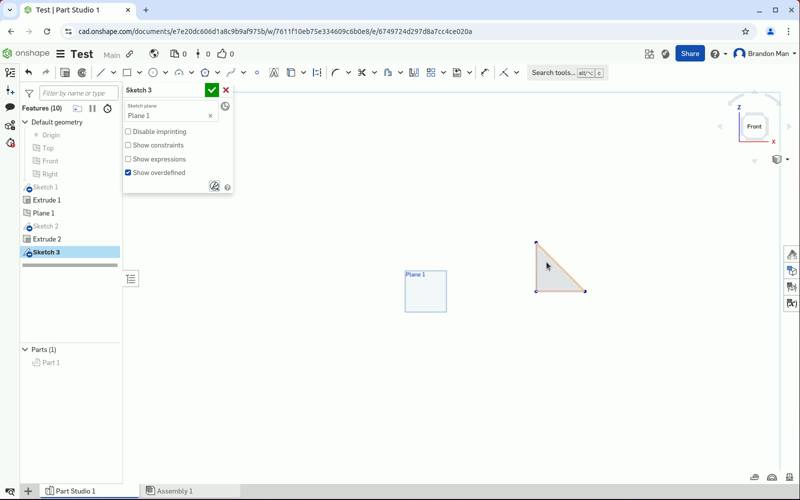
scroll(6)
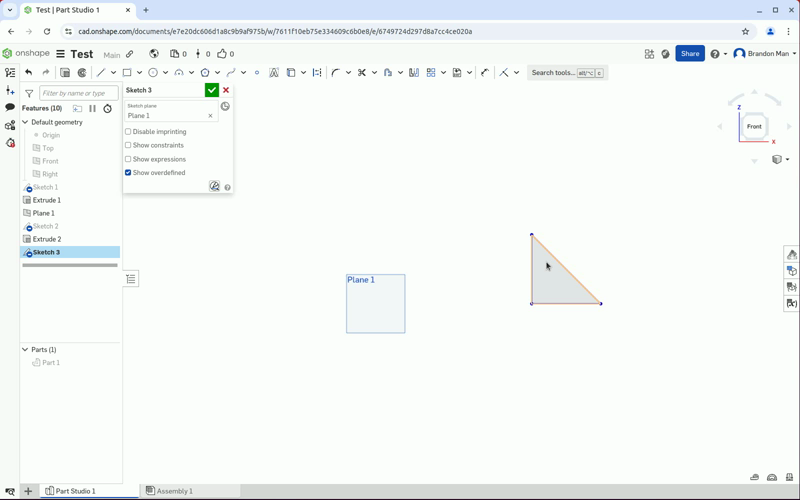
scroll(6)
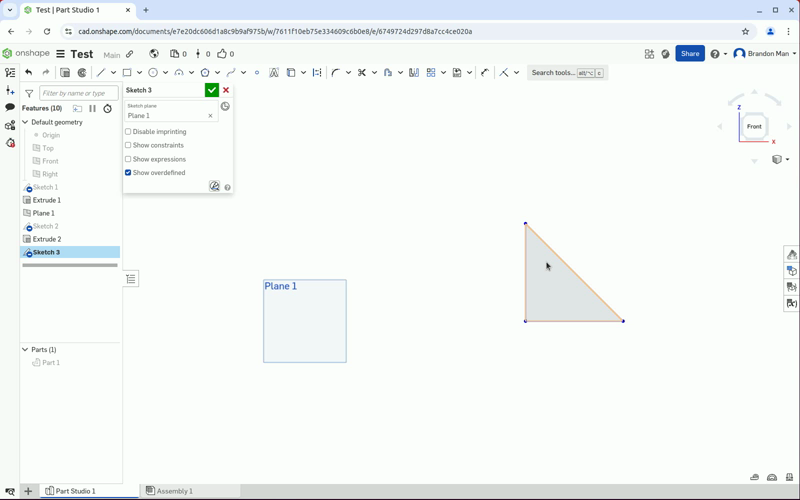
scroll(6)
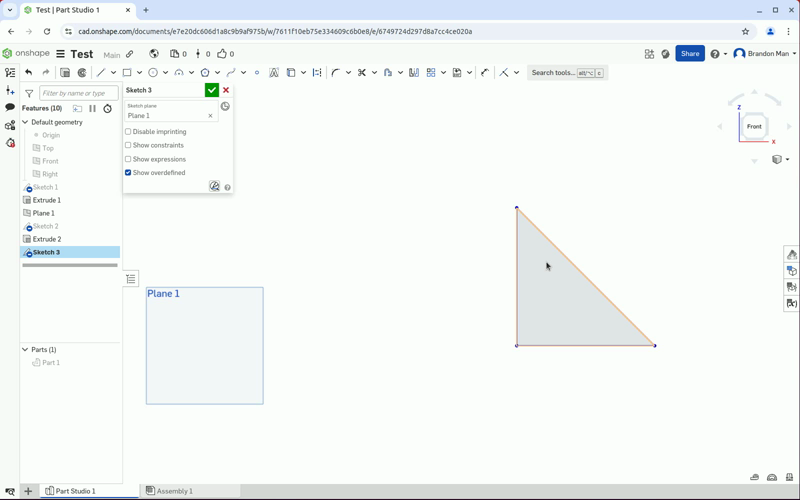
scroll(6)
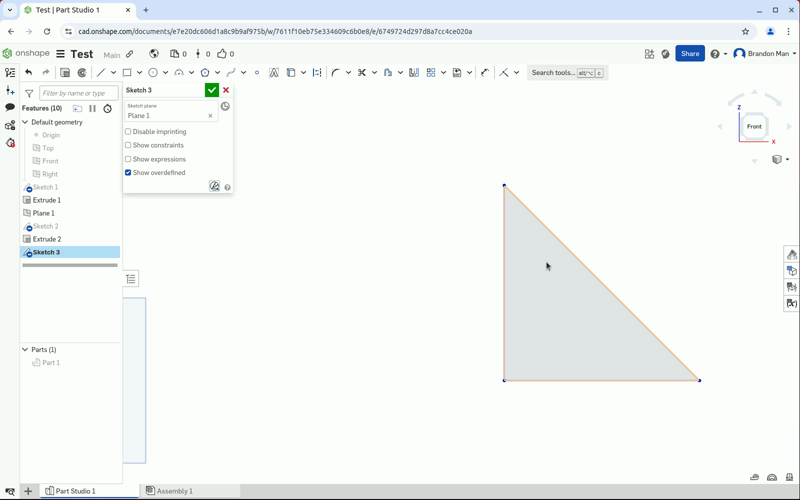
scroll(6)
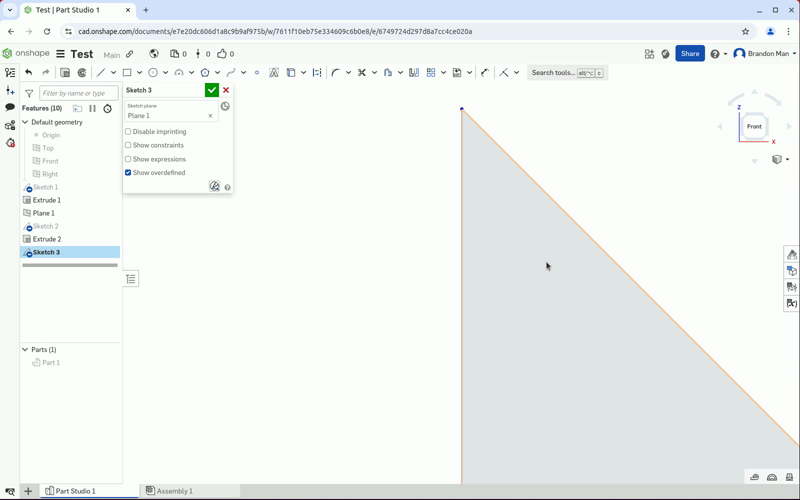
click(546, 261)
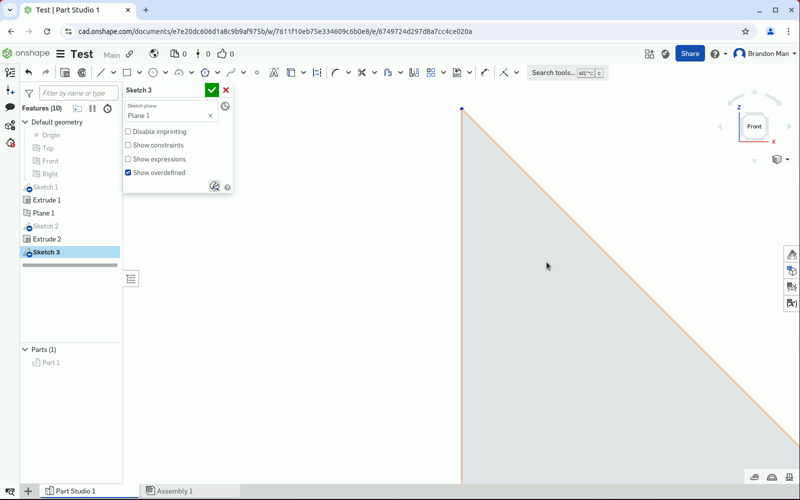
scroll(-6)
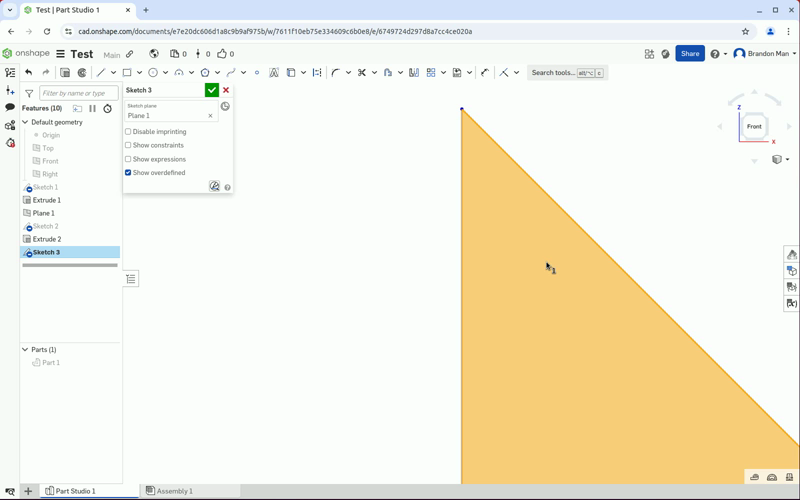
scroll(-6)
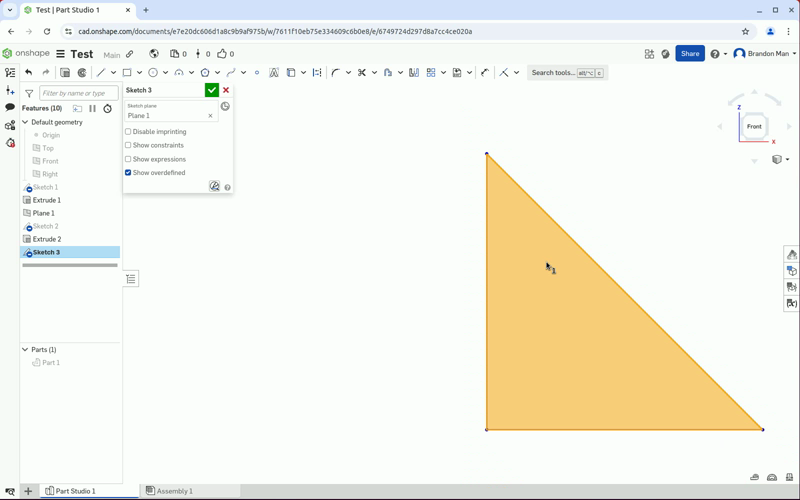
scroll(-6)
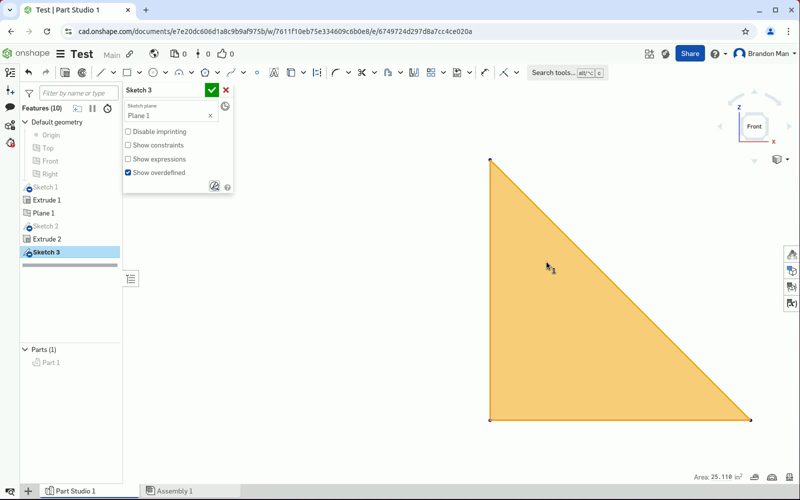
scroll(-6)
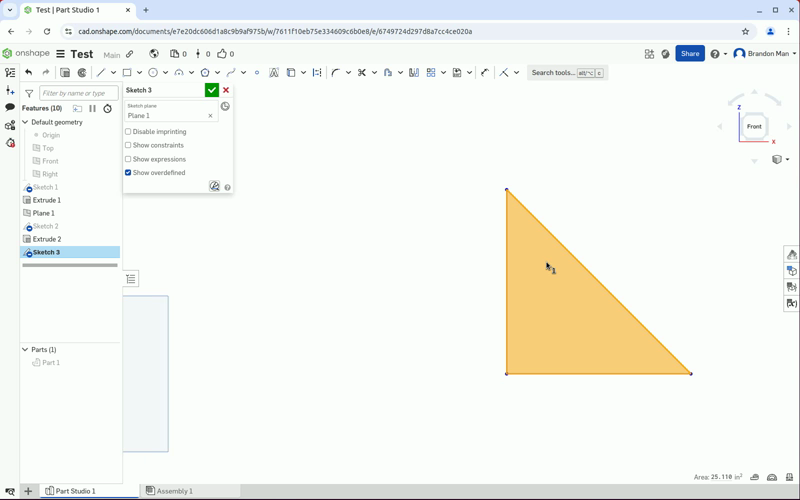
scroll(-6)
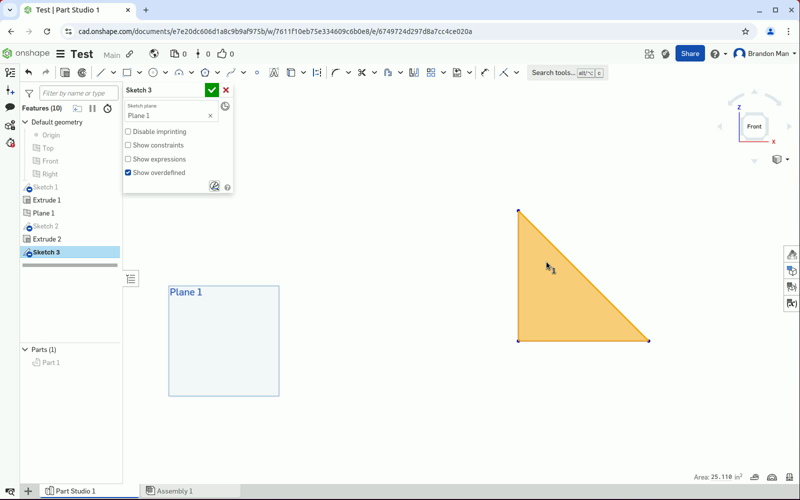
scroll(-6)
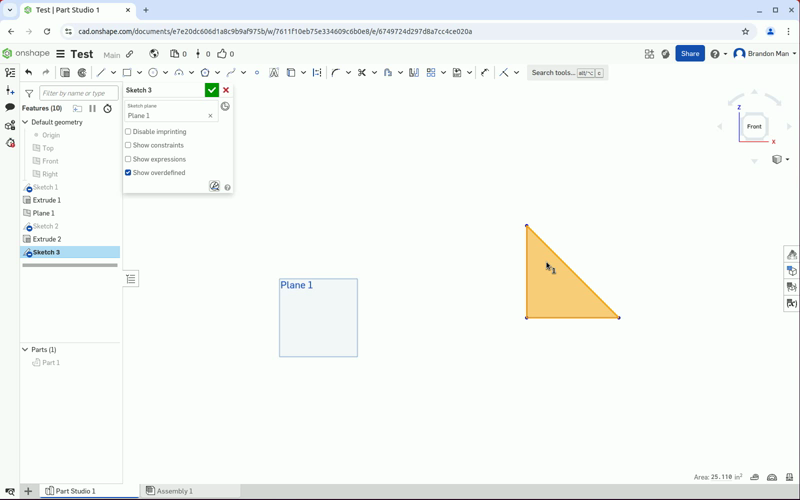
scroll(-6)
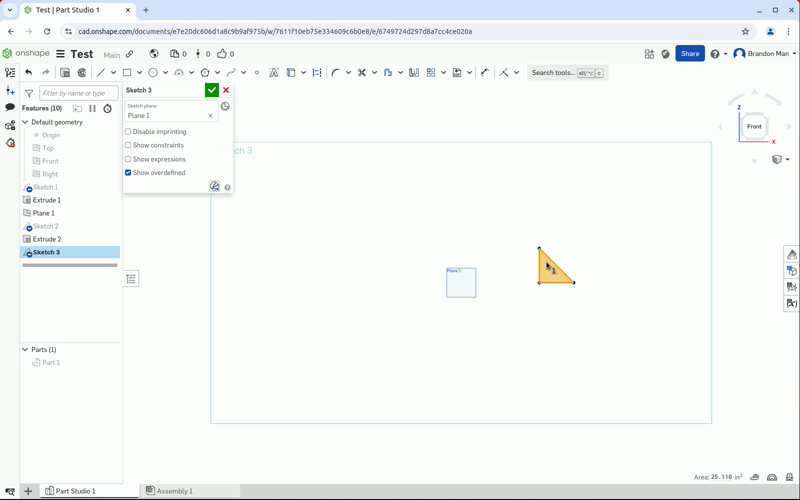
mouse_move(73, 352)
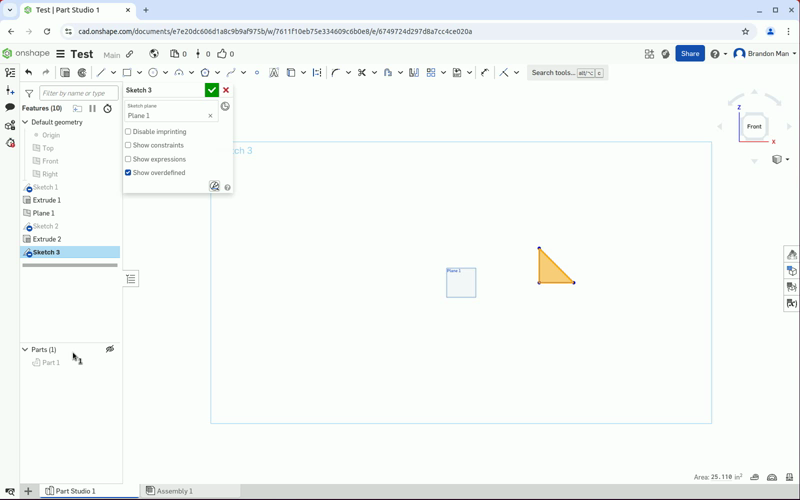
key(shift+y)
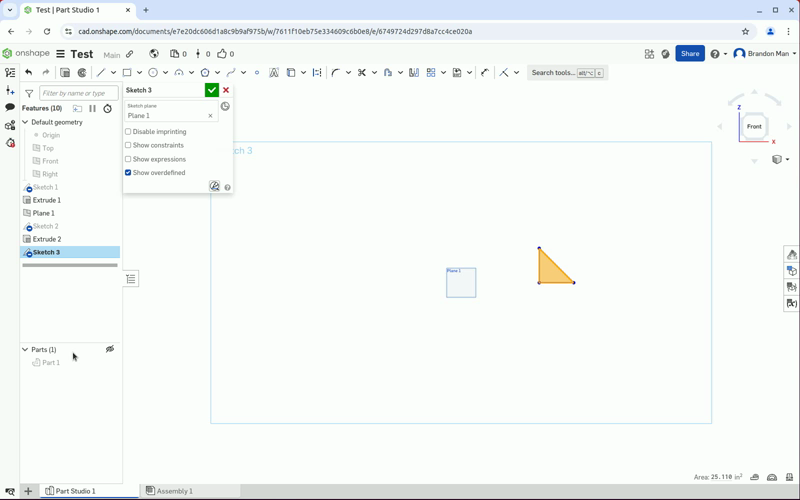
key(shift+e)
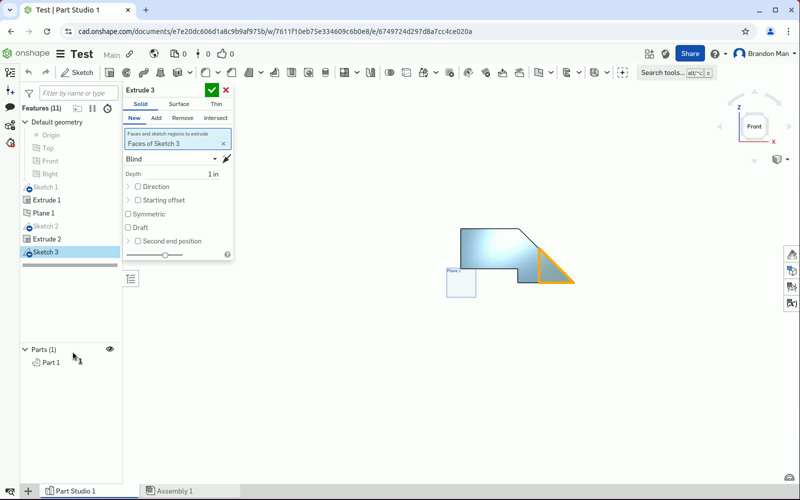
mouse_move(143, 106)
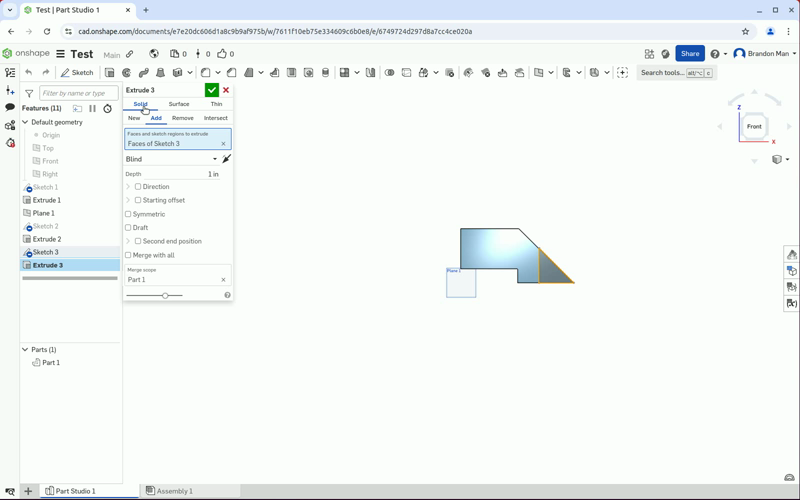
click(143, 106)
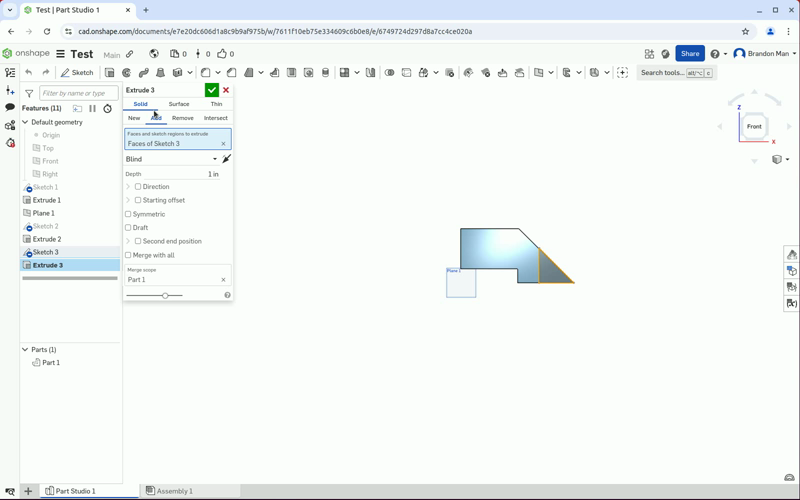
mouse_move(186, 120)
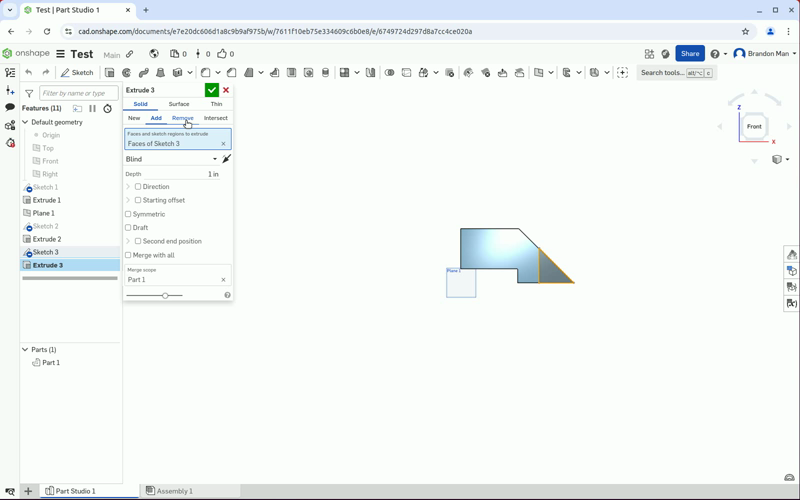
click(186, 120)
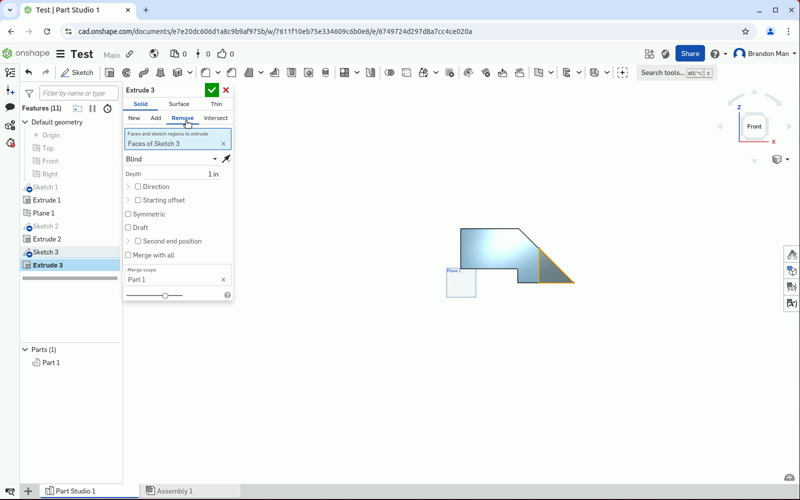
key(tab, 4)
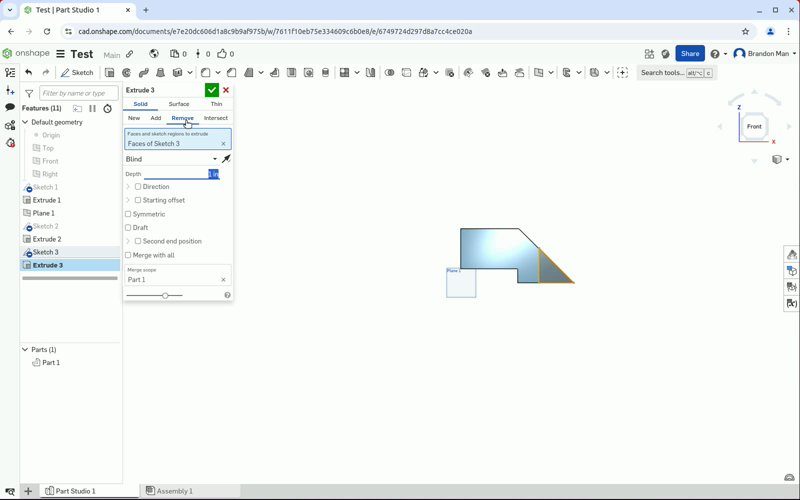
text(3.851)
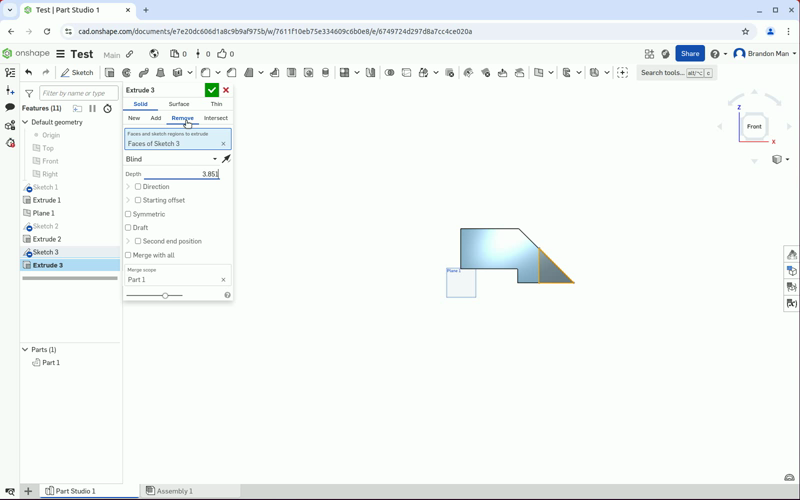
key(tab, 6)
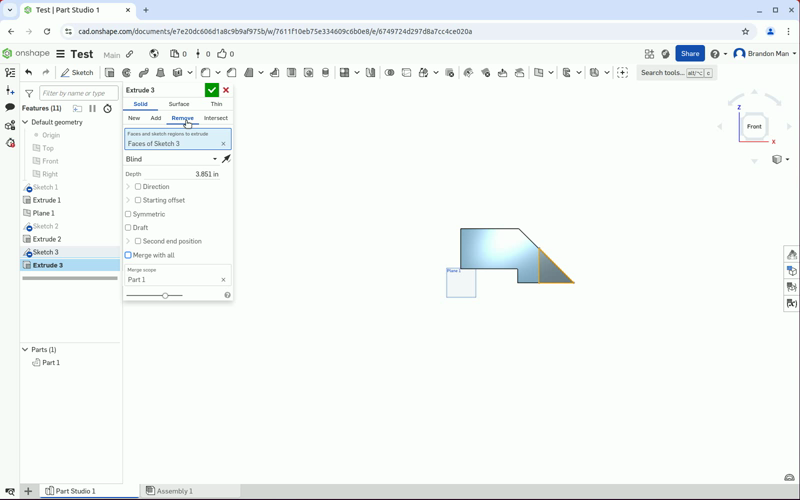
key(space)
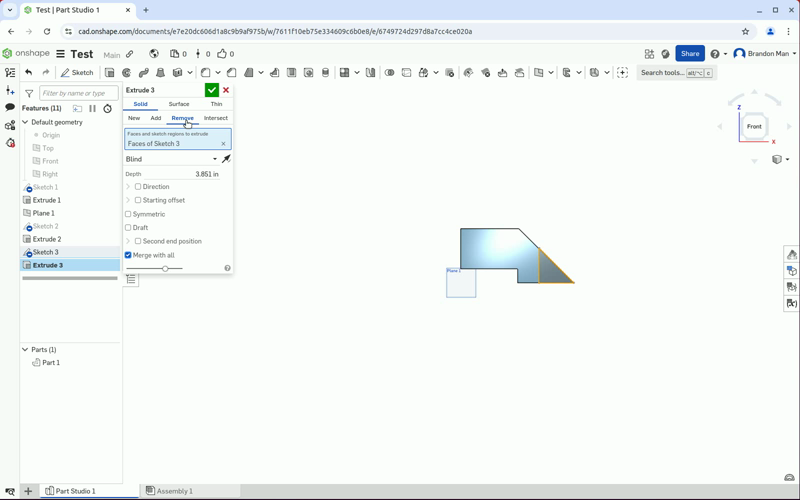
key(enter)
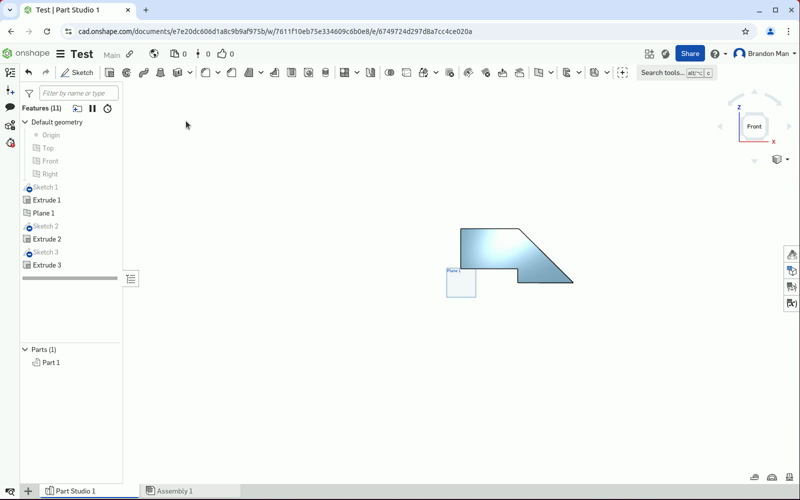
key(shift+h)
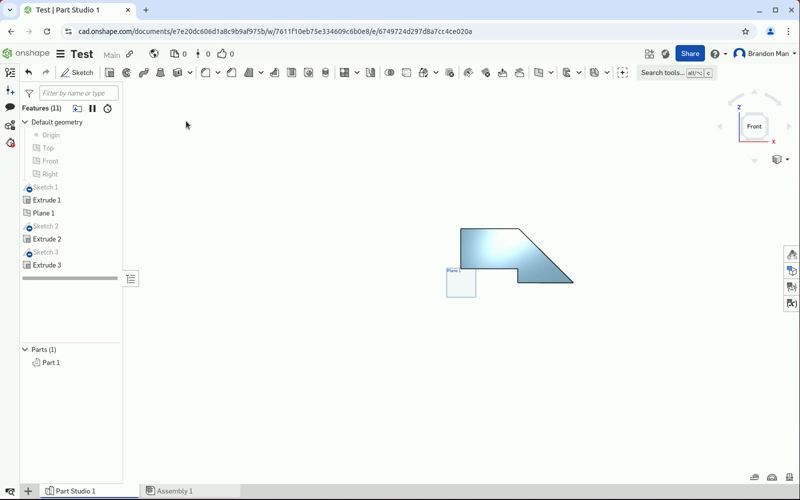
key(shift+h)
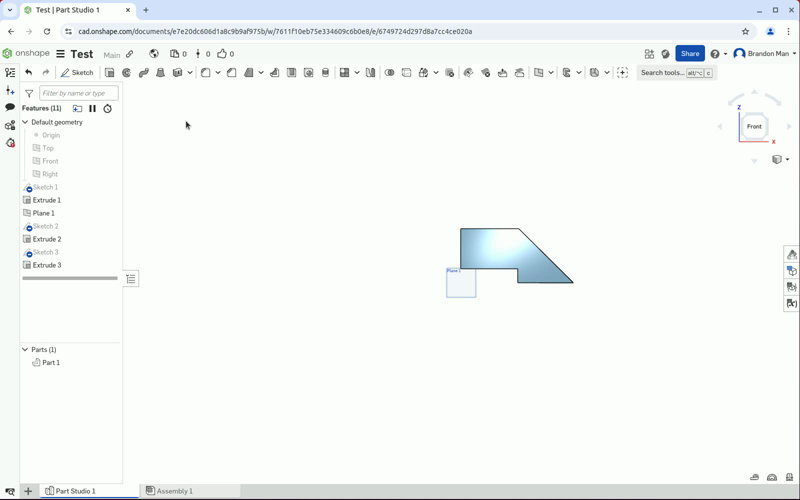
mouse_move(73, 189)
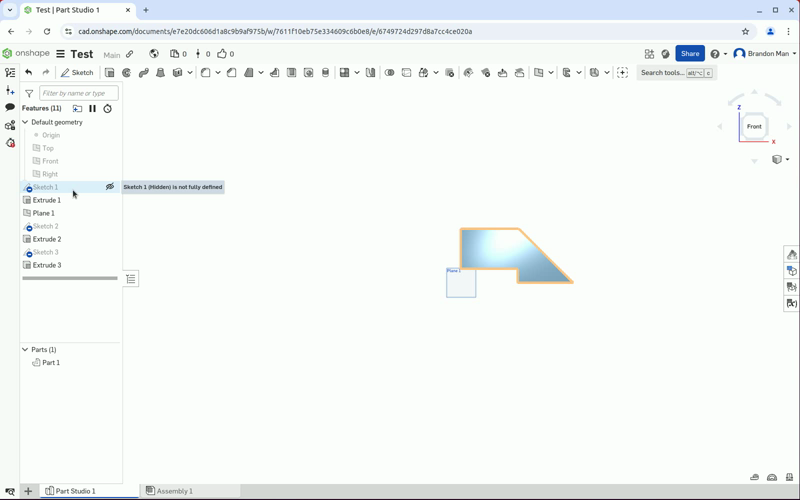
click(73, 189)
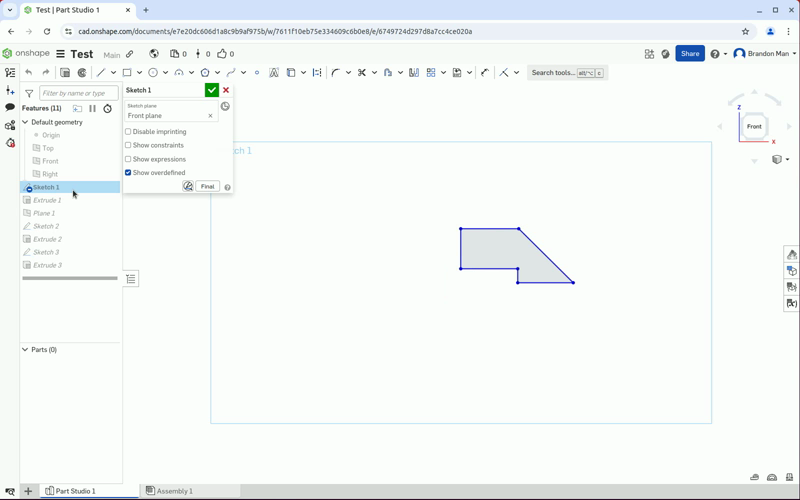
mouse_move(229, 92)
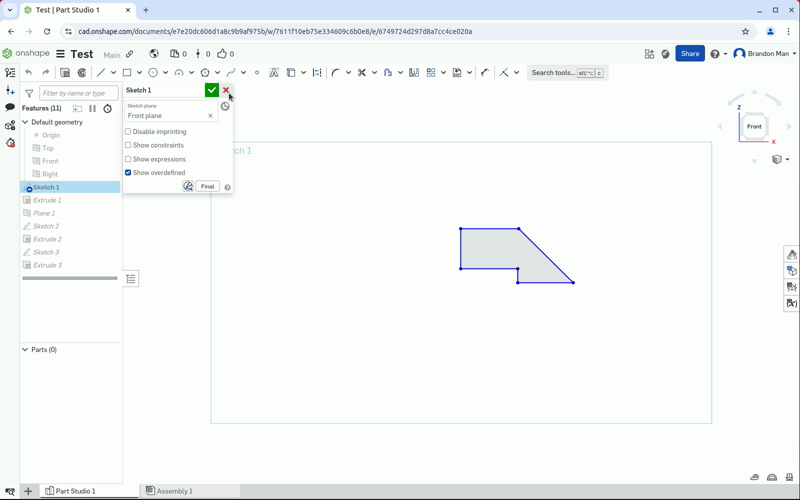
click(229, 92)
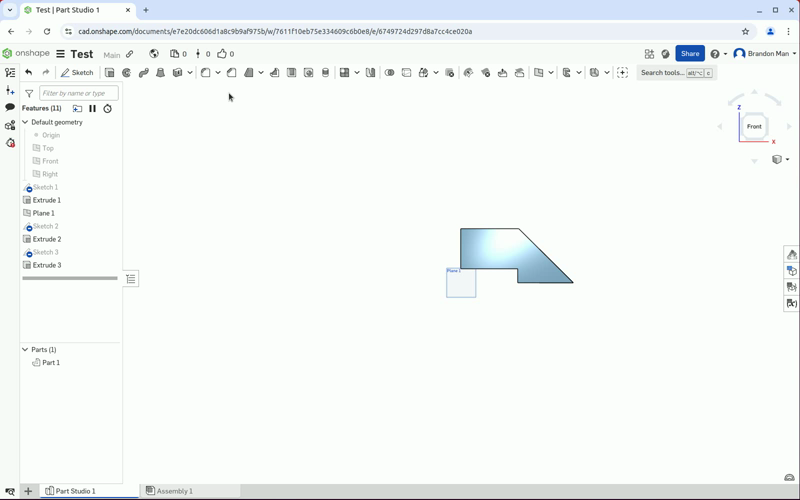
mouse_move(73, 352)
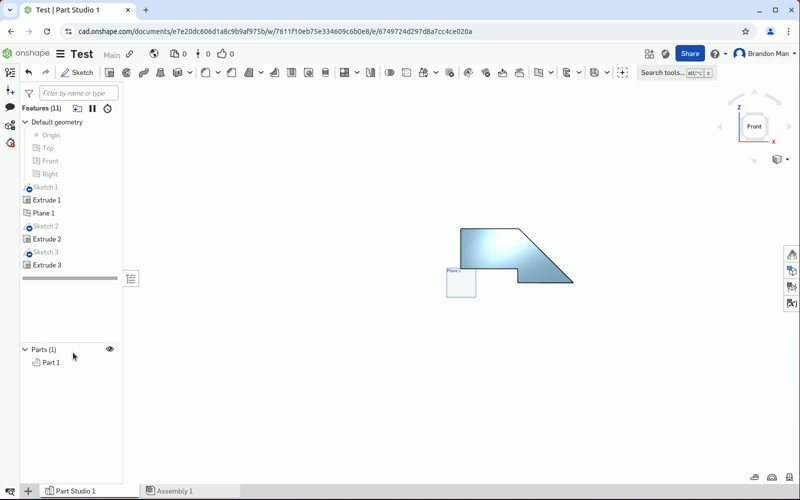
key(y)
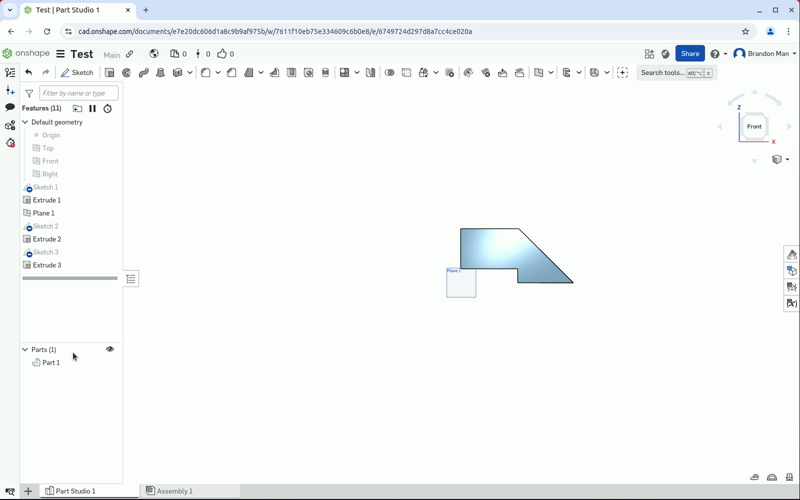
key(shift+p)
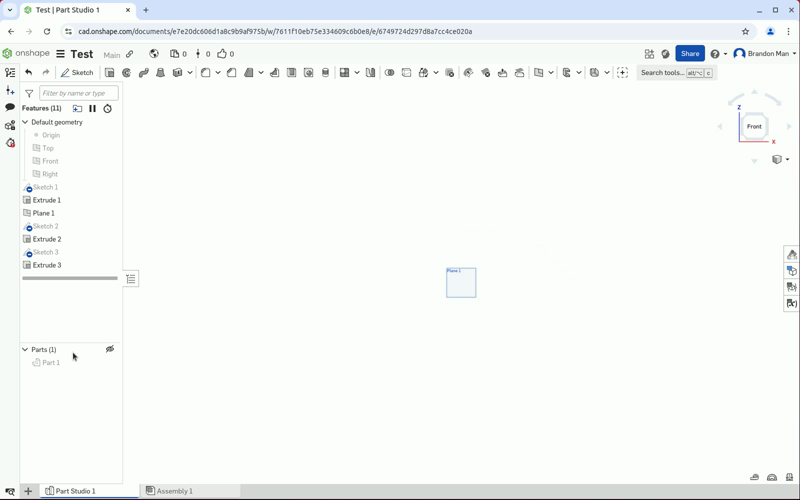
key(space)
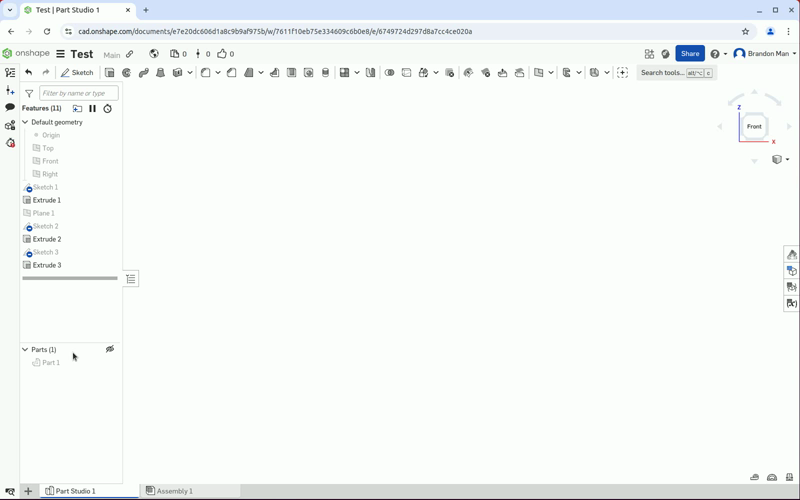
key_down(shift)
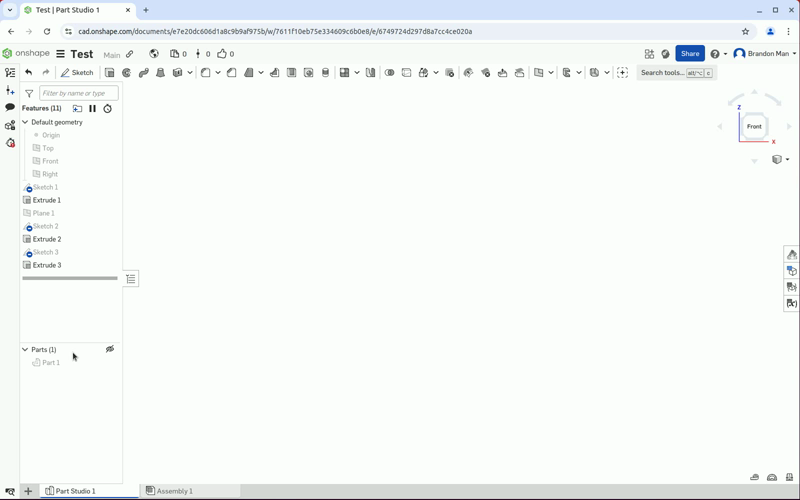
key(down)
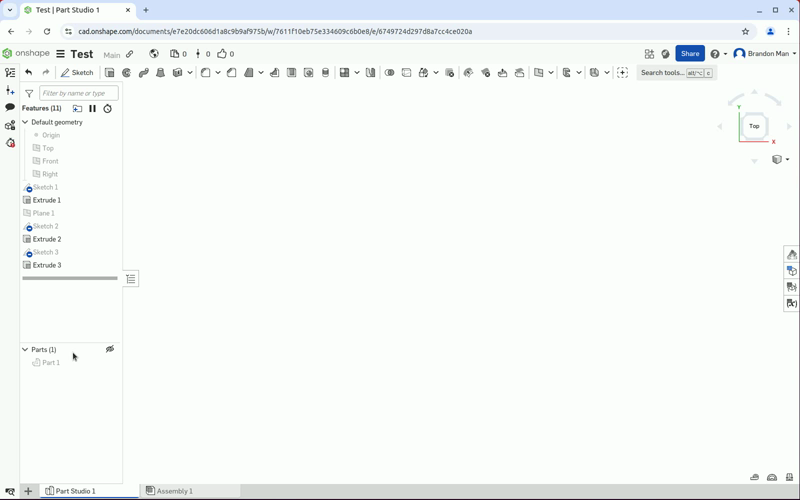
key_up(shift)
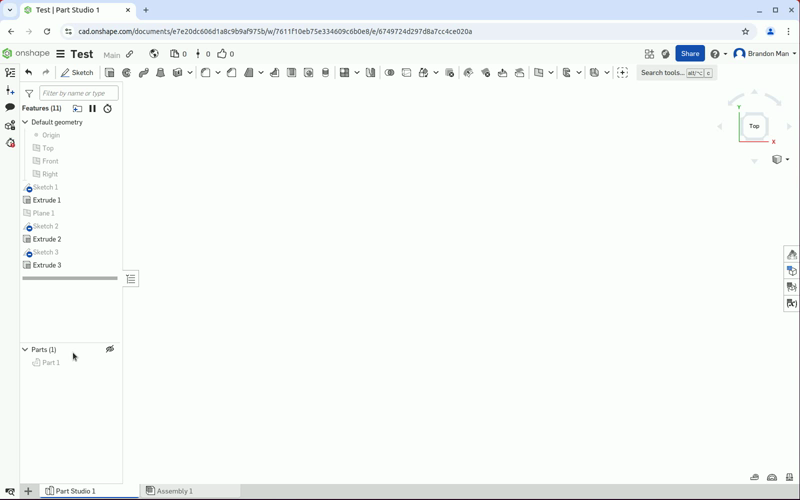
mouse_move(73, 352)
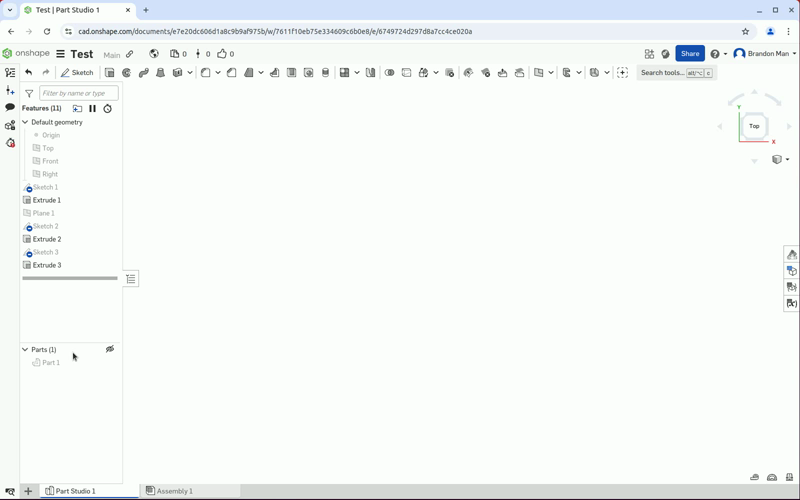
key(shift+y)
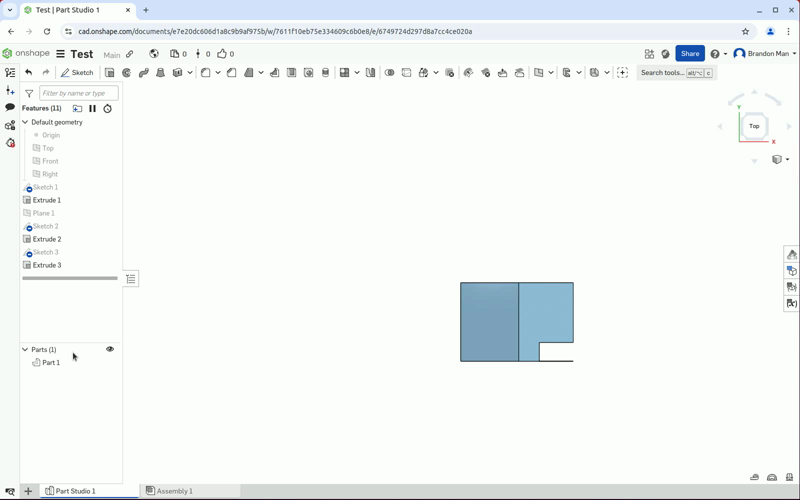
mouse_move(541, 75)
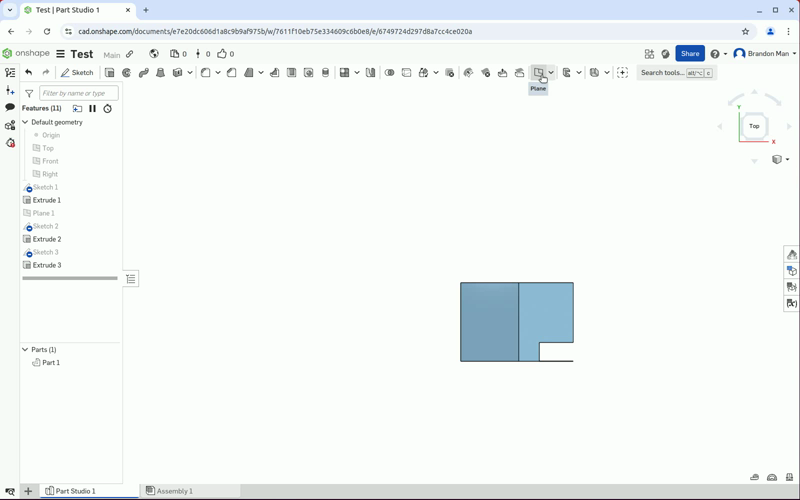
click(541, 75)
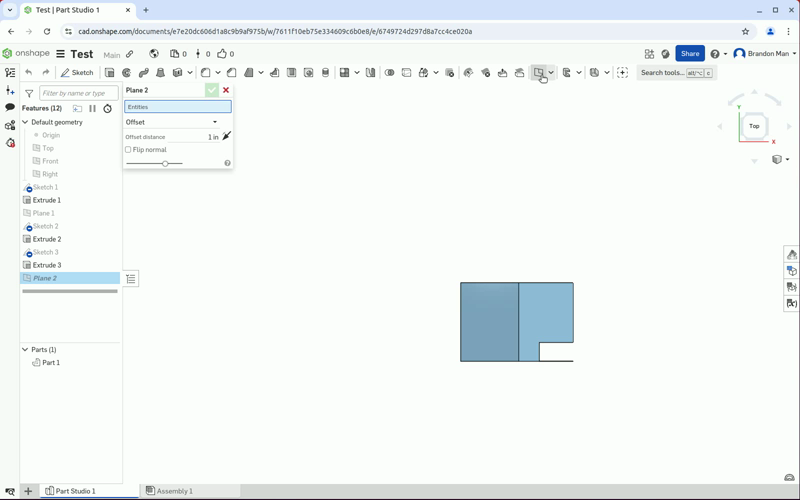
mouse_move(73, 150)
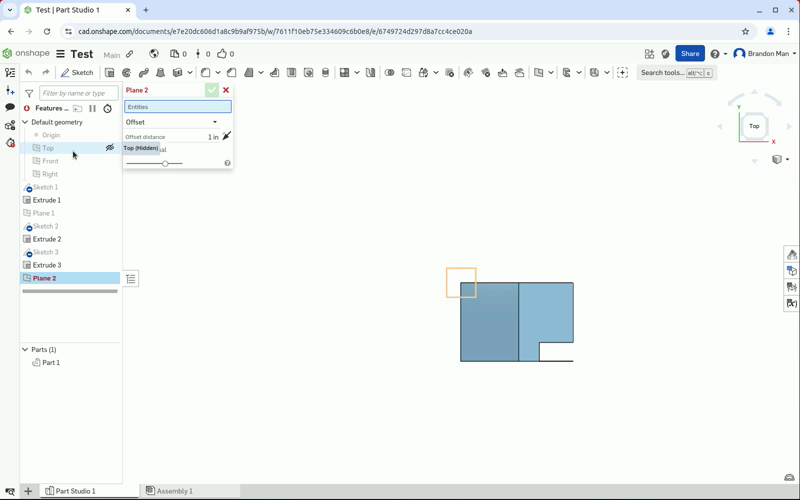
click(73, 150)
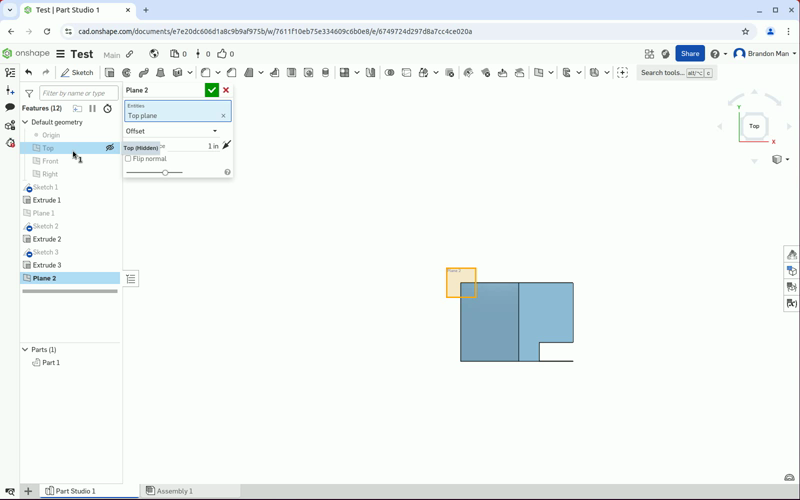
key(tab, 2)
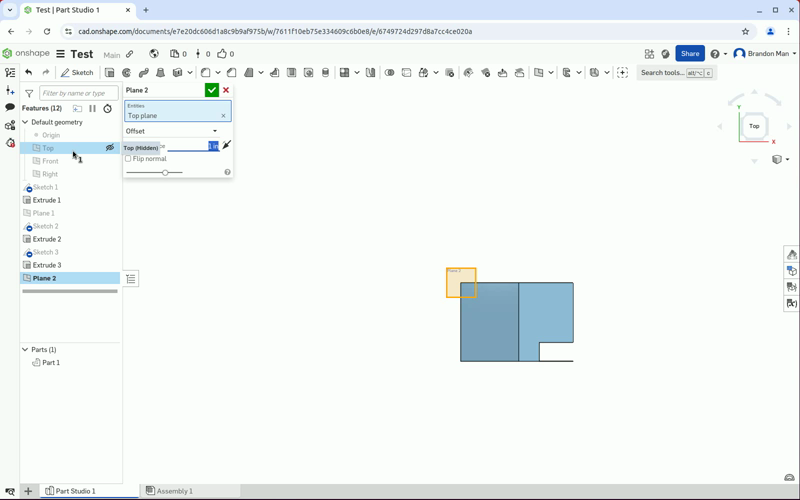
text(11.061)
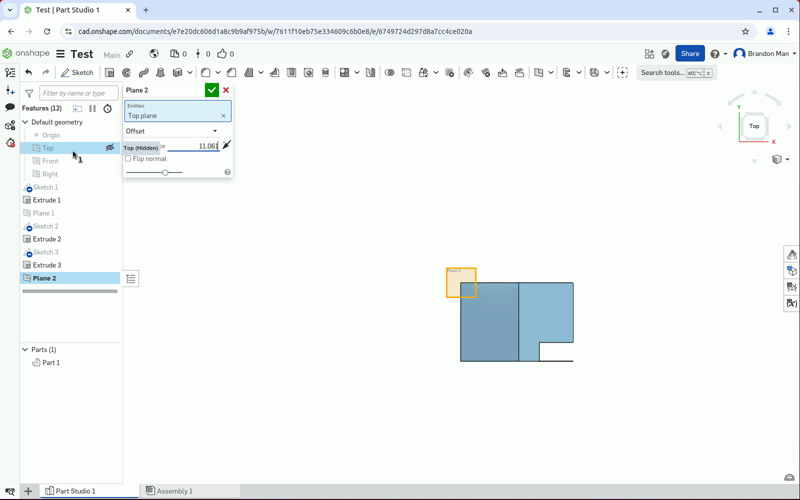
key(enter, 2)
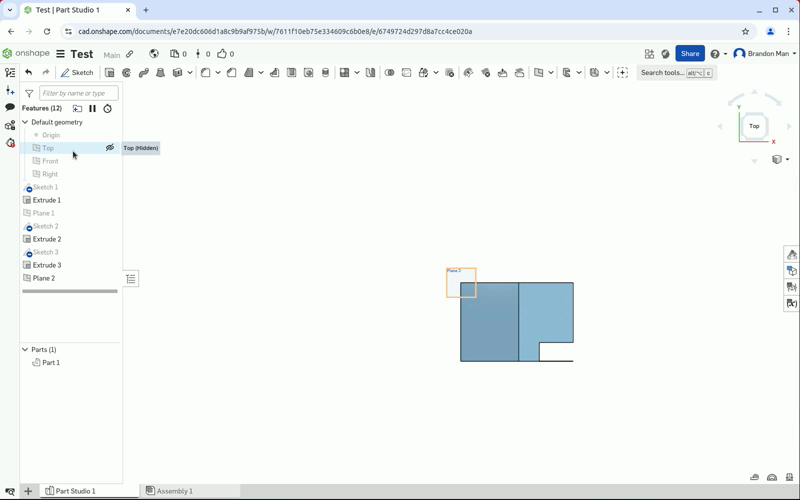
key(shift+s)
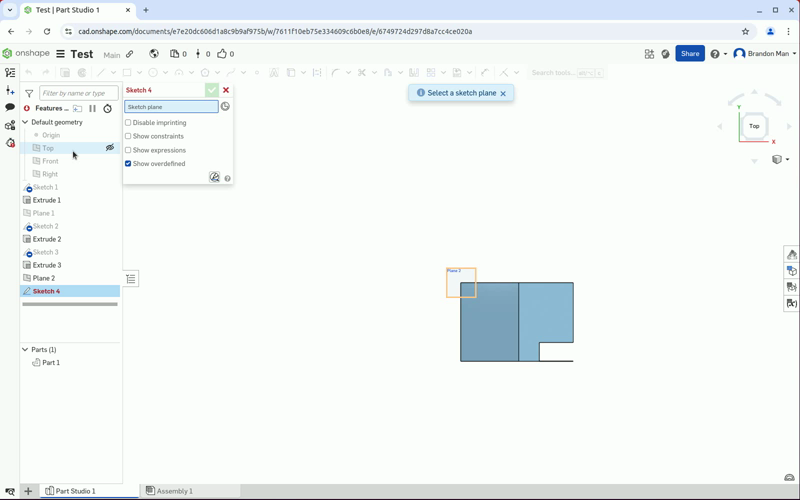
mouse_move(73, 280)
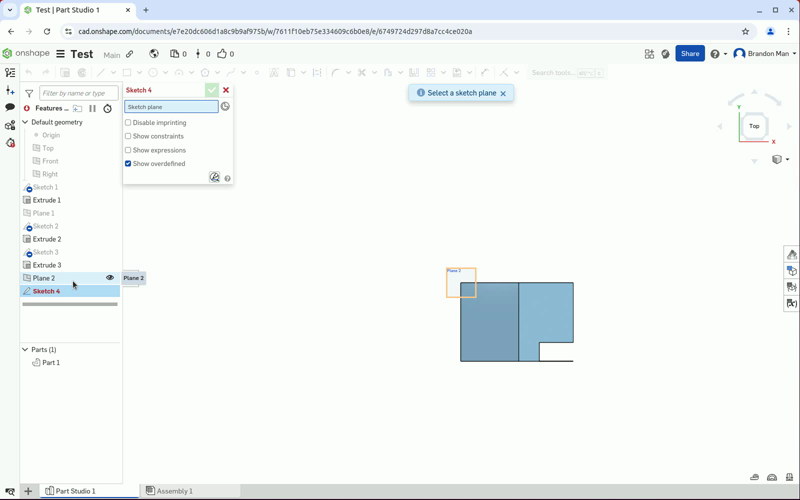
click(73, 280)
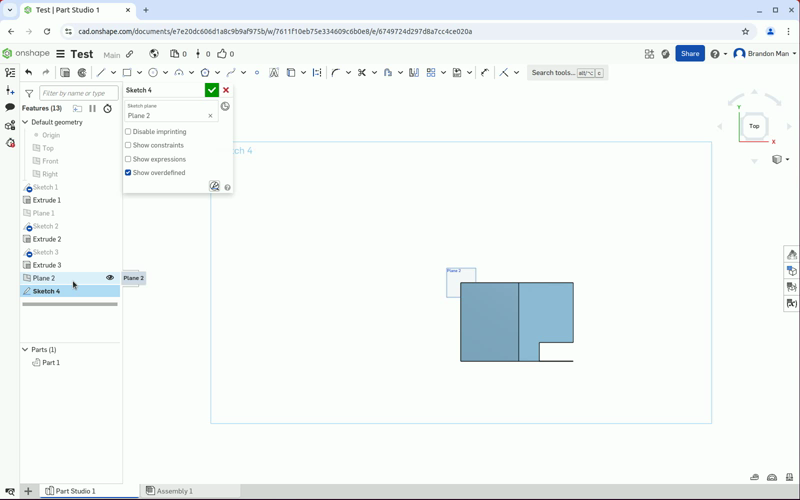
mouse_move(73, 352)
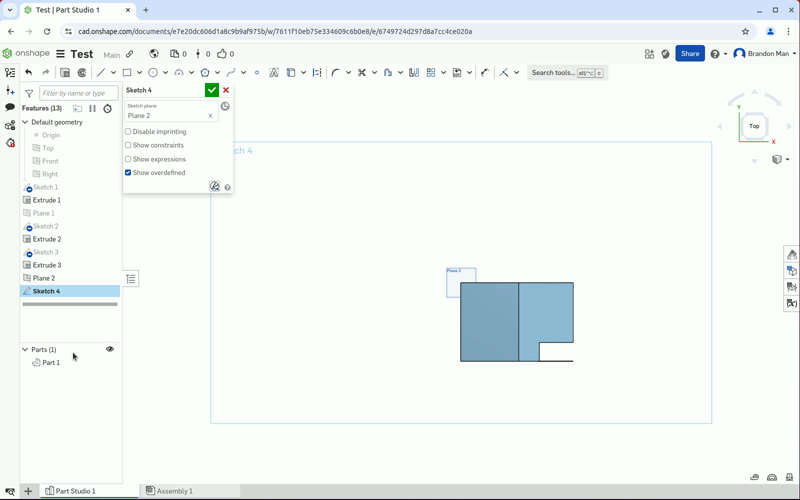
key(y)
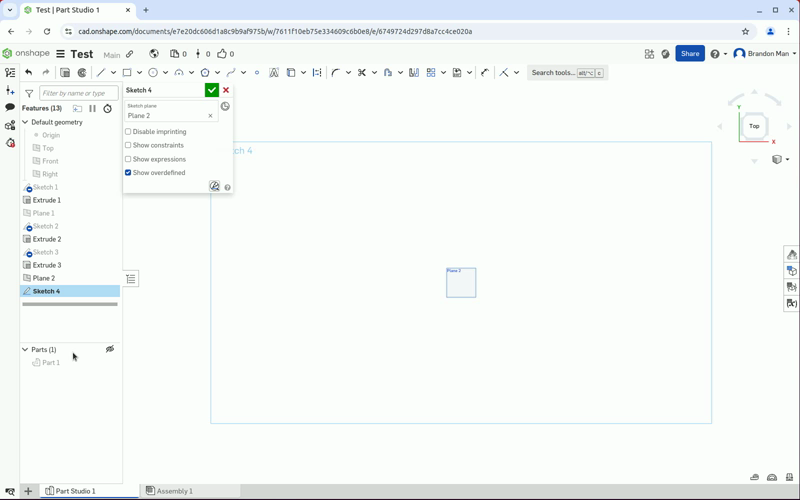
key(l)
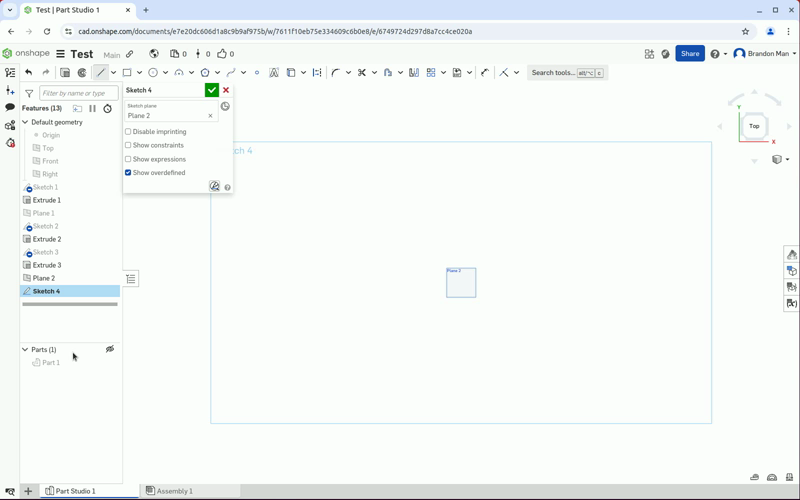
key_down(shift)
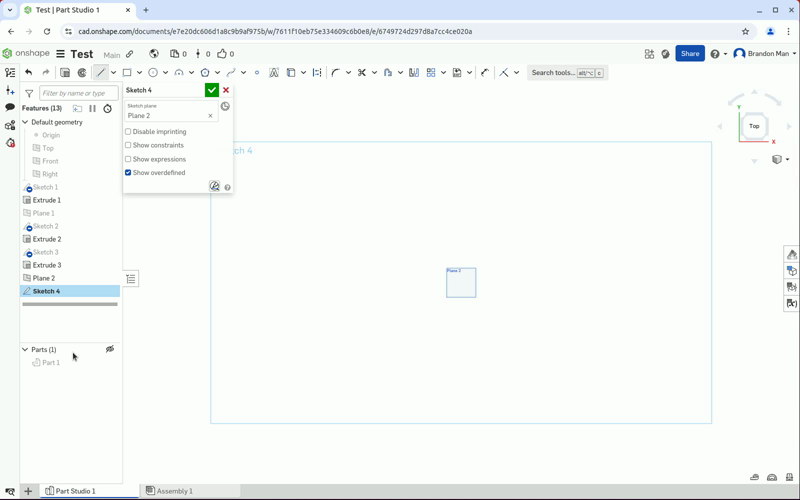
mouse_move(518, 332)
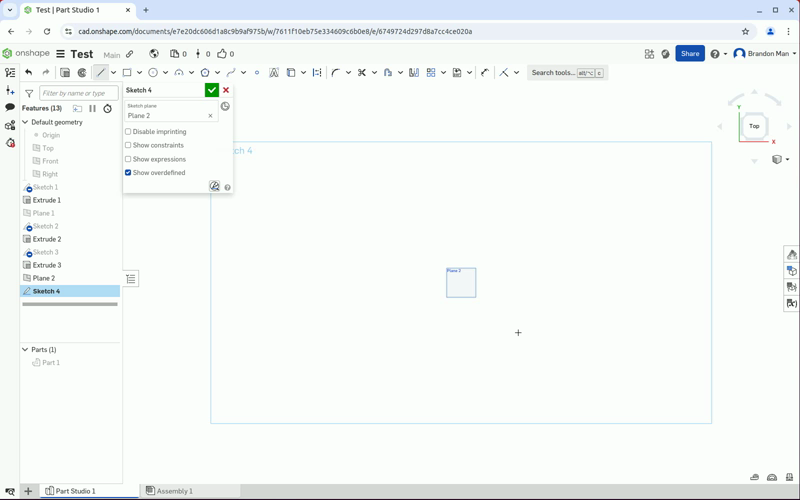
click(518, 332)
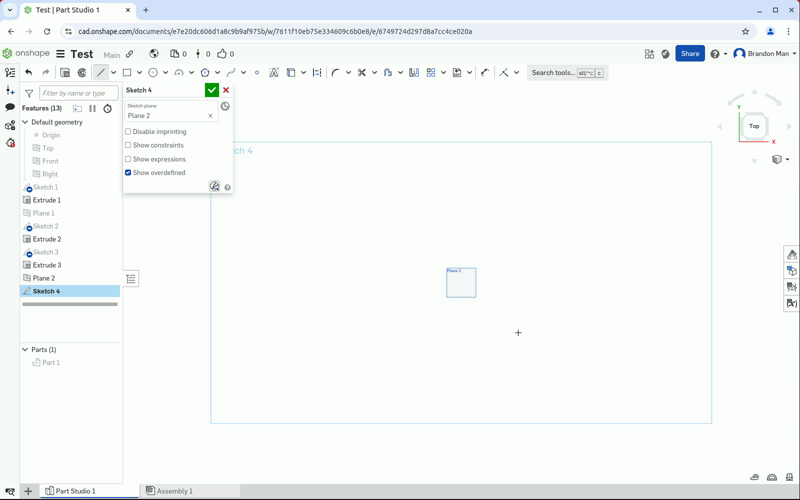
key_up(shift)
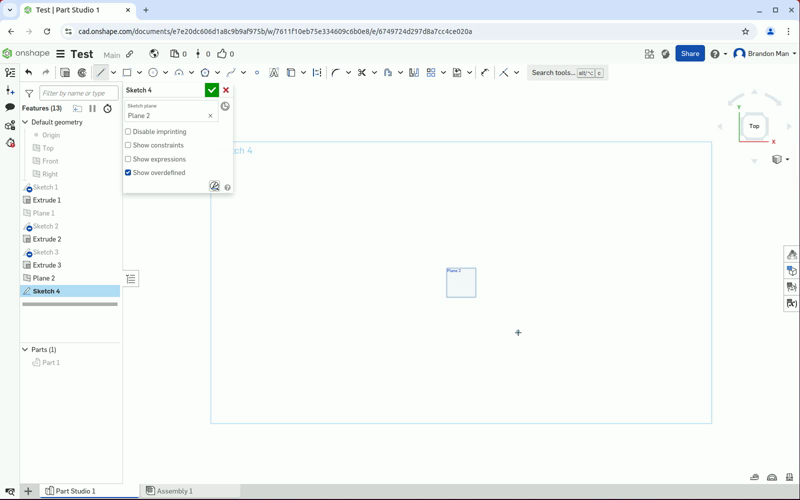
key_down(shift)
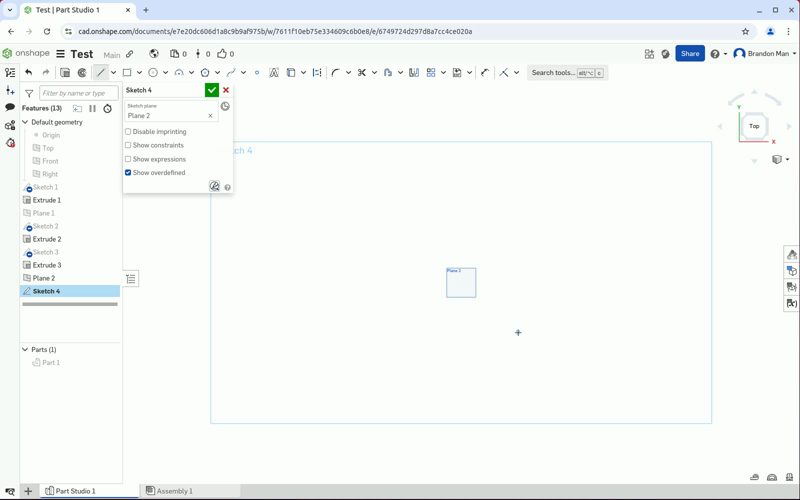
mouse_move(548, 332)
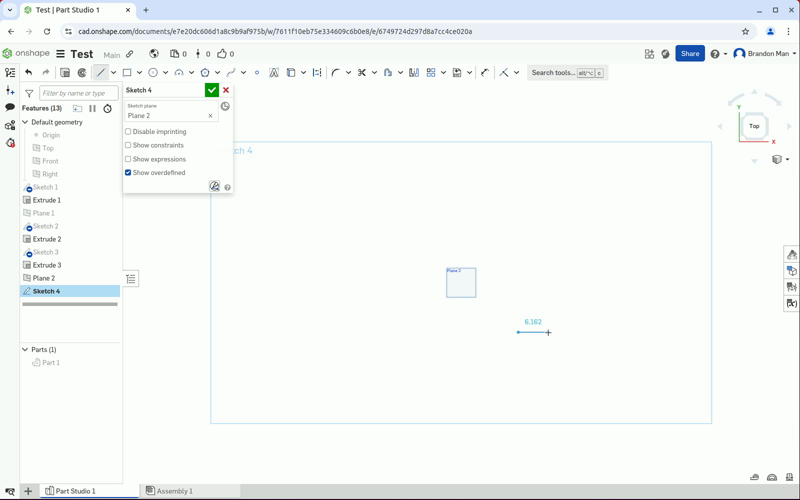
mouse_move(548, 332)
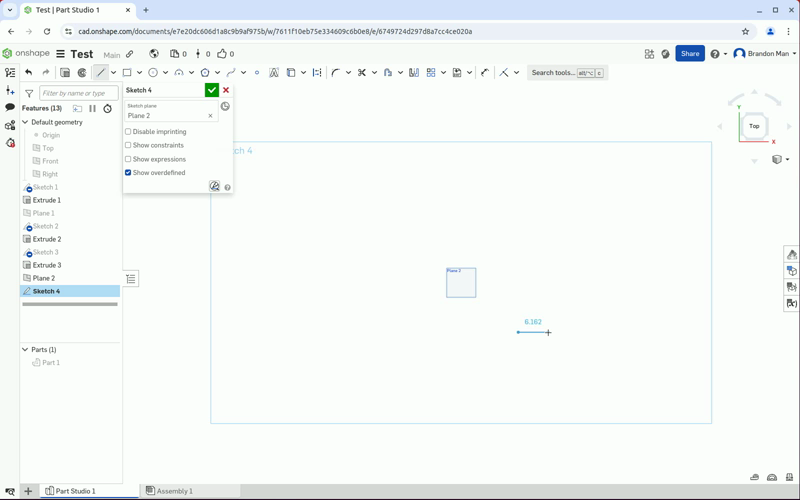
click(548, 332)
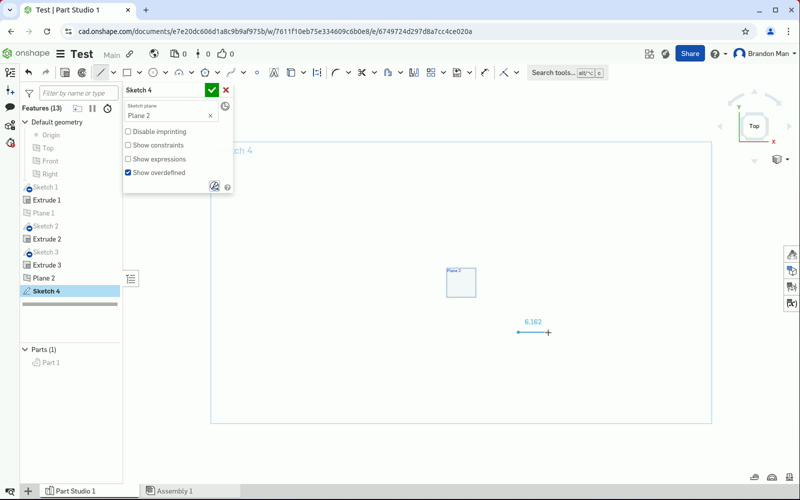
key_up(shift)
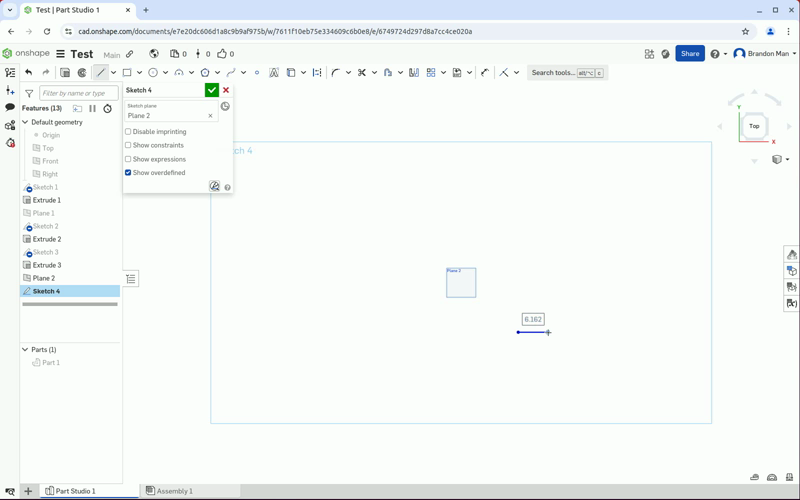
key_down(shift)
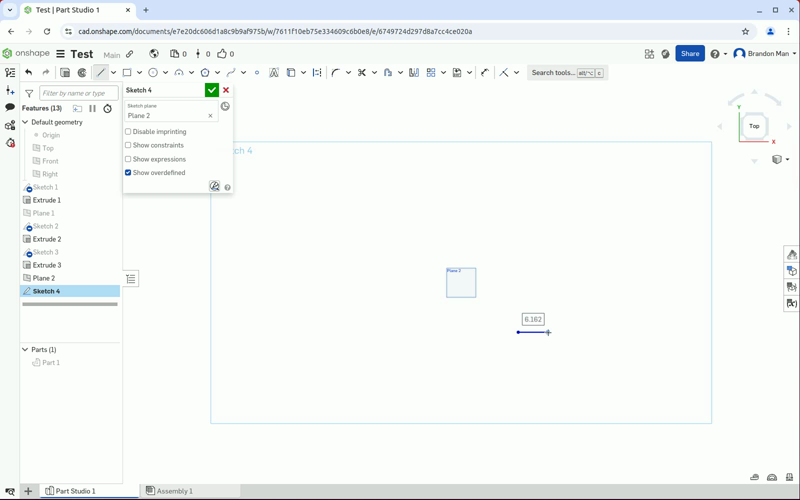
mouse_move(578, 332)
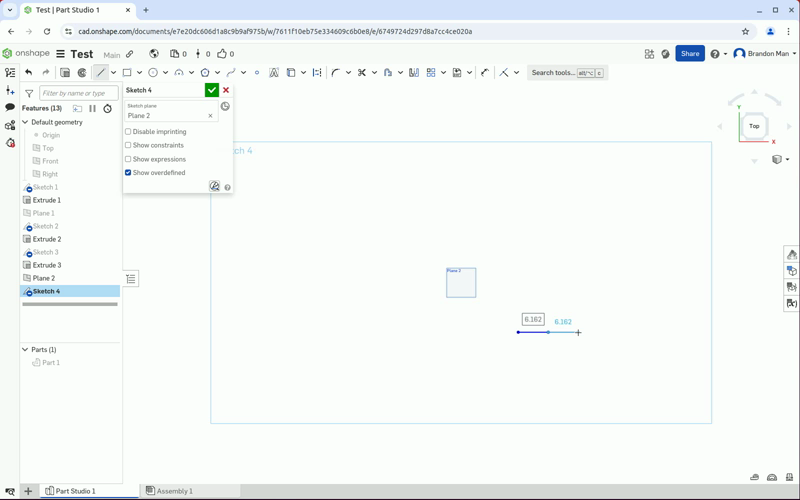
mouse_move(548, 306)
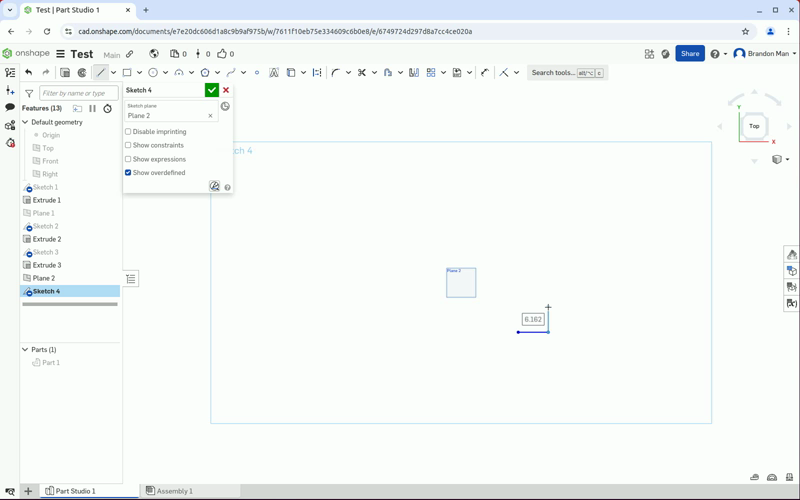
click(548, 306)
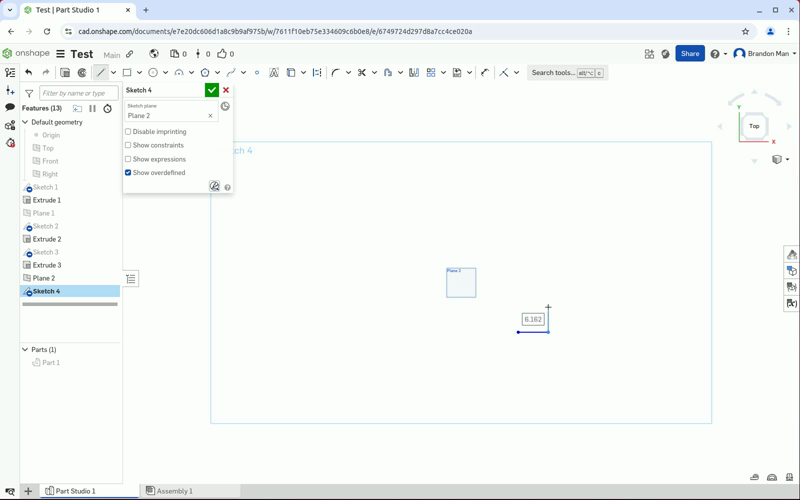
key_up(shift)
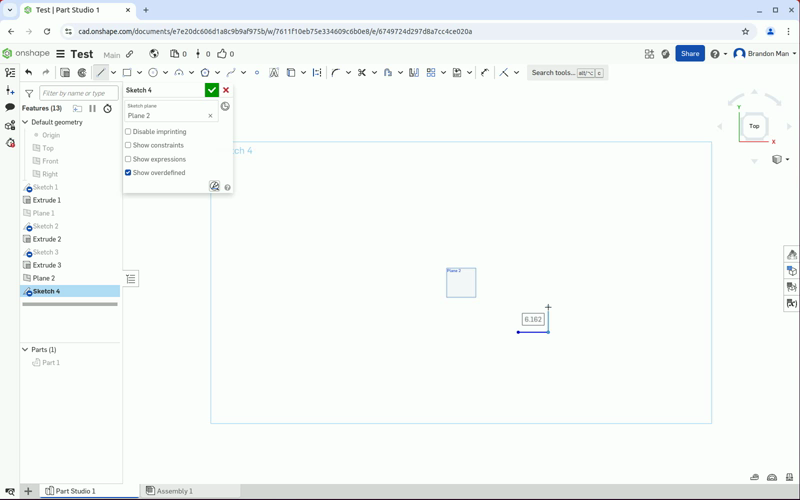
key_down(shift)
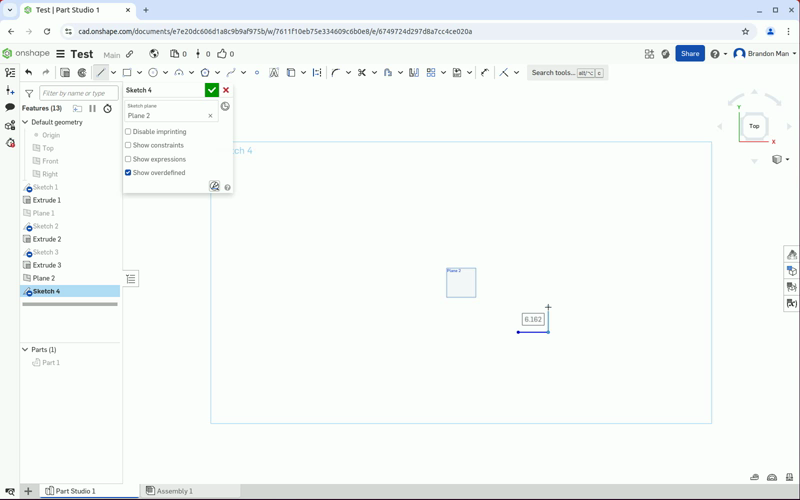
mouse_move(578, 306)
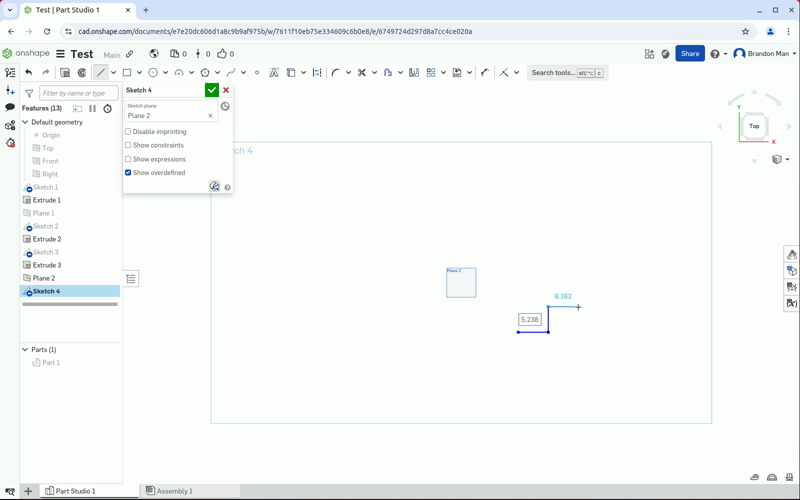
mouse_move(518, 306)
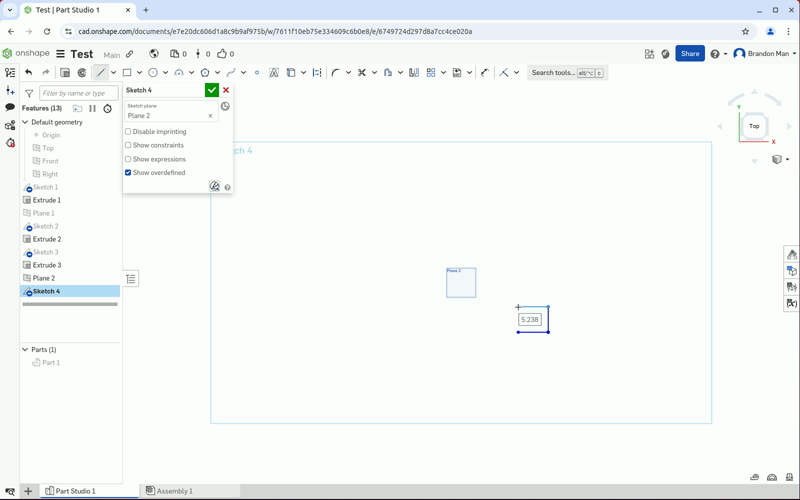
click(518, 306)
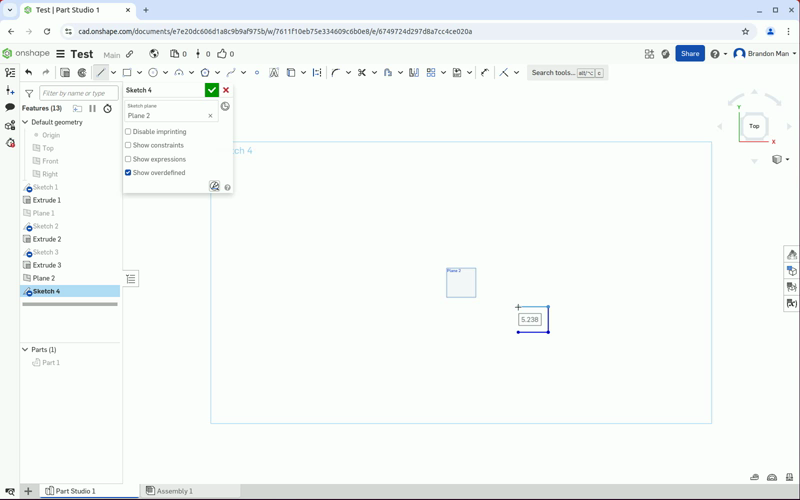
key_up(shift)
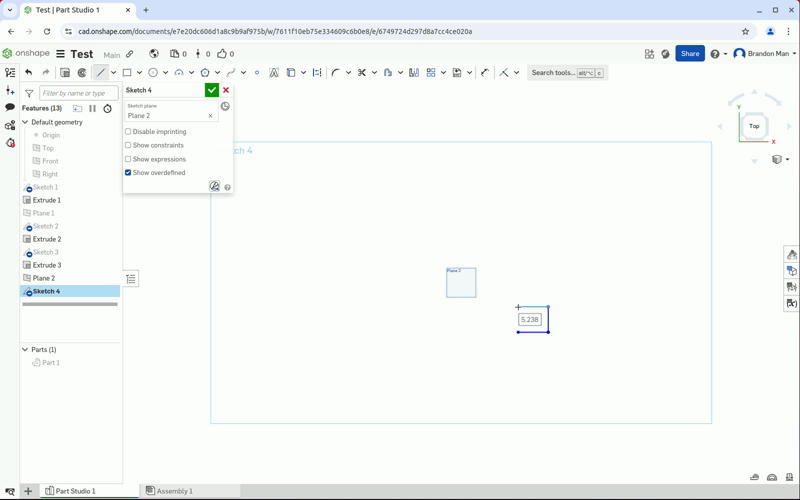
mouse_move(548, 306)
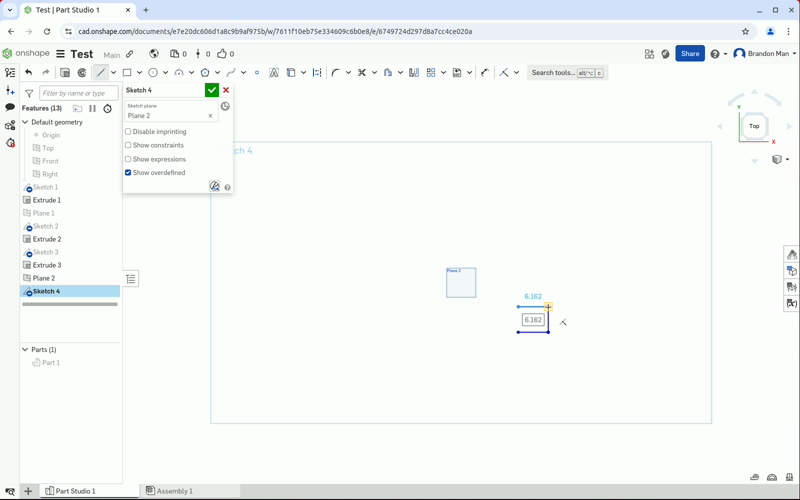
key_down(shift)
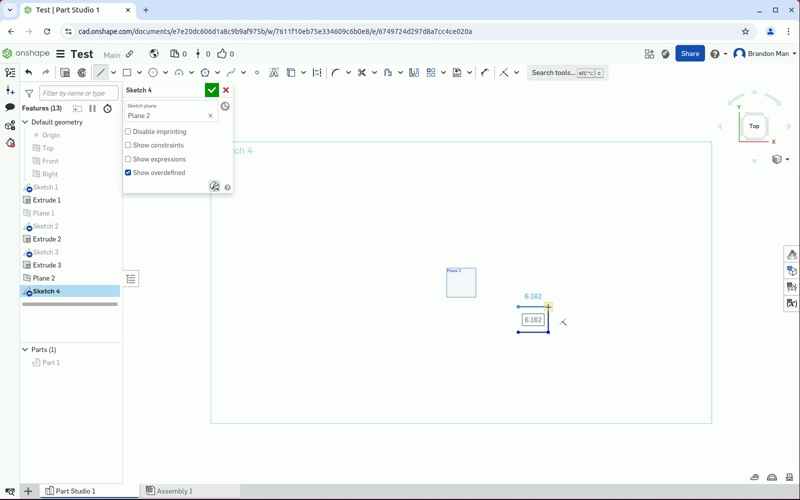
mouse_move(518, 332)
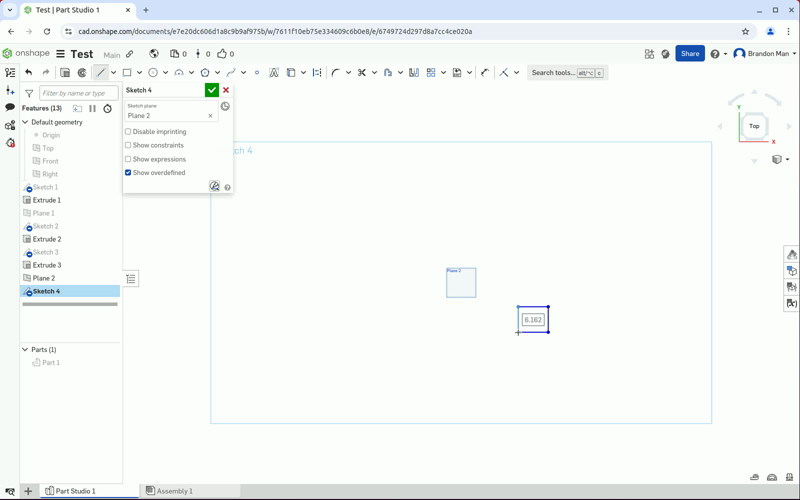
key_up(shift)
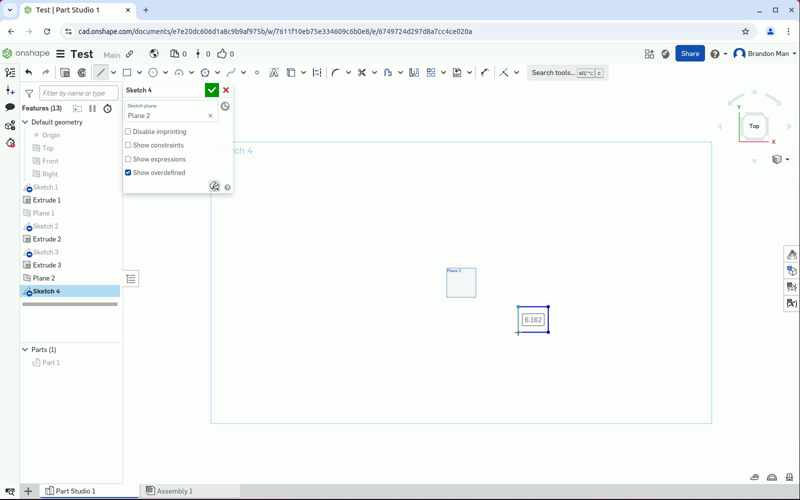
click(518, 332)
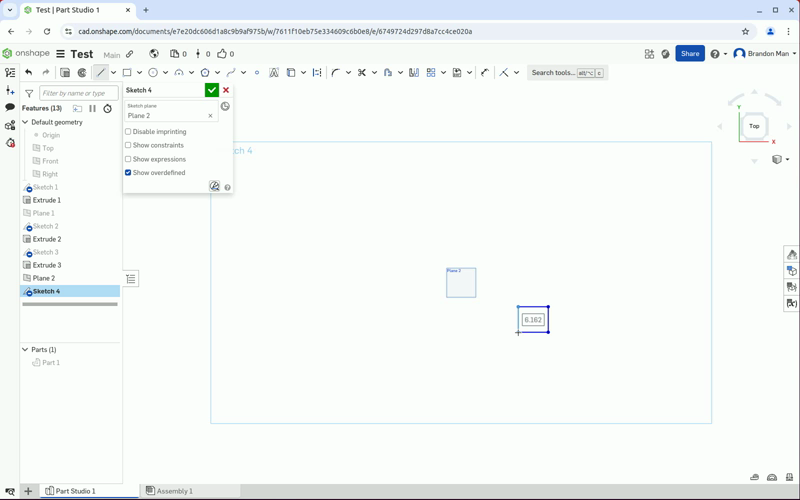
key(esc)
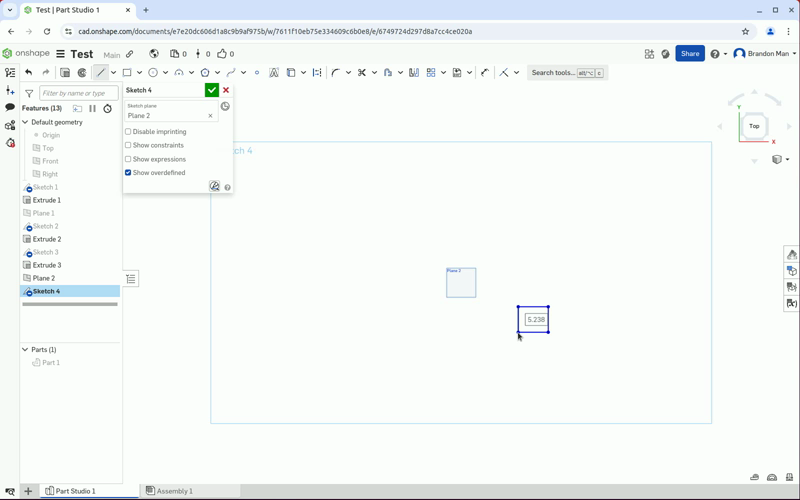
mouse_move(524, 321)
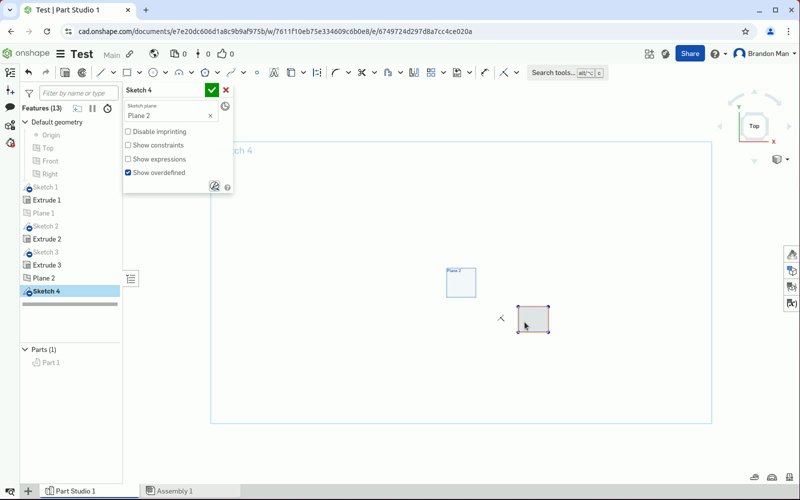
scroll(6)
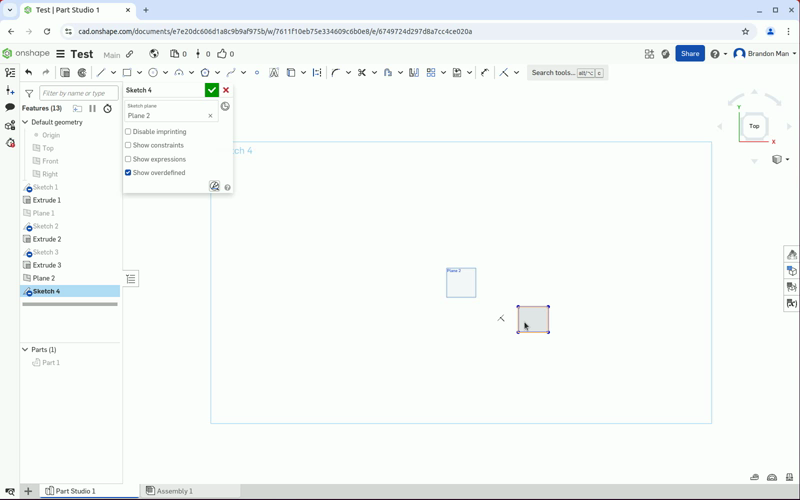
scroll(6)
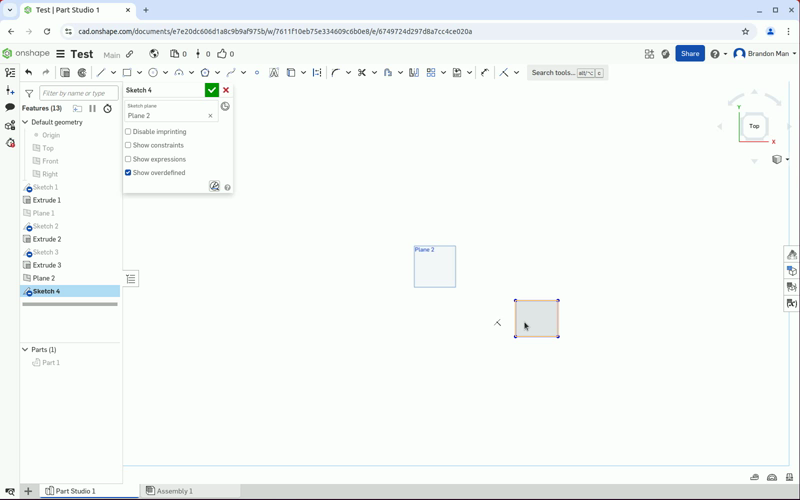
scroll(6)
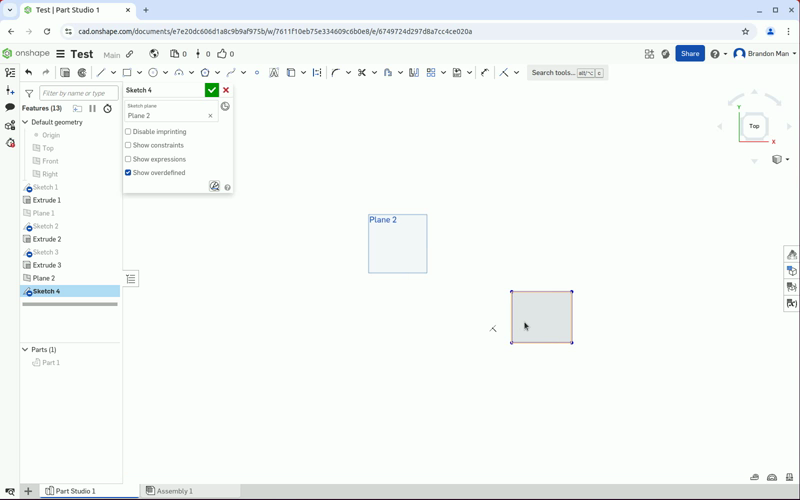
scroll(6)
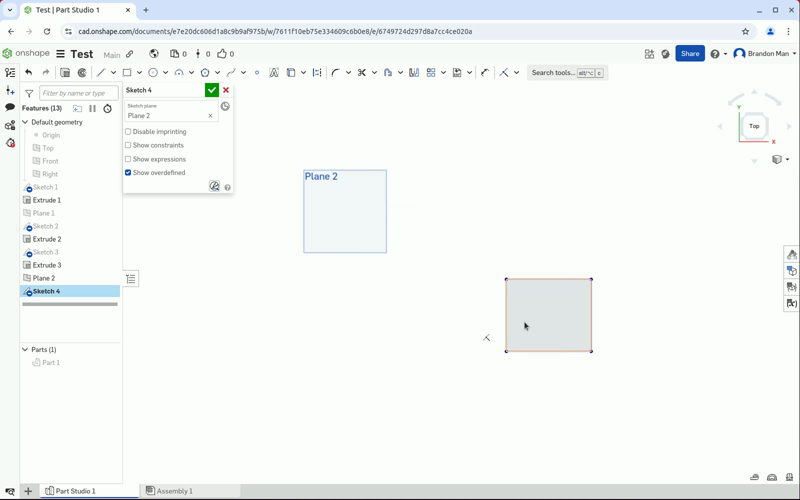
scroll(6)
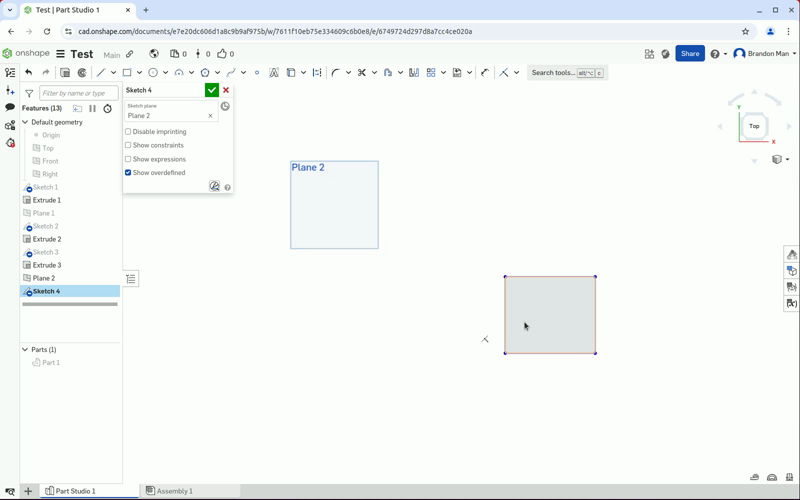
scroll(6)
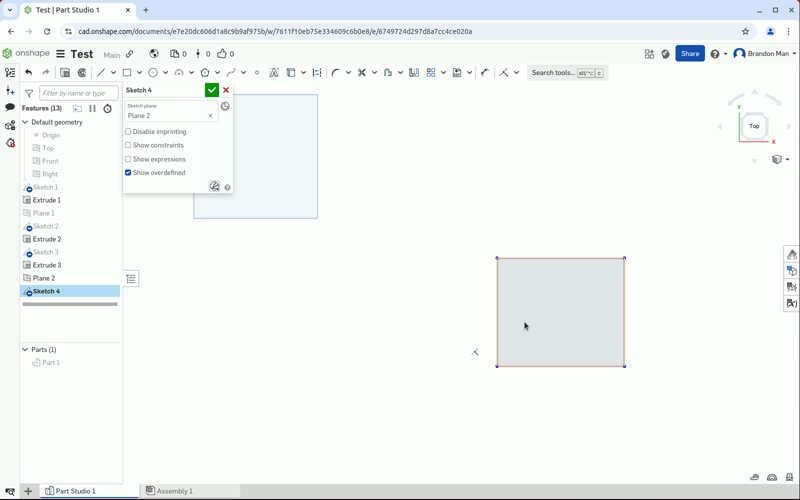
scroll(6)
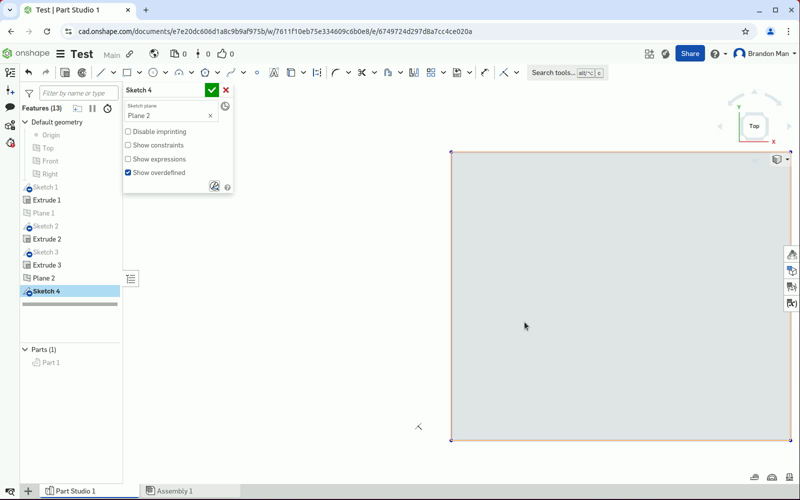
click(524, 321)
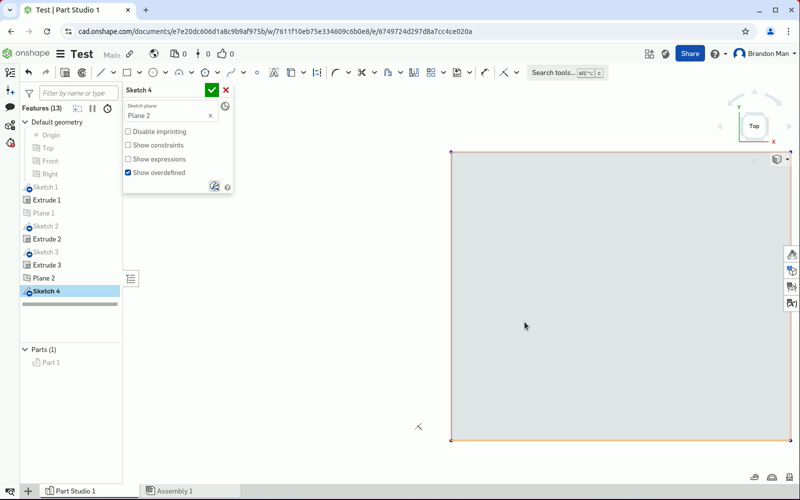
scroll(-6)
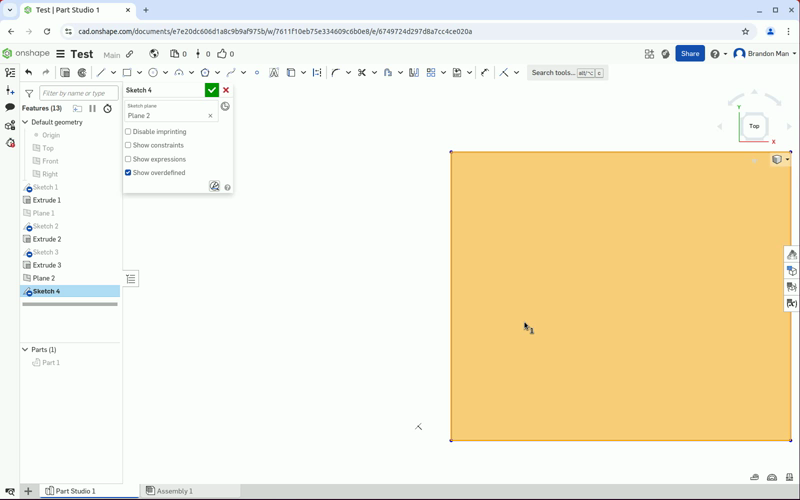
scroll(-6)
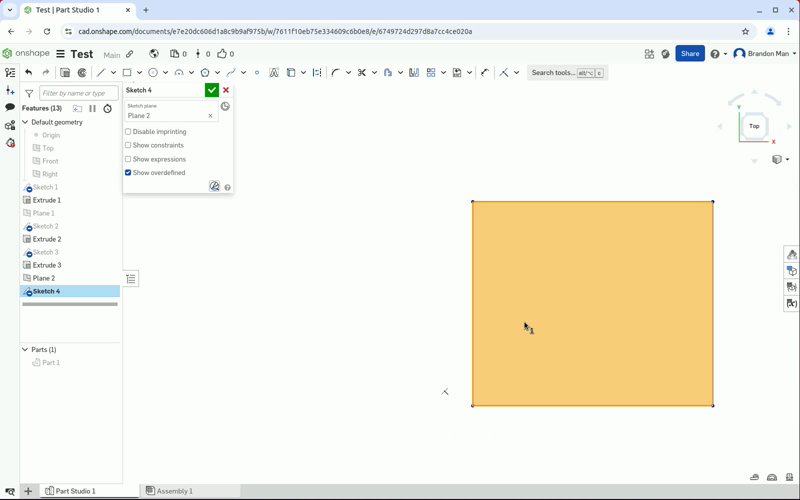
scroll(-6)
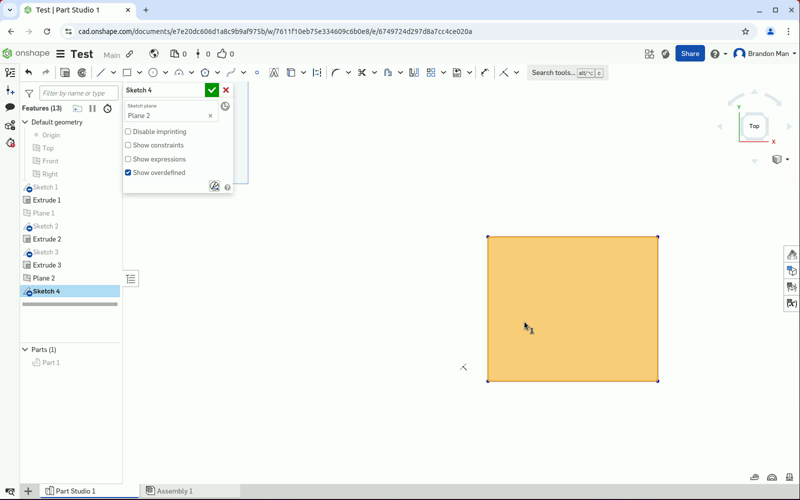
scroll(-6)
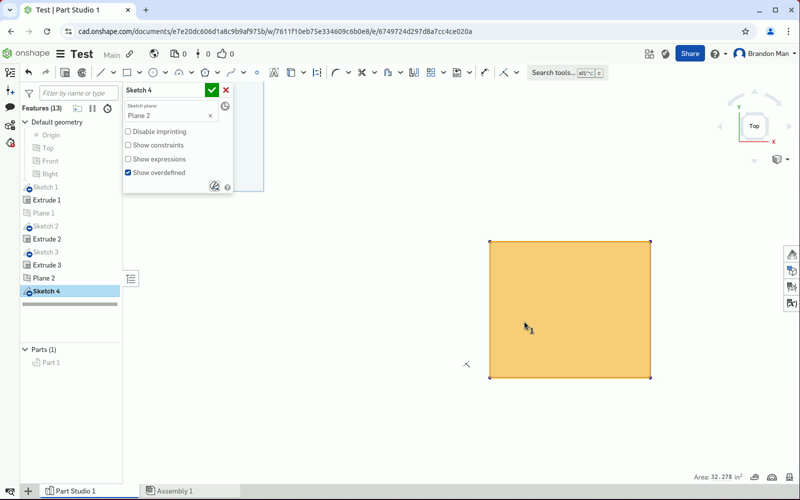
scroll(-6)
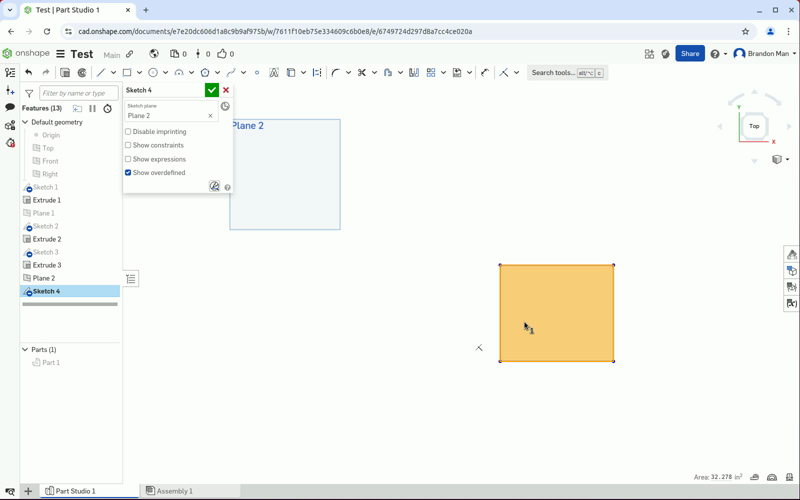
scroll(-6)
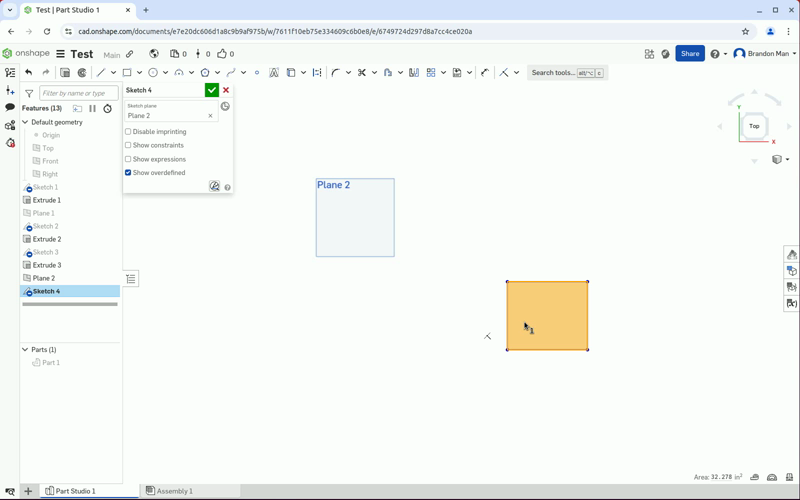
scroll(-6)
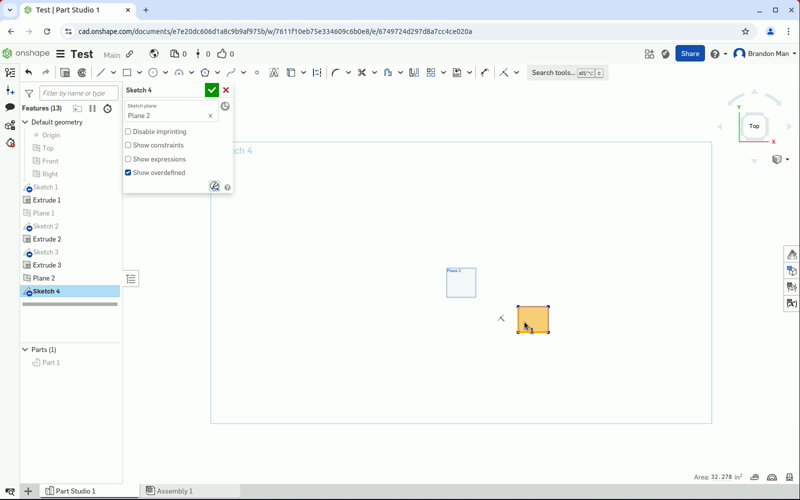
mouse_move(73, 352)
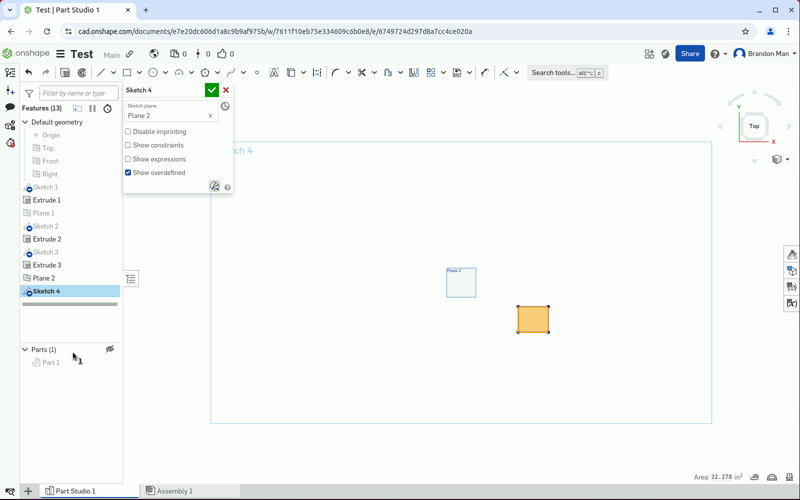
key(shift+y)
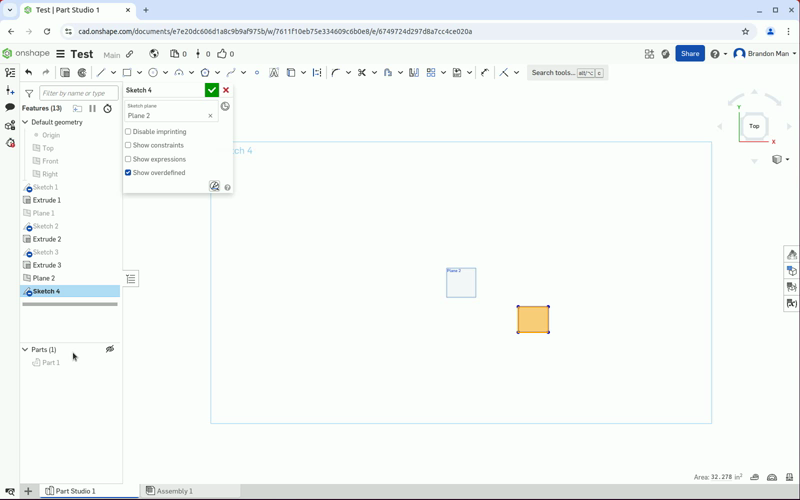
key(shift+e)
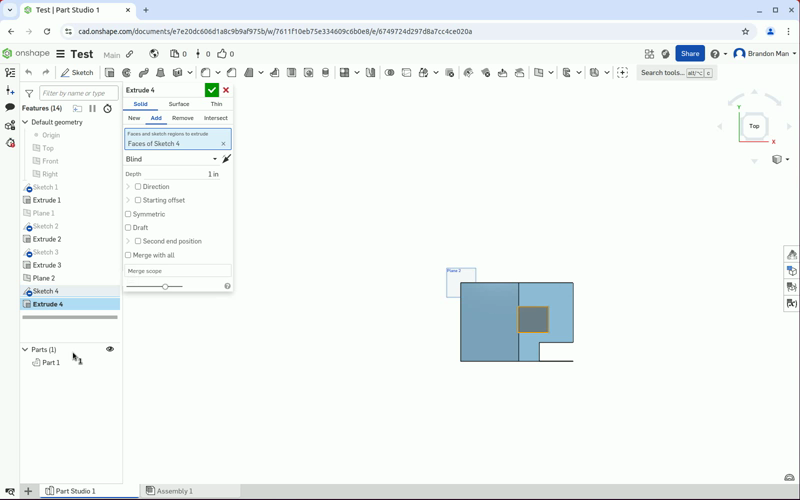
mouse_move(143, 106)
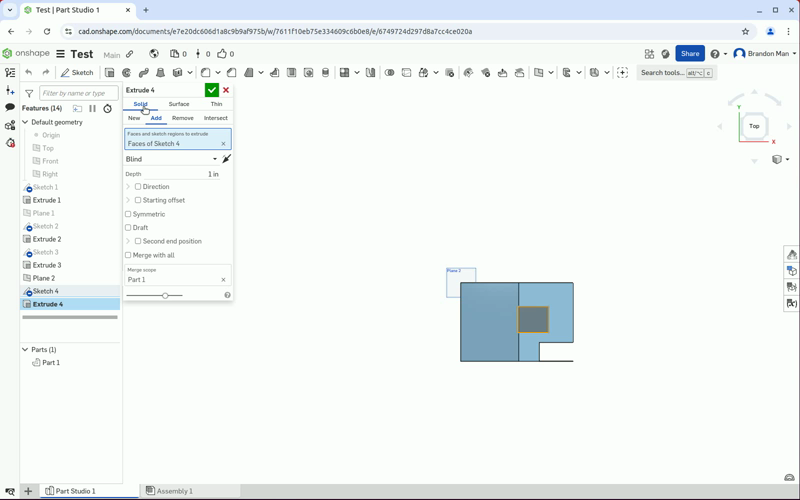
click(143, 106)
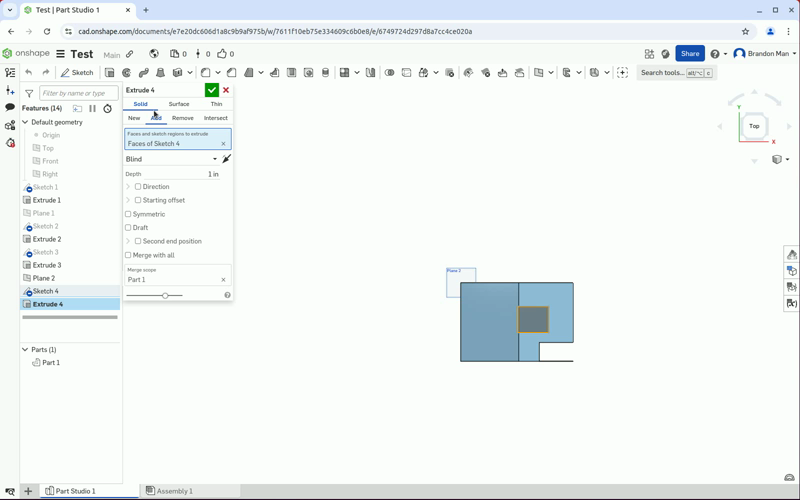
mouse_move(186, 120)
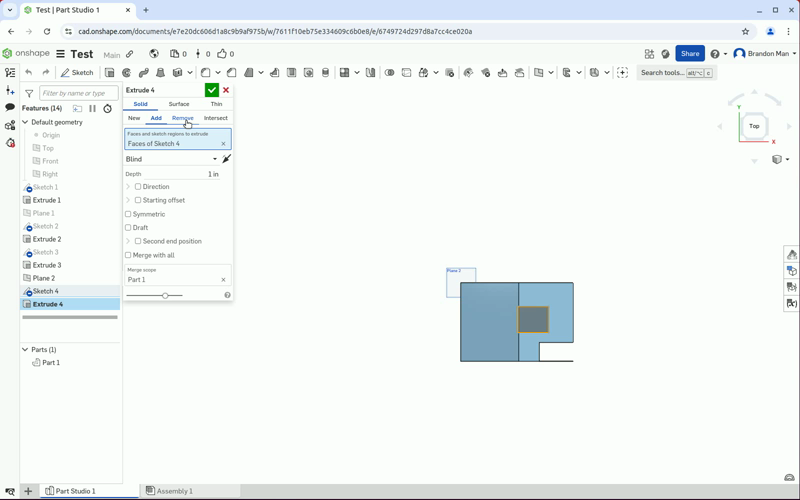
click(186, 120)
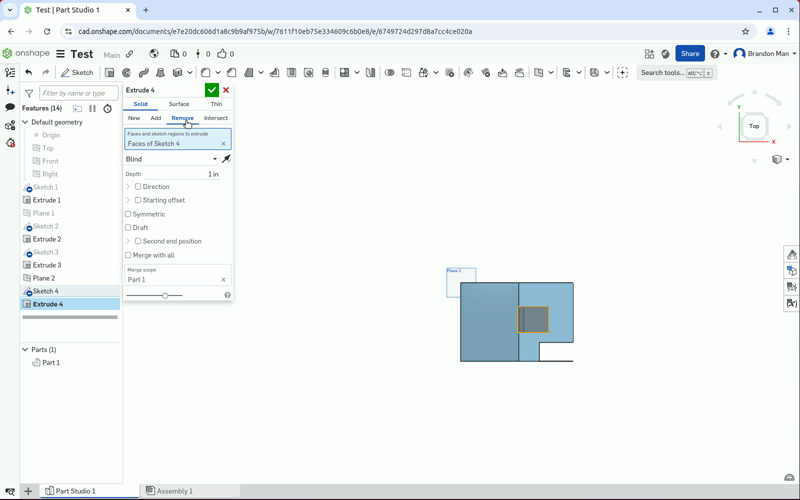
key(tab, 4)
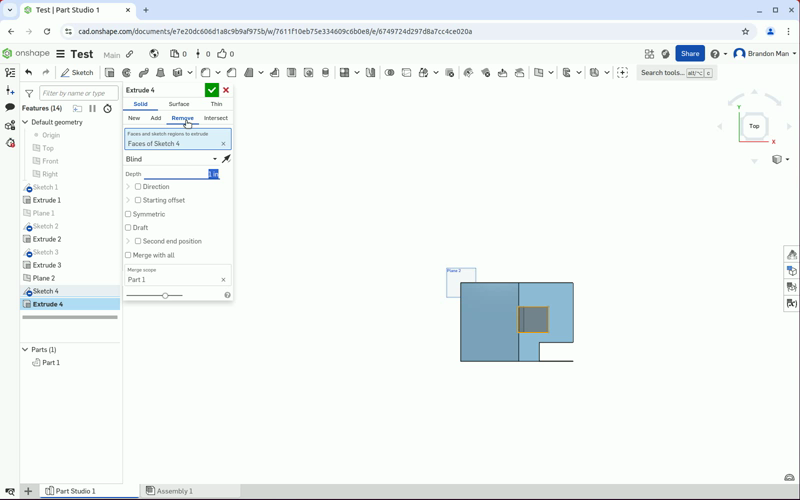
text(2.407)
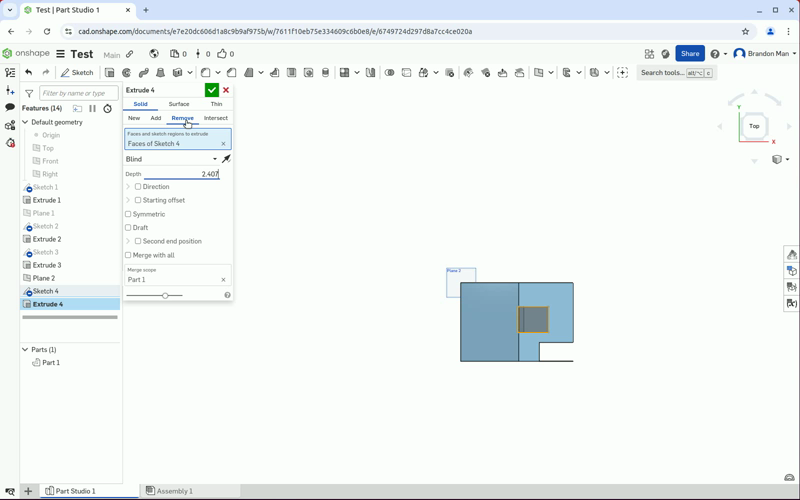
key(tab, 6)
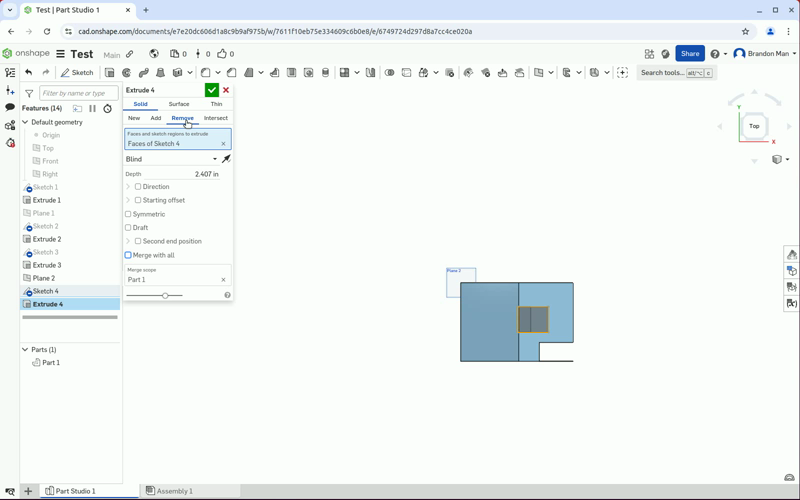
key(space)
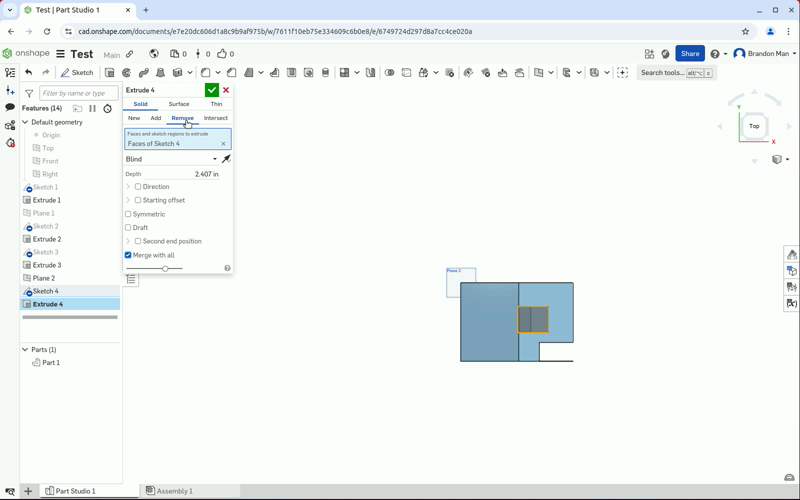
key(enter)
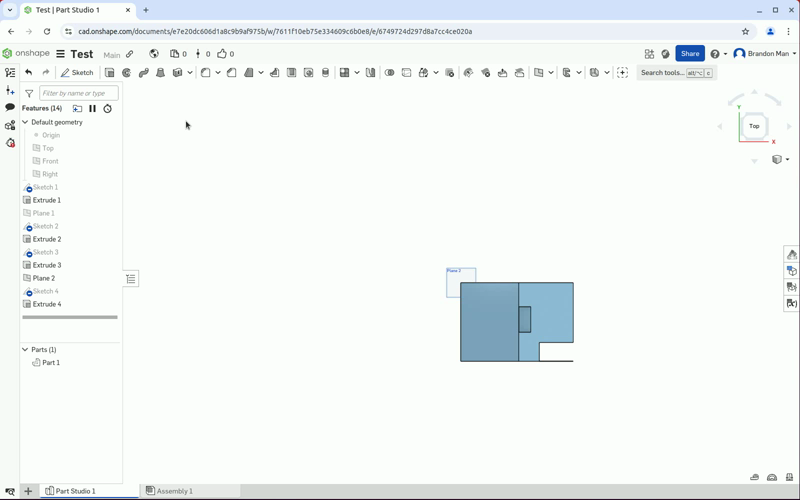
key(shift+h)
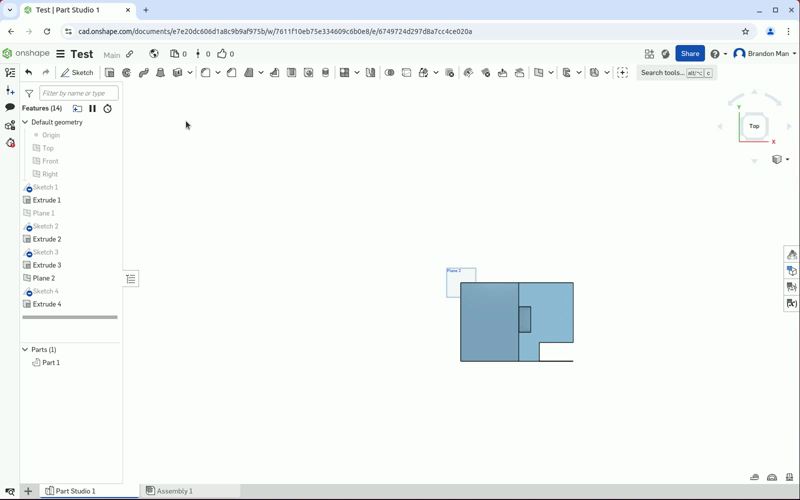
key(shift+h)
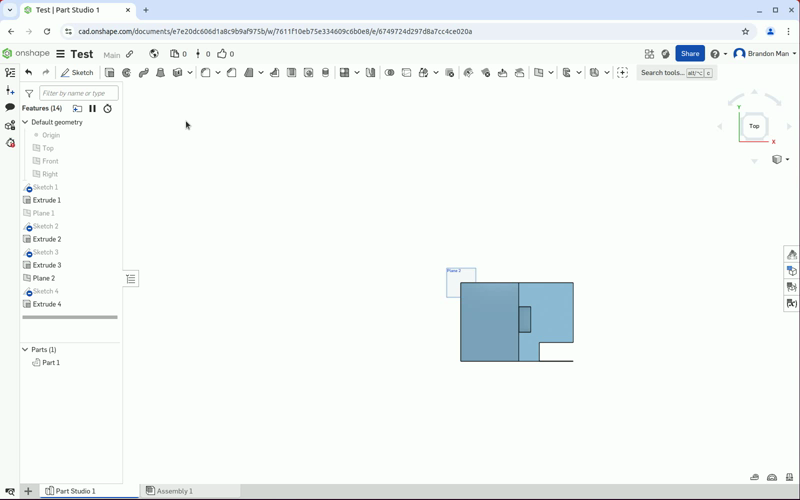
mouse_move(73, 189)
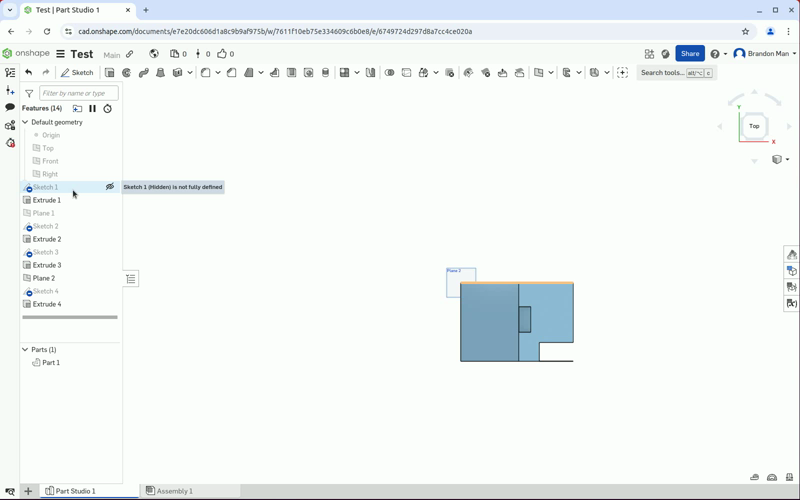
click(73, 189)
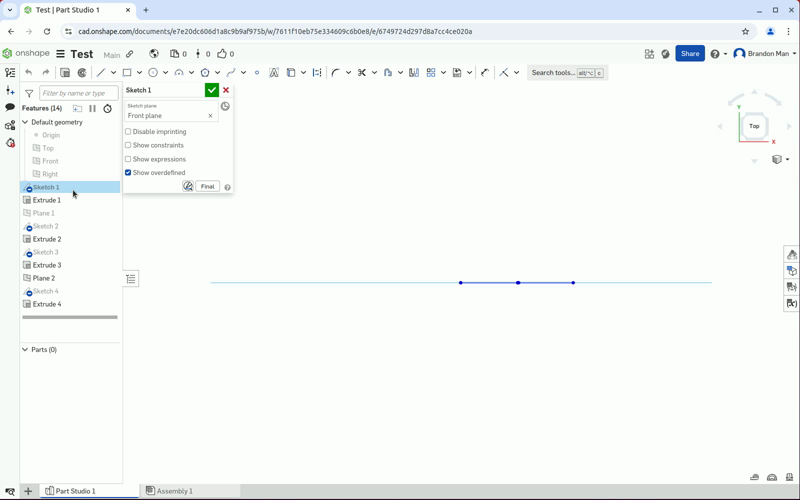
mouse_move(229, 92)
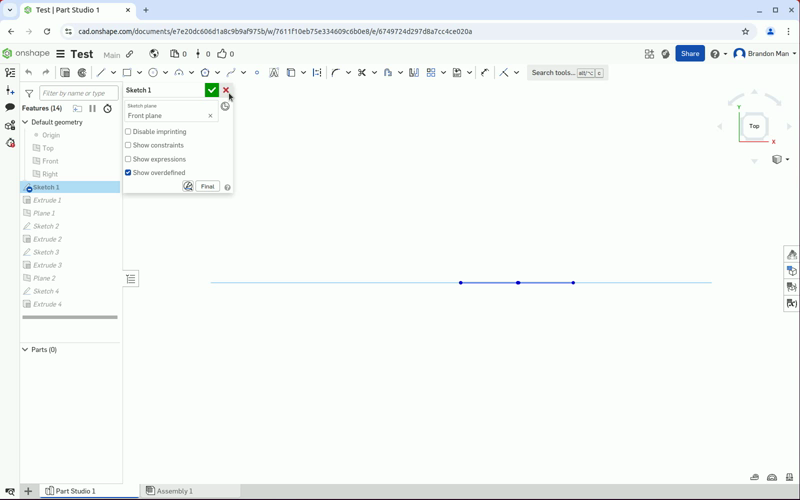
click(229, 92)
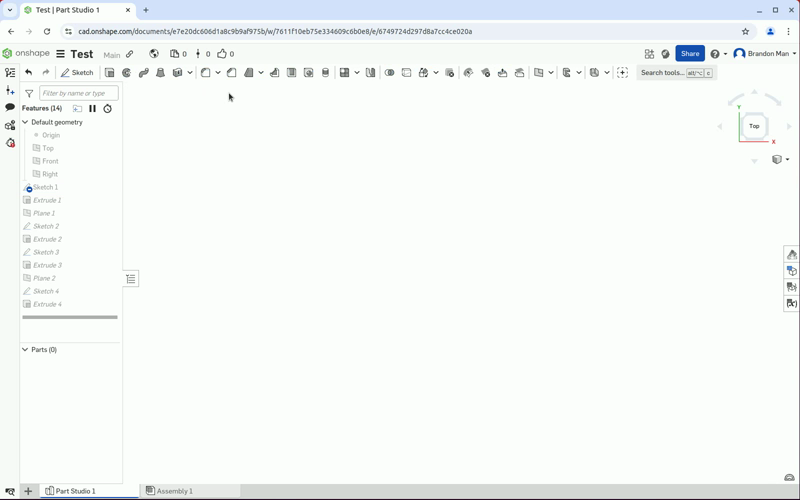
key(shift+s)
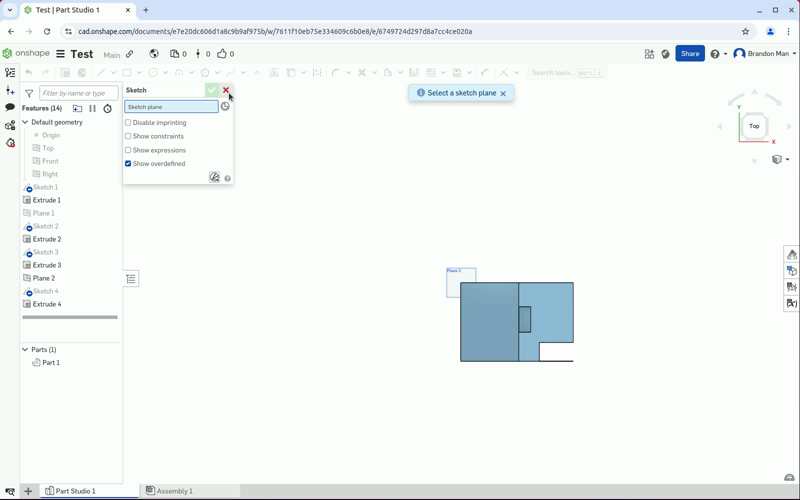
mouse_move(73, 280)
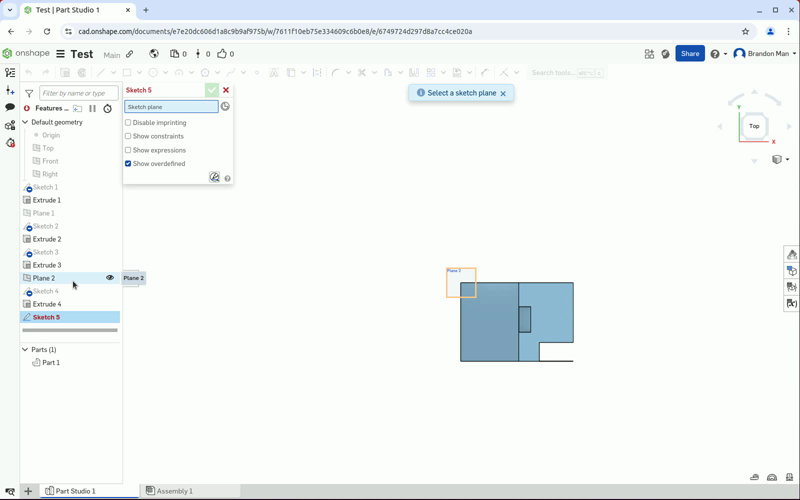
click(73, 280)
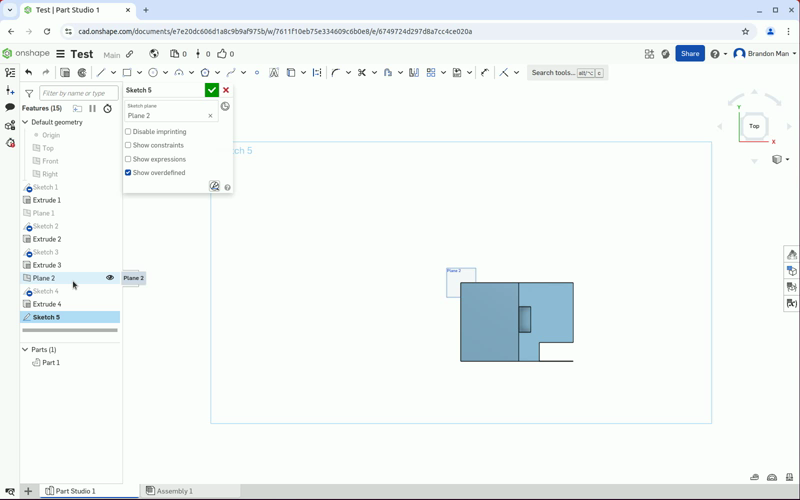
mouse_move(73, 352)
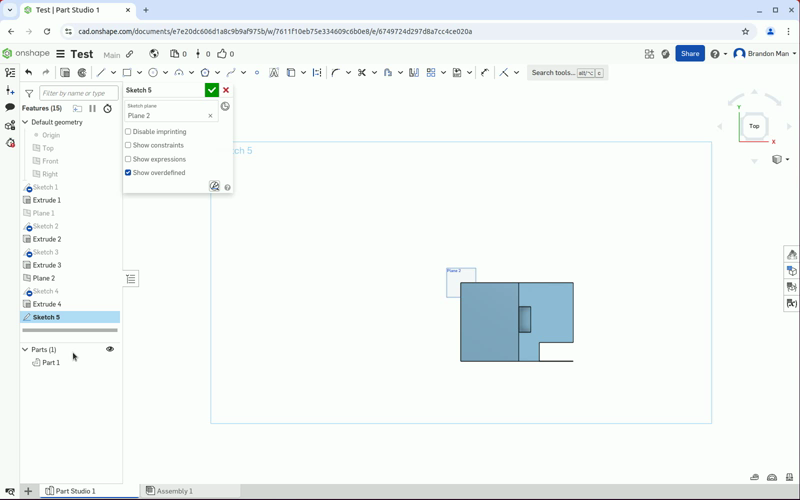
key(y)
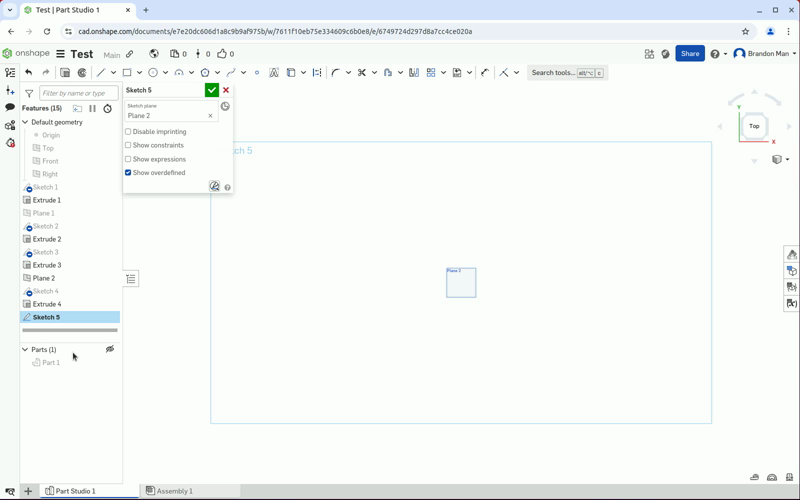
key(l)
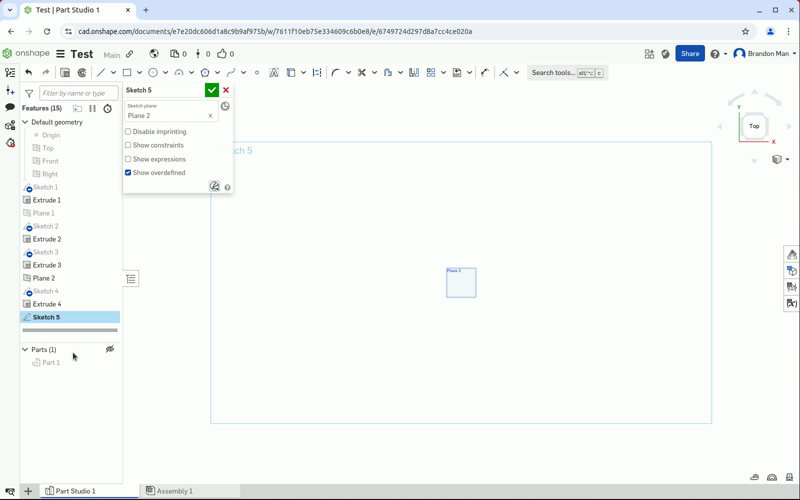
key_down(shift)
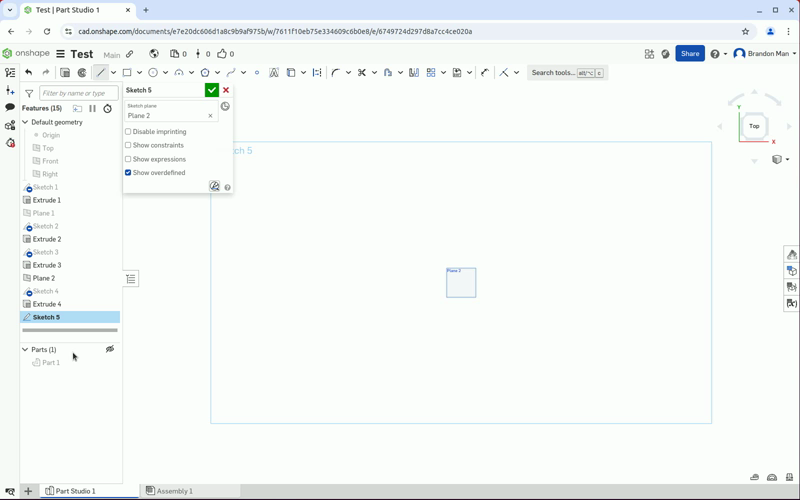
mouse_move(460, 332)
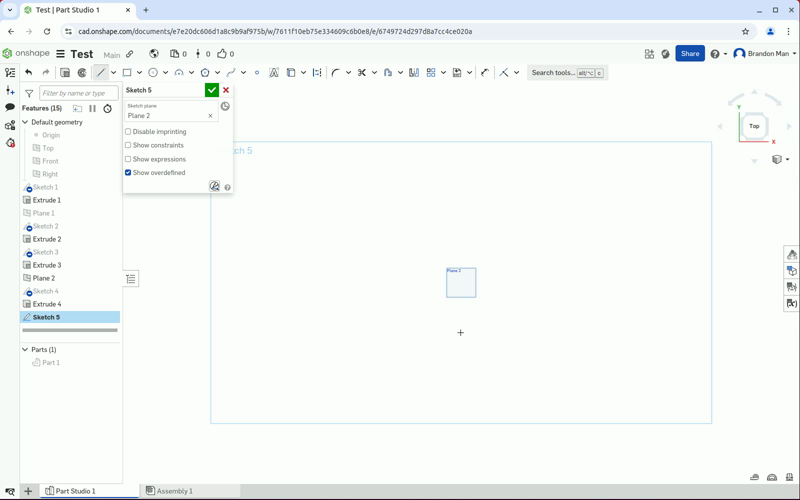
click(460, 332)
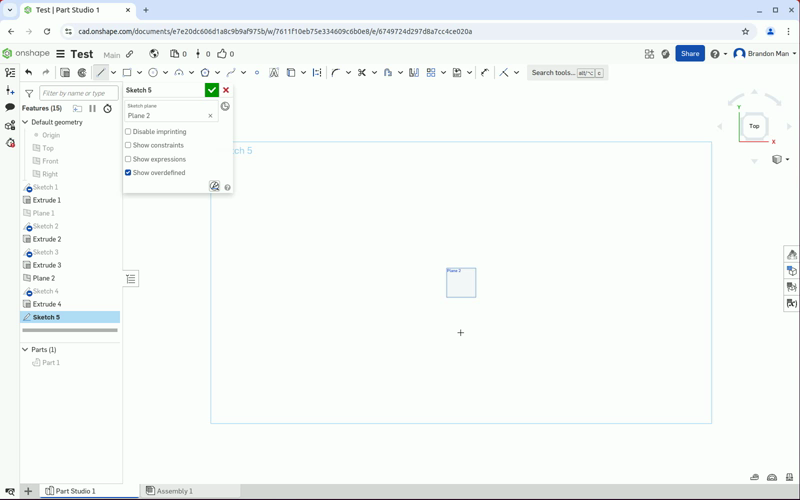
key_up(shift)
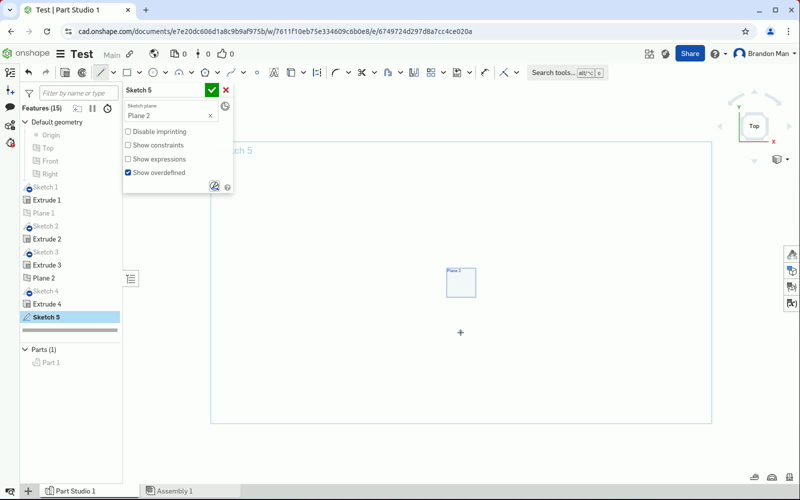
key_down(shift)
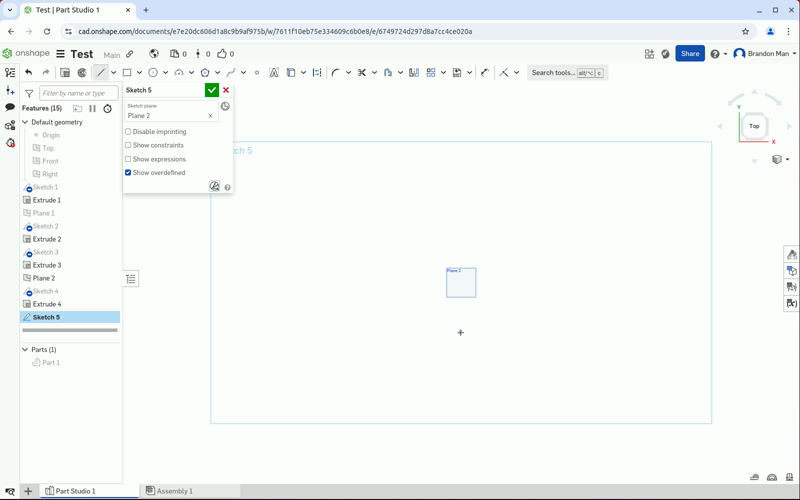
mouse_move(490, 332)
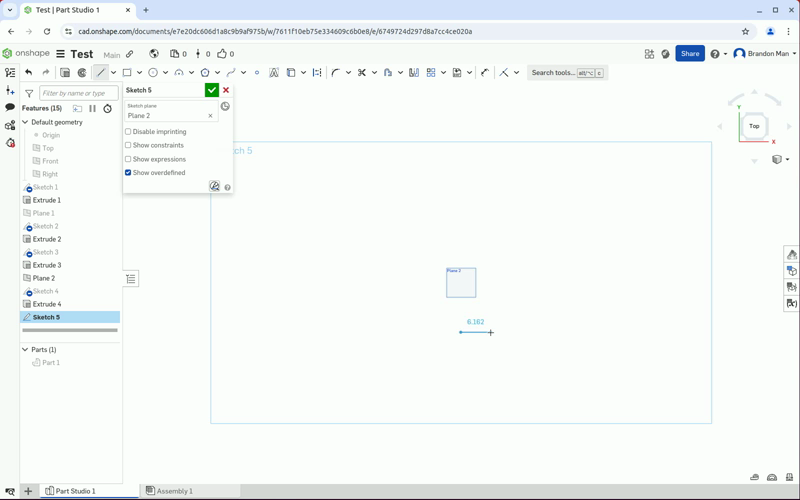
mouse_move(503, 332)
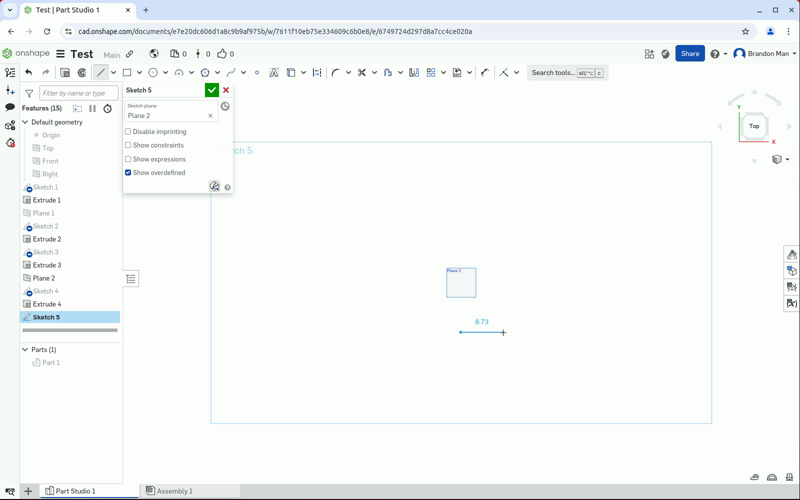
click(503, 332)
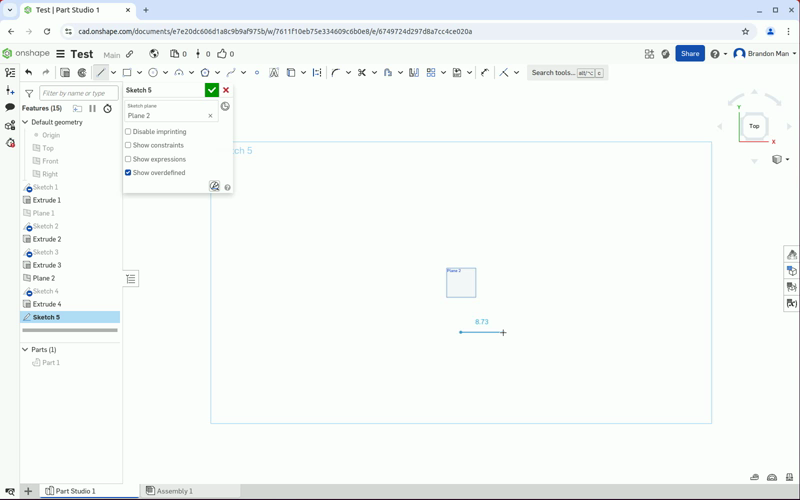
key_up(shift)
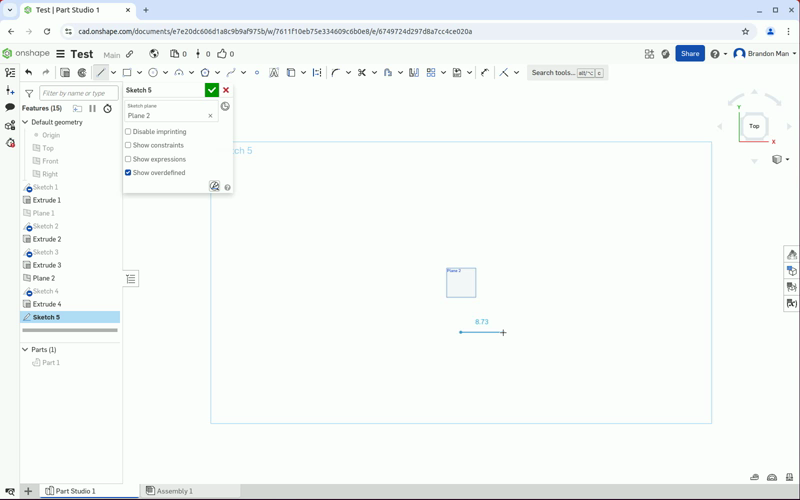
key_down(shift)
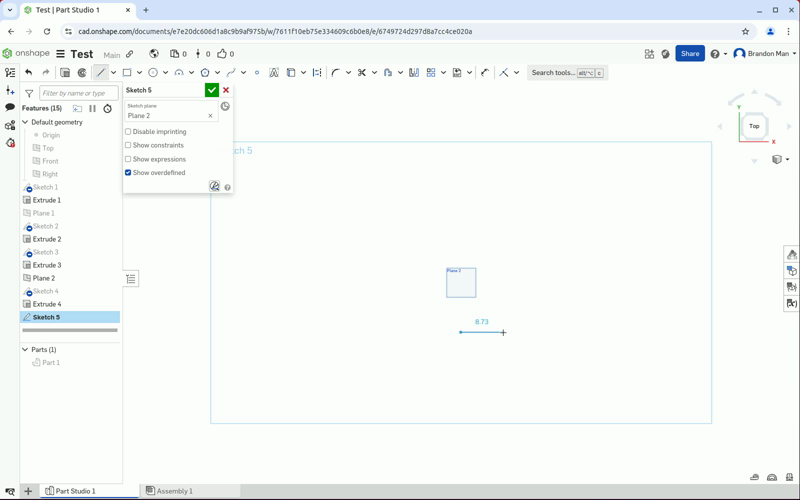
mouse_move(533, 332)
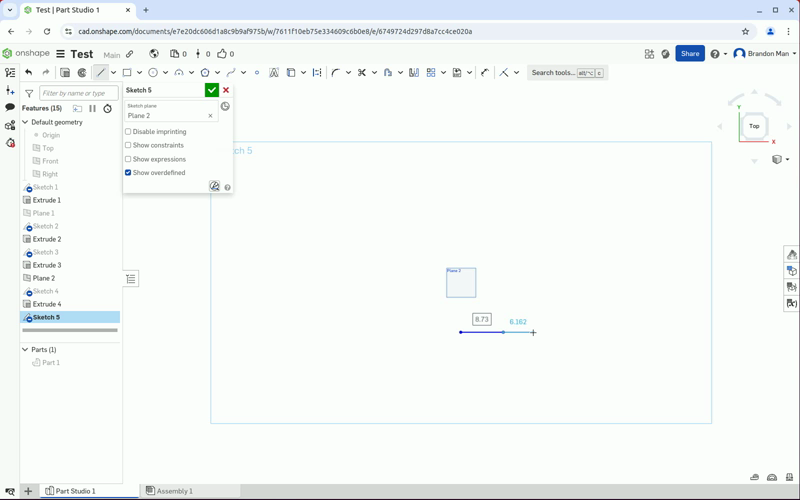
mouse_move(518, 332)
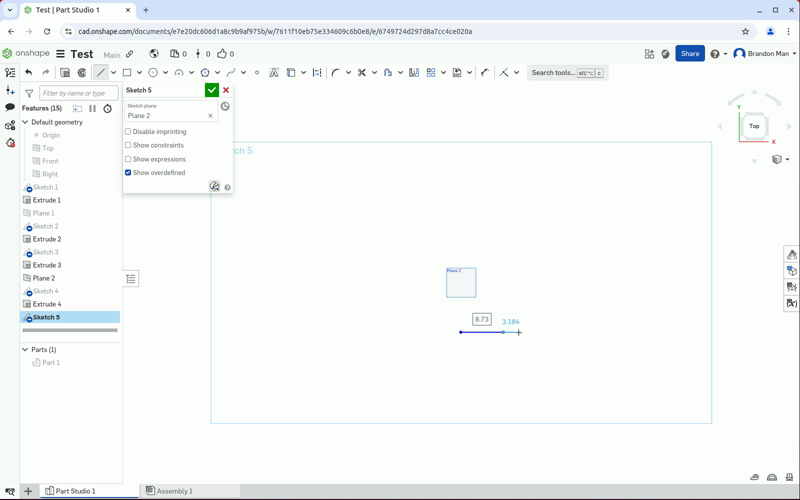
click(518, 332)
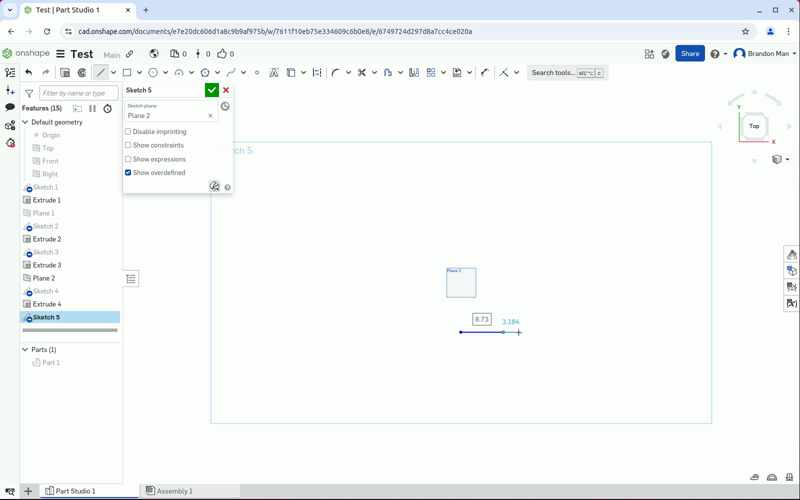
key_up(shift)
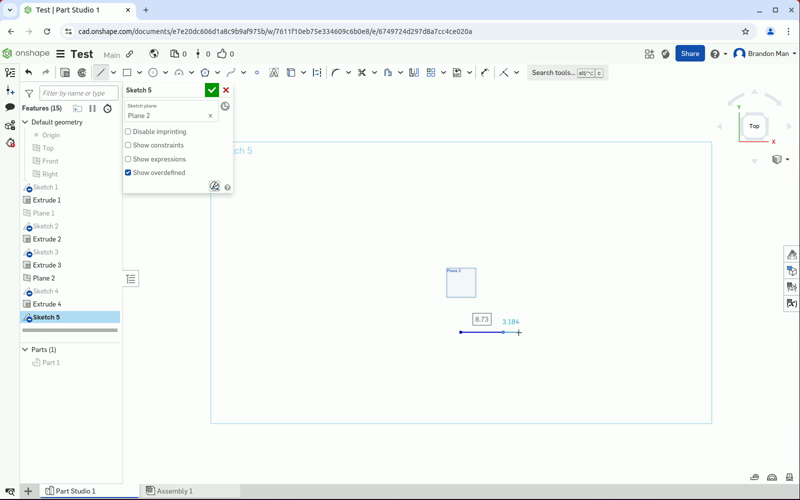
key_down(shift)
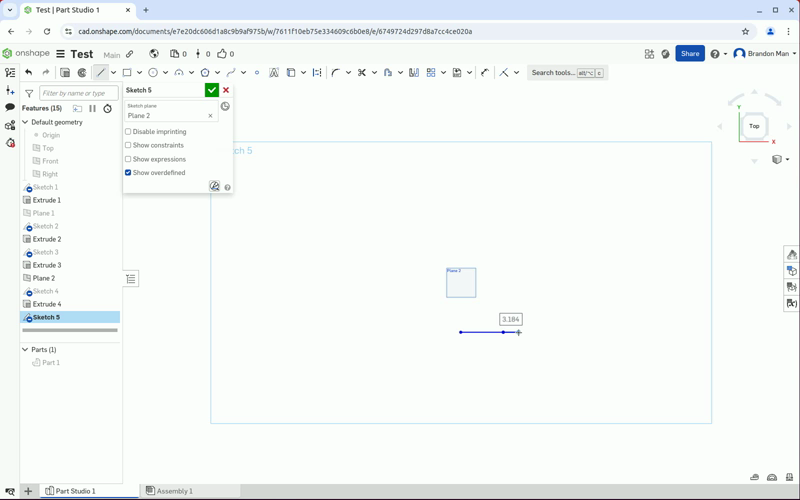
mouse_move(548, 332)
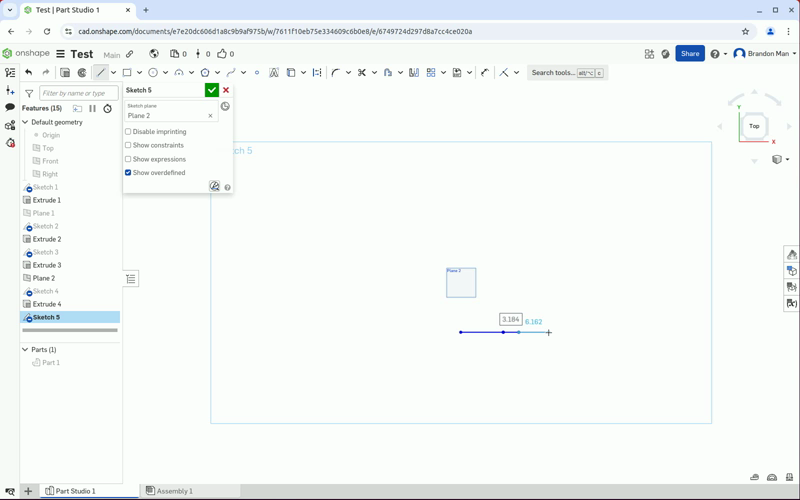
mouse_move(518, 307)
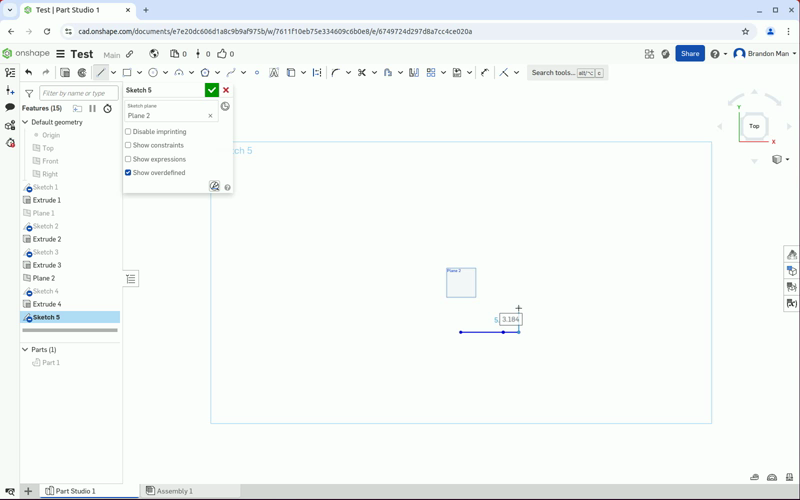
click(518, 307)
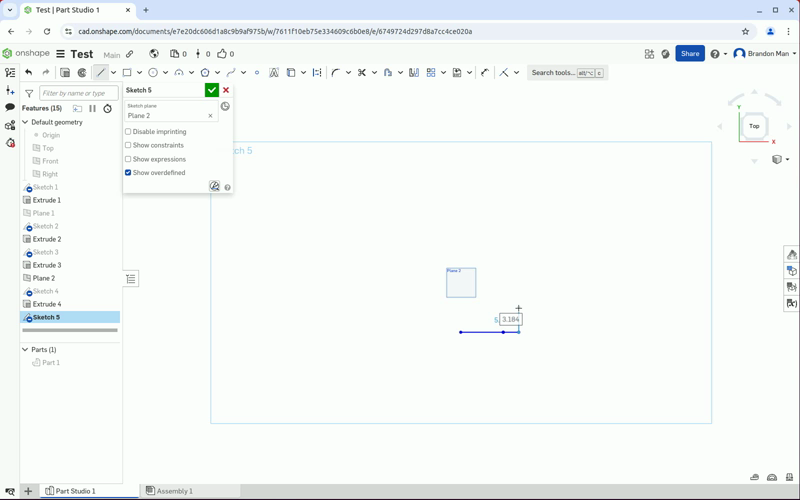
key_up(shift)
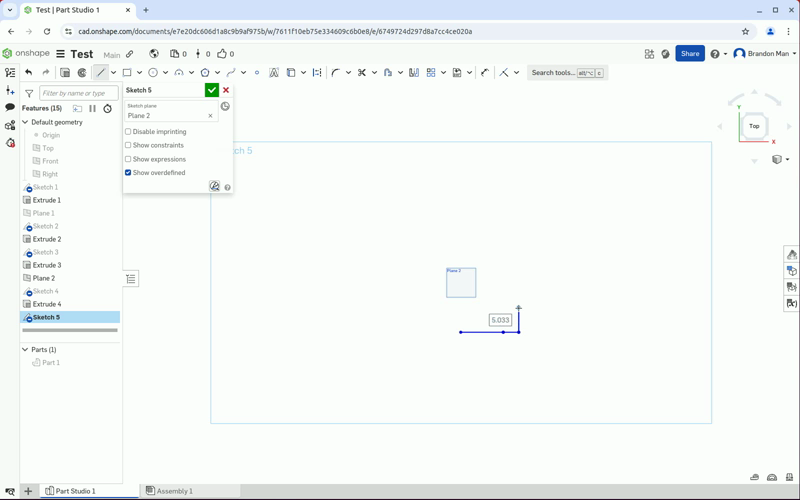
key_down(shift)
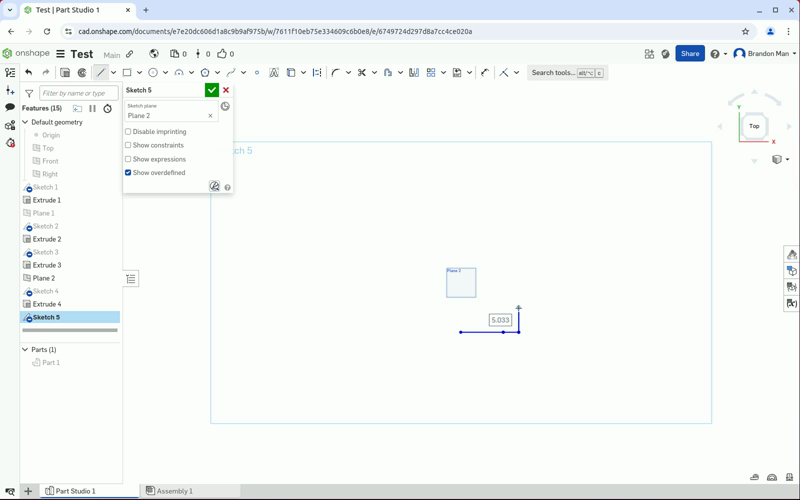
mouse_move(548, 307)
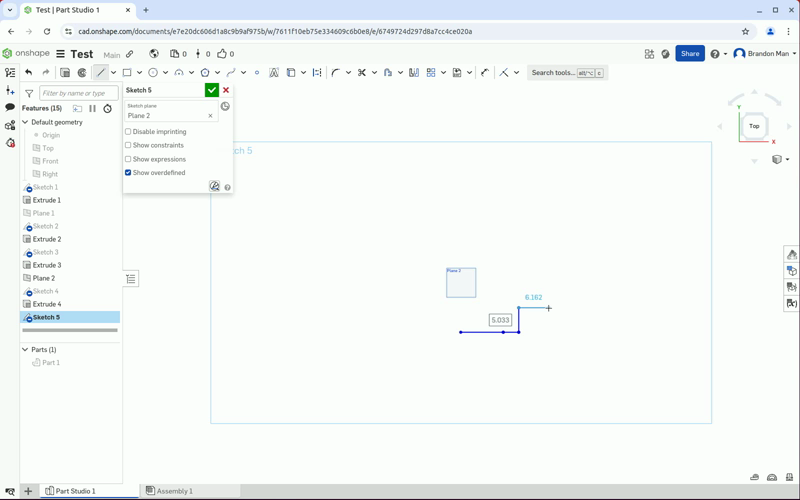
mouse_move(503, 307)
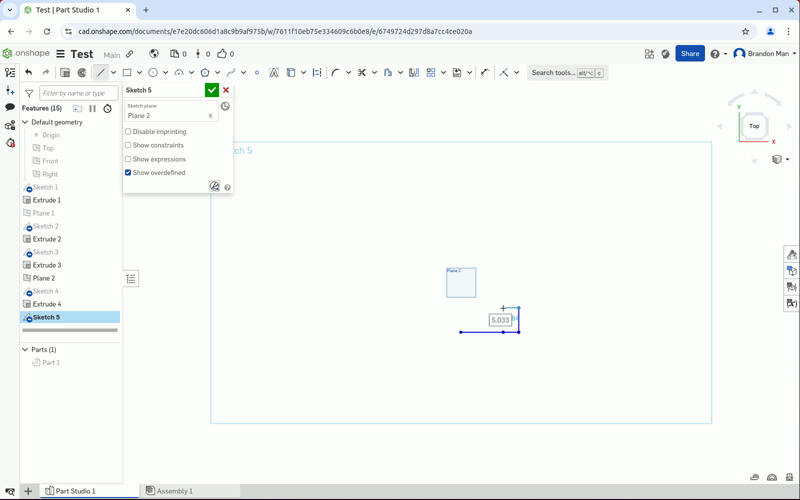
click(503, 307)
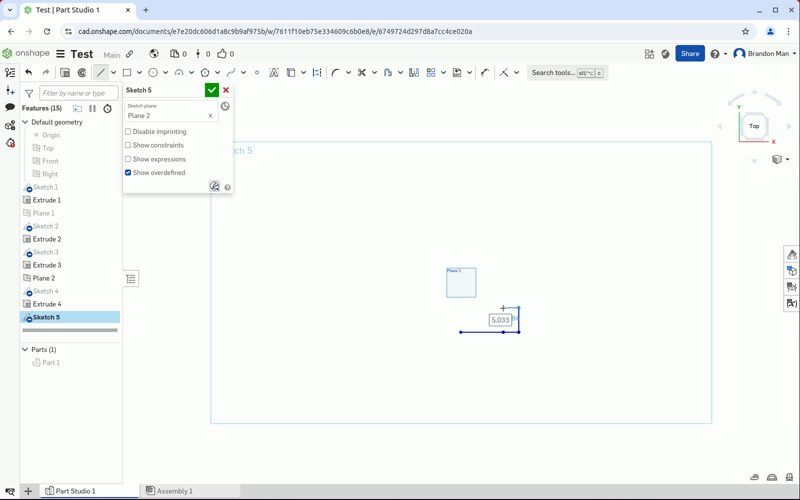
key_up(shift)
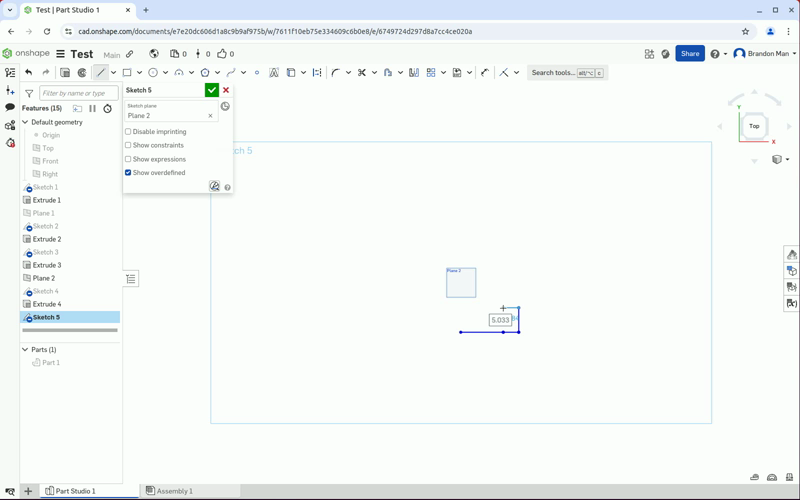
key_down(shift)
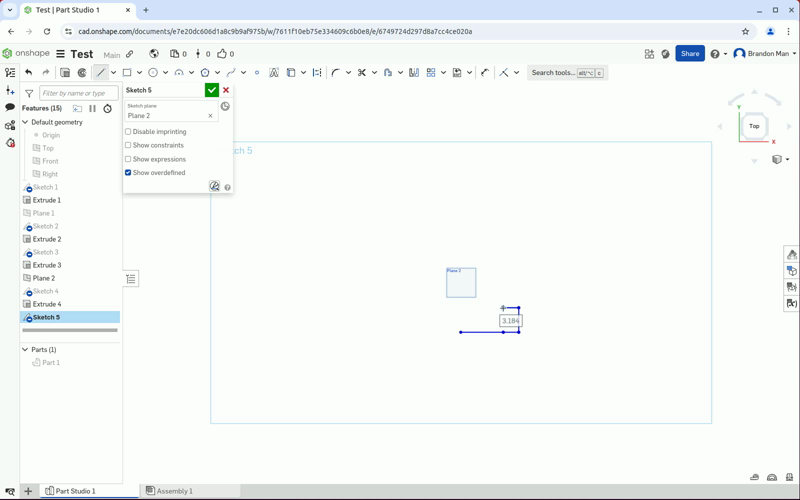
mouse_move(533, 307)
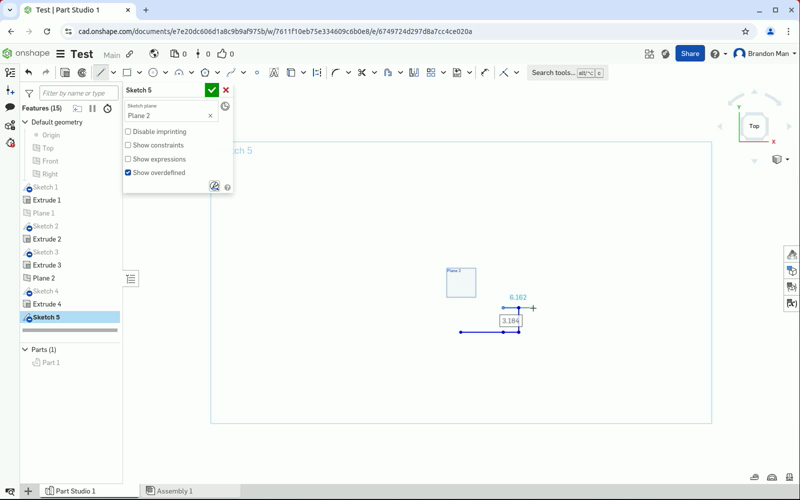
mouse_move(460, 307)
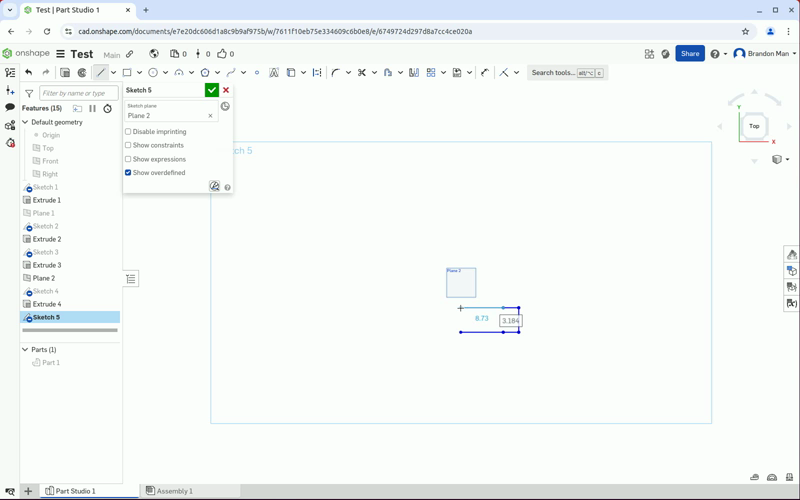
click(460, 307)
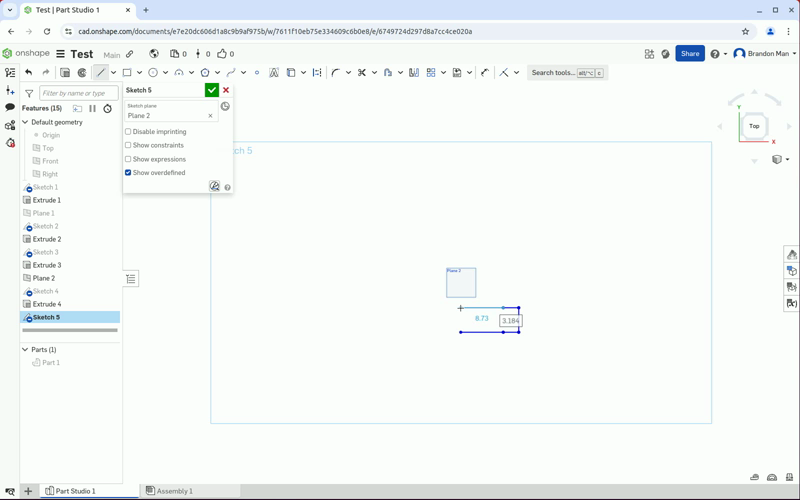
key_up(shift)
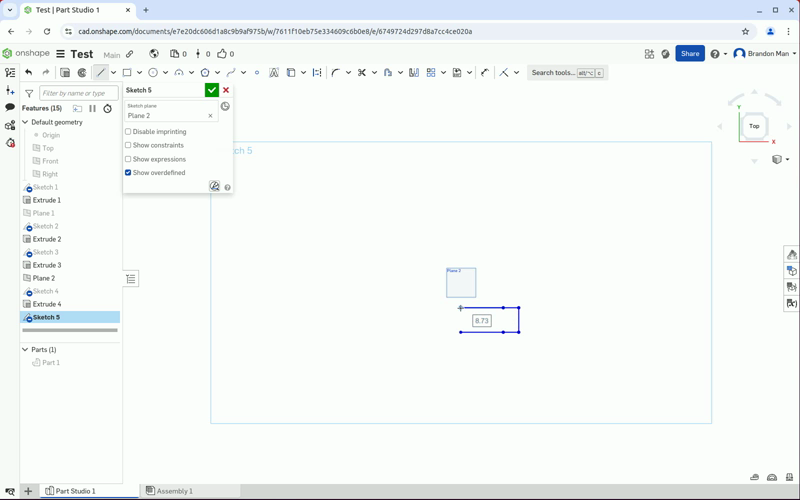
mouse_move(490, 307)
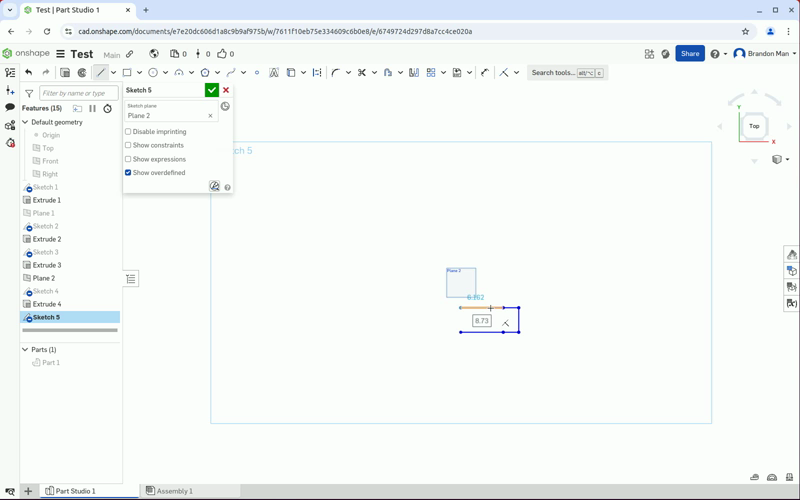
key_down(shift)
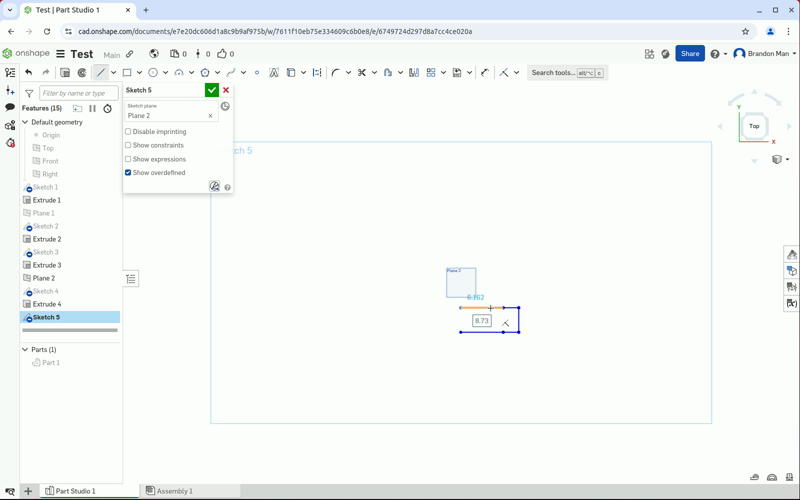
mouse_move(460, 332)
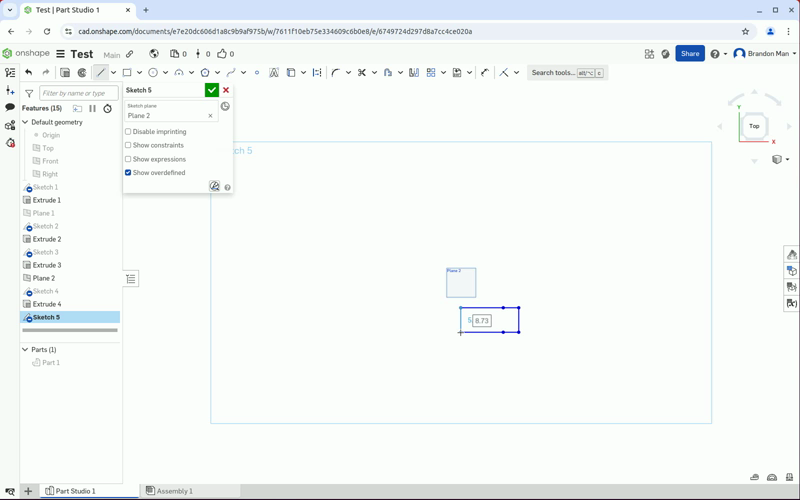
key_up(shift)
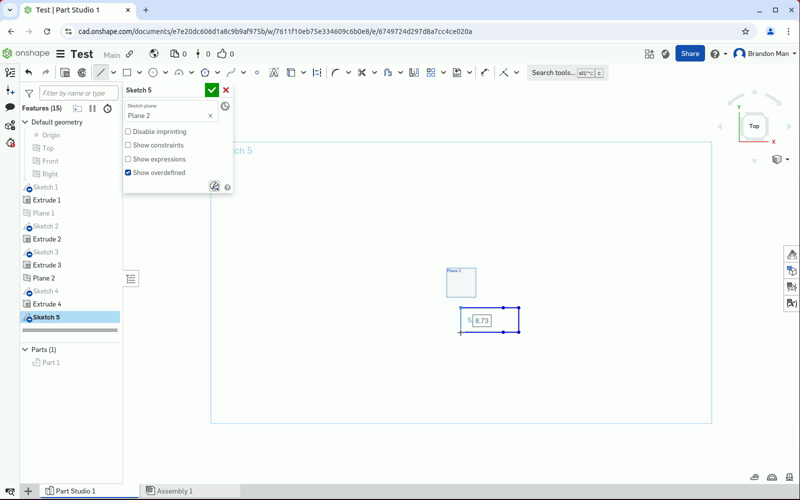
click(460, 332)
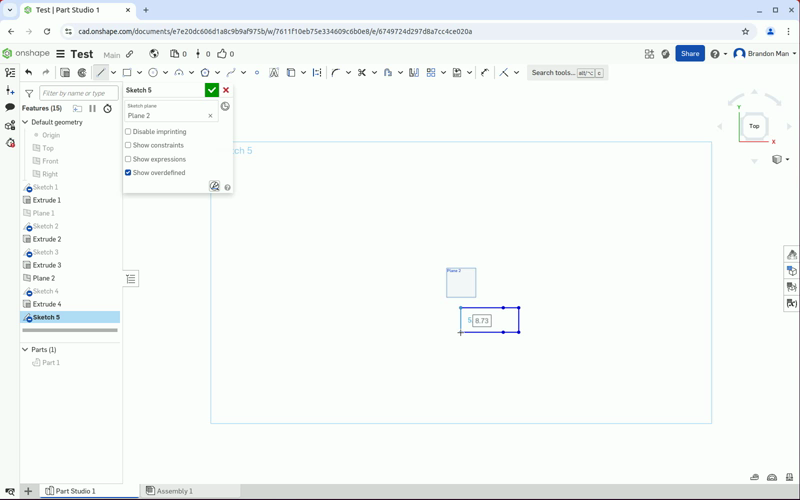
key(esc)
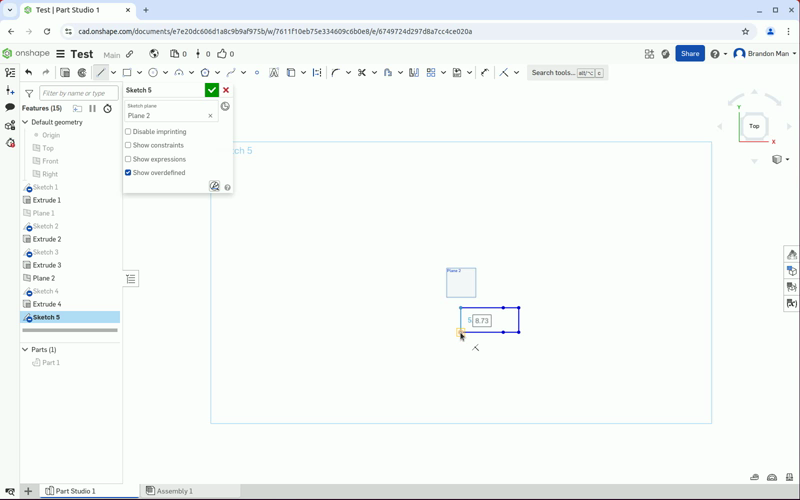
mouse_move(462, 311)
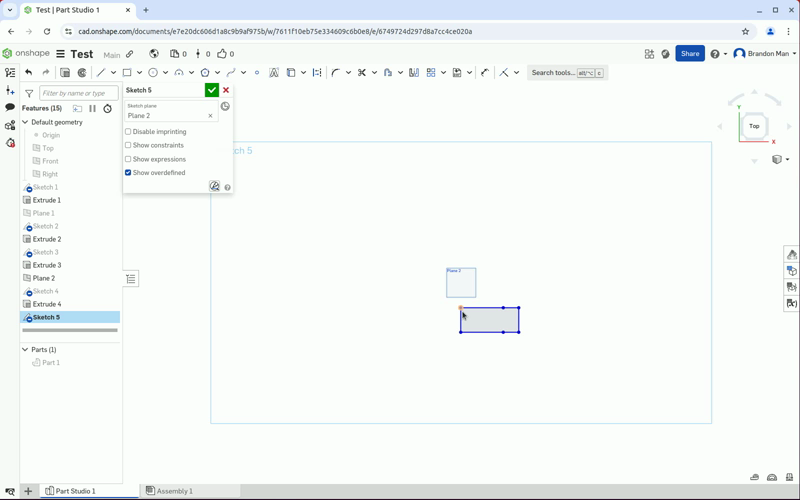
scroll(6)
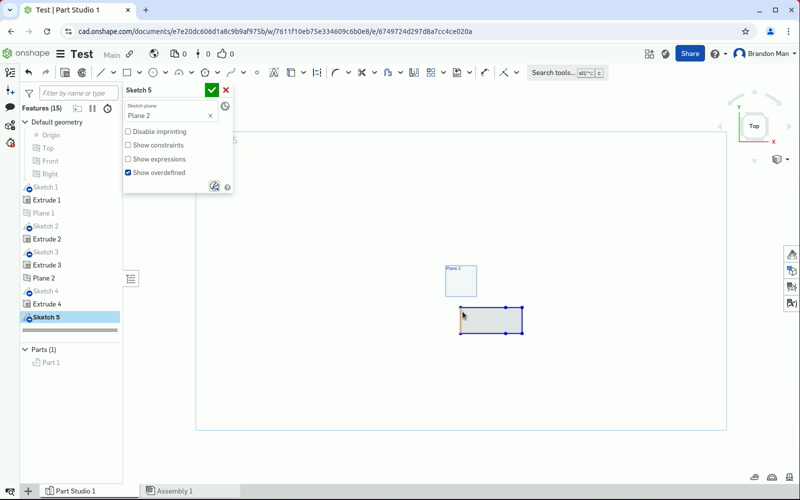
scroll(6)
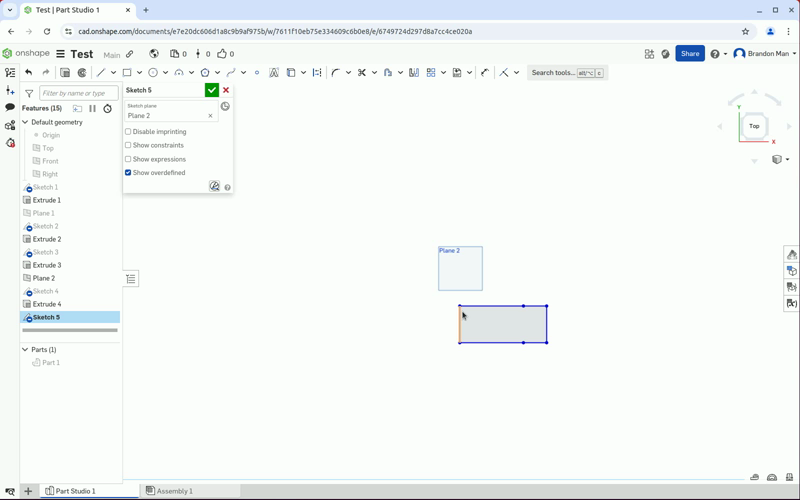
scroll(6)
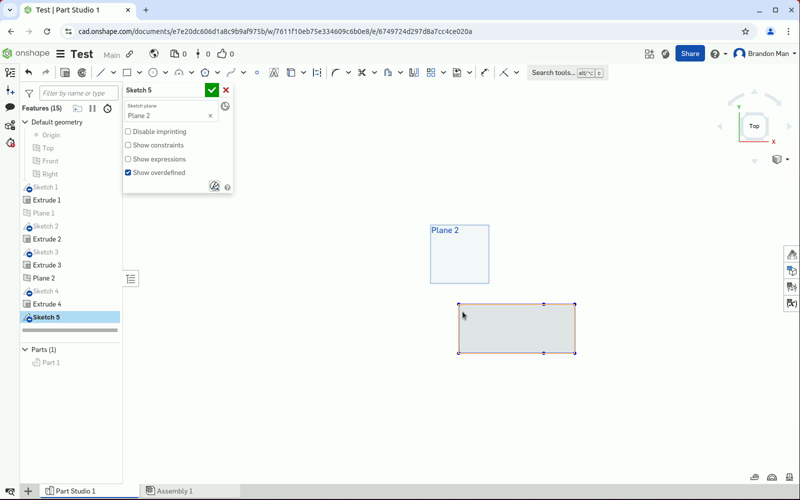
scroll(6)
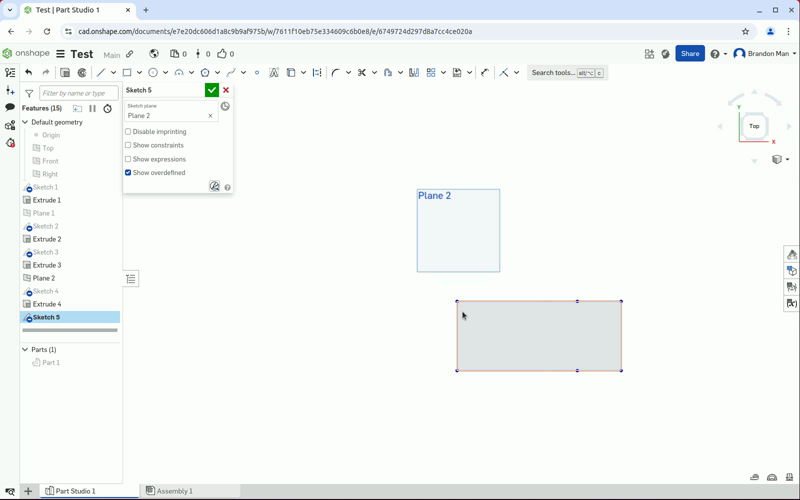
scroll(6)
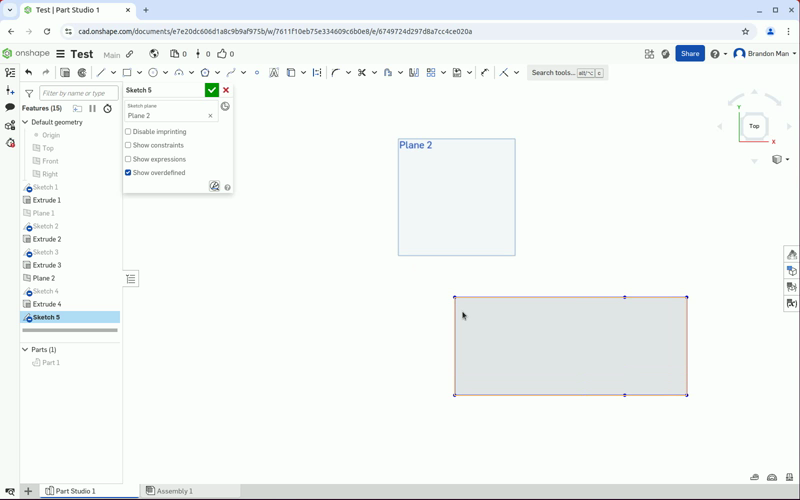
scroll(6)
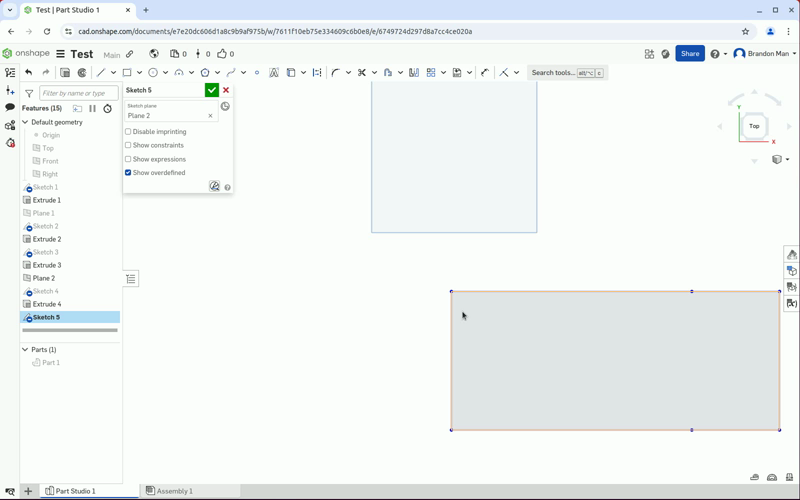
scroll(6)
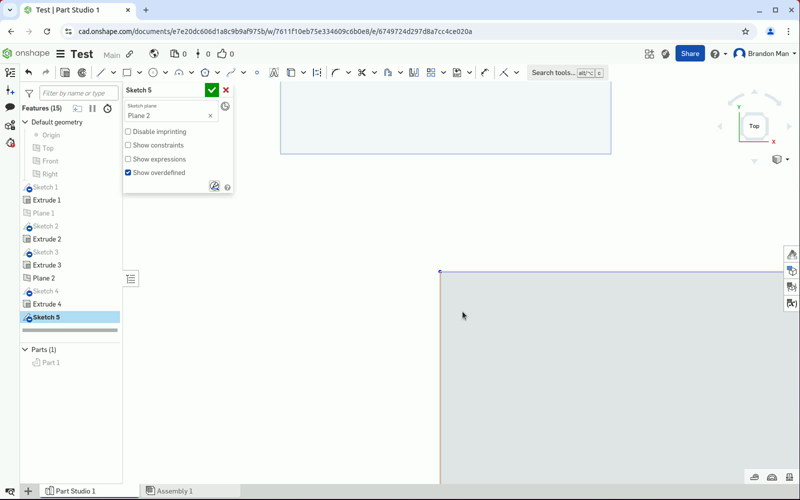
click(462, 311)
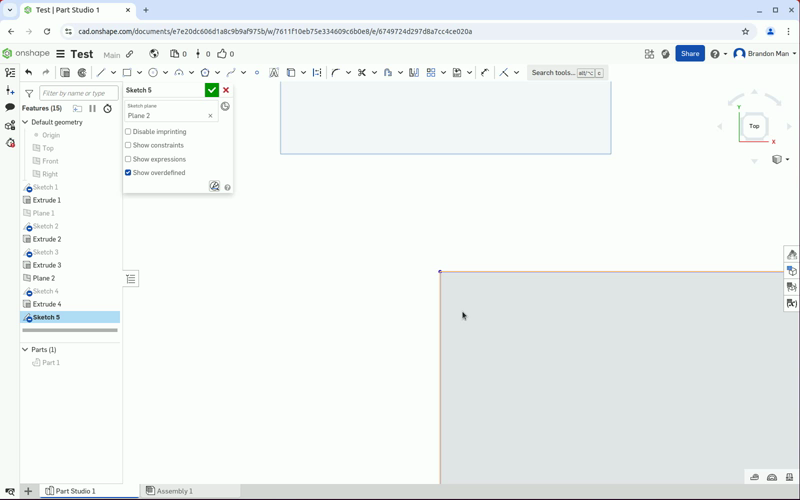
scroll(-6)
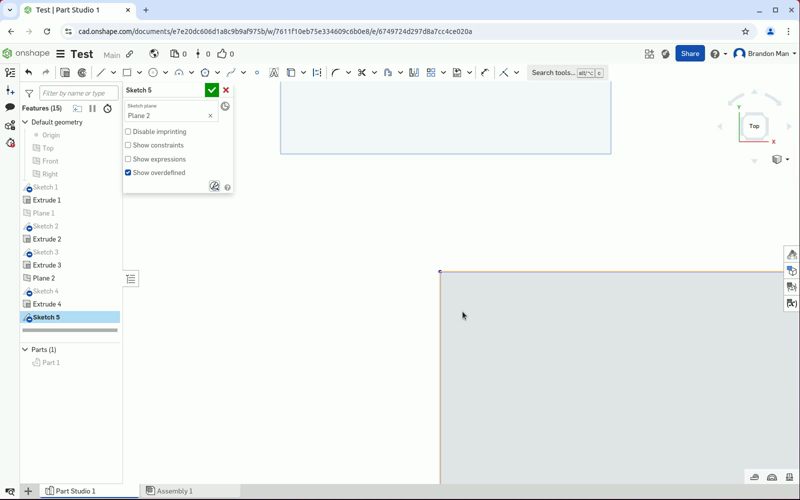
scroll(-6)
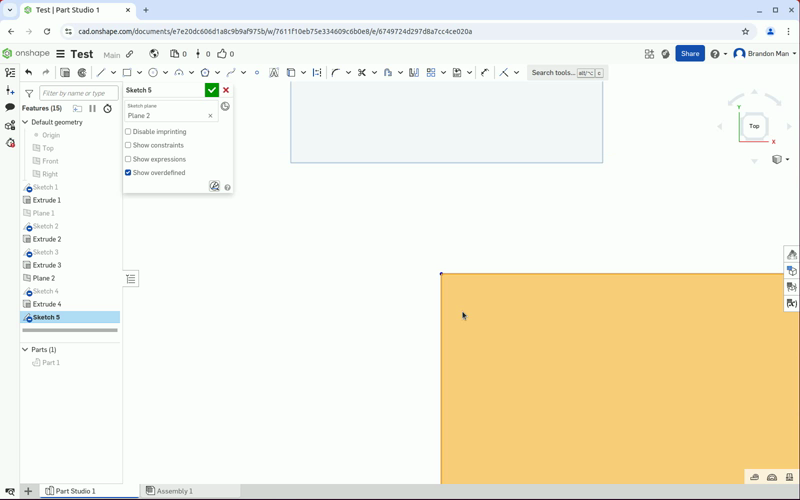
scroll(-6)
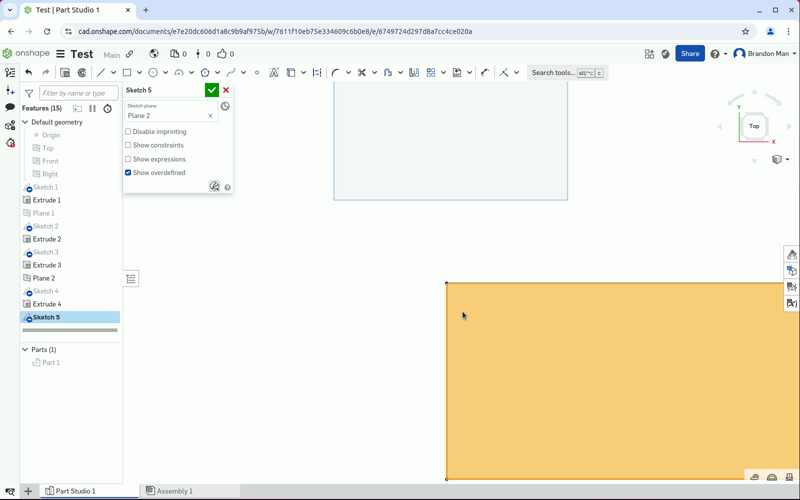
scroll(-6)
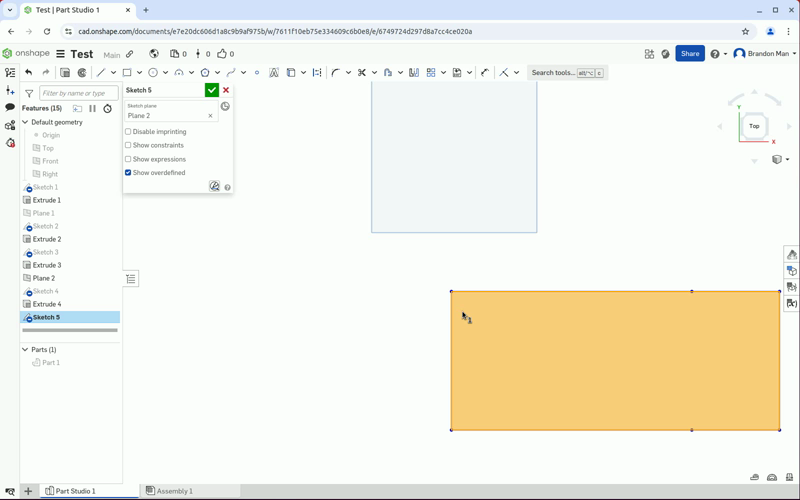
scroll(-6)
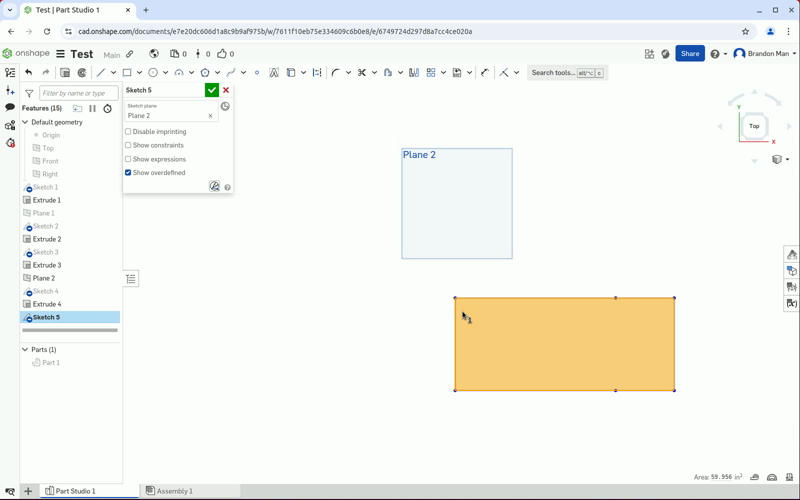
scroll(-6)
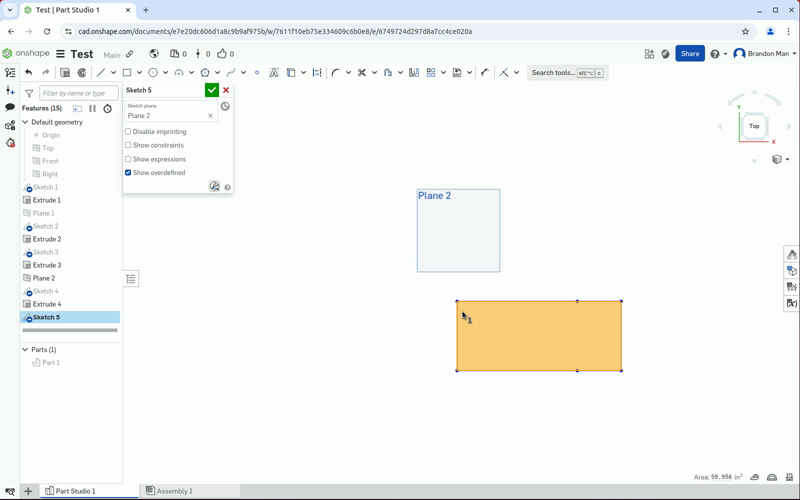
scroll(-6)
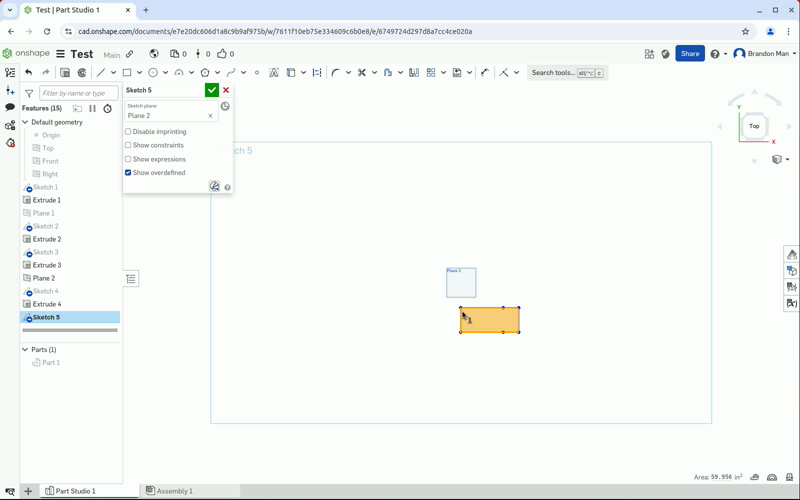
mouse_move(73, 352)
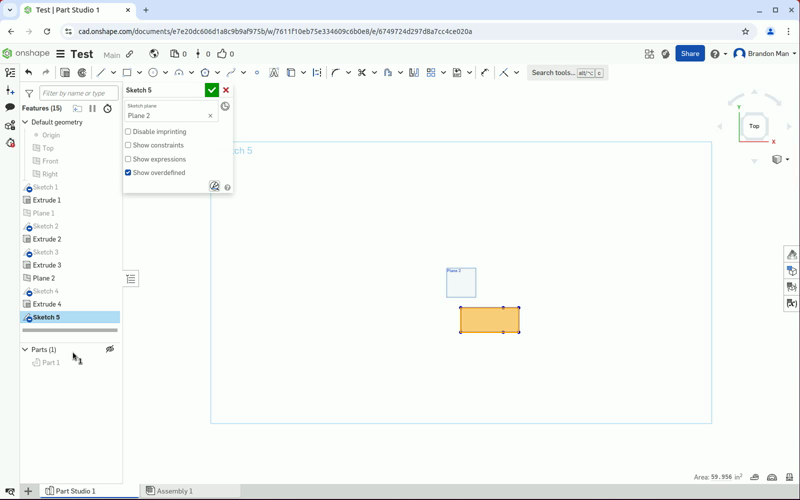
key(shift+y)
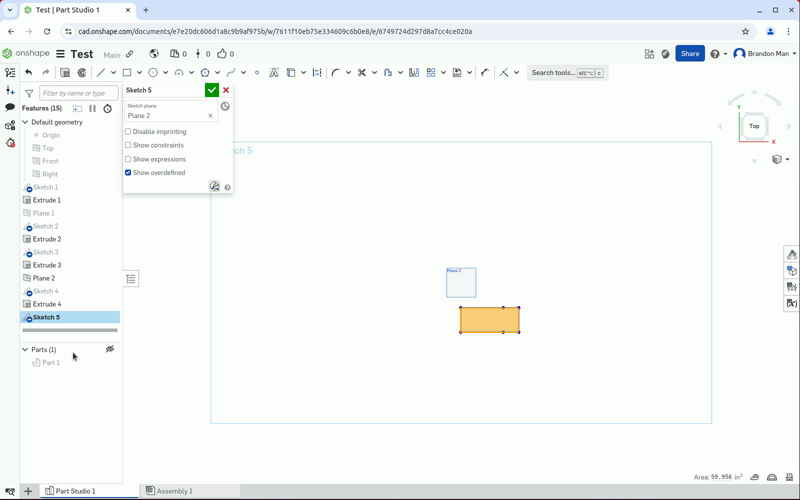
key(shift+e)
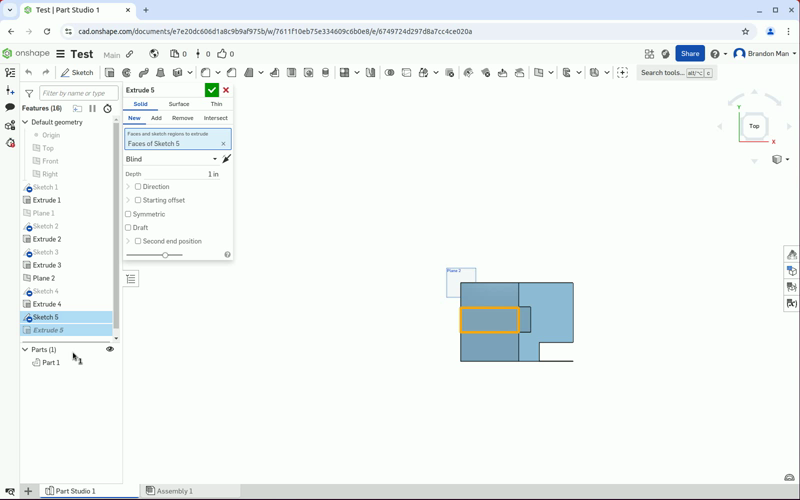
mouse_move(143, 106)
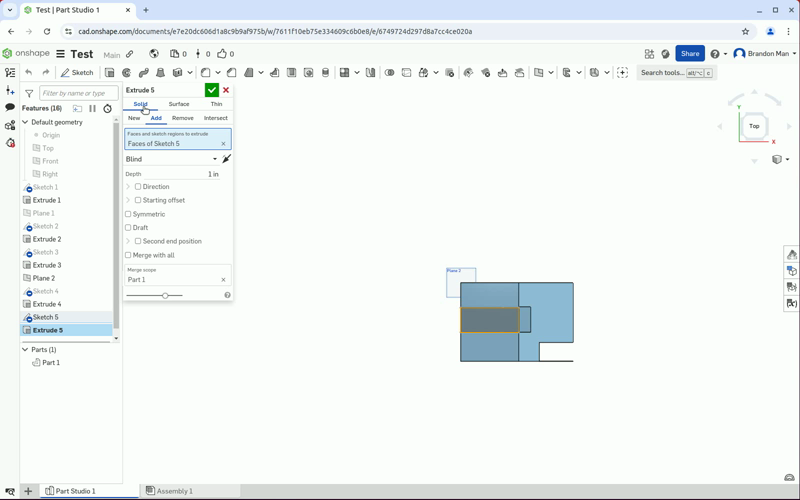
click(143, 106)
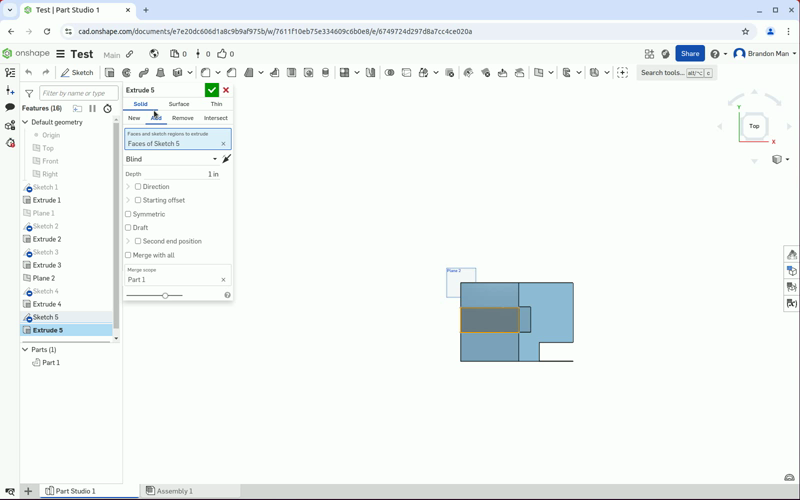
mouse_move(186, 120)
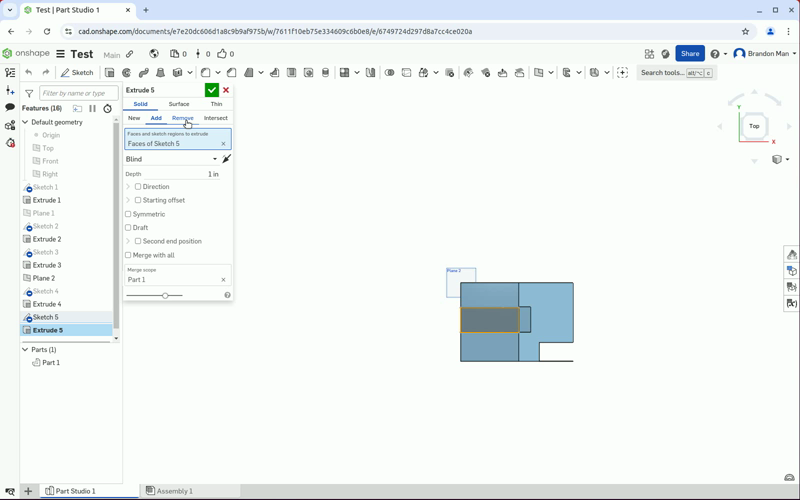
click(186, 120)
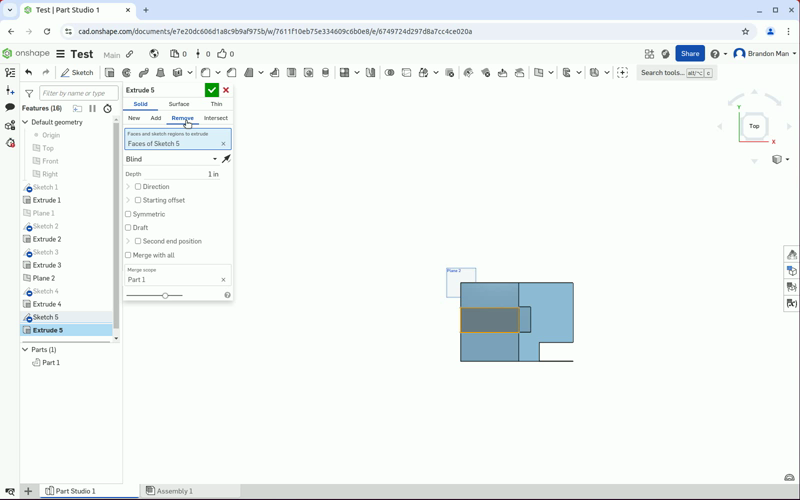
key(tab, 4)
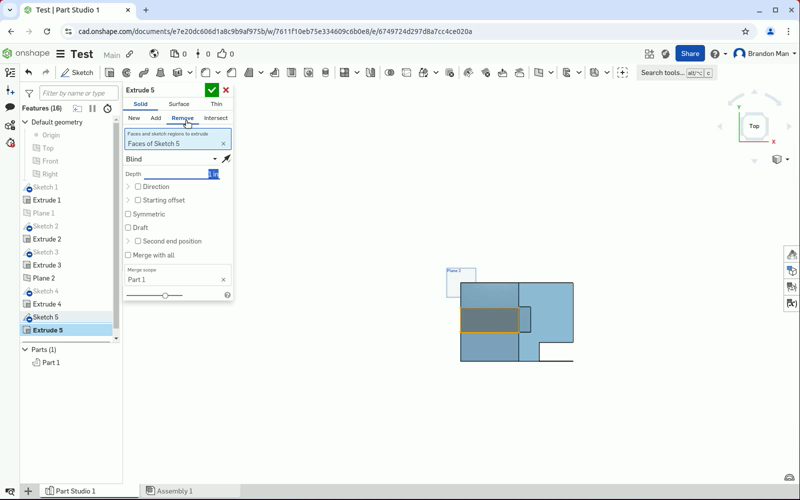
text(2.407)
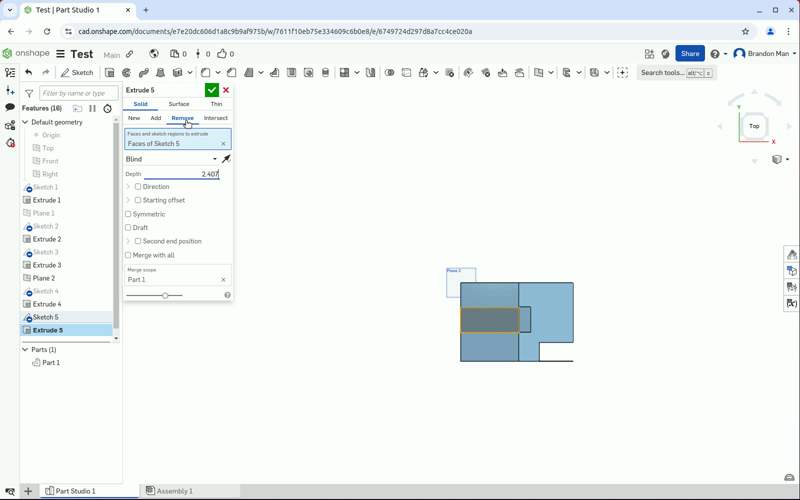
key(tab, 6)
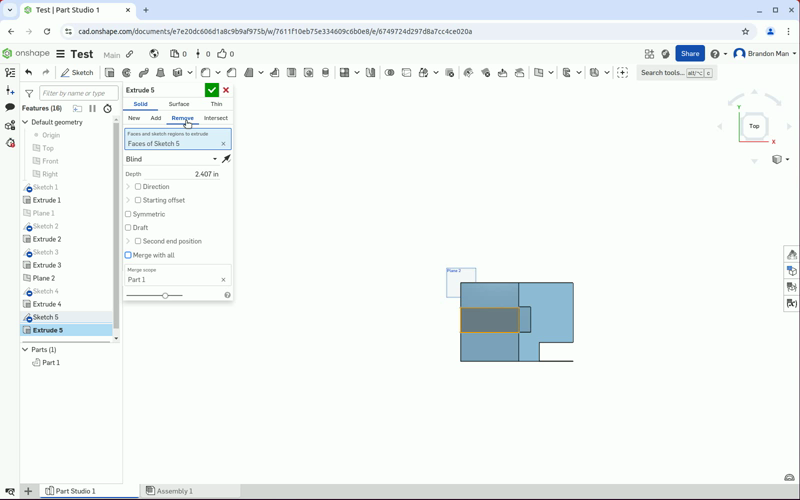
key(space)
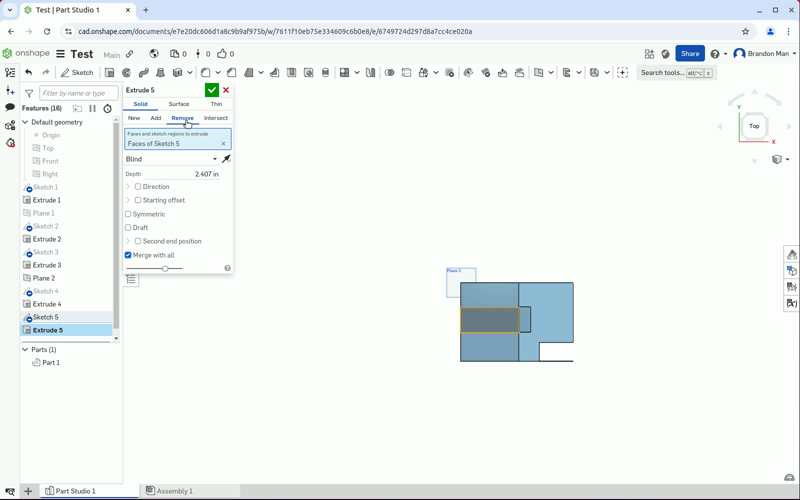
key(enter)
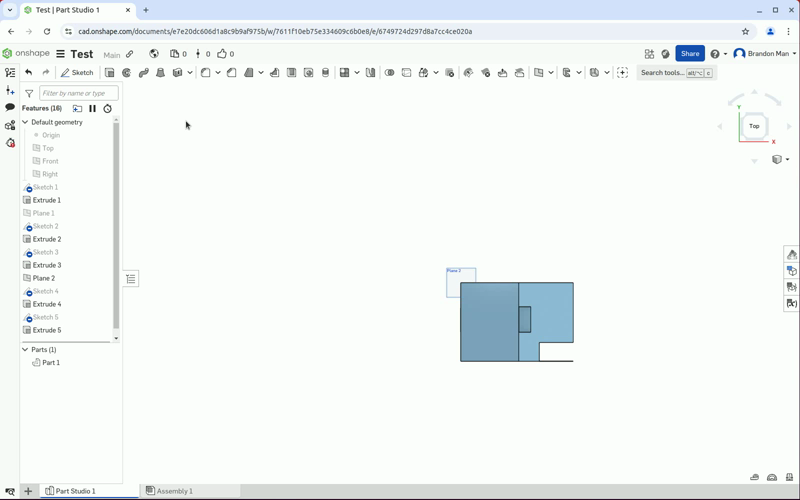
key(shift+h)
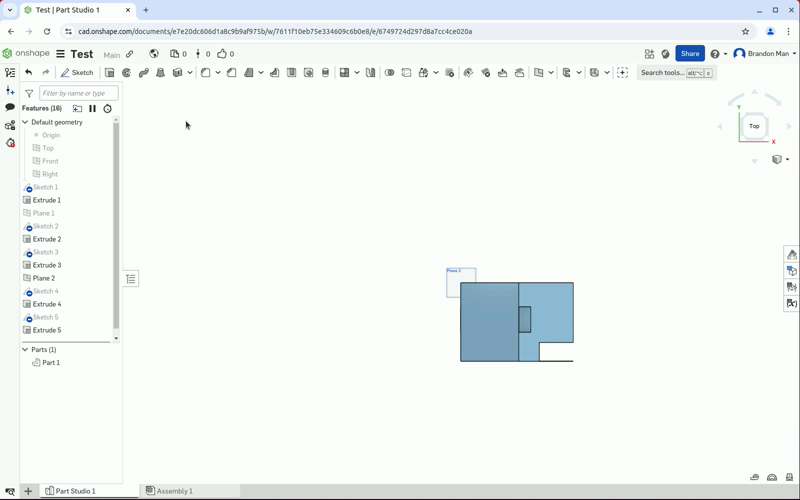
key(shift+h)
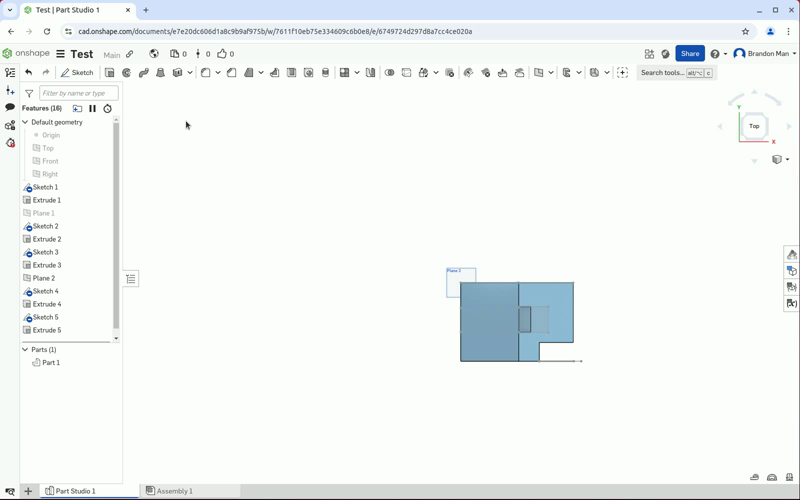
key(shift+7)
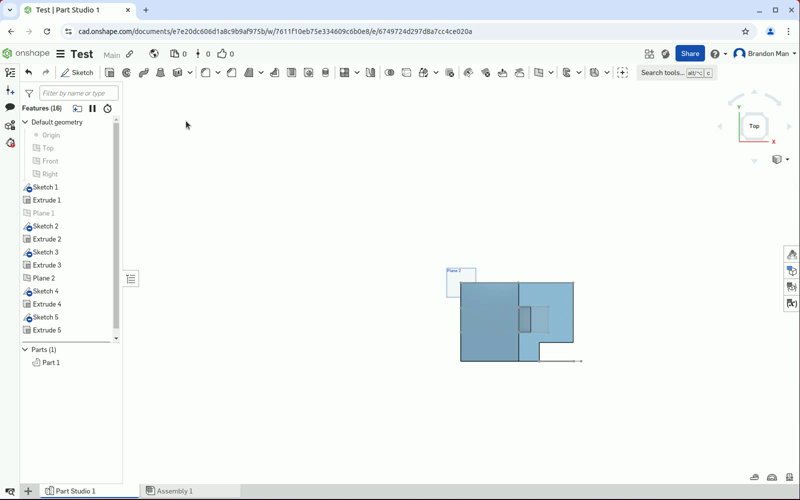
key(up, 3)
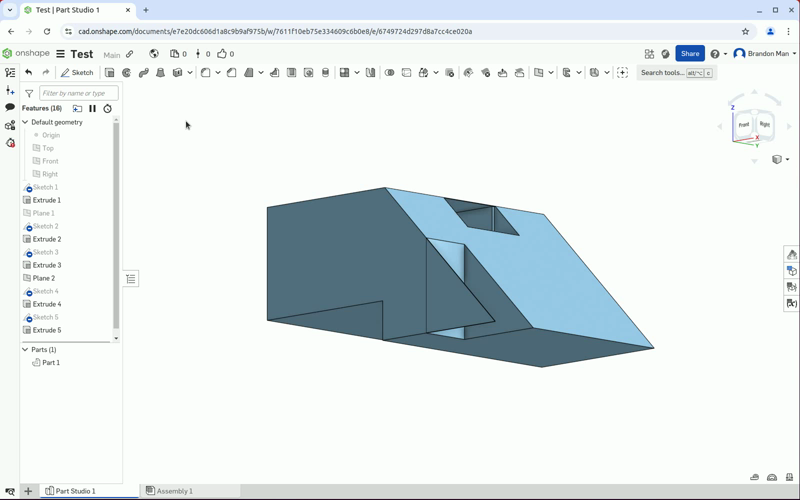
key(left, 3)
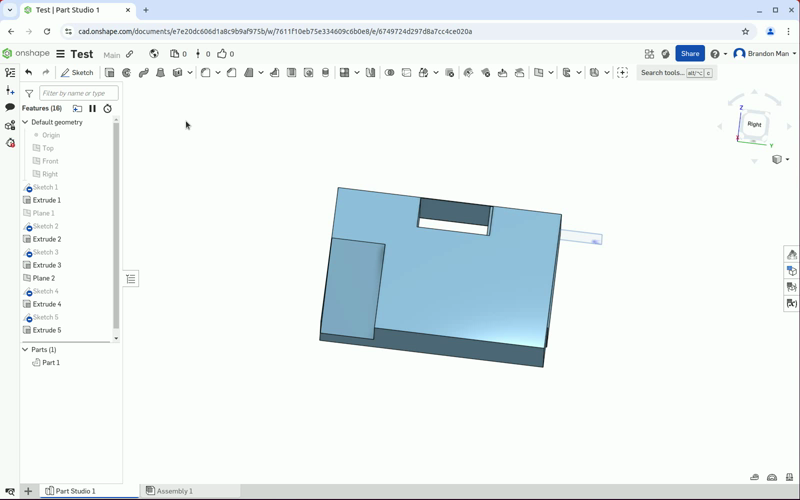
key(right, 3)
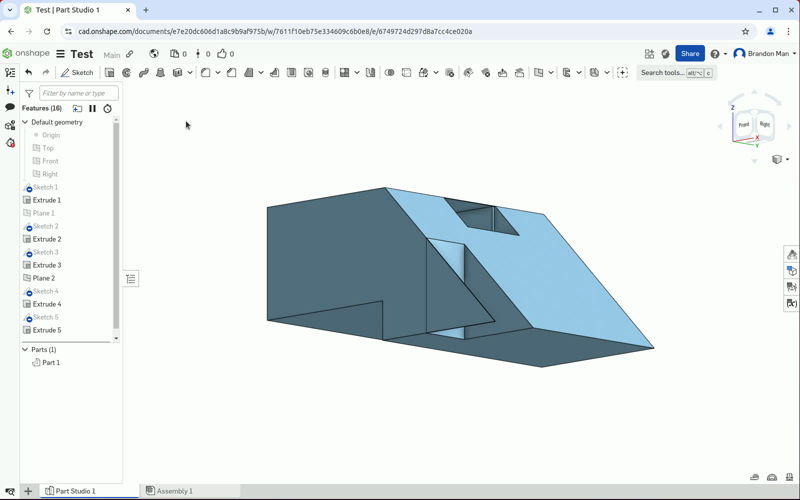
key(down, 3)
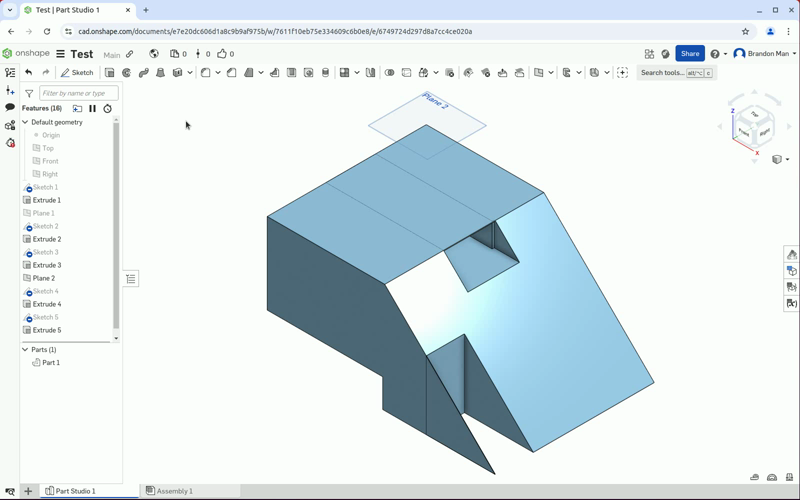
mouse_move(69, 189)
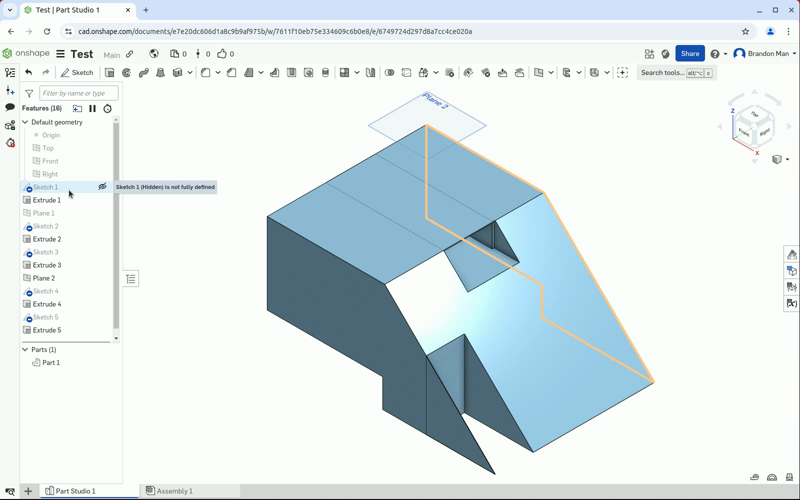
click(69, 189)